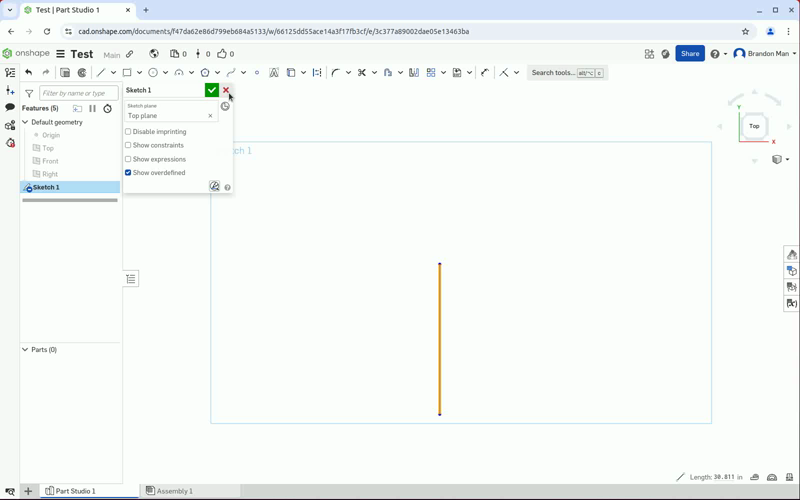
key(shift+h)
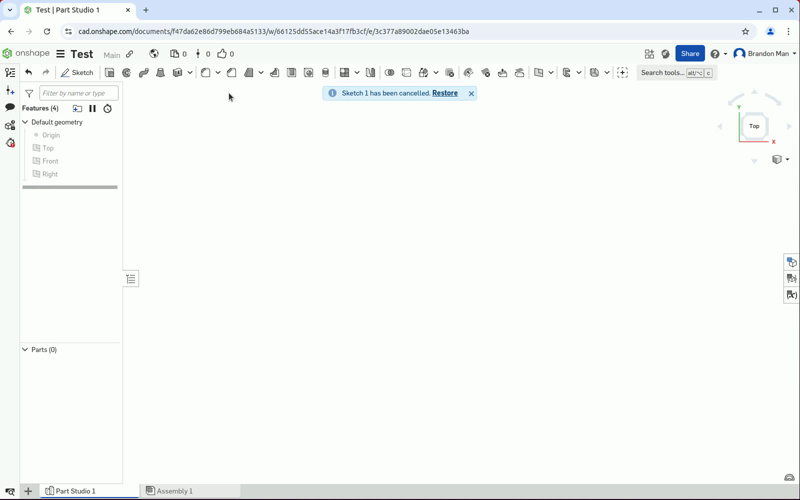
mouse_move(73, 352)
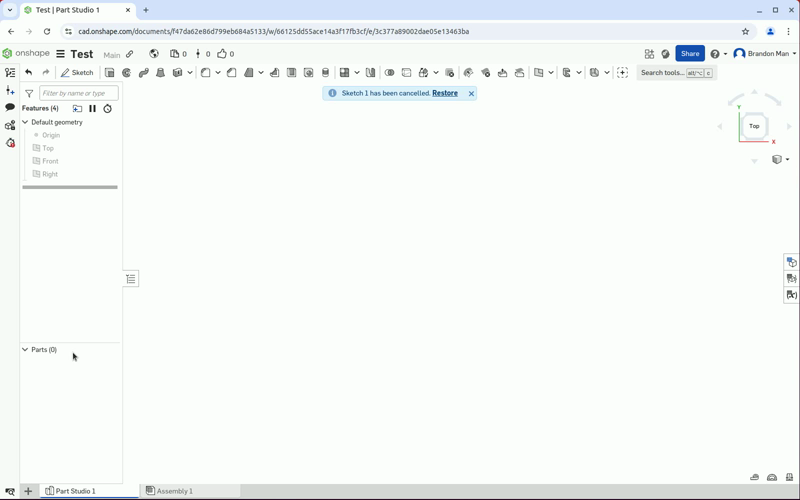
key(y)
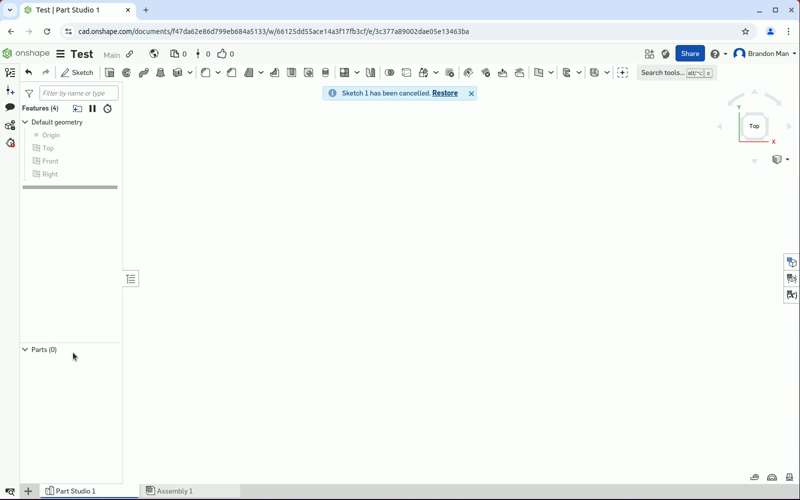
key(shift+p)
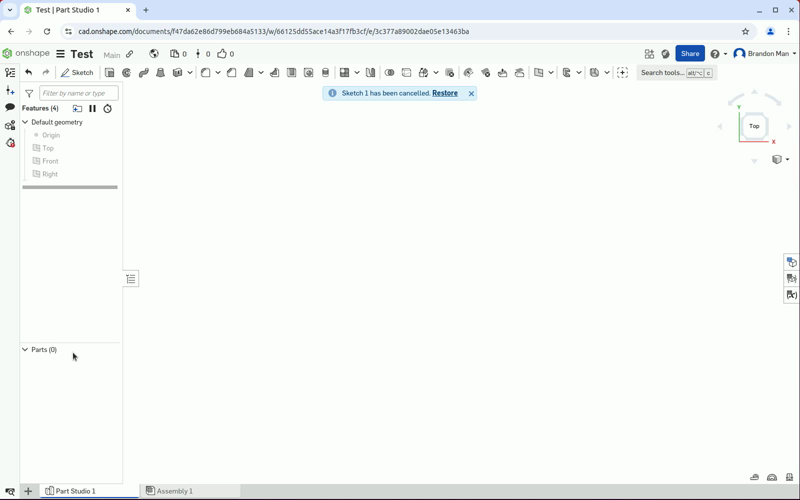
key(space)
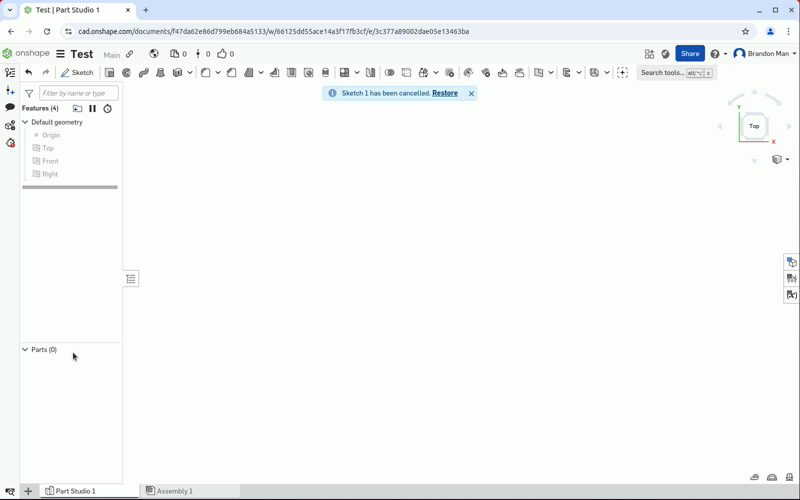
key_down(shift)
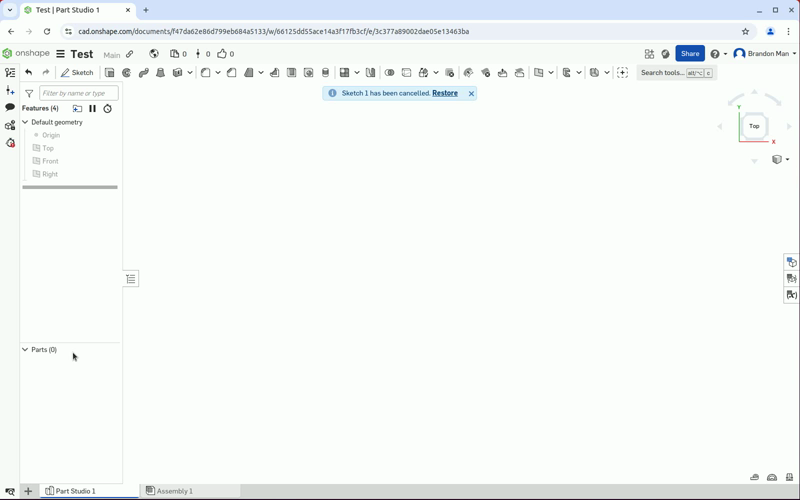
key(up)
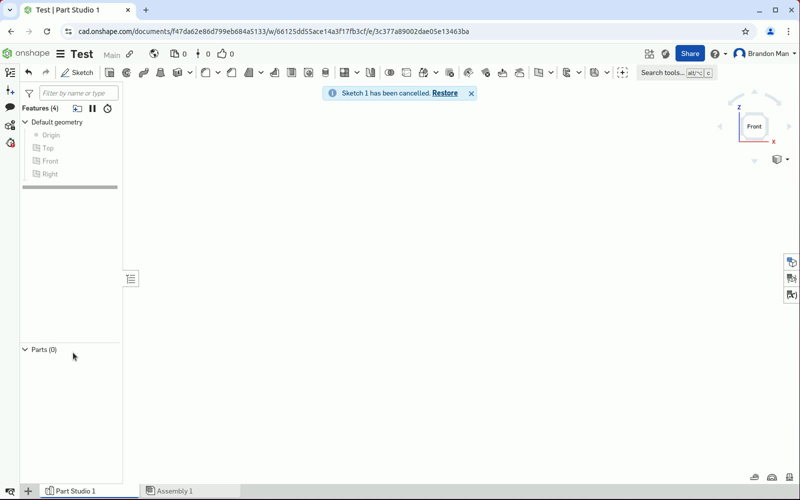
key_up(shift)
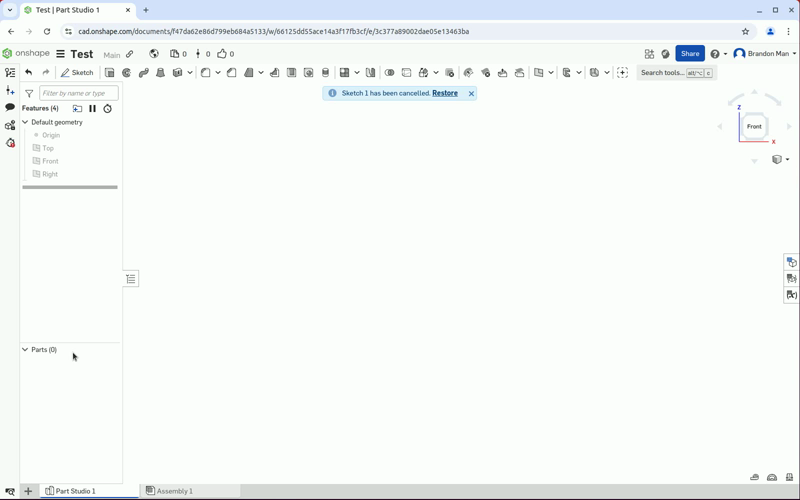
mouse_move(73, 352)
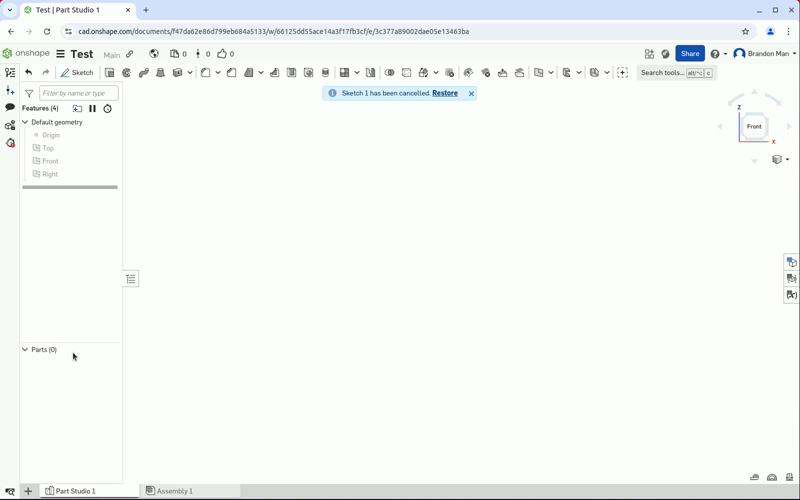
key(shift+y)
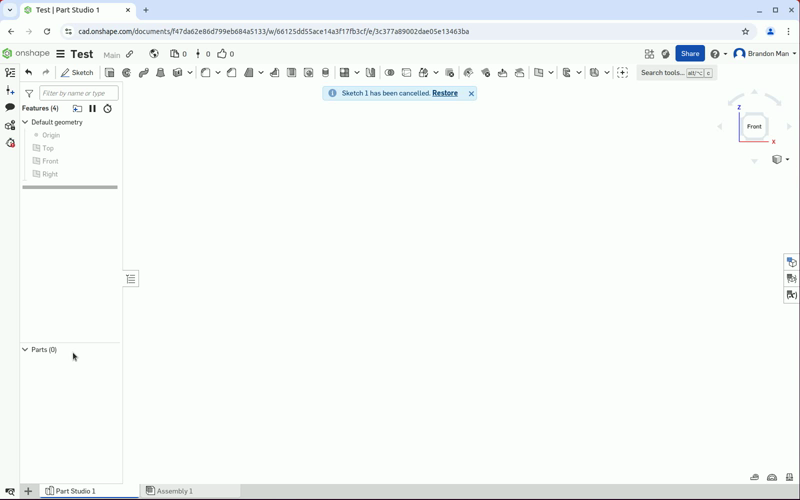
key(shift+s)
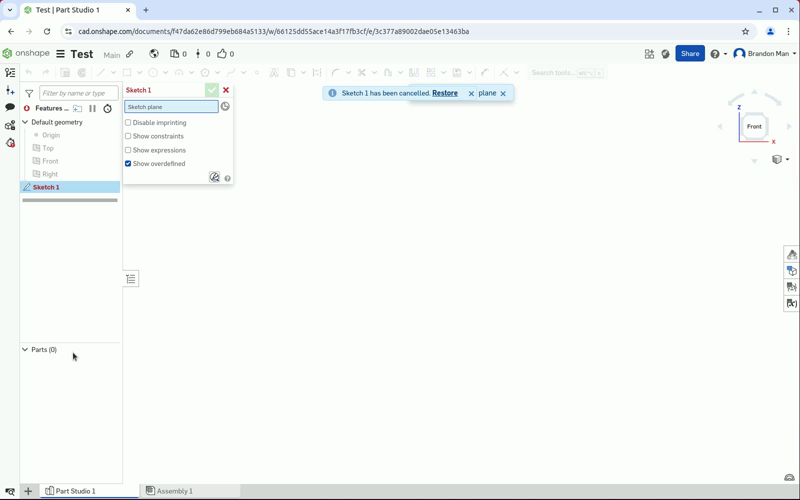
mouse_move(73, 163)
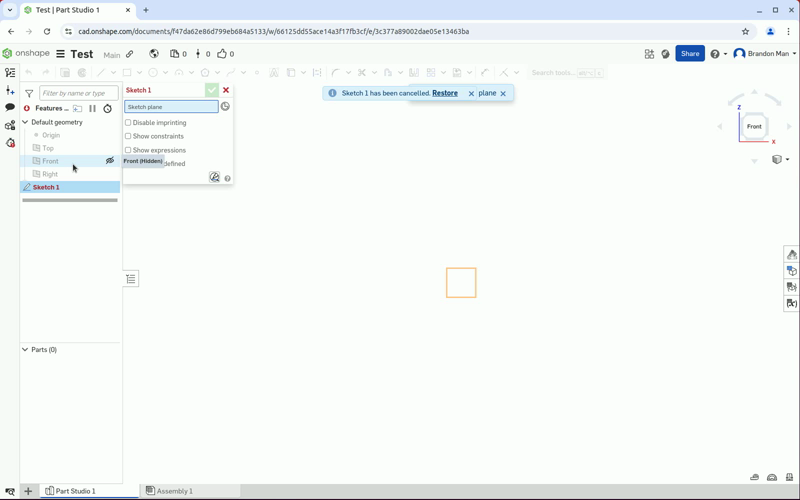
click(73, 163)
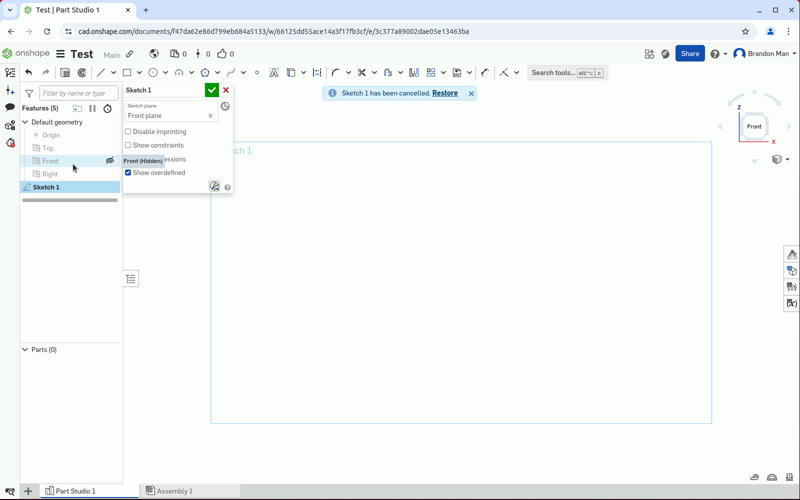
mouse_move(73, 352)
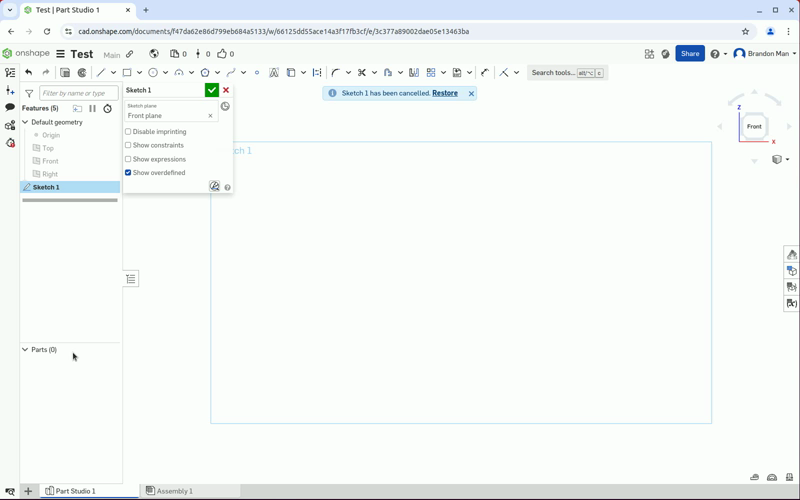
key(y)
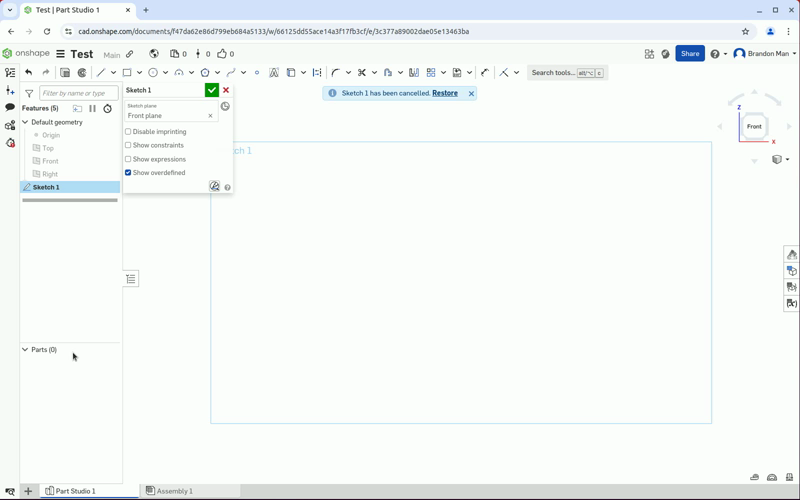
key(l)
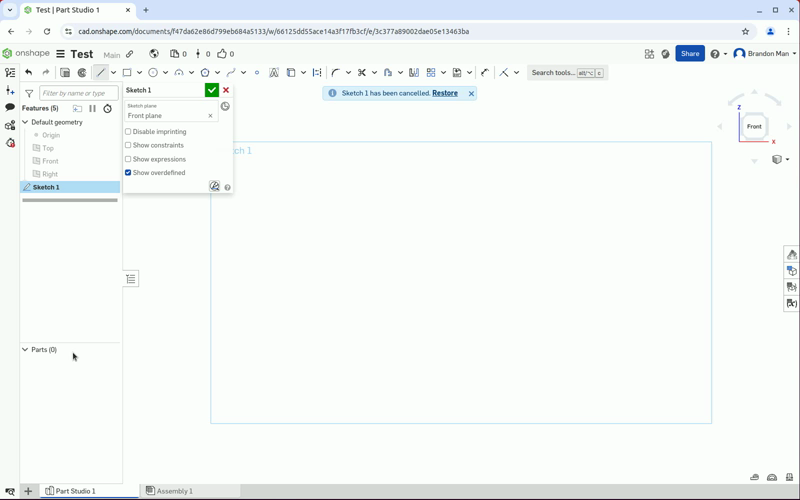
key_down(shift)
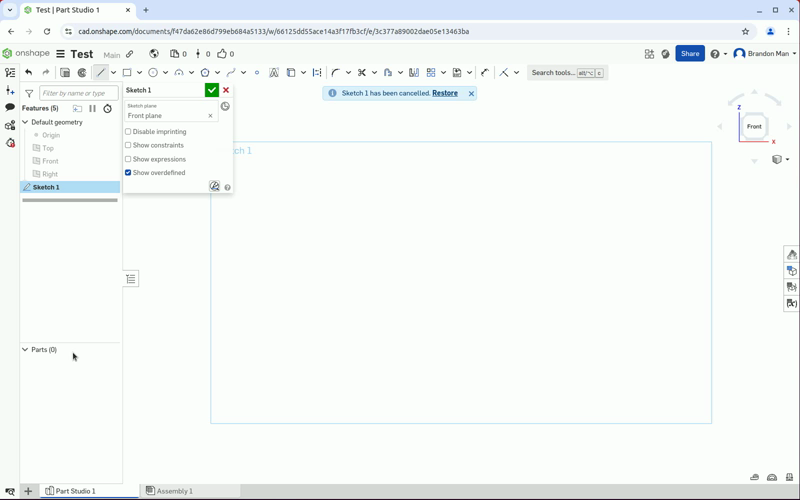
mouse_move(450, 314)
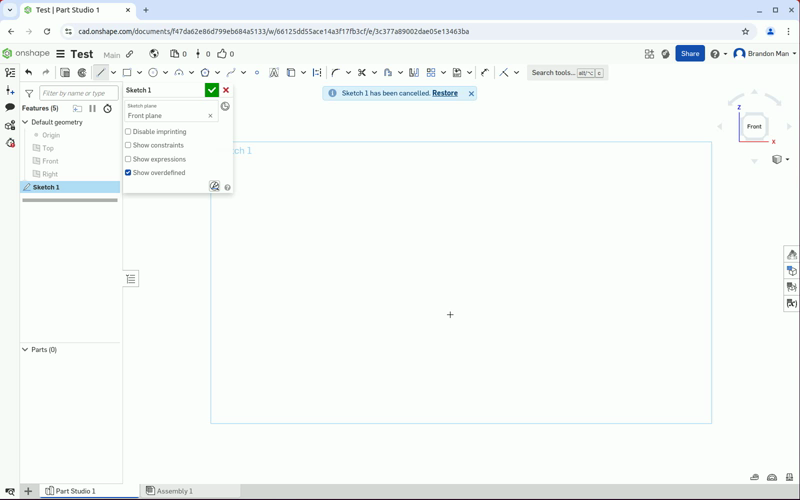
click(450, 314)
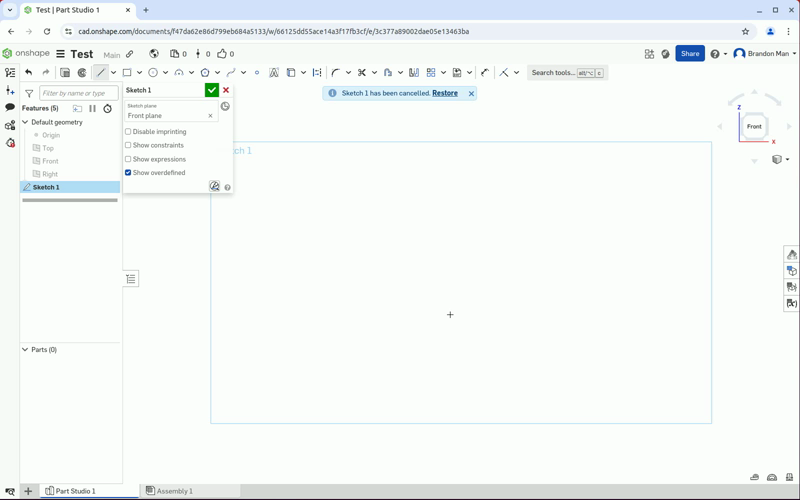
key_up(shift)
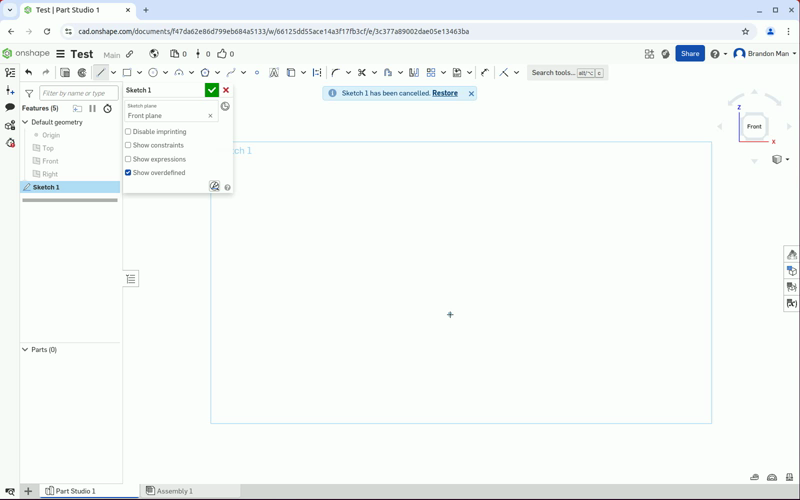
key_down(shift)
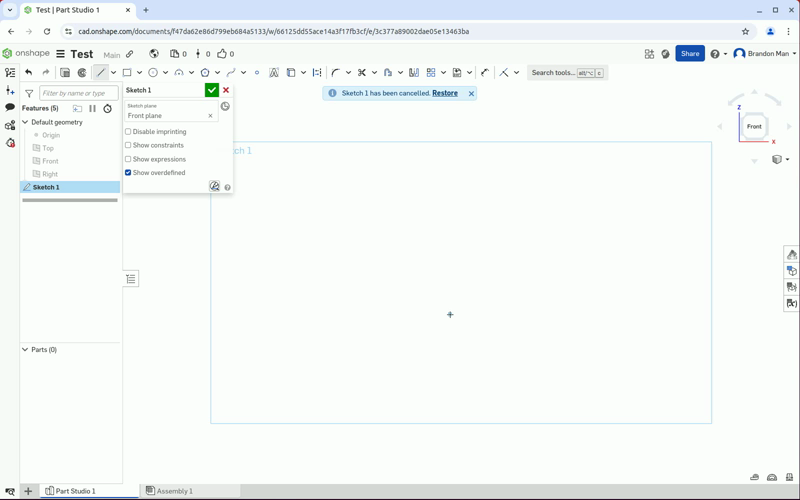
mouse_move(480, 314)
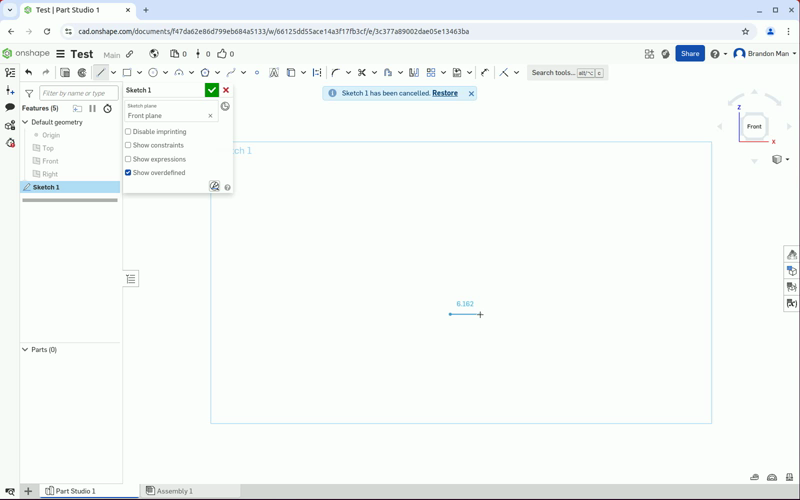
mouse_move(470, 314)
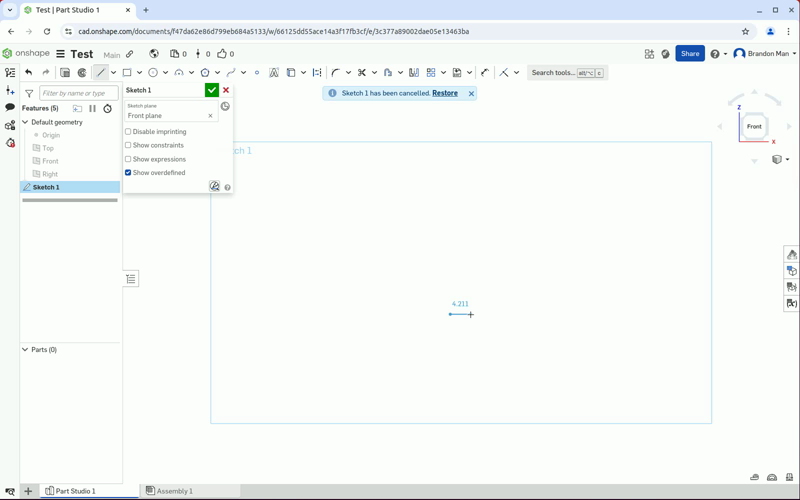
click(470, 314)
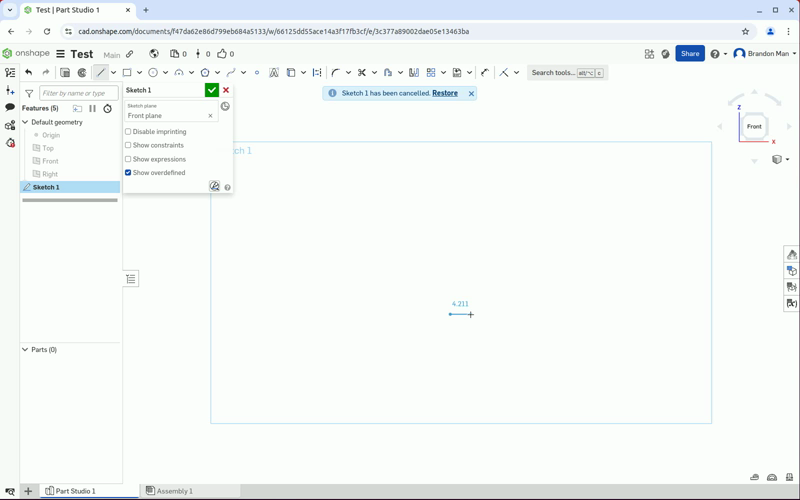
key_up(shift)
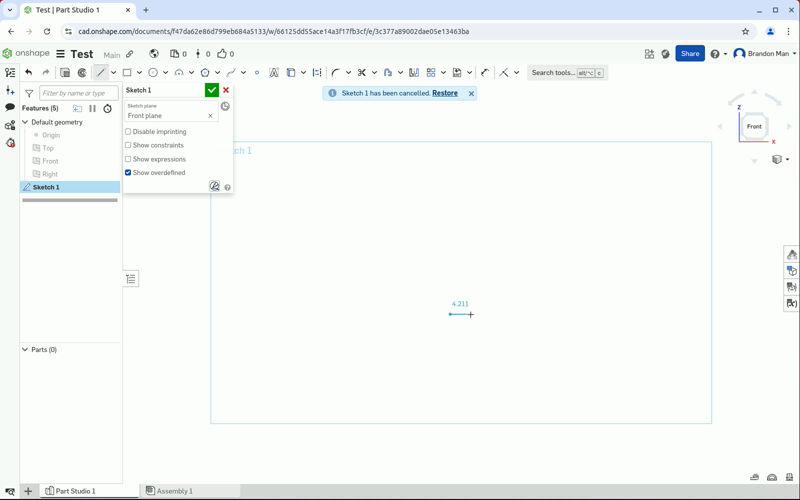
key_down(shift)
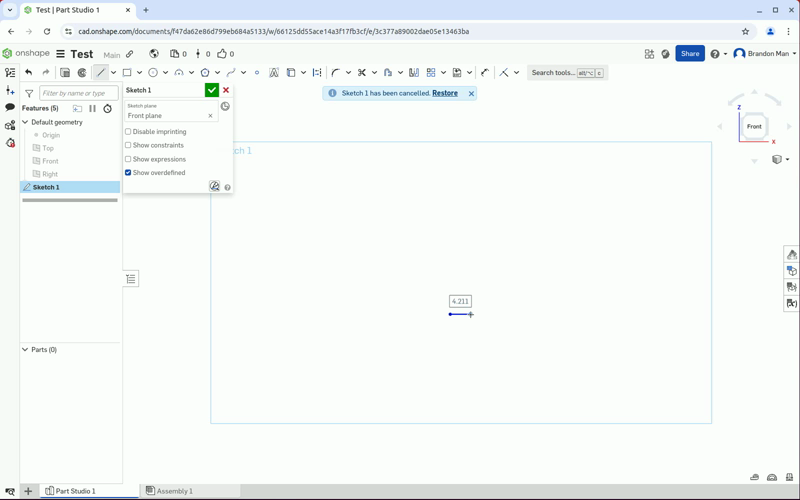
mouse_move(470, 249)
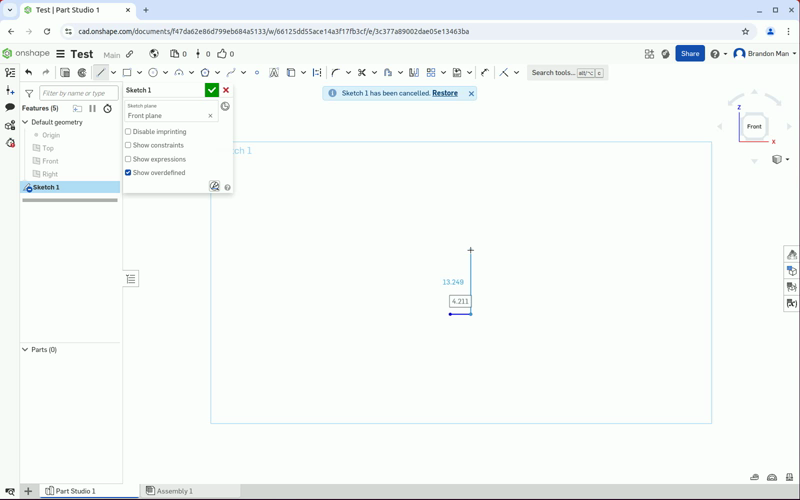
click(470, 249)
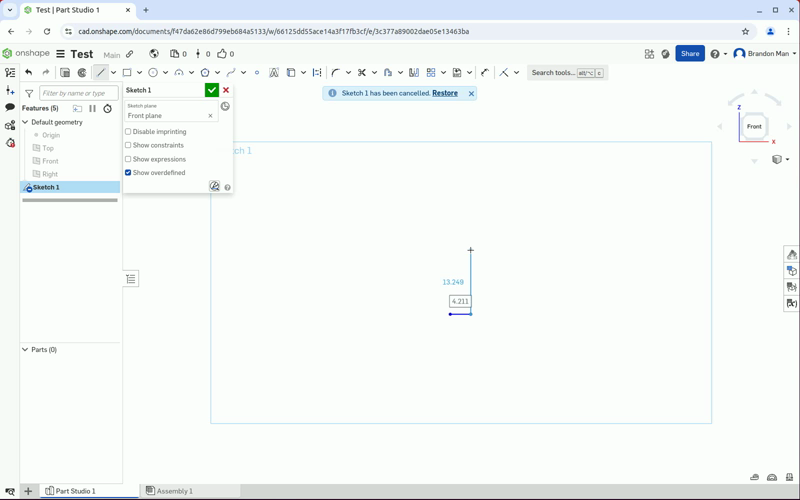
key_up(shift)
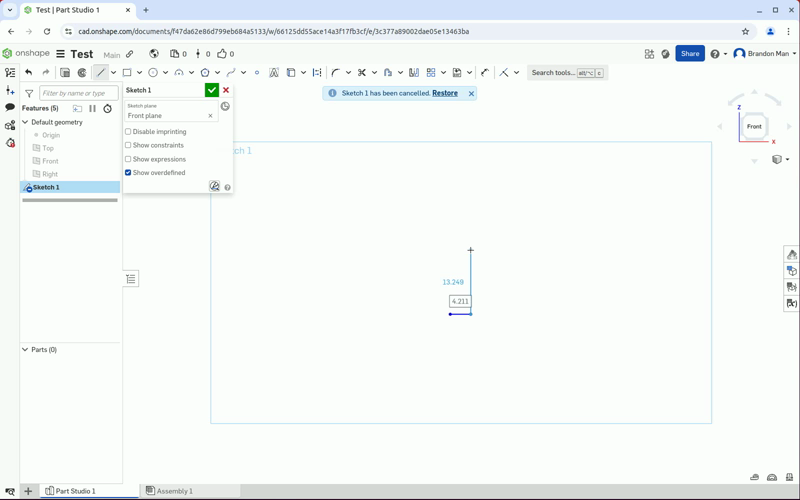
key_down(shift)
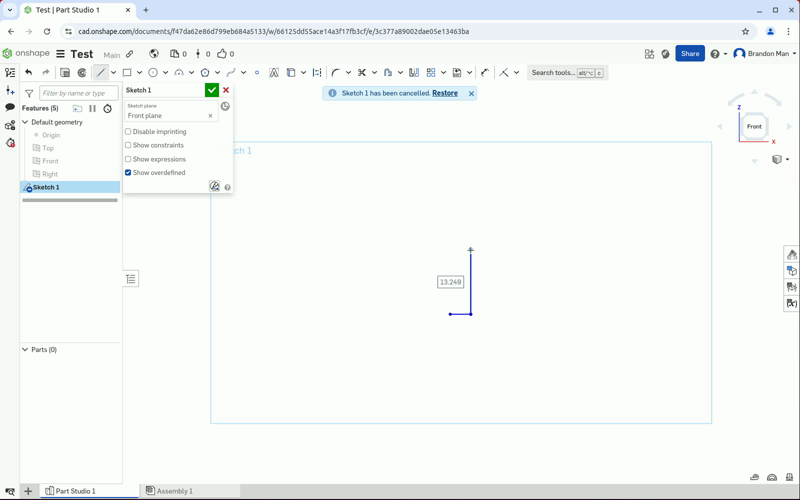
mouse_move(500, 249)
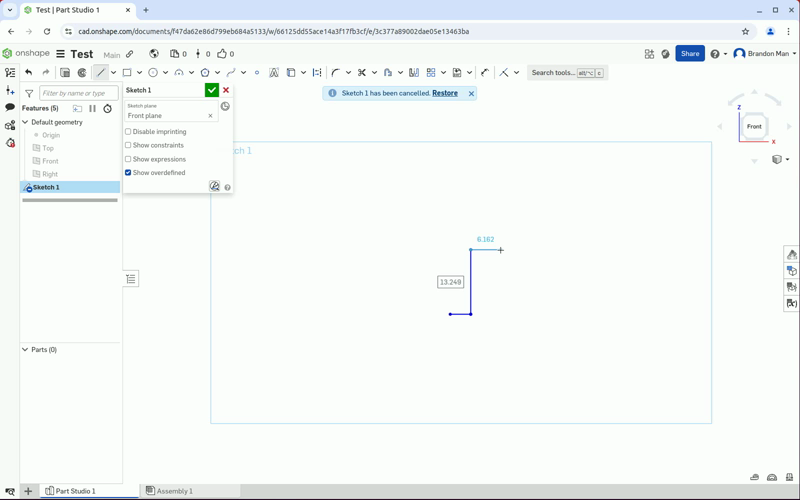
mouse_move(450, 249)
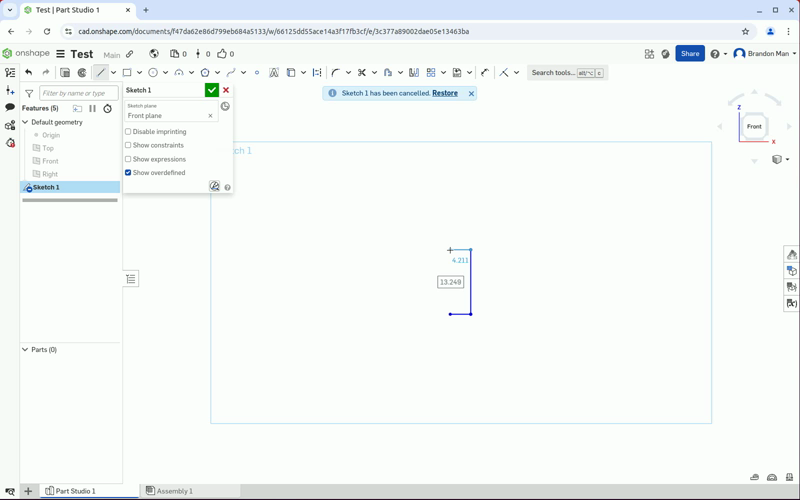
click(450, 249)
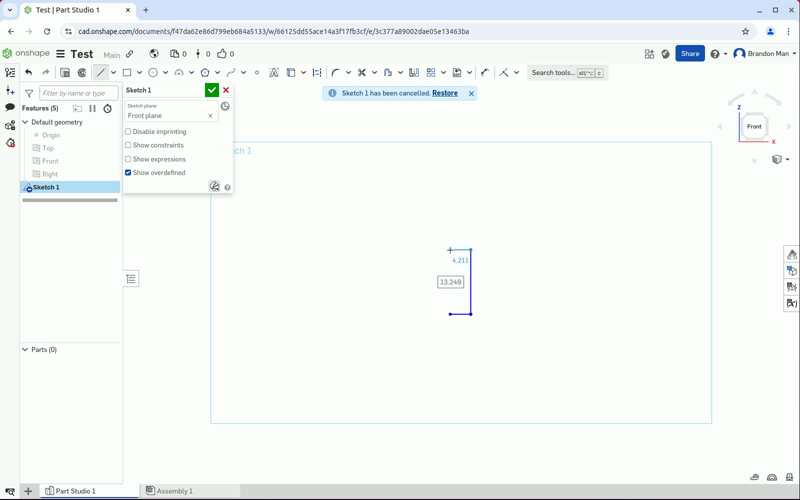
key_up(shift)
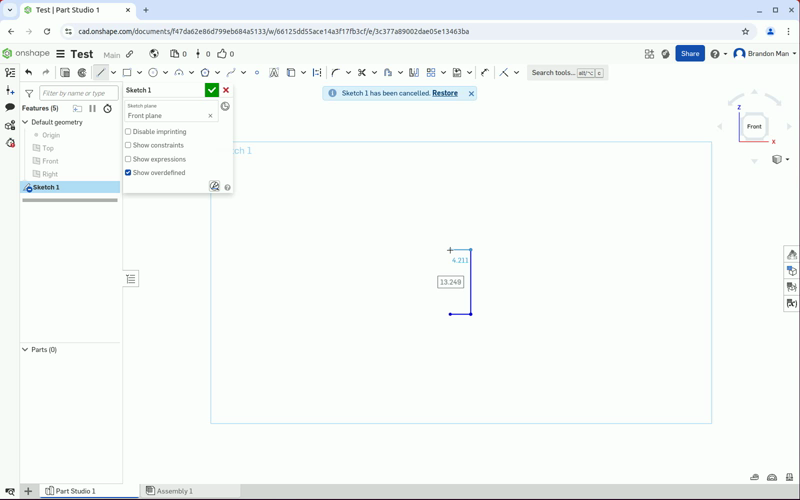
key_down(shift)
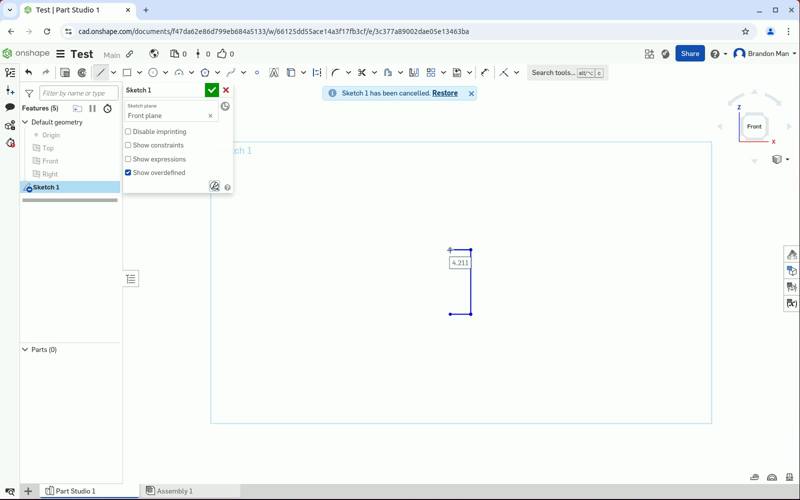
mouse_move(450, 314)
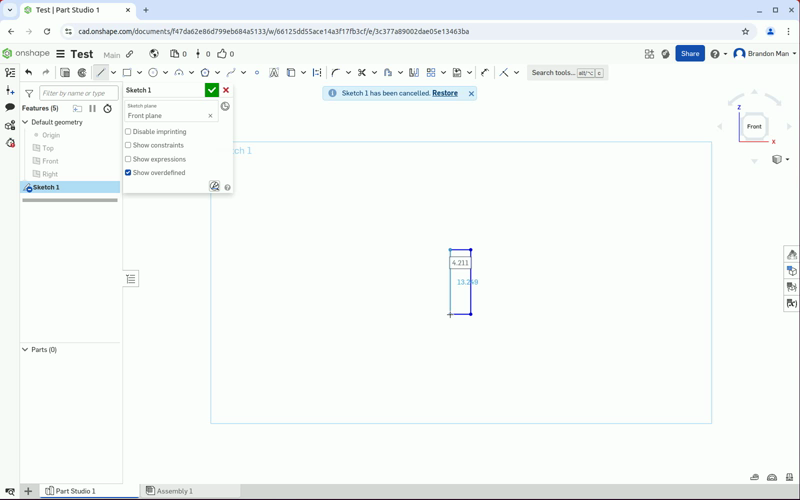
key_up(shift)
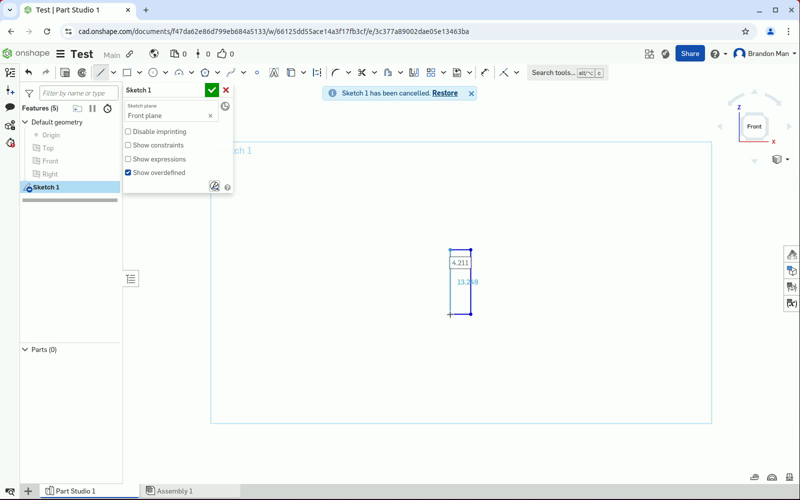
click(450, 314)
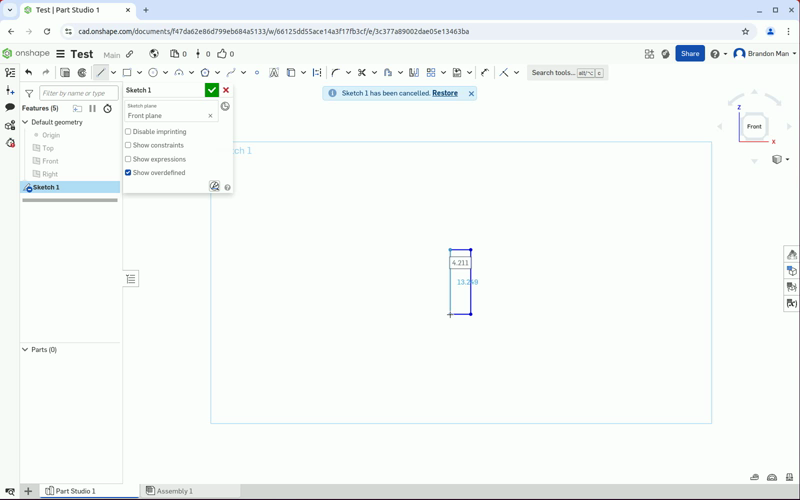
key(esc)
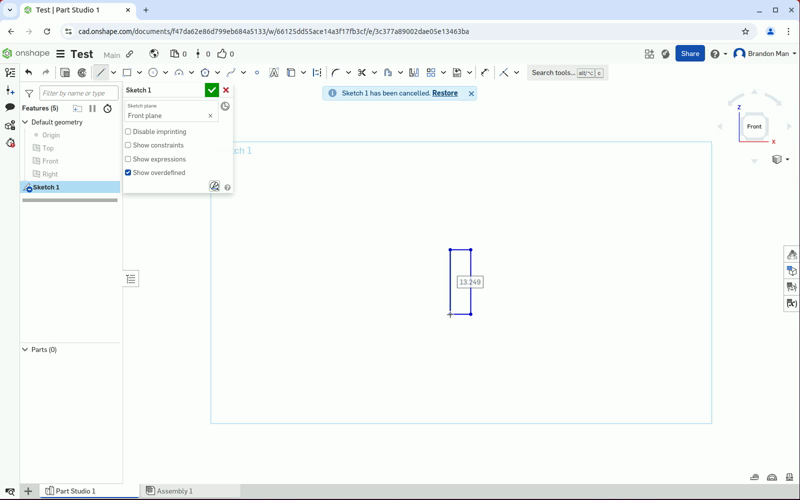
mouse_move(468, 310)
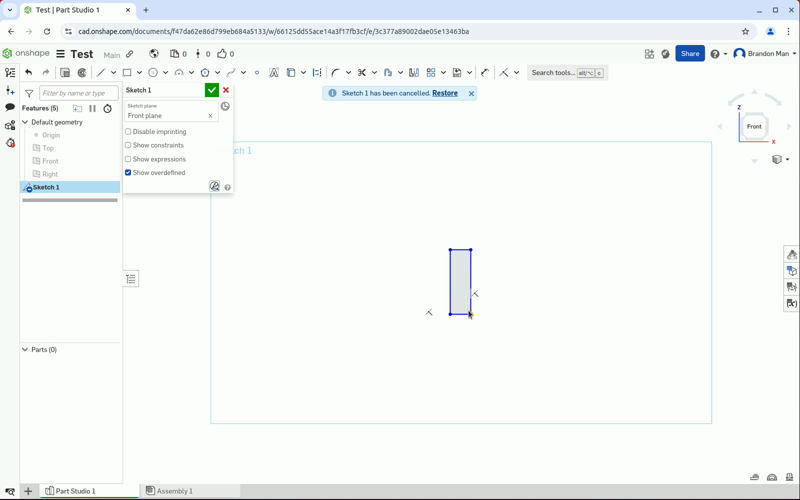
scroll(6)
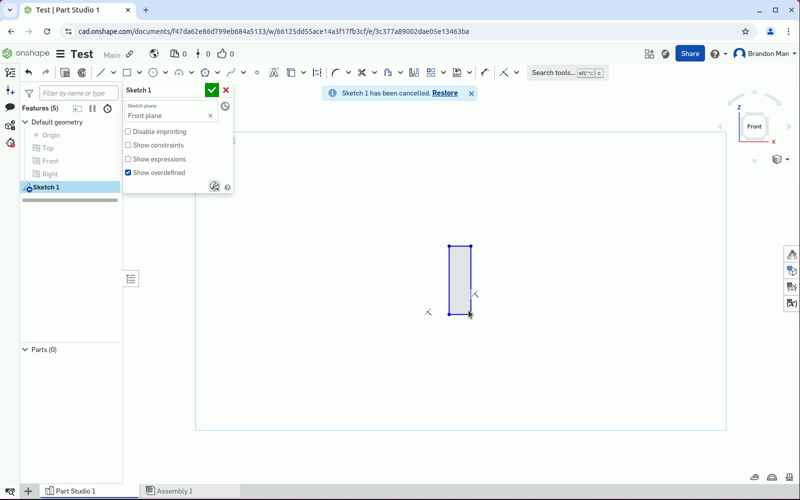
scroll(6)
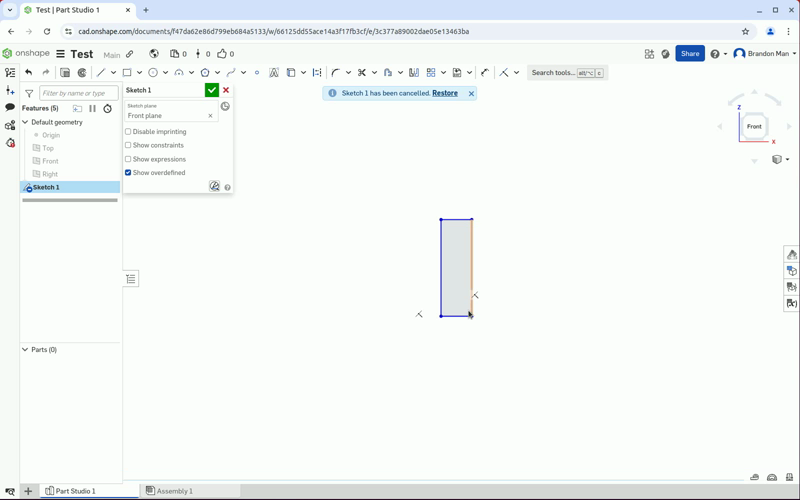
scroll(6)
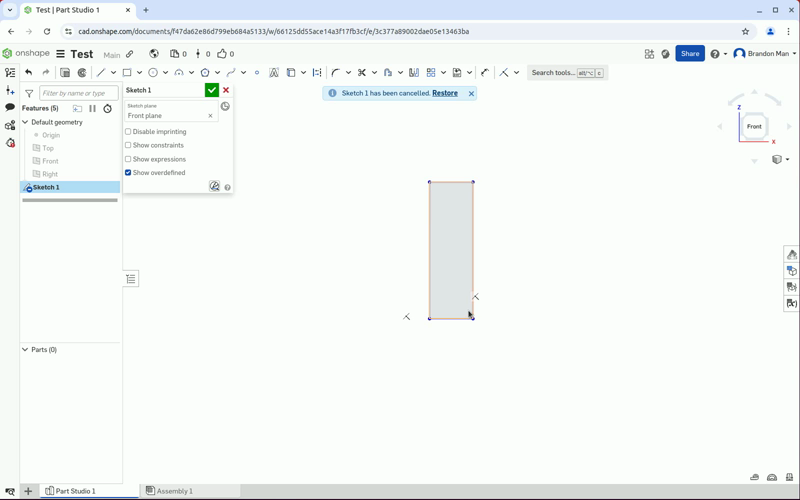
scroll(6)
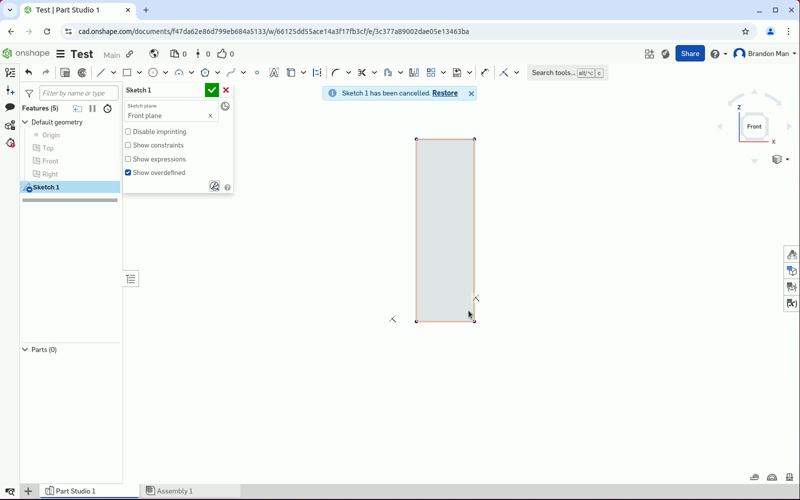
scroll(6)
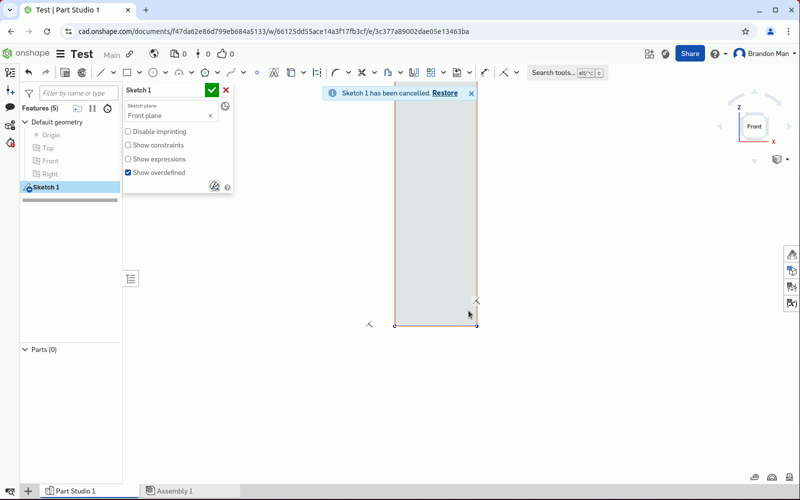
scroll(6)
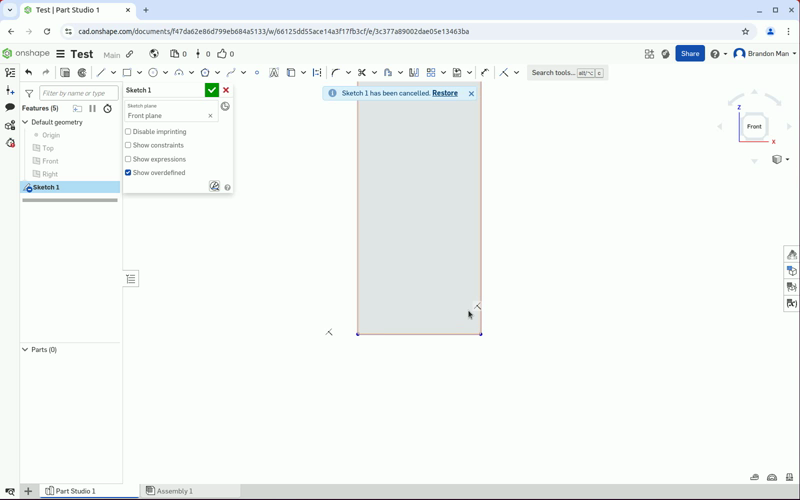
scroll(6)
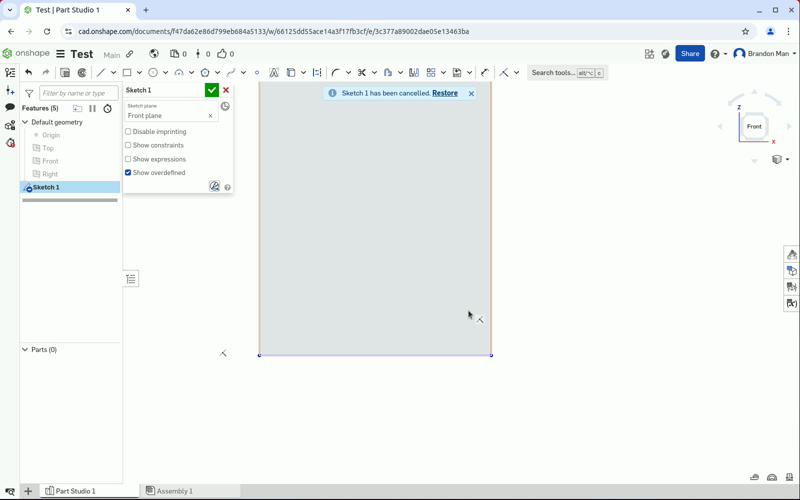
click(468, 310)
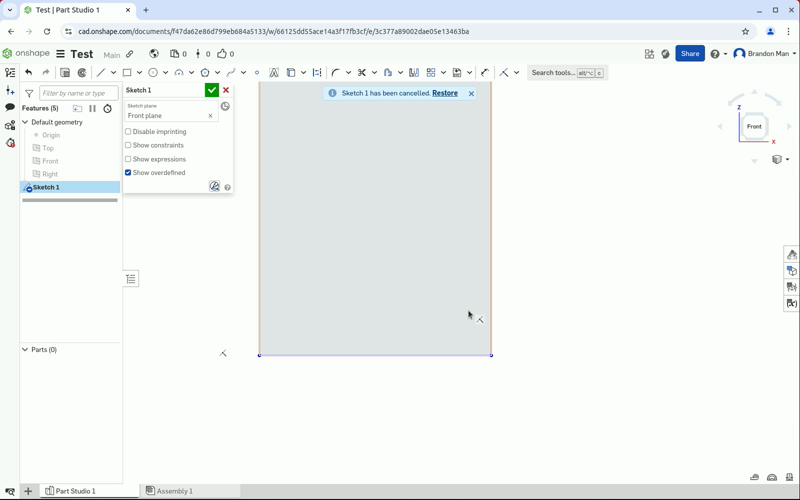
scroll(-6)
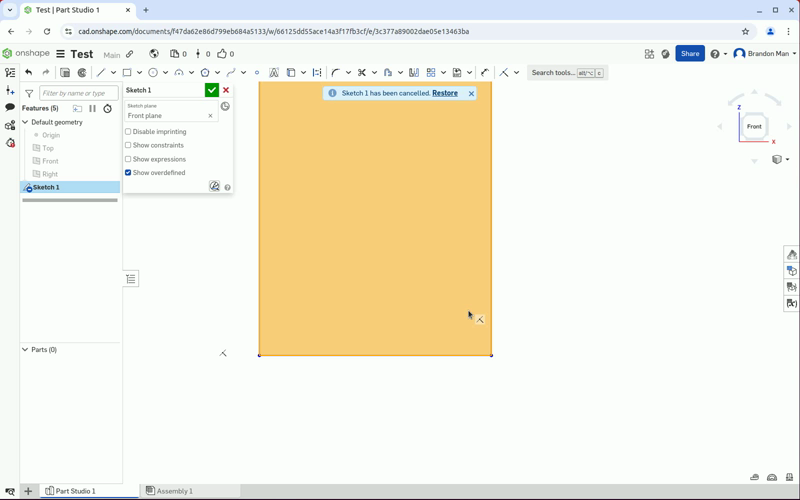
scroll(-6)
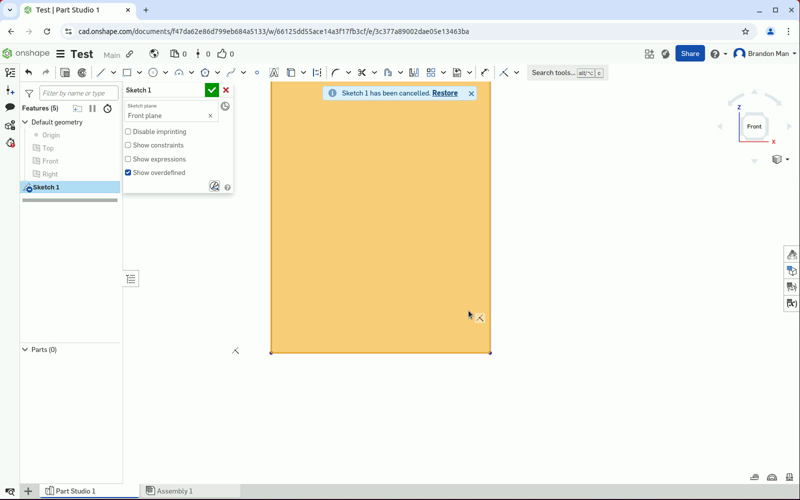
scroll(-6)
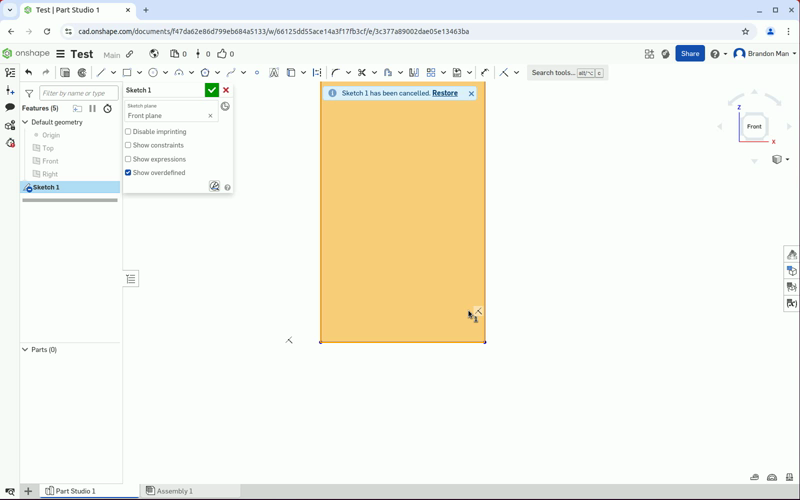
scroll(-6)
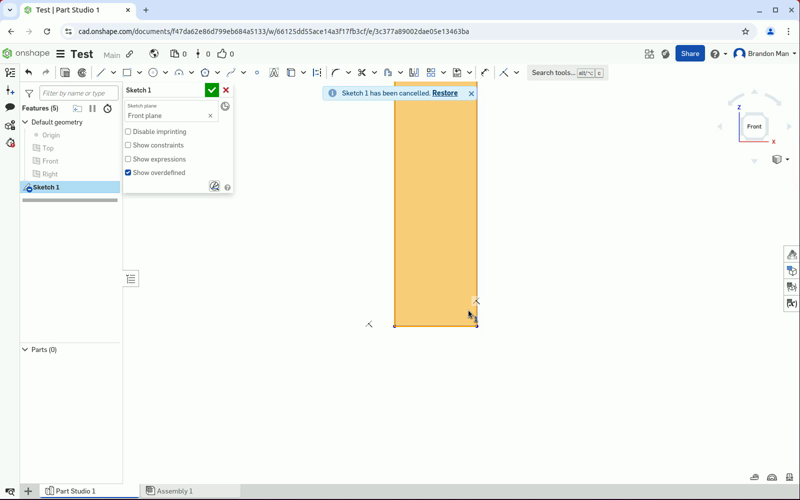
scroll(-6)
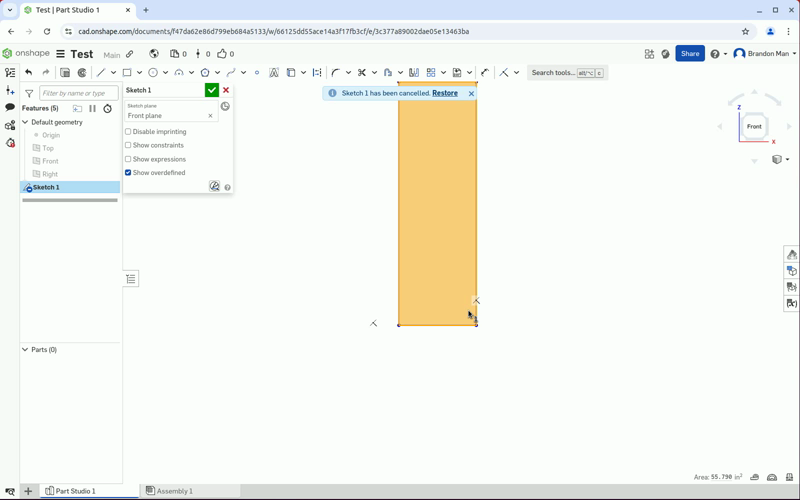
scroll(-6)
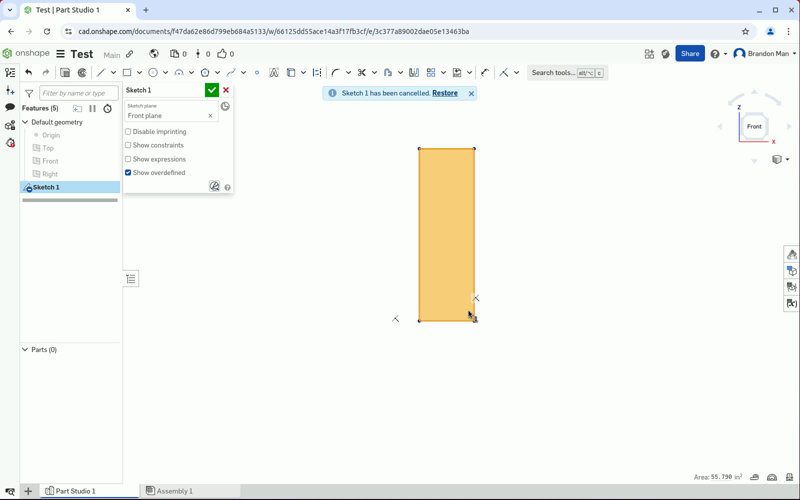
scroll(-6)
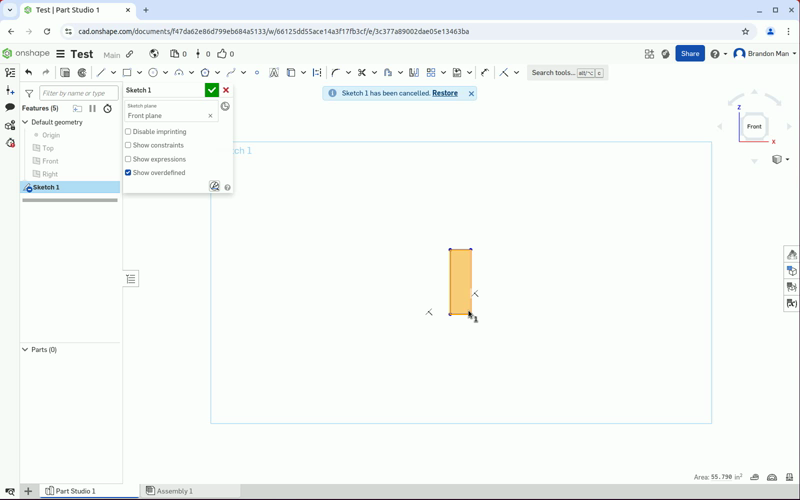
mouse_move(73, 352)
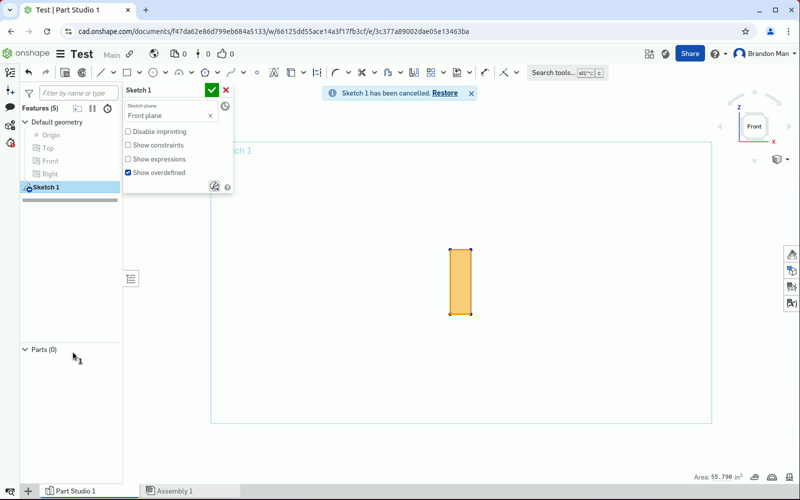
key(shift+y)
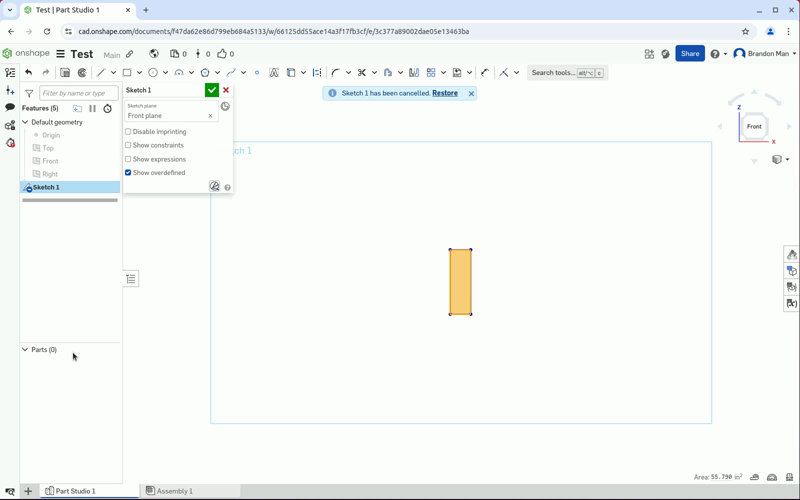
key(shift+e)
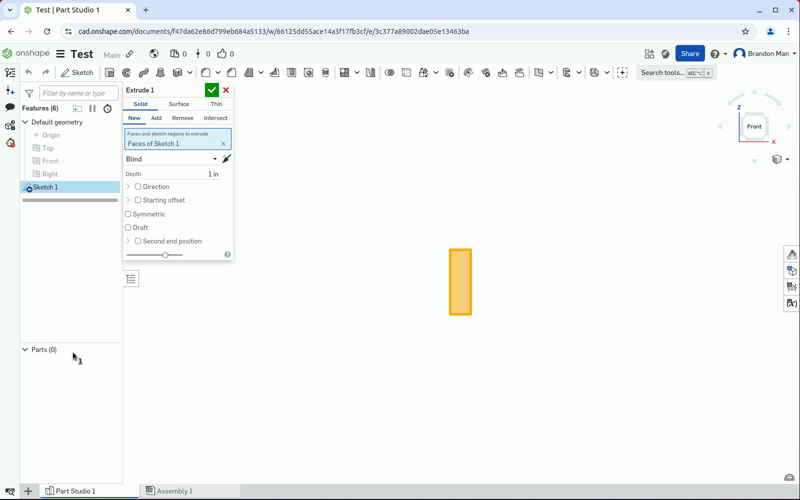
mouse_move(143, 106)
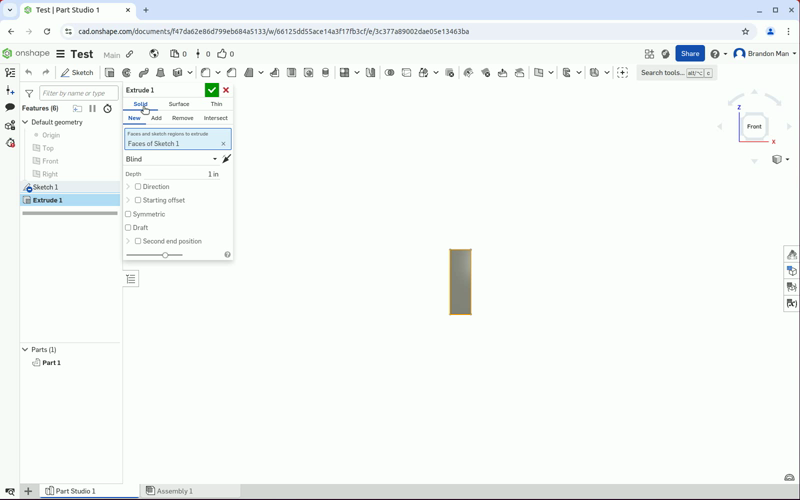
click(143, 106)
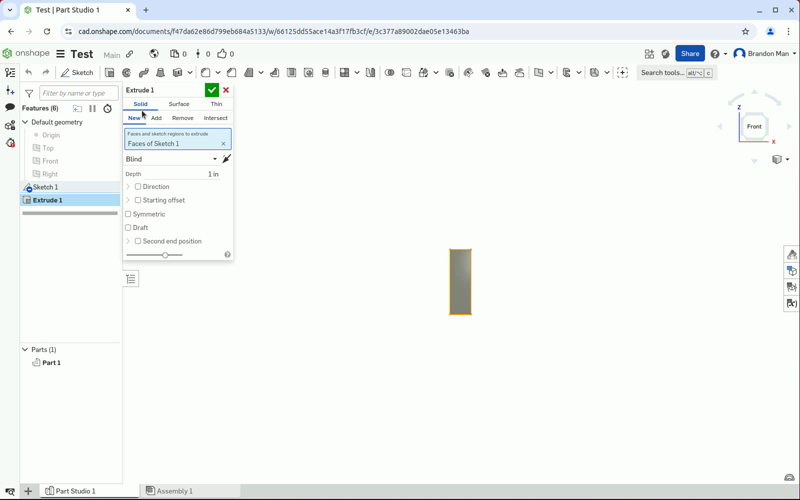
mouse_move(137, 120)
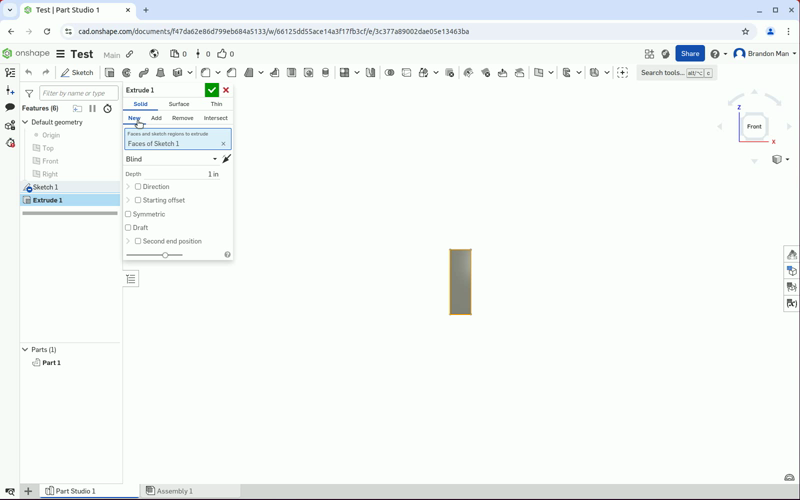
click(137, 120)
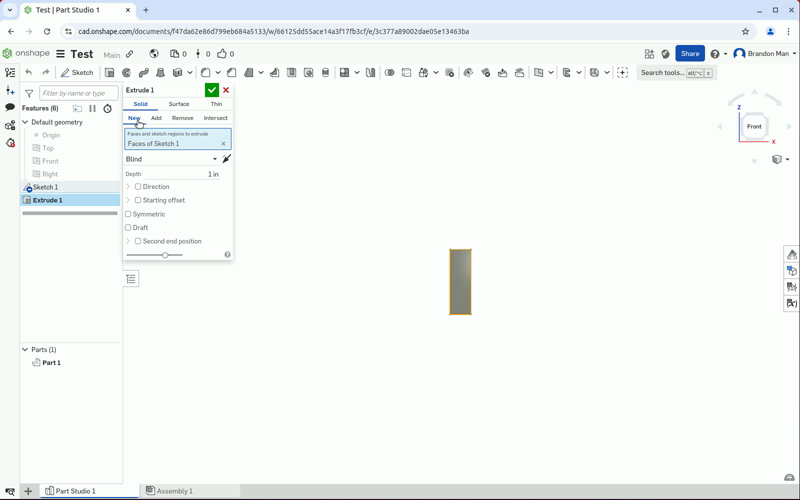
key(tab, 4)
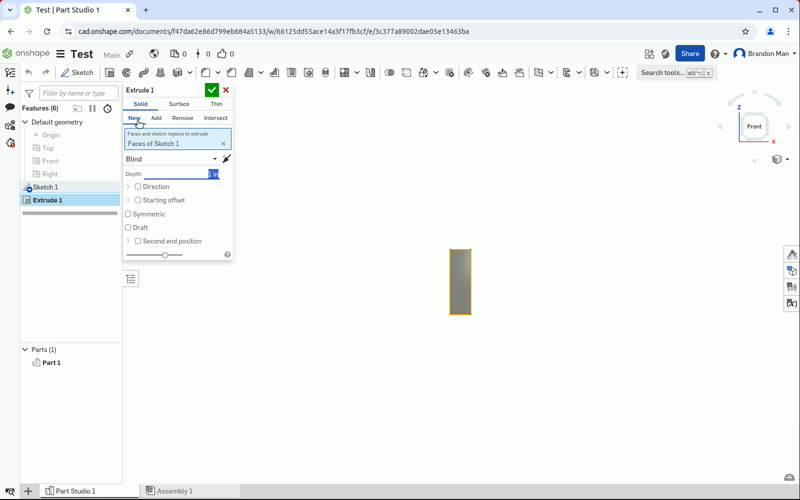
text(23.108)
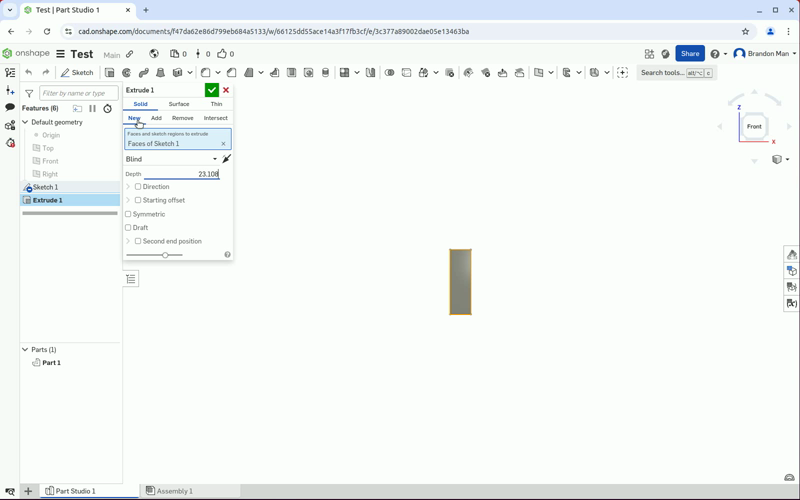
key(enter)
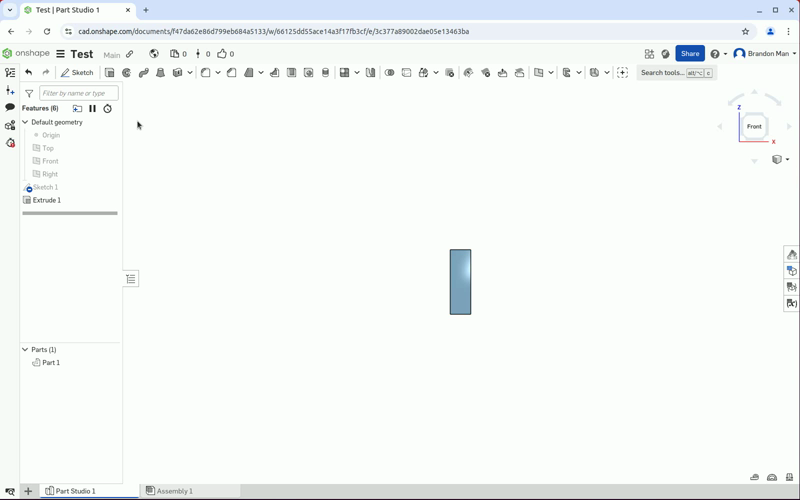
key(shift+h)
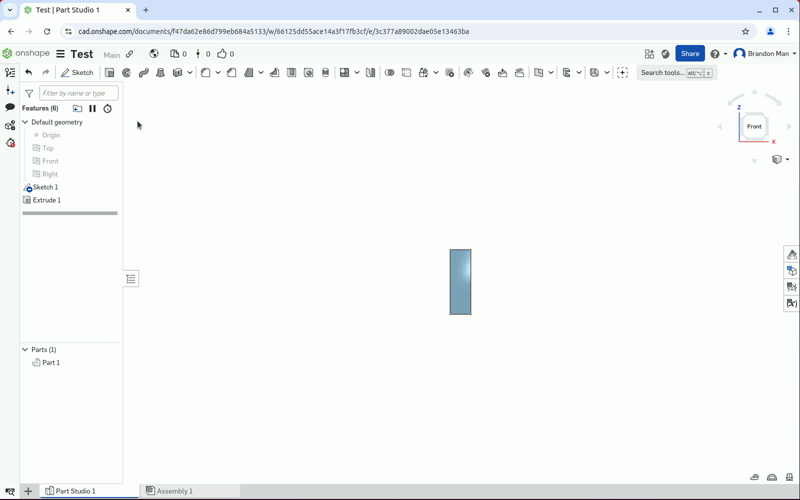
key(shift+h)
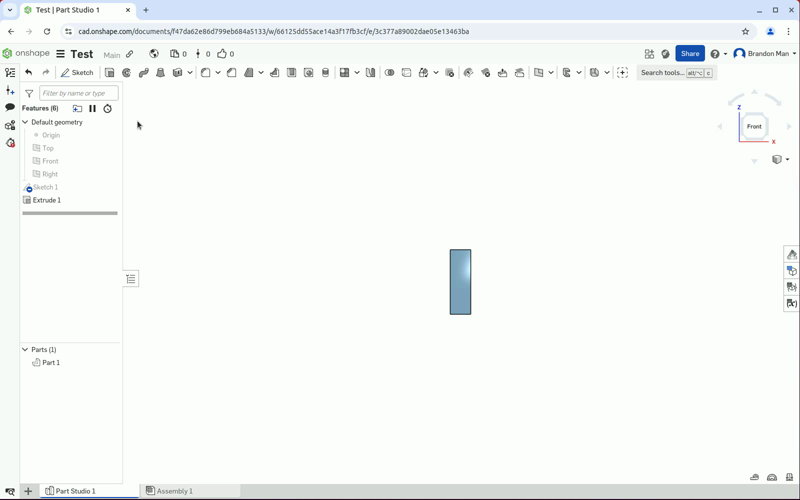
mouse_move(73, 189)
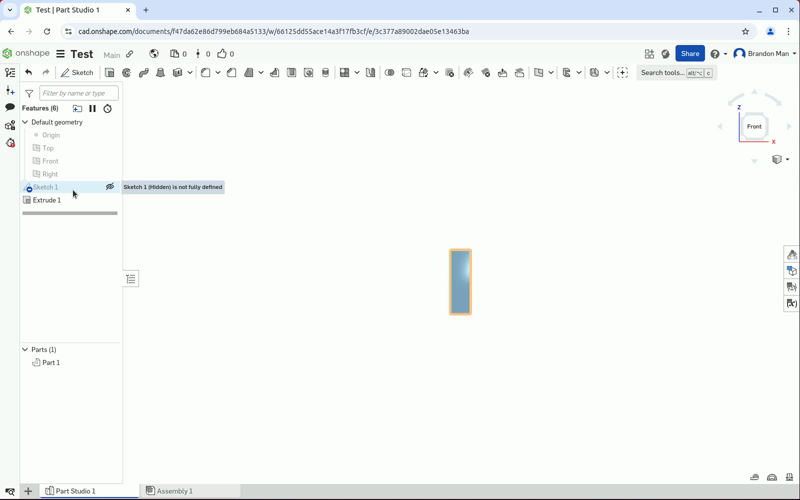
click(73, 189)
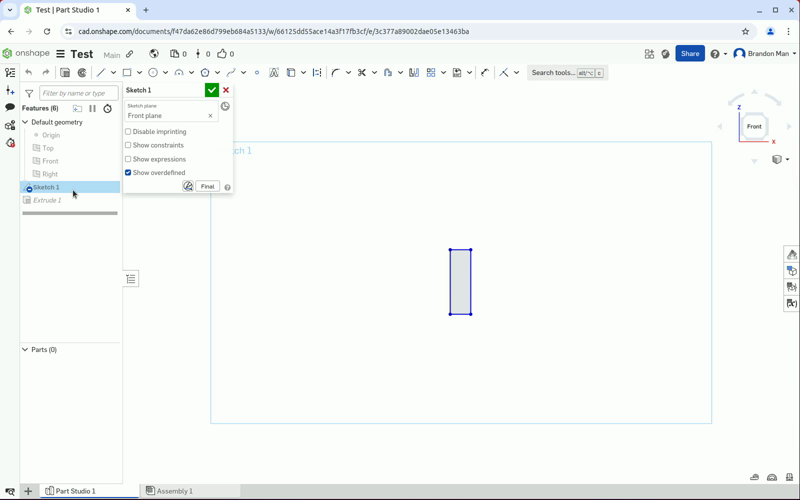
mouse_move(229, 92)
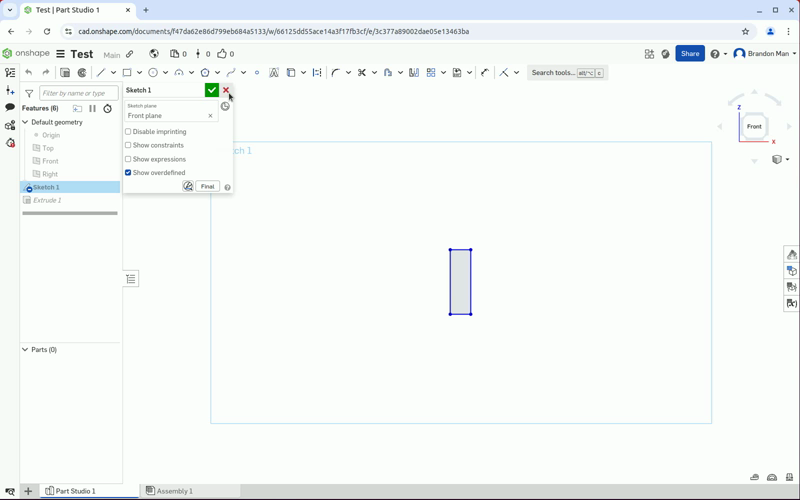
click(229, 92)
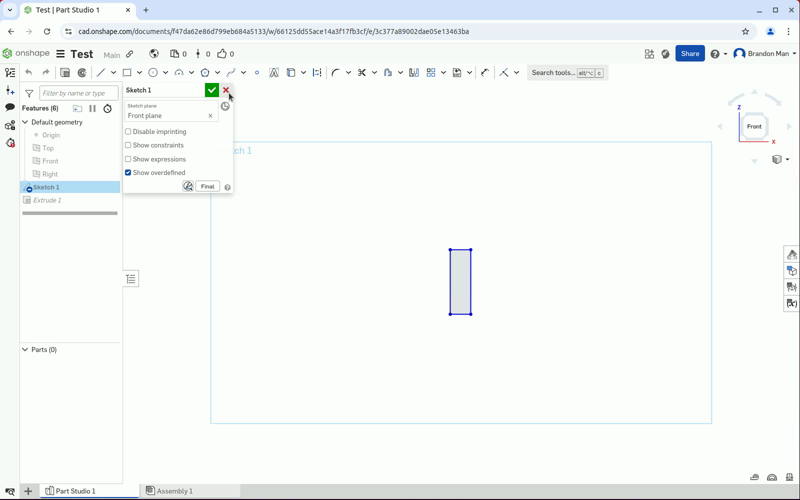
key(shift+s)
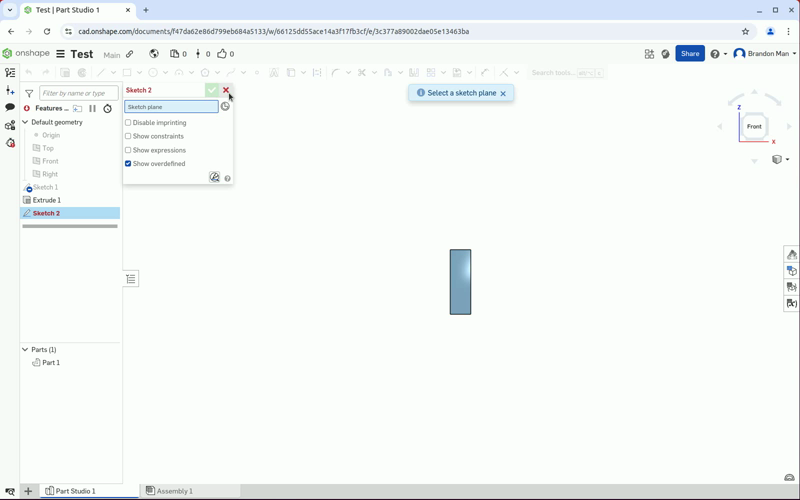
mouse_move(73, 163)
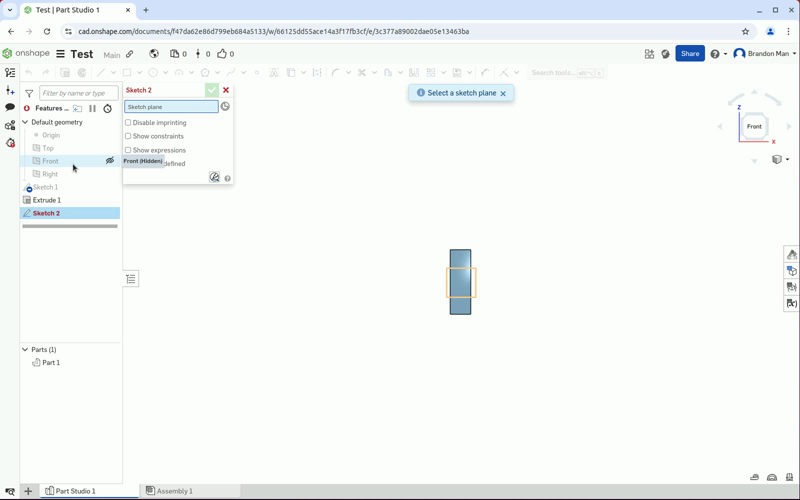
click(73, 163)
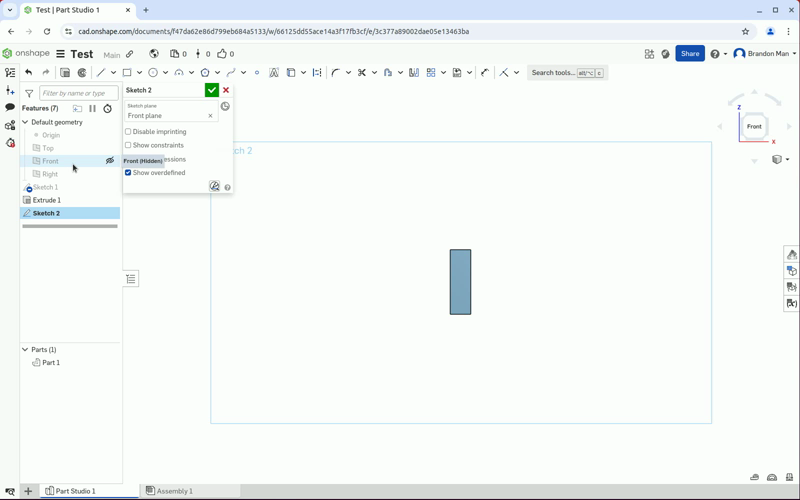
mouse_move(73, 352)
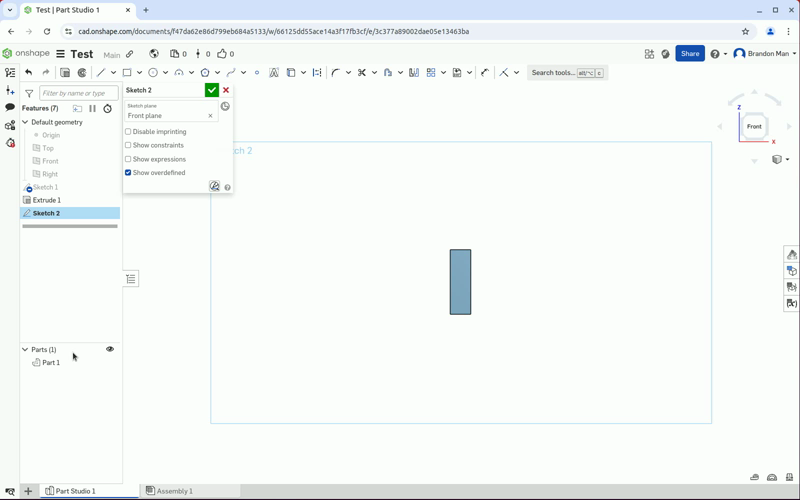
key(y)
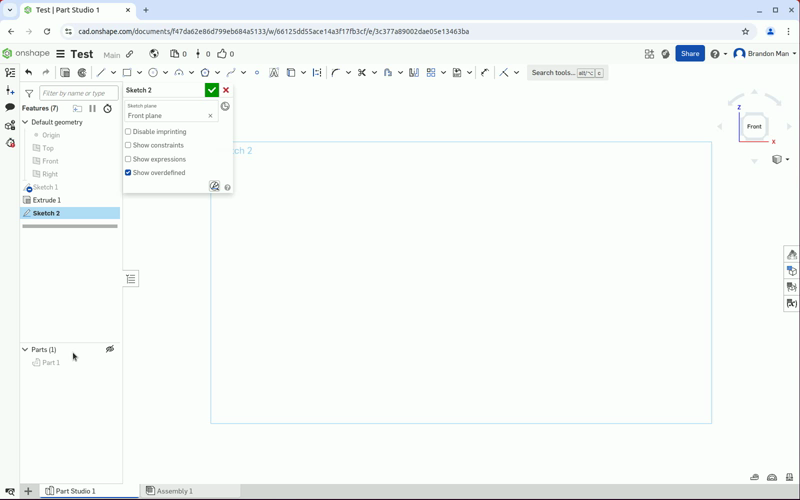
key(l)
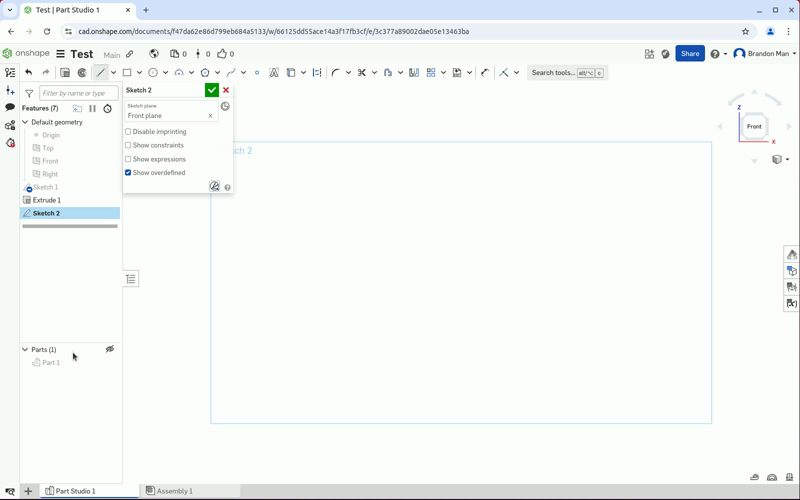
key_down(shift)
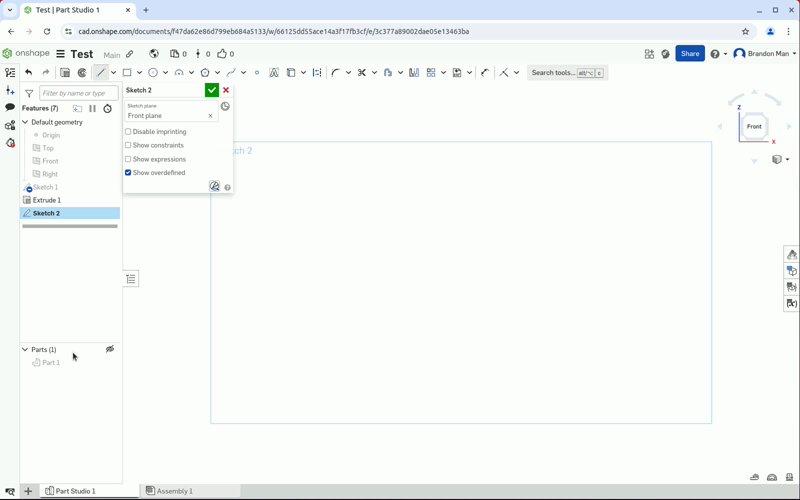
mouse_move(450, 251)
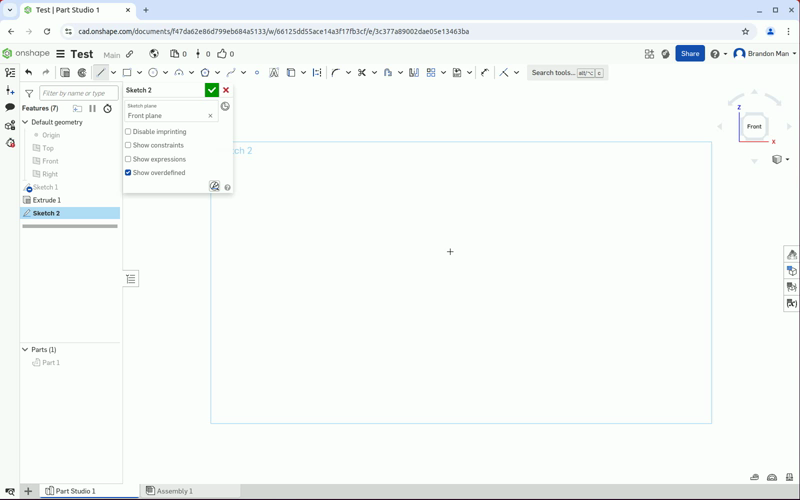
click(450, 251)
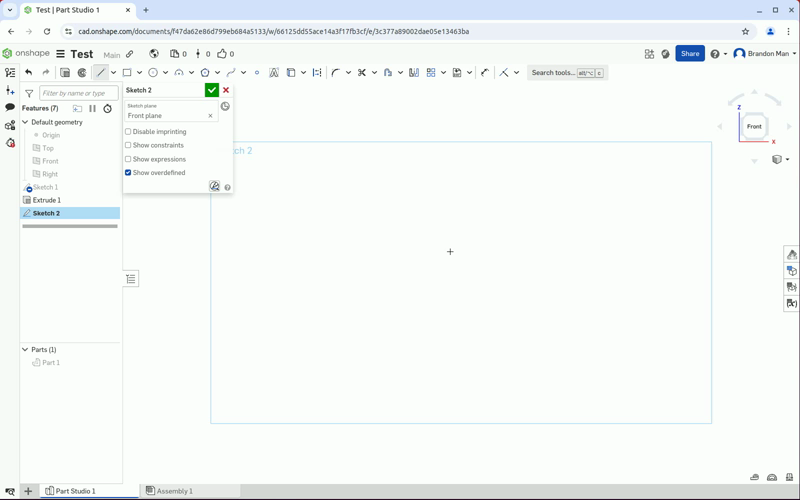
key_up(shift)
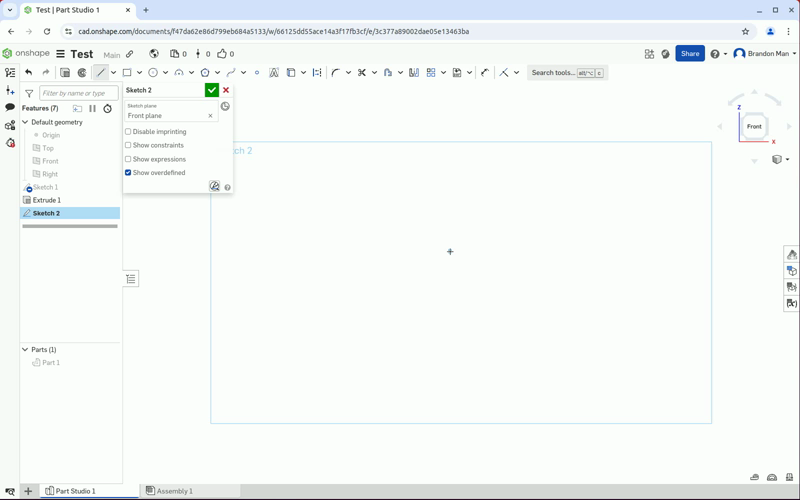
key_down(shift)
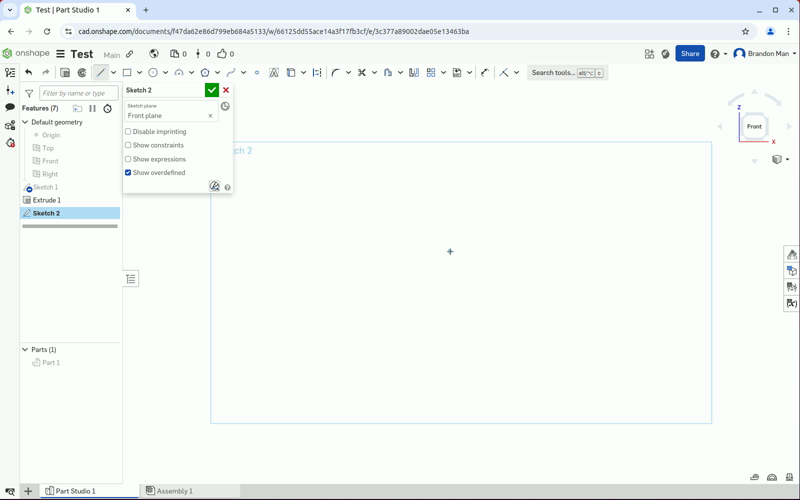
mouse_move(480, 251)
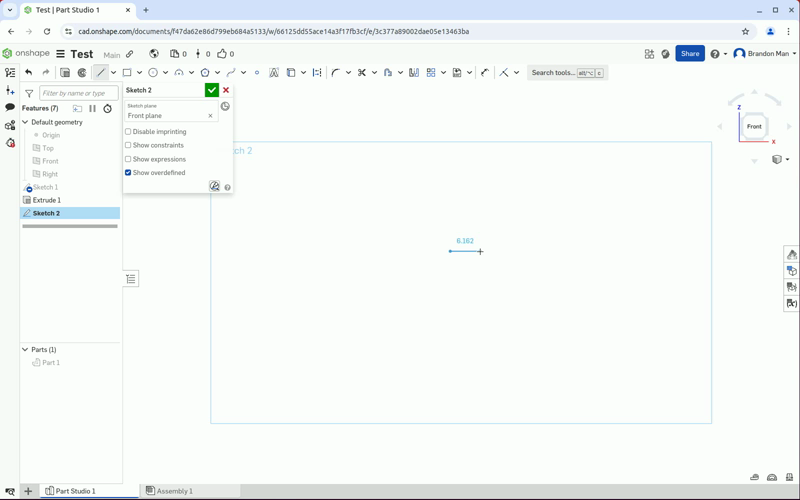
mouse_move(471, 251)
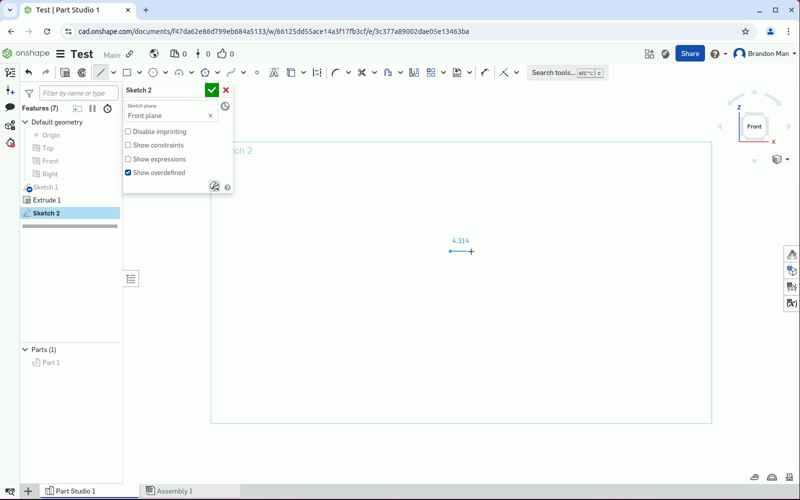
click(471, 251)
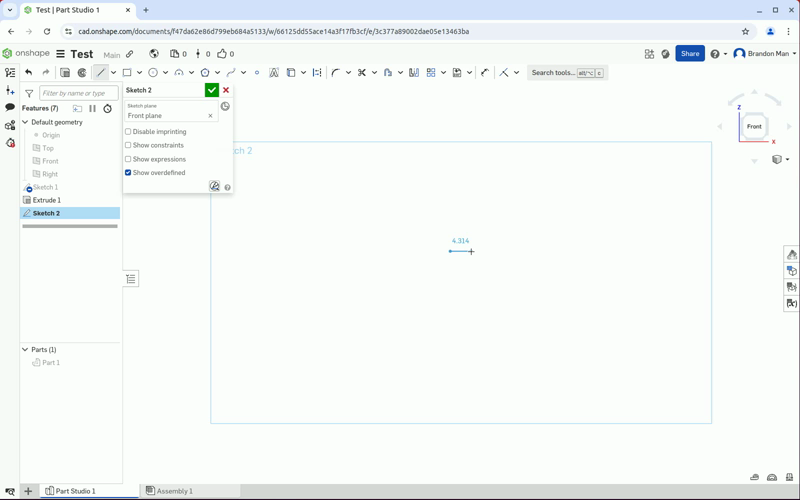
key_up(shift)
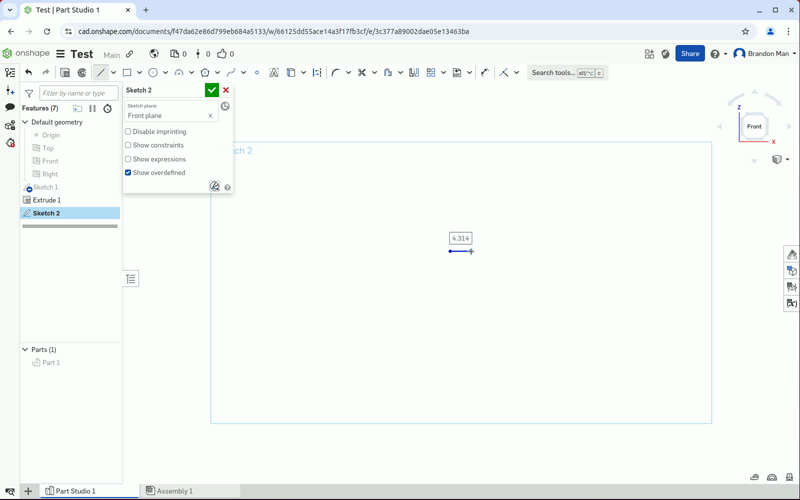
key_down(shift)
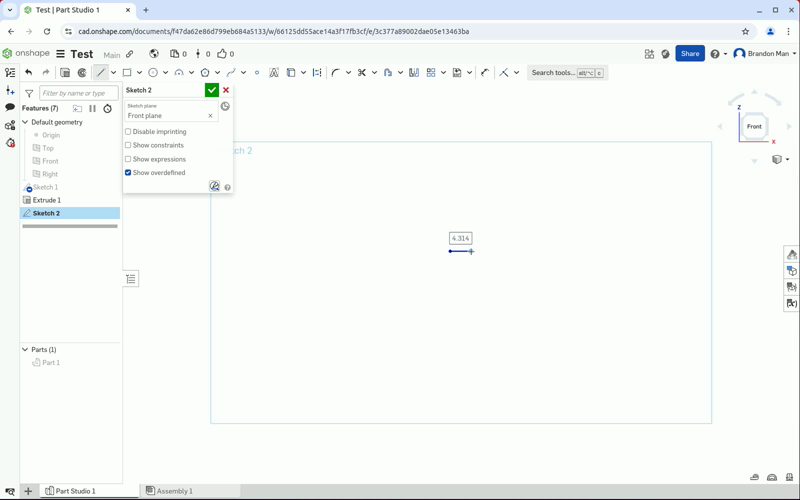
mouse_move(501, 251)
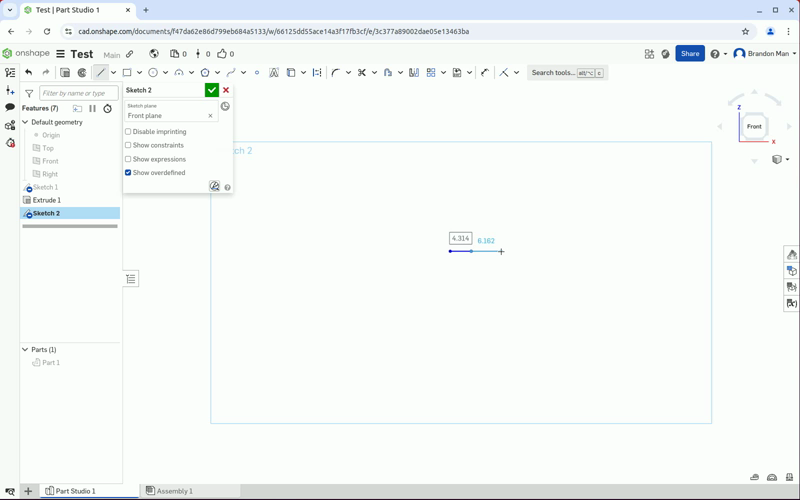
mouse_move(471, 238)
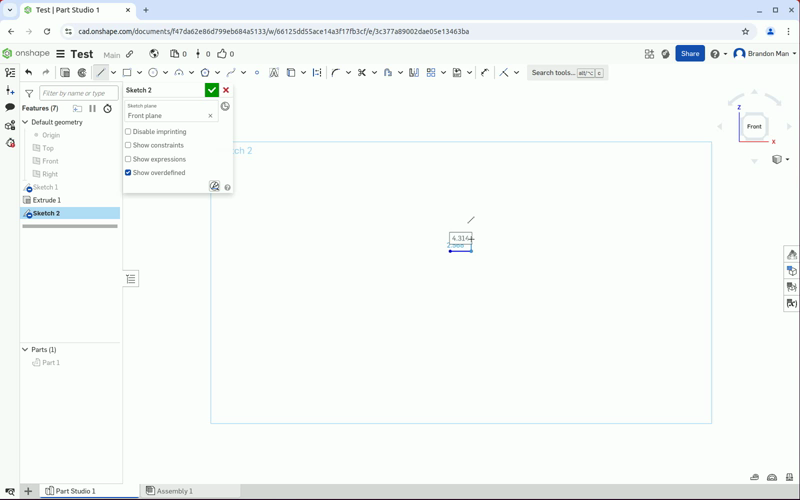
click(471, 238)
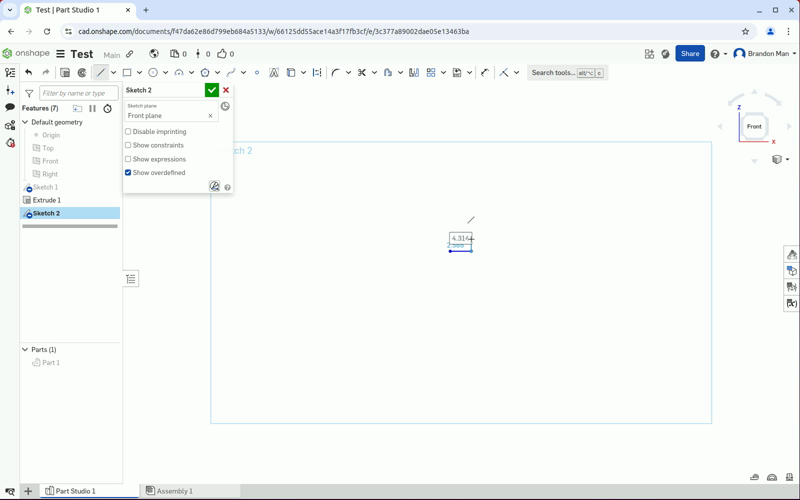
key_up(shift)
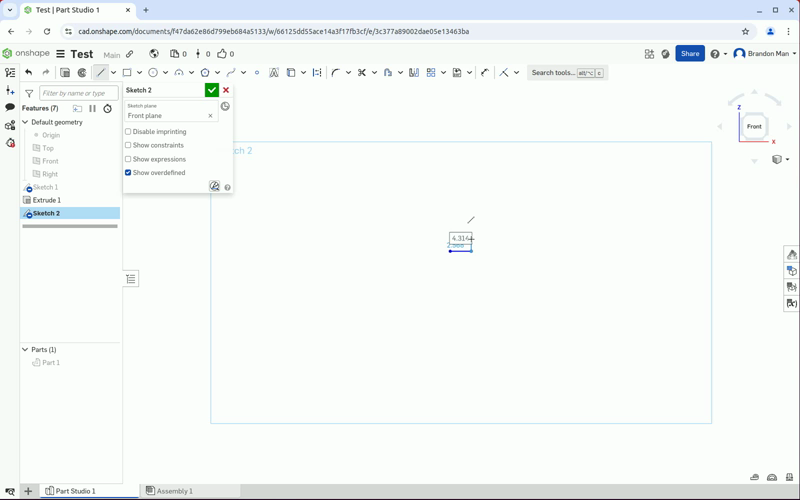
key_down(shift)
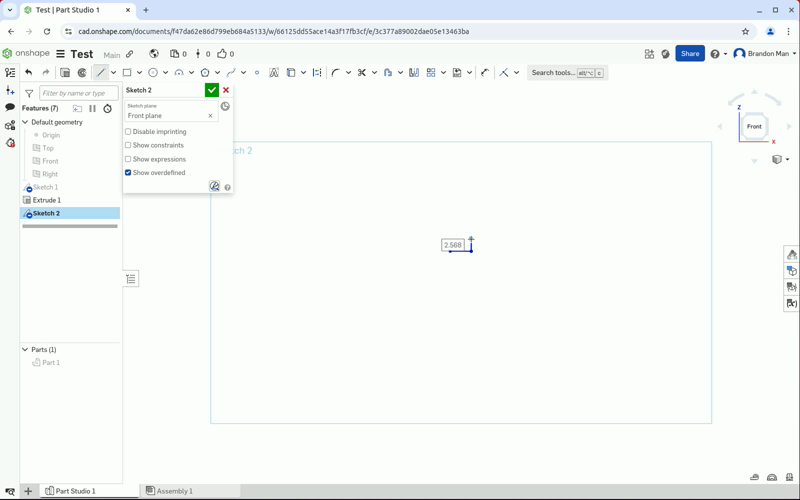
mouse_move(501, 238)
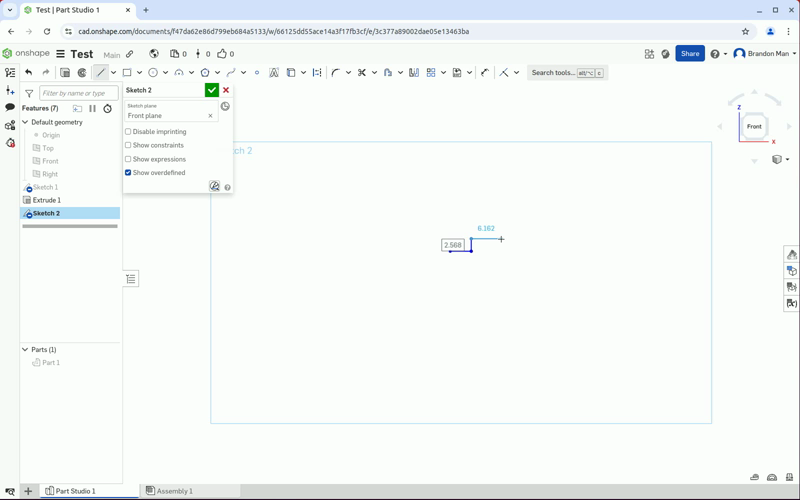
mouse_move(450, 238)
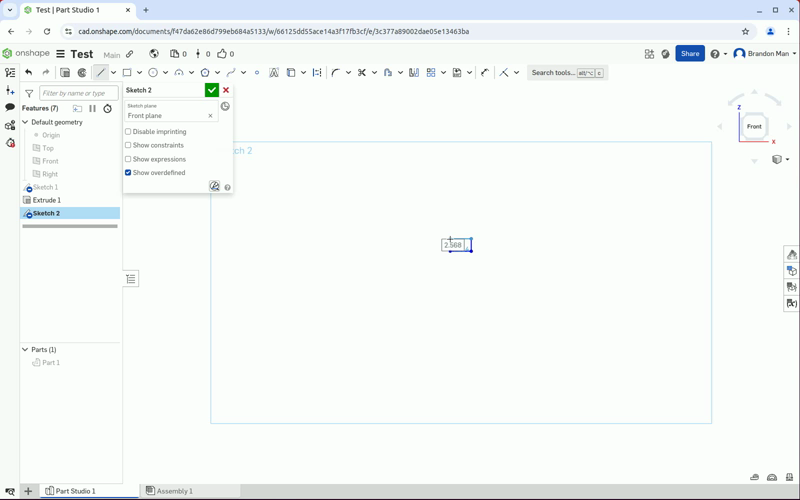
click(450, 238)
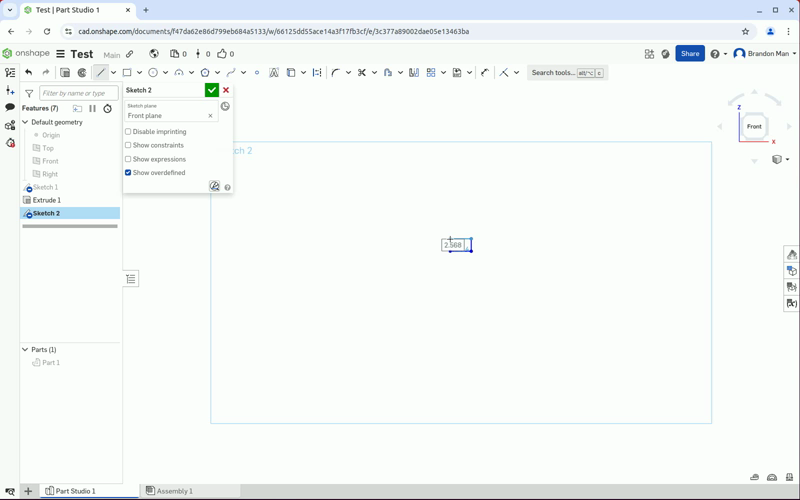
key_up(shift)
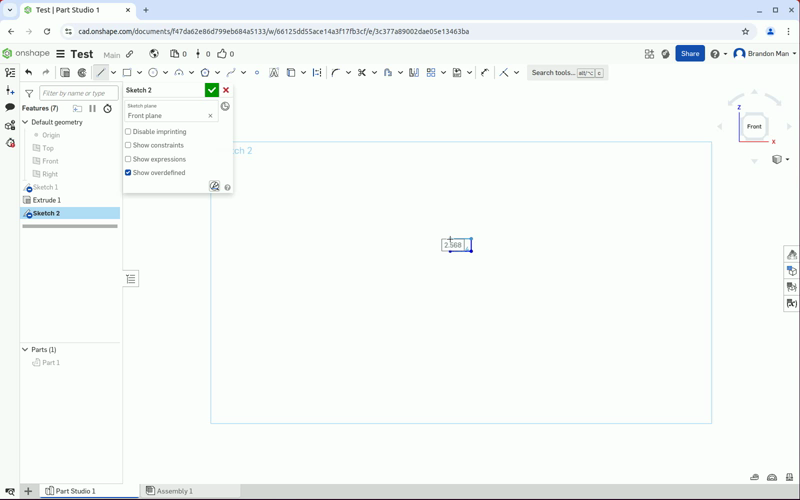
mouse_move(480, 238)
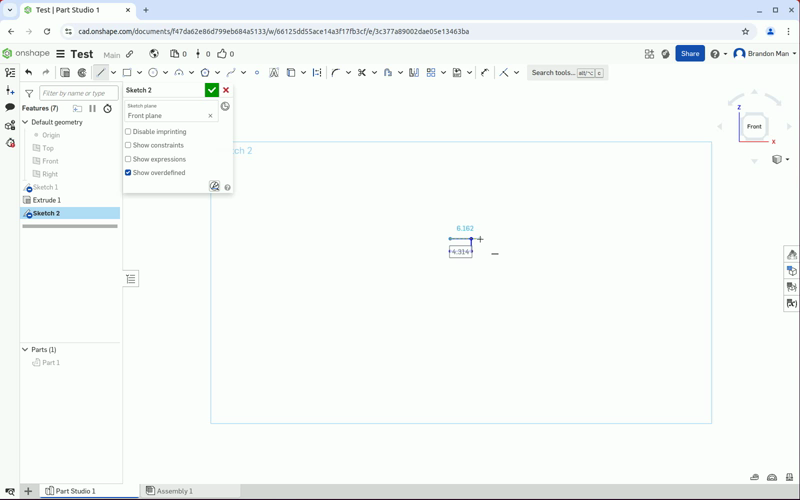
key_down(shift)
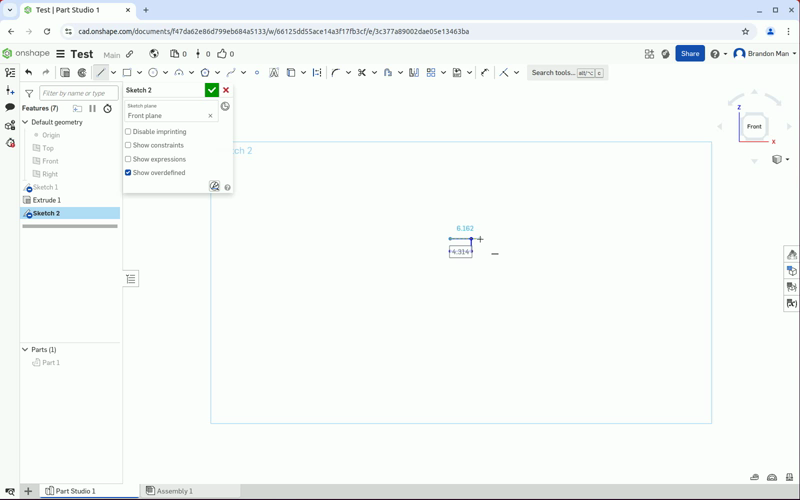
mouse_move(450, 251)
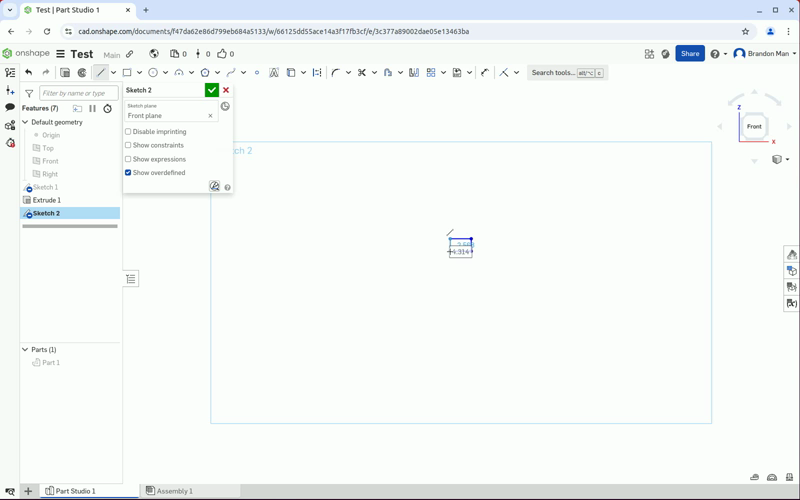
key_up(shift)
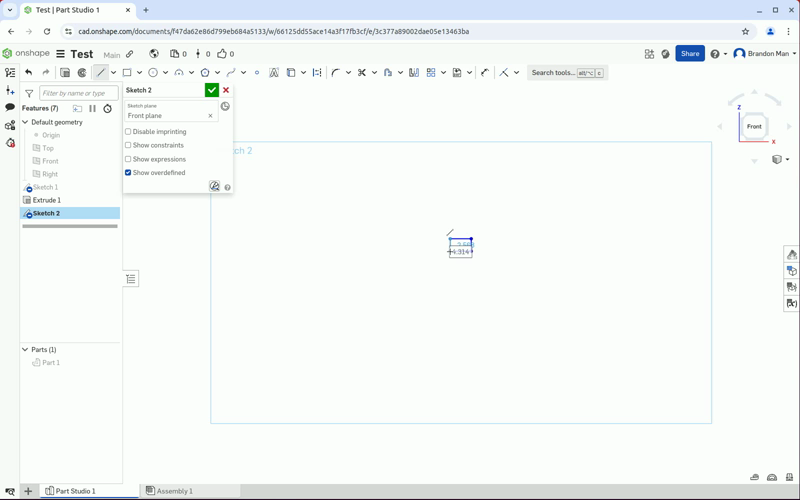
click(450, 251)
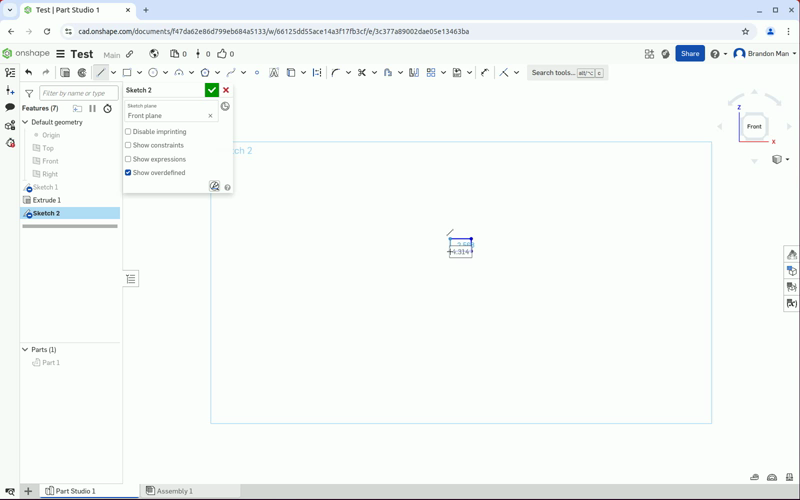
key(esc)
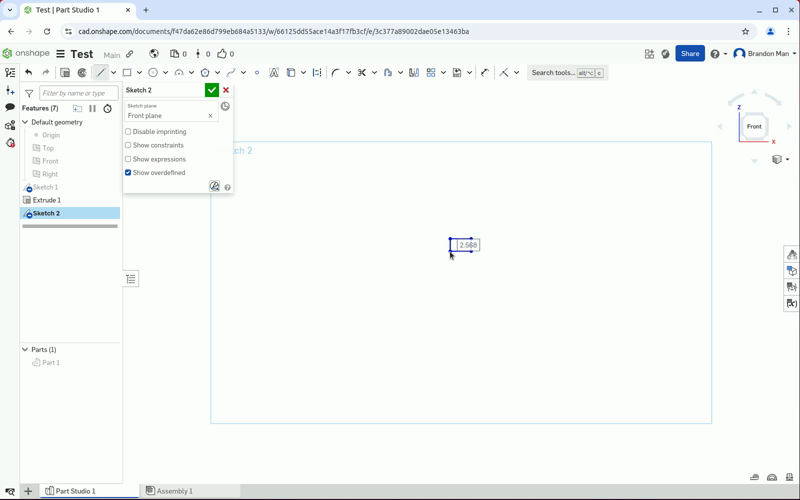
mouse_move(470, 240)
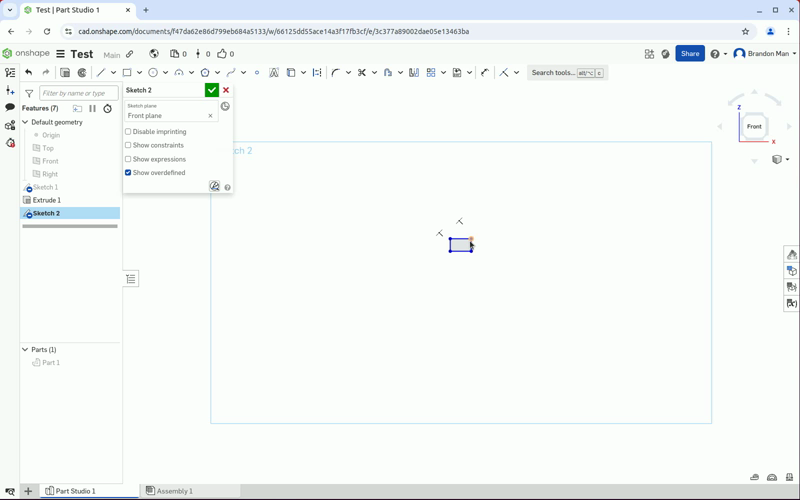
scroll(6)
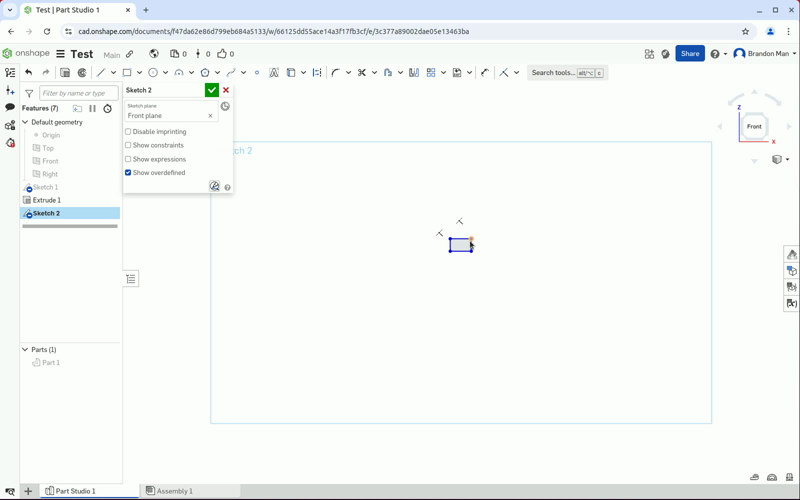
scroll(6)
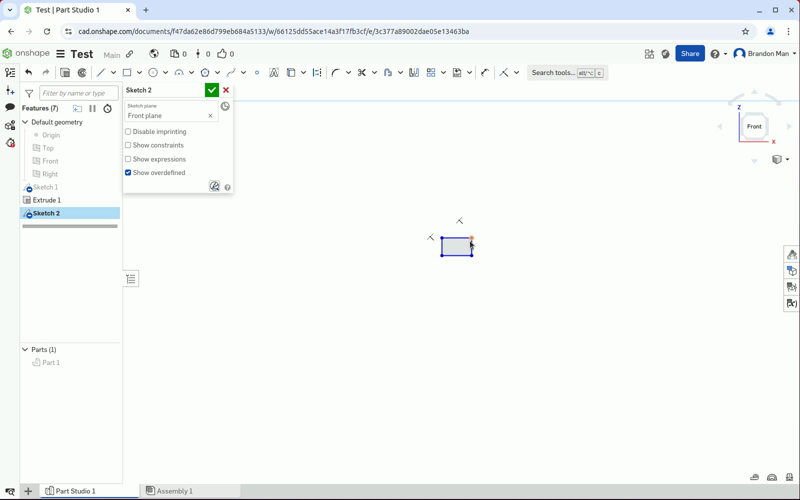
scroll(6)
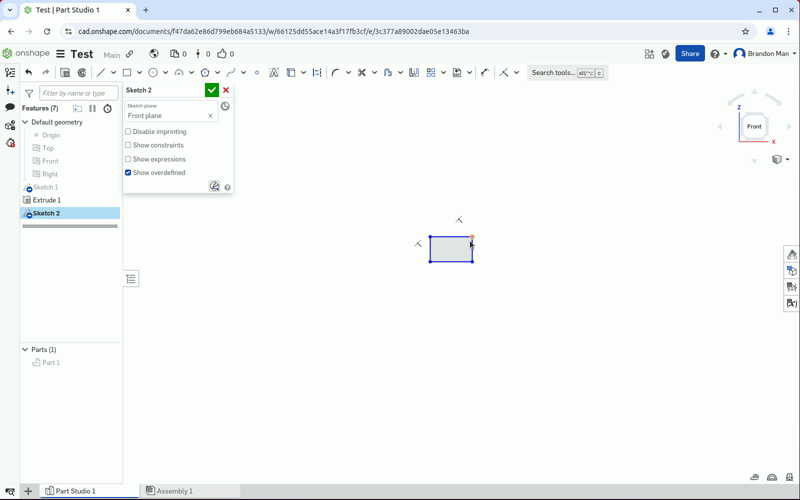
scroll(6)
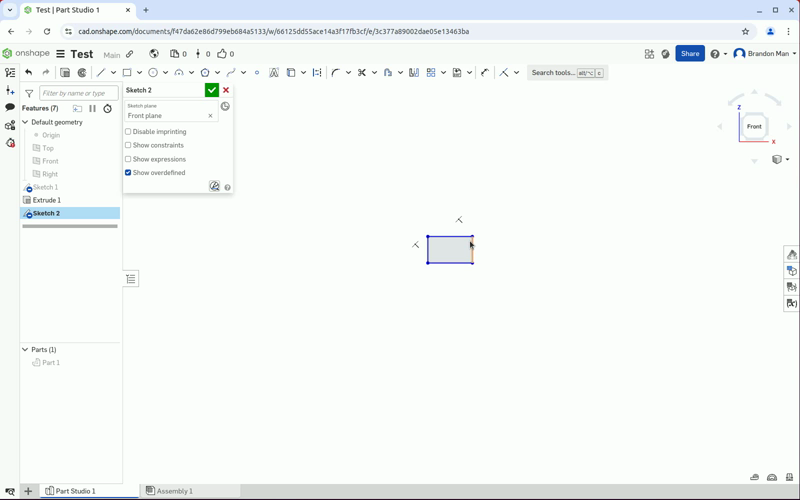
scroll(6)
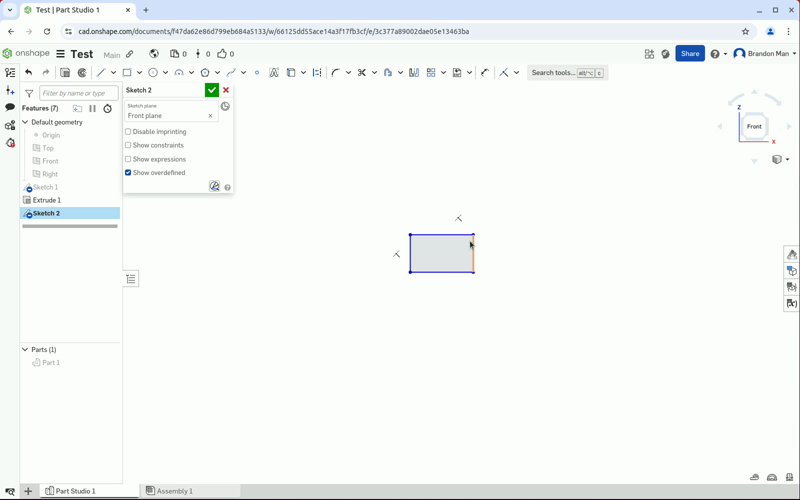
scroll(6)
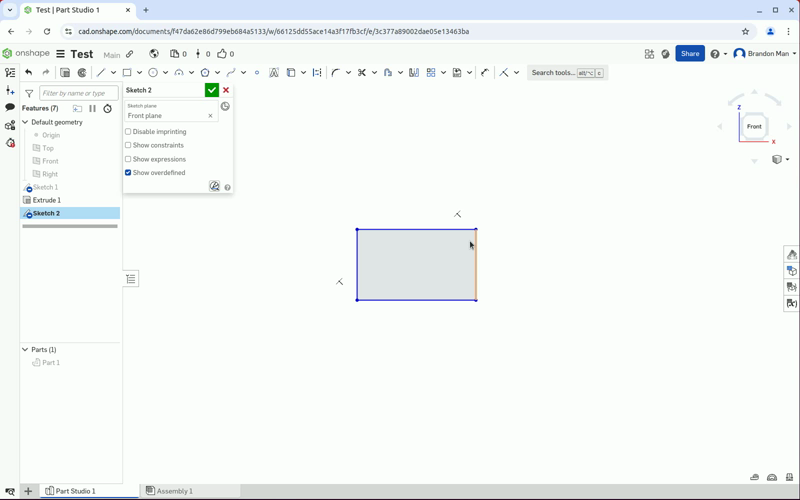
scroll(6)
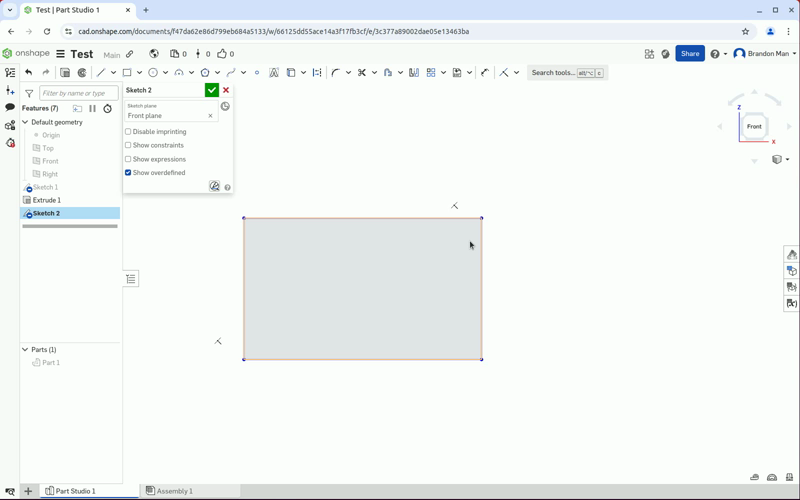
click(470, 240)
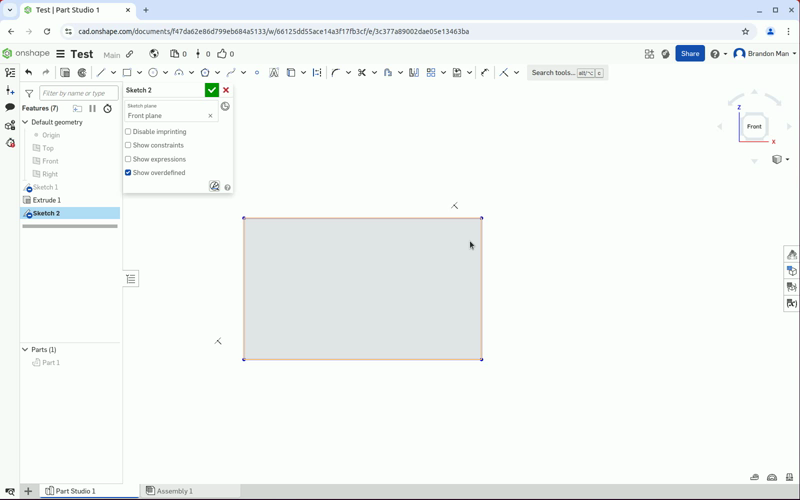
scroll(-6)
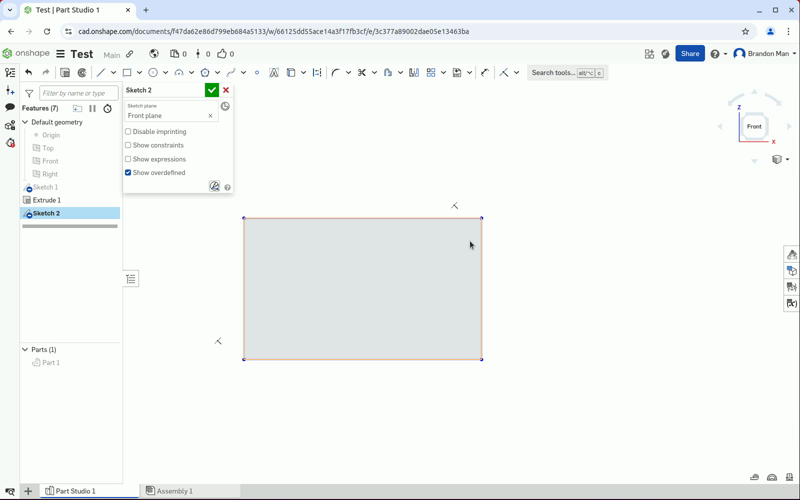
scroll(-6)
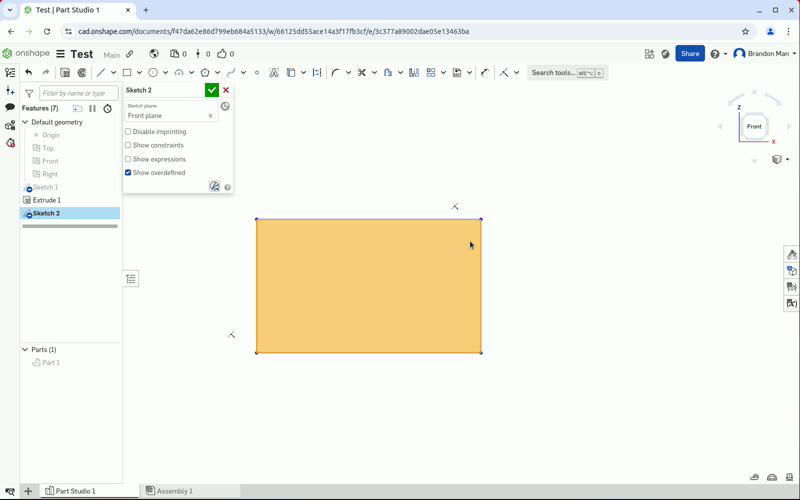
scroll(-6)
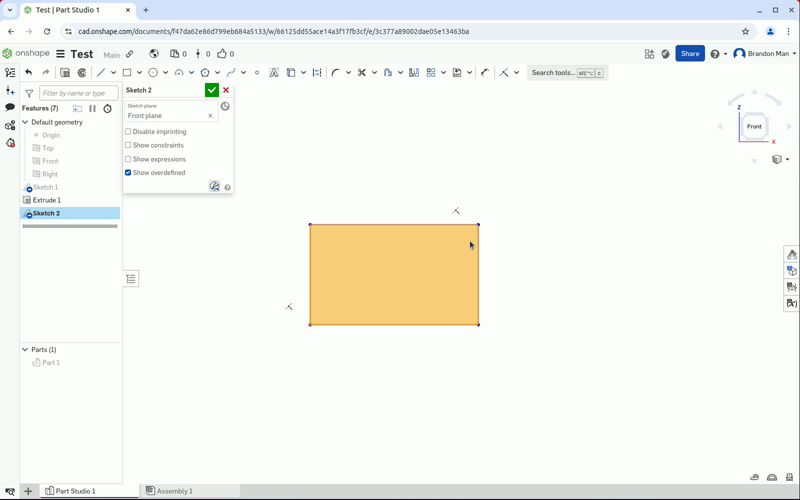
scroll(-6)
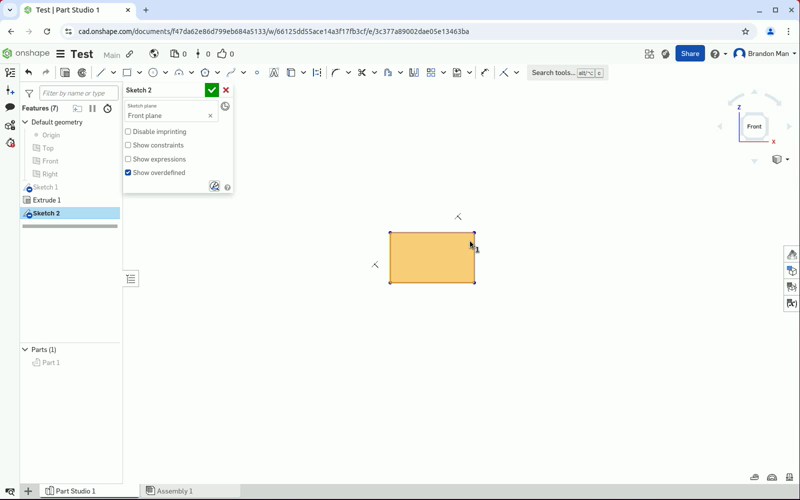
scroll(-6)
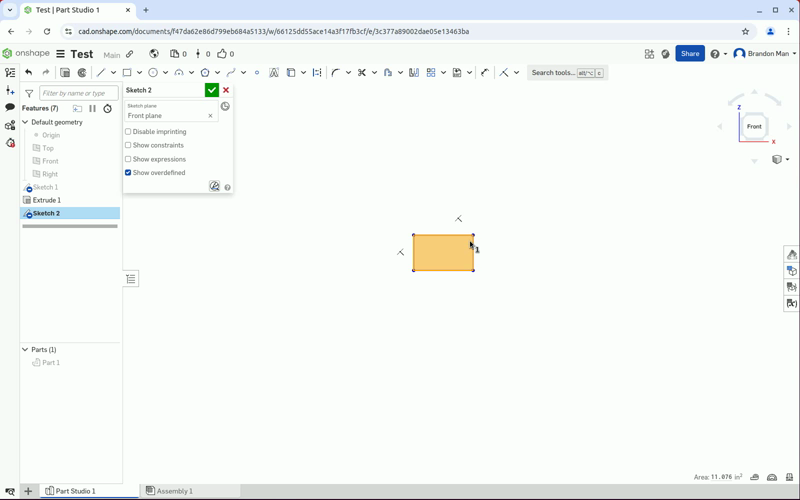
scroll(-6)
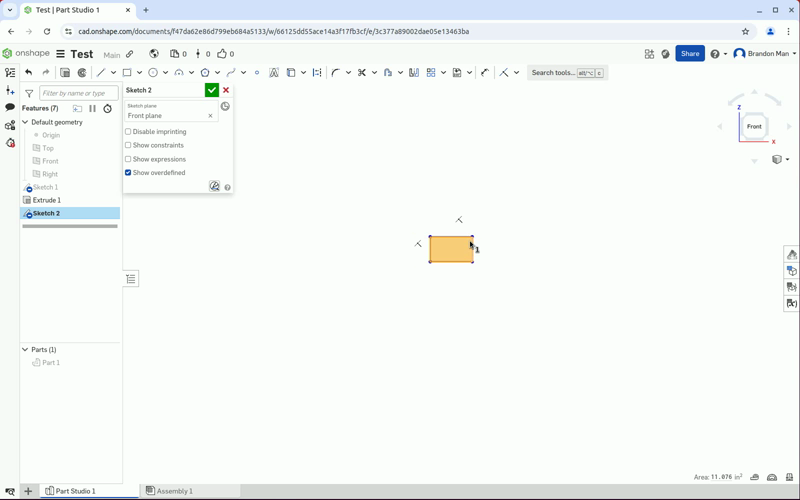
scroll(-6)
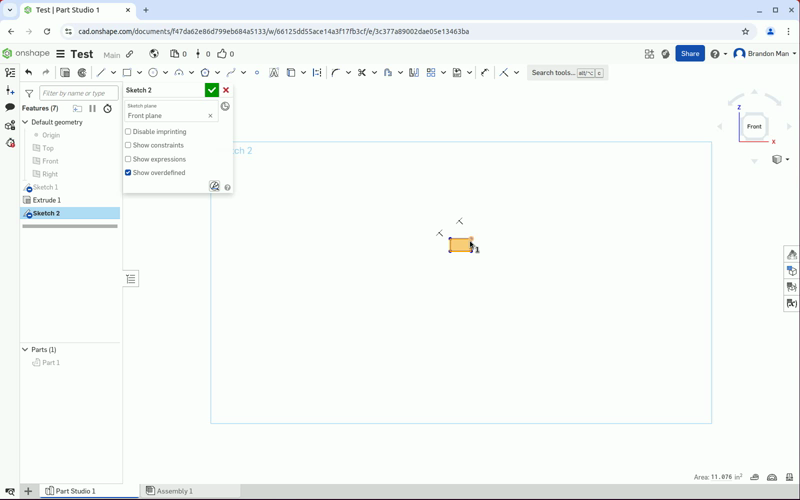
mouse_move(73, 352)
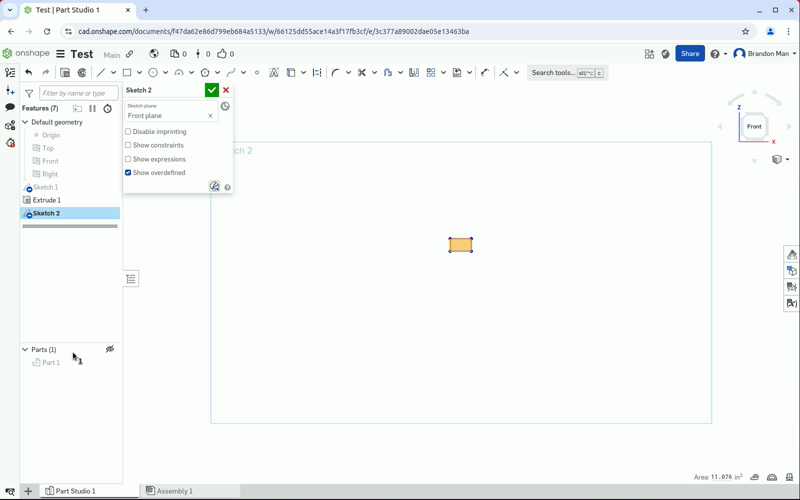
key(shift+y)
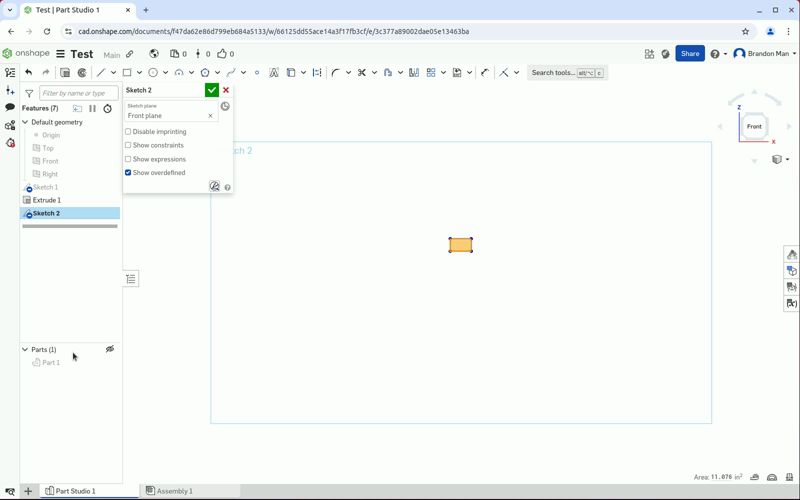
key(shift+e)
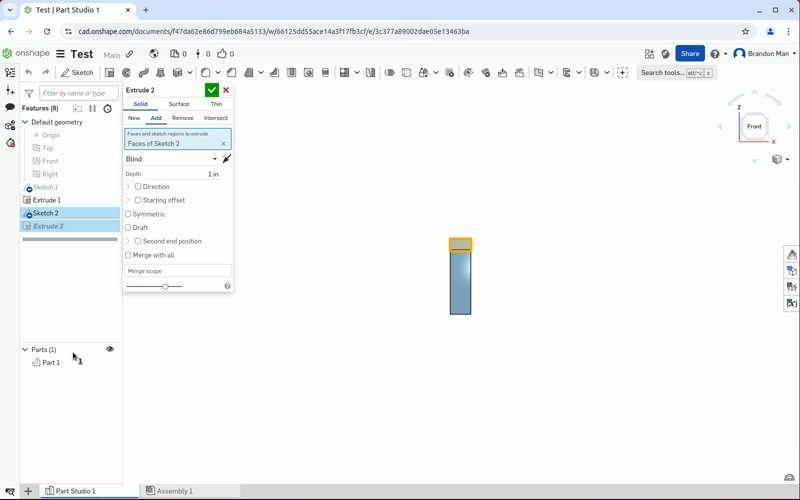
mouse_move(143, 106)
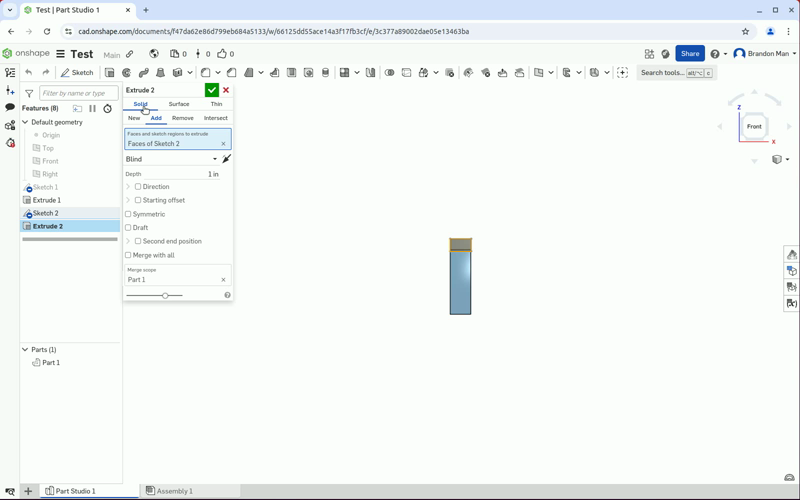
click(143, 106)
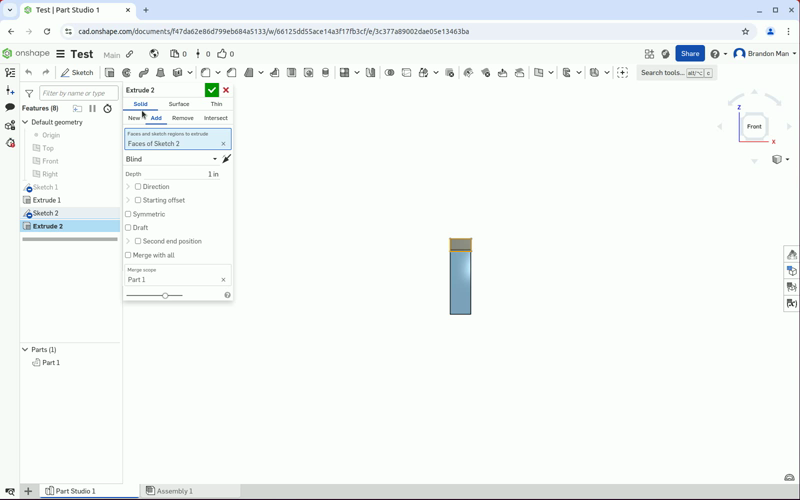
mouse_move(137, 120)
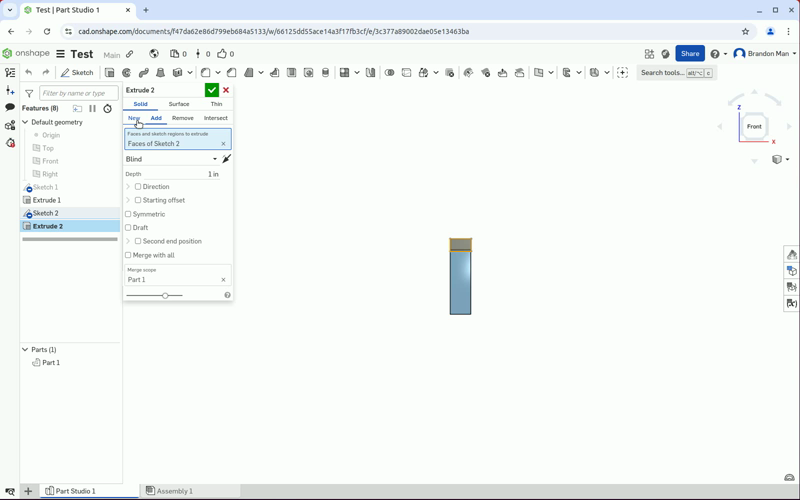
click(137, 120)
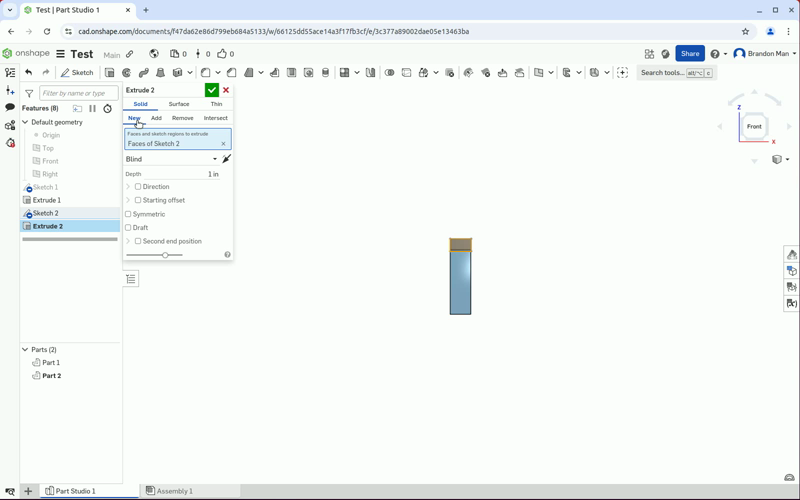
key(tab, 4)
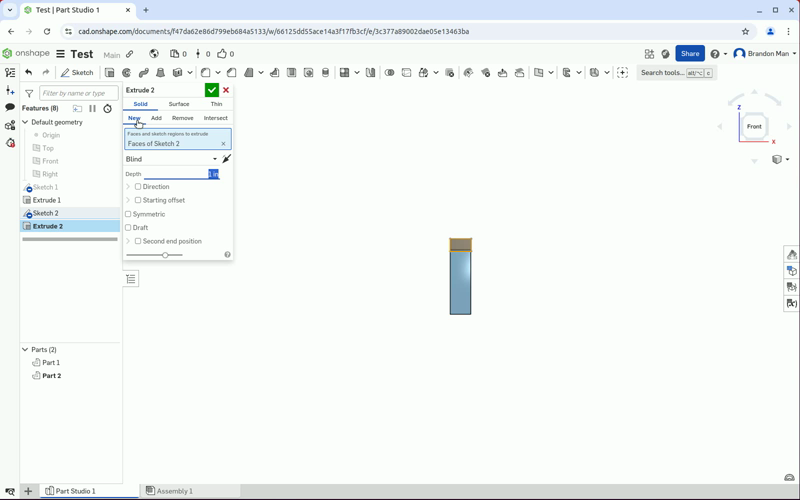
text(4.092)
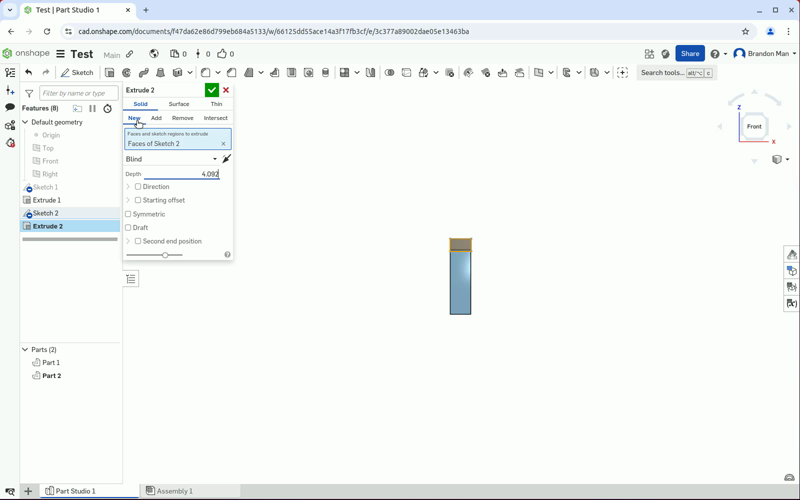
key(enter)
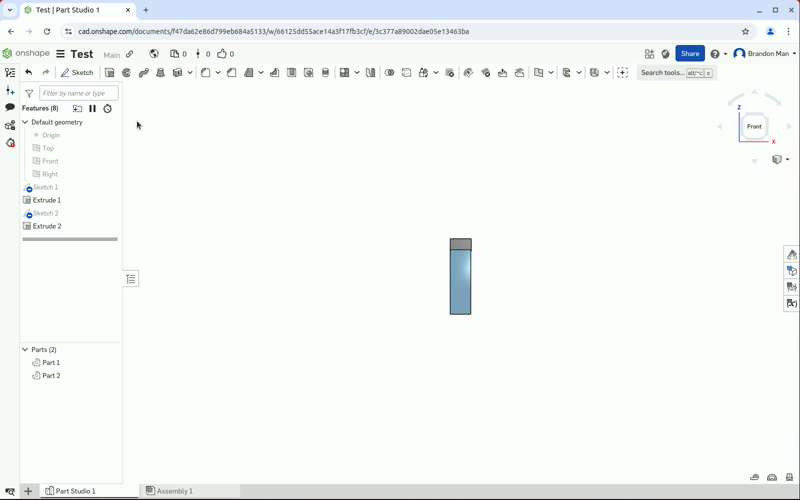
key(shift+h)
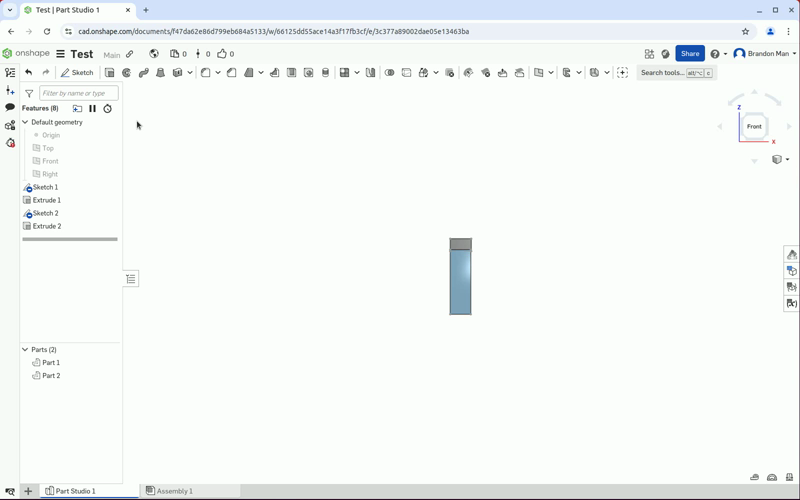
key(shift+h)
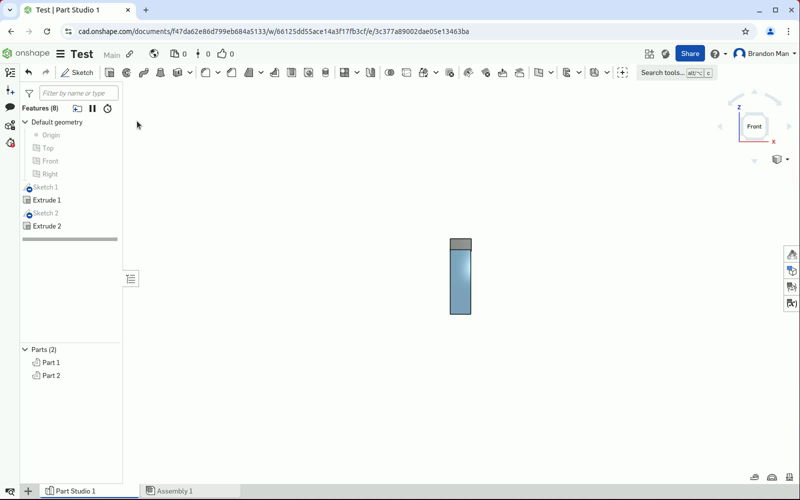
mouse_move(73, 189)
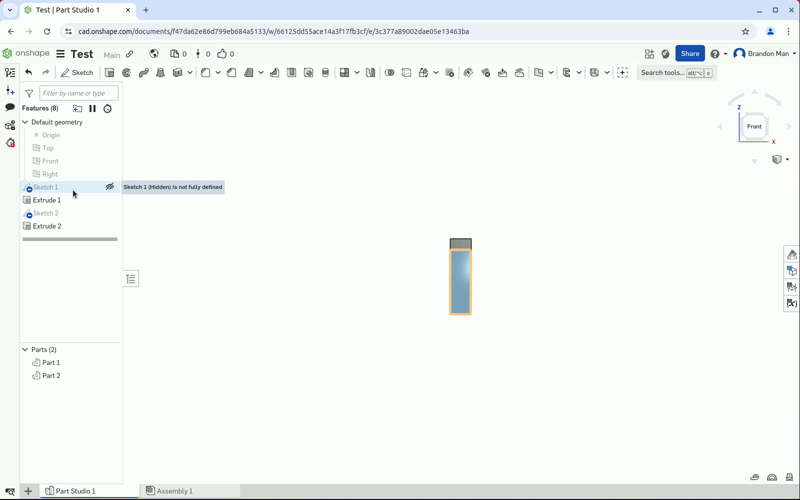
click(73, 189)
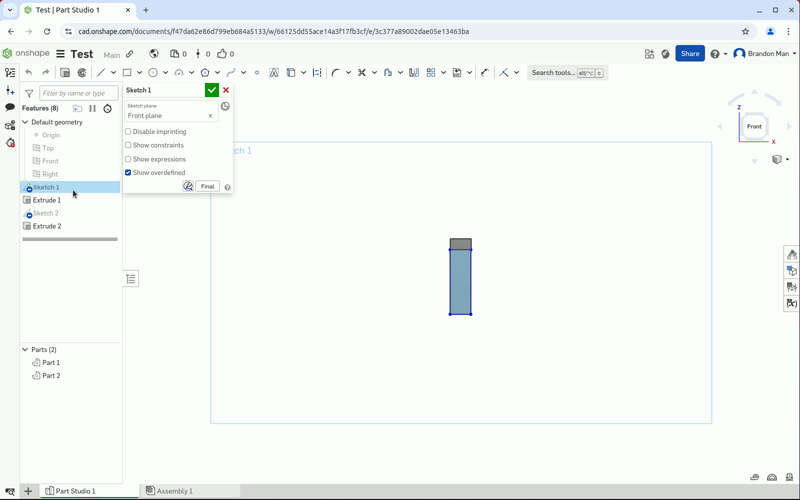
mouse_move(229, 92)
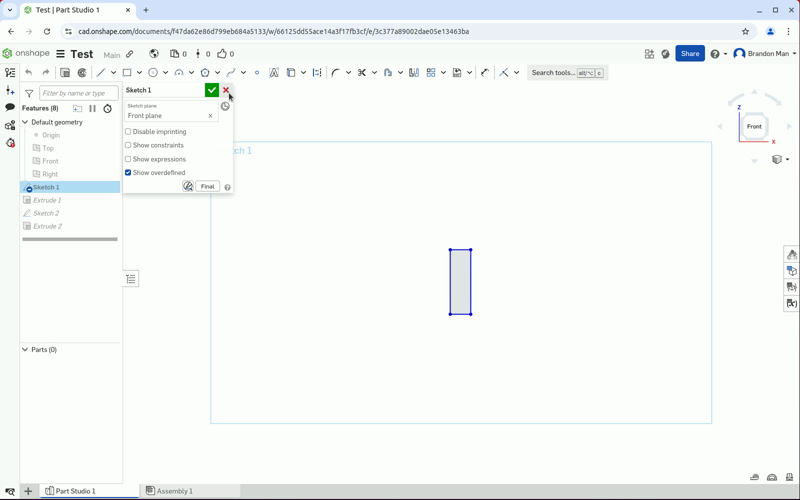
click(229, 92)
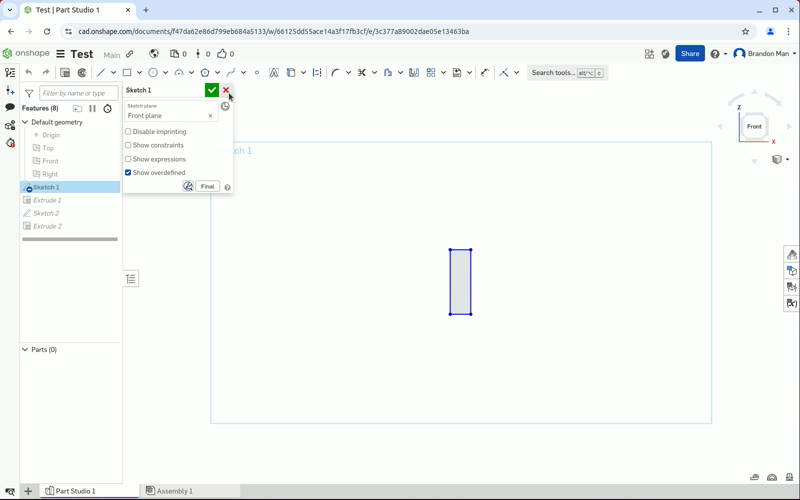
key(shift+s)
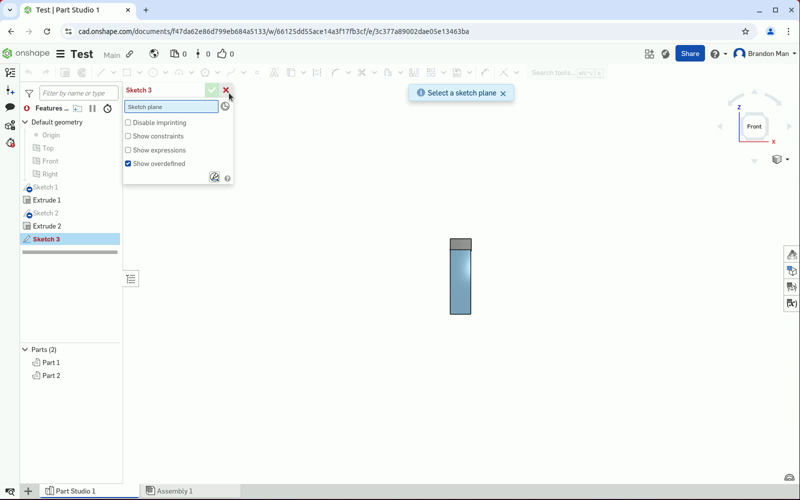
mouse_move(73, 163)
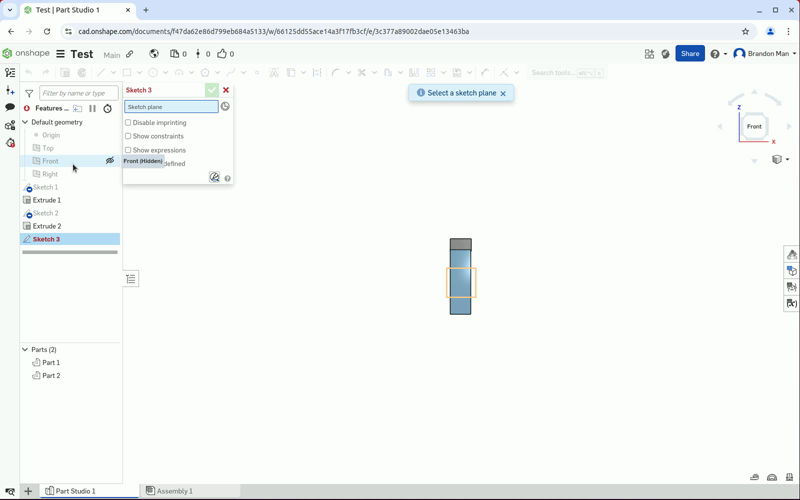
click(73, 163)
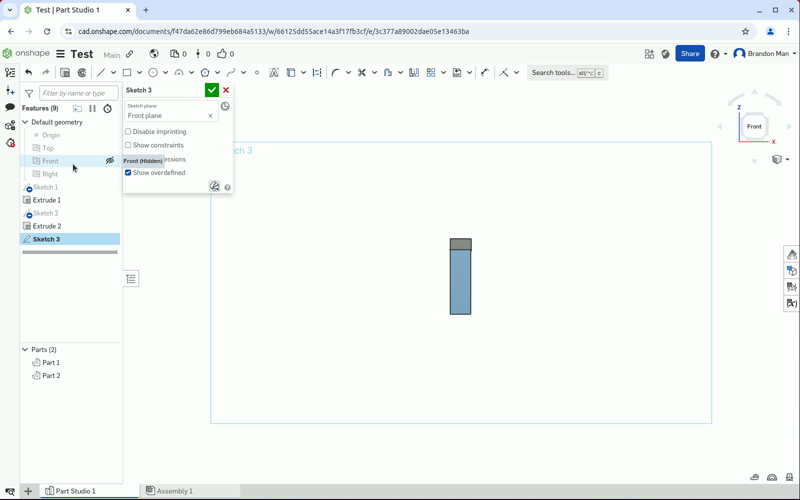
mouse_move(73, 352)
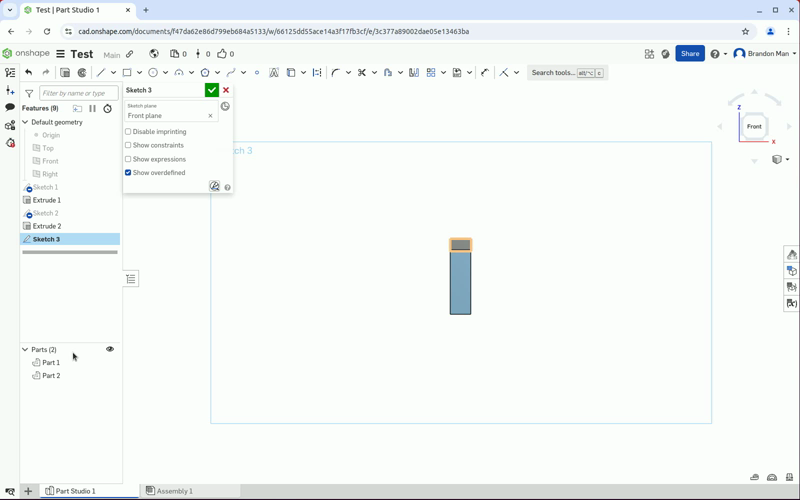
key(y)
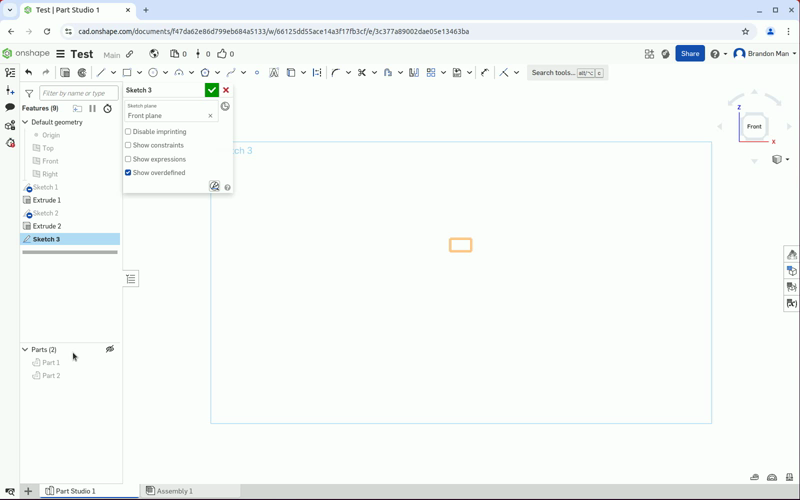
key(l)
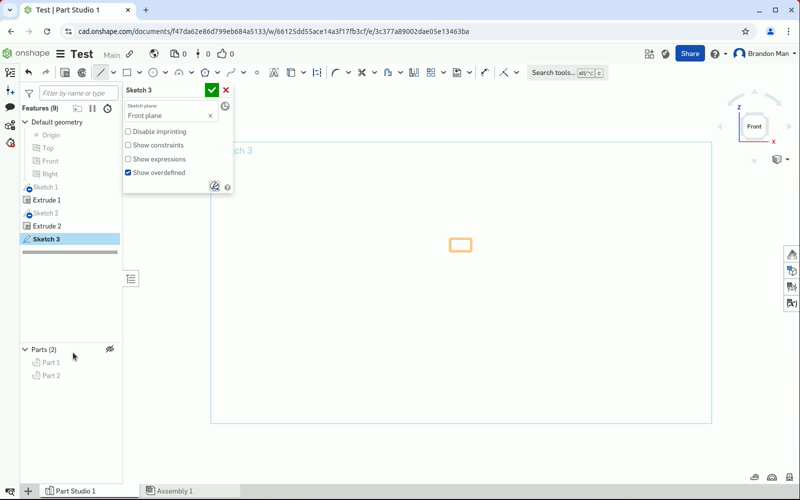
key_down(shift)
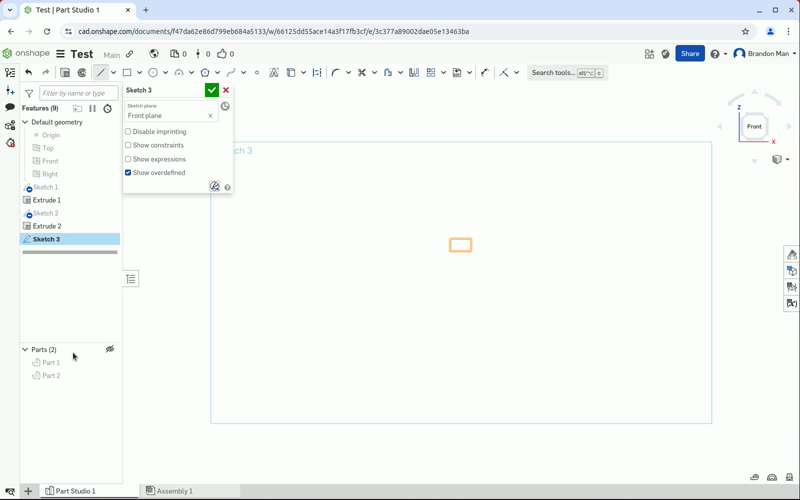
mouse_move(450, 327)
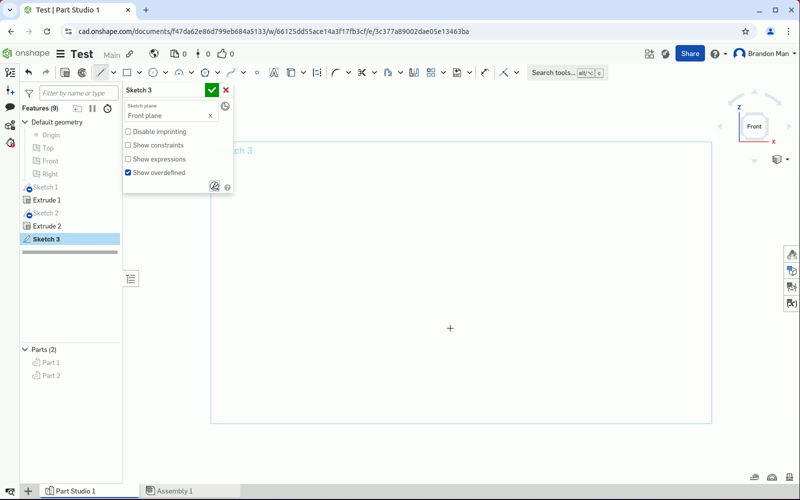
click(450, 327)
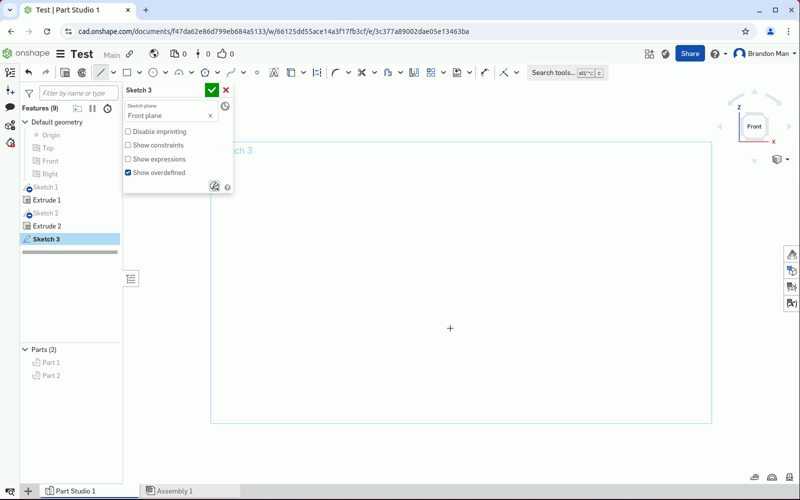
key_up(shift)
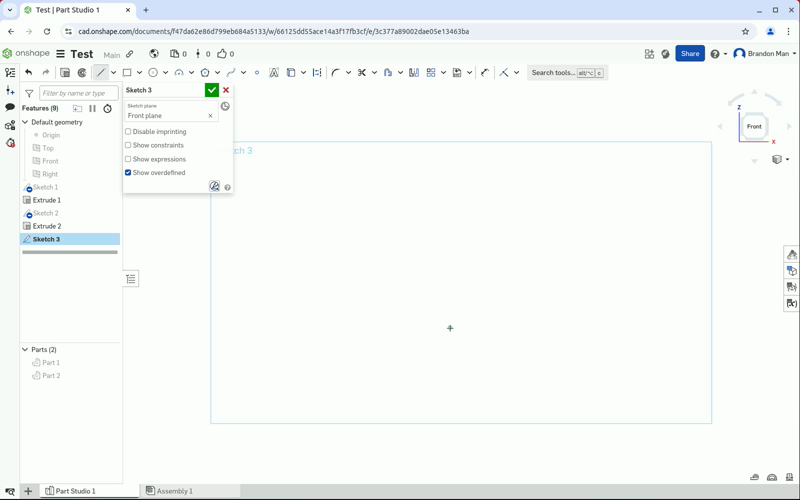
key_down(shift)
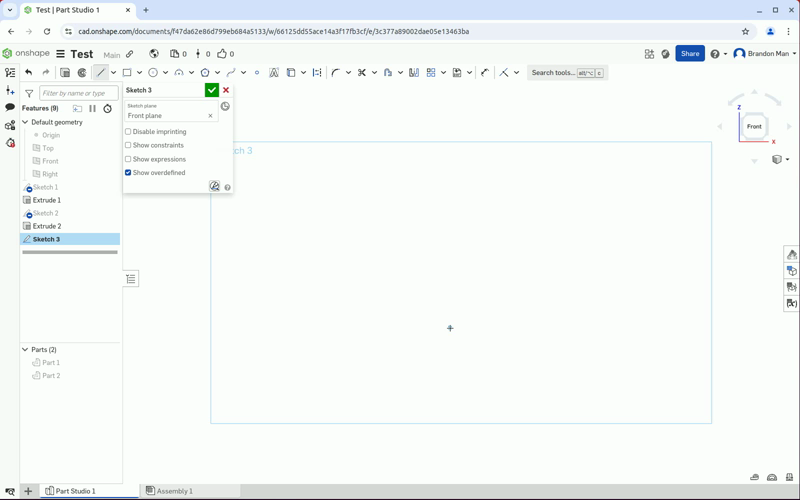
mouse_move(480, 327)
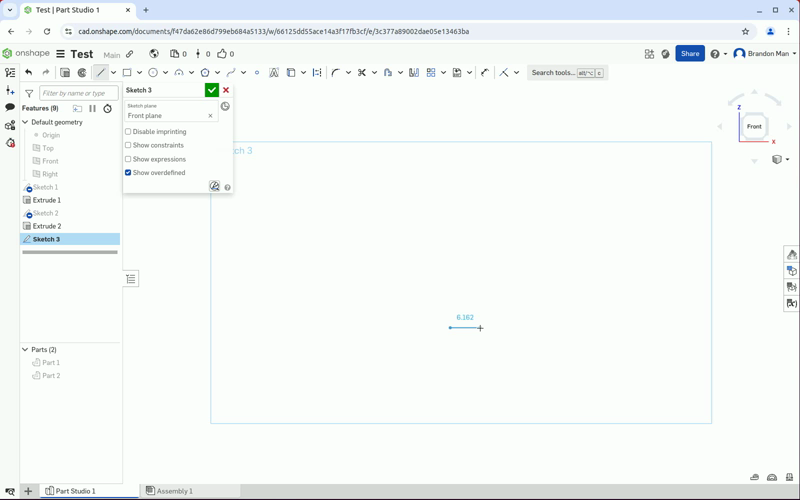
mouse_move(471, 327)
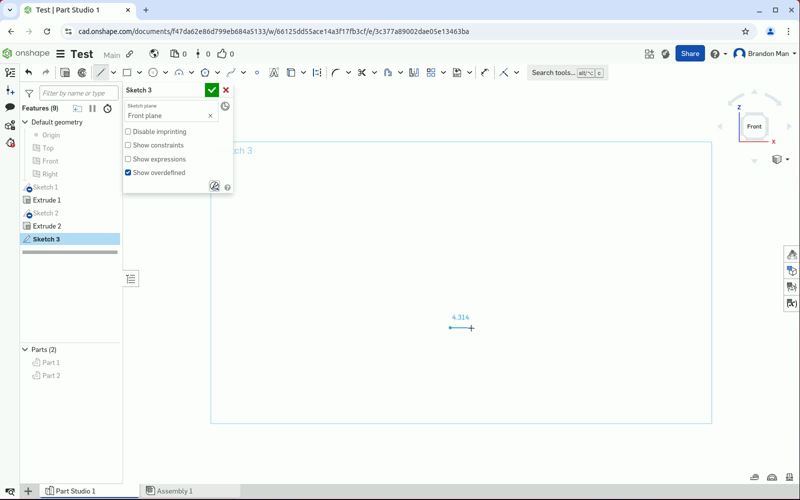
click(471, 327)
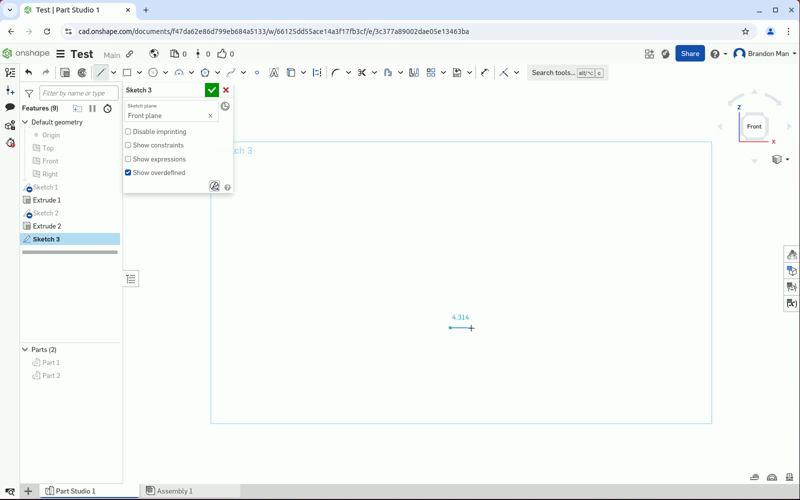
key_up(shift)
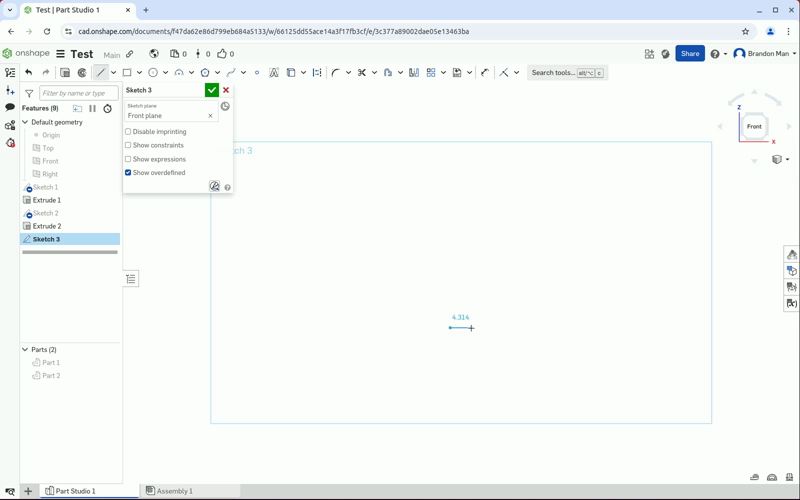
key_down(shift)
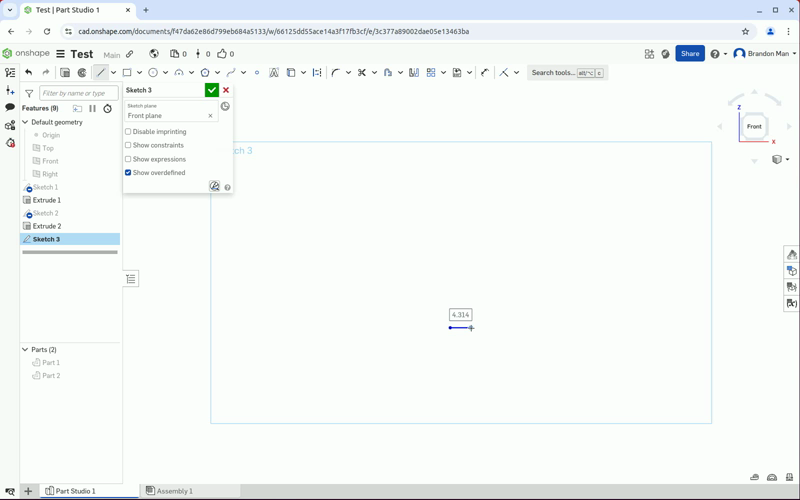
mouse_move(501, 327)
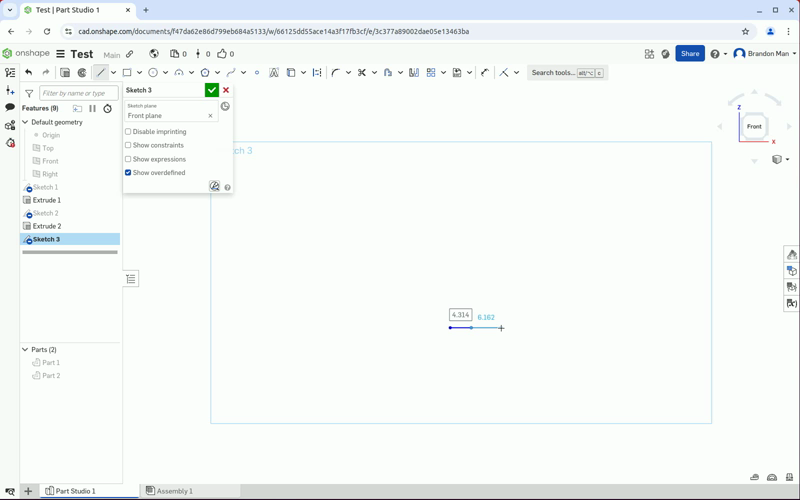
mouse_move(471, 315)
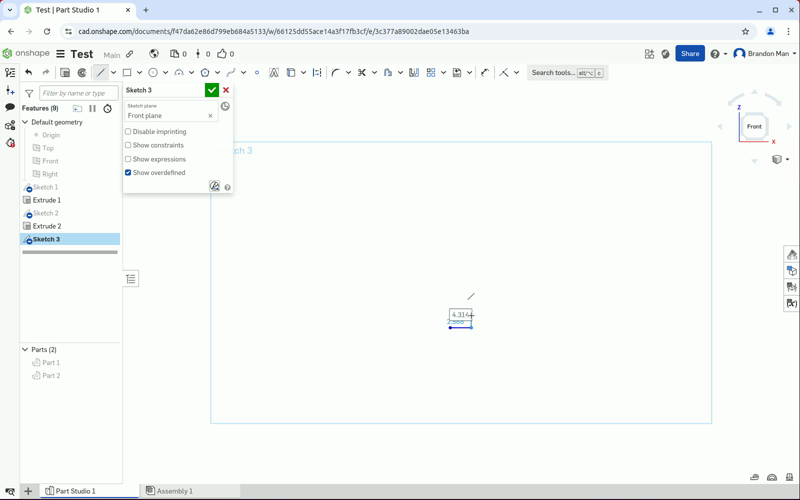
click(471, 315)
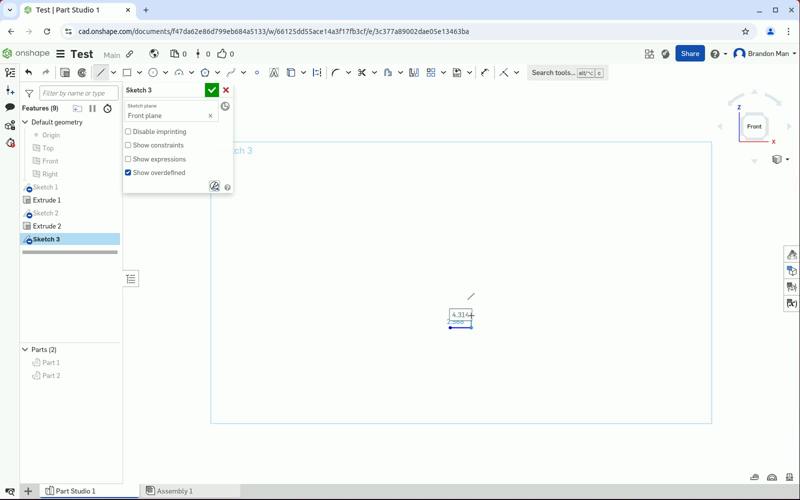
key_up(shift)
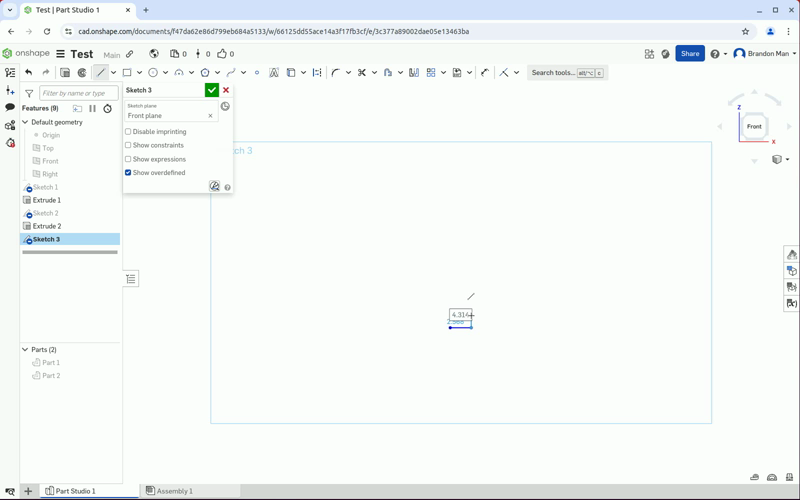
key_down(shift)
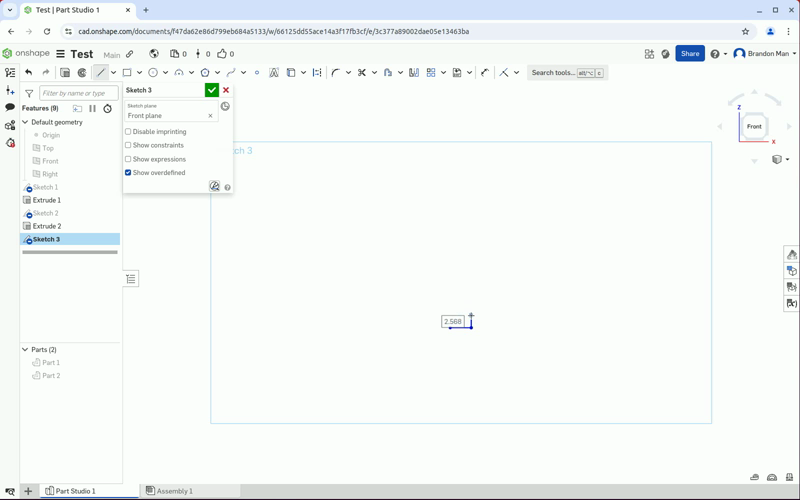
mouse_move(501, 315)
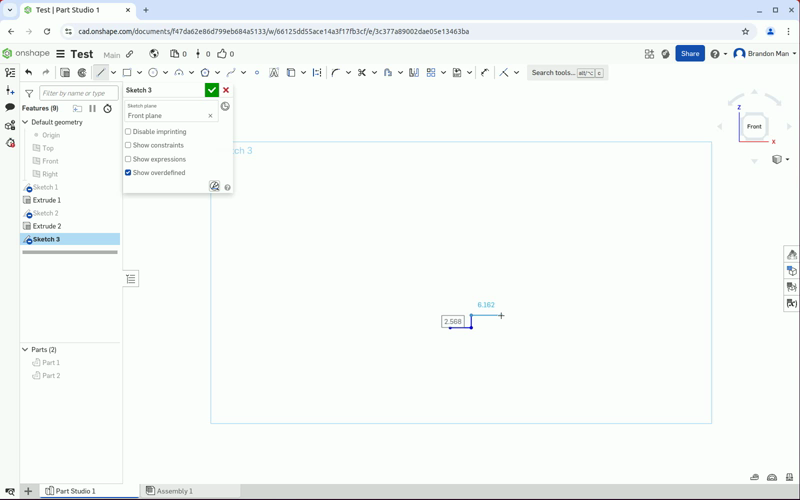
mouse_move(450, 315)
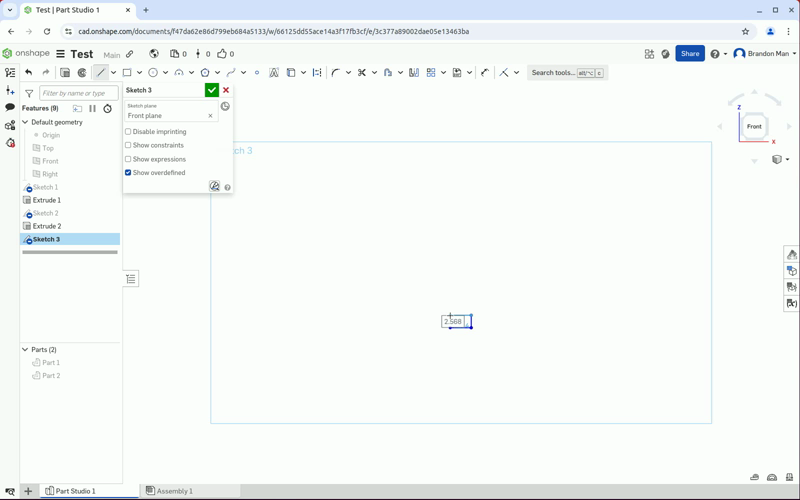
click(450, 315)
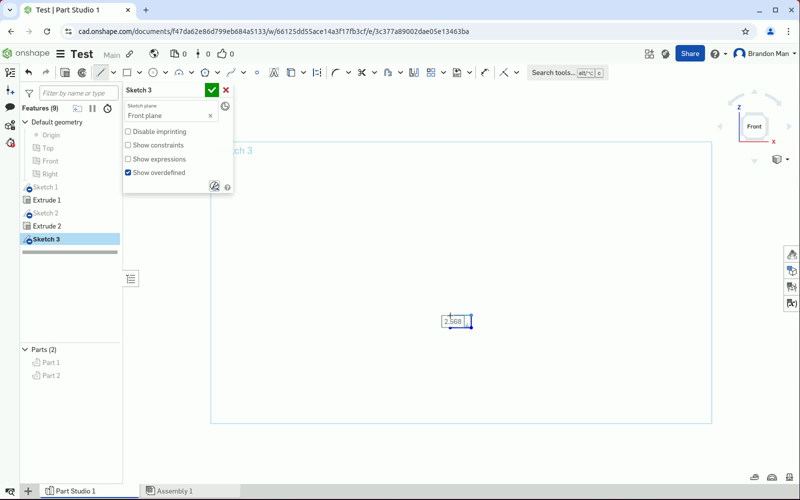
key_up(shift)
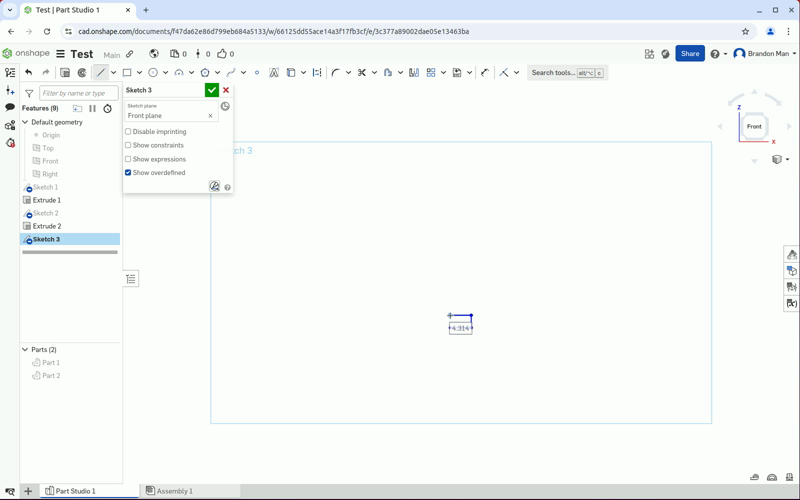
mouse_move(480, 315)
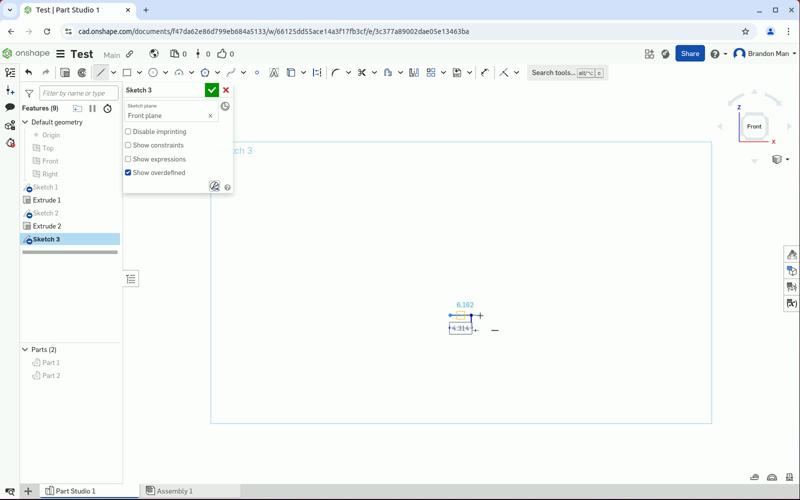
key_down(shift)
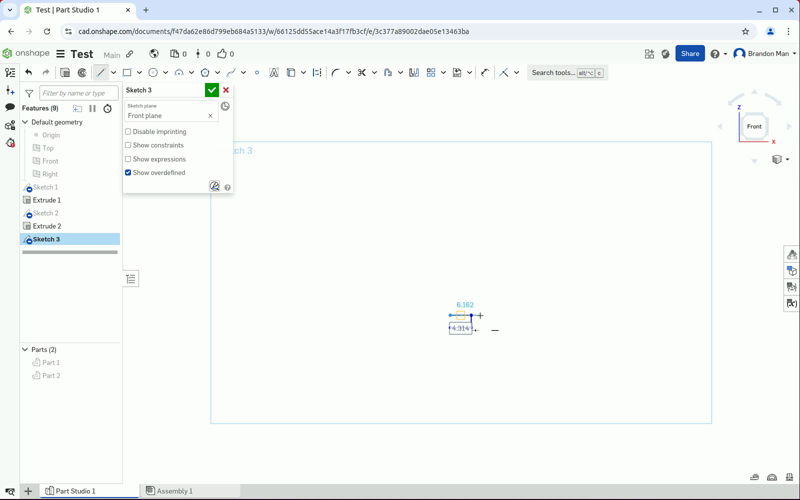
mouse_move(450, 327)
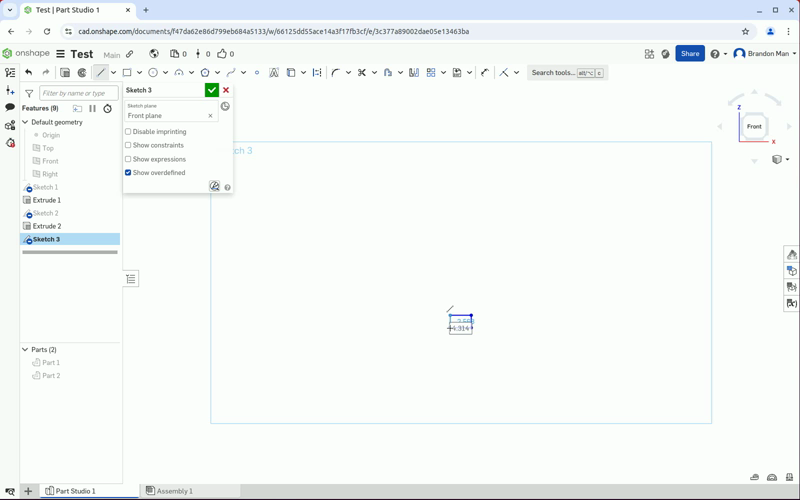
key_up(shift)
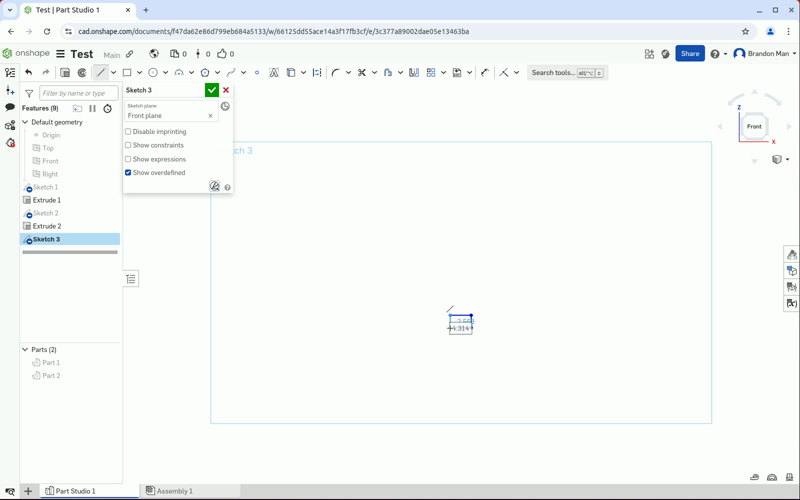
click(450, 327)
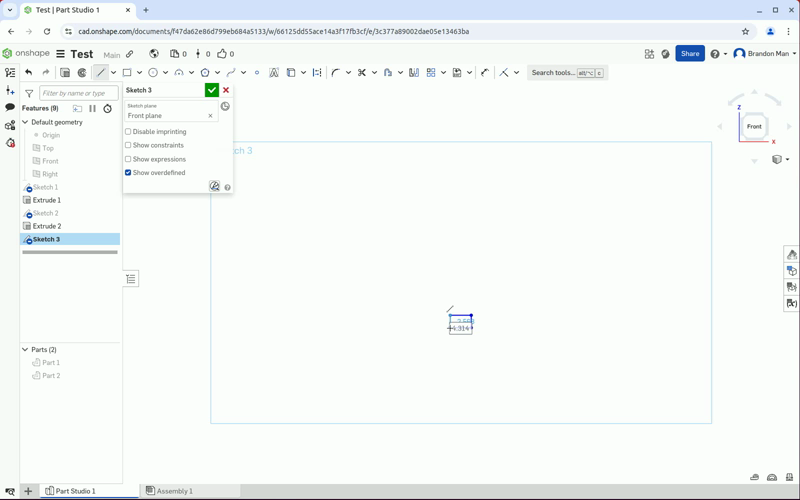
key(esc)
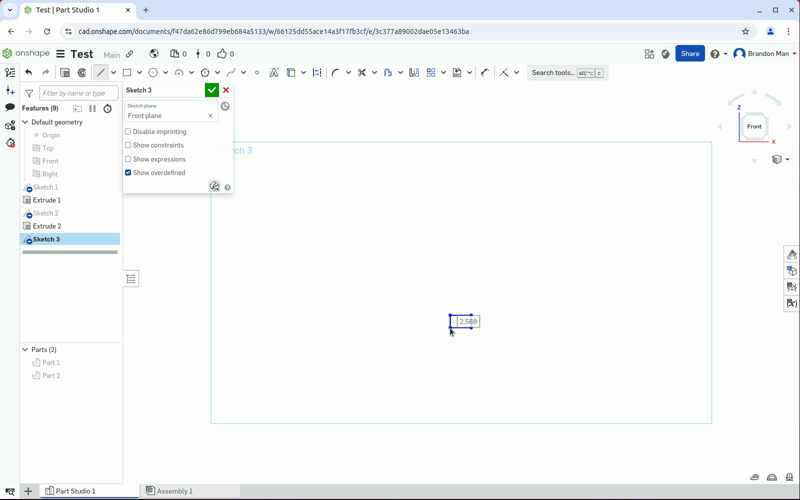
mouse_move(458, 322)
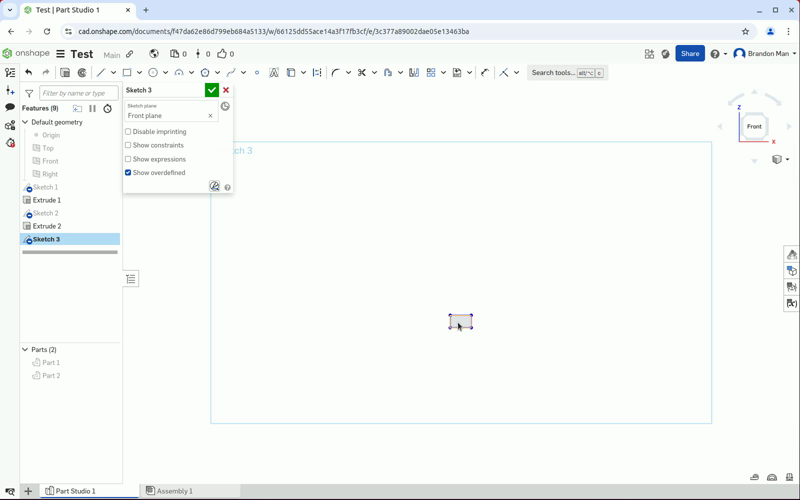
scroll(6)
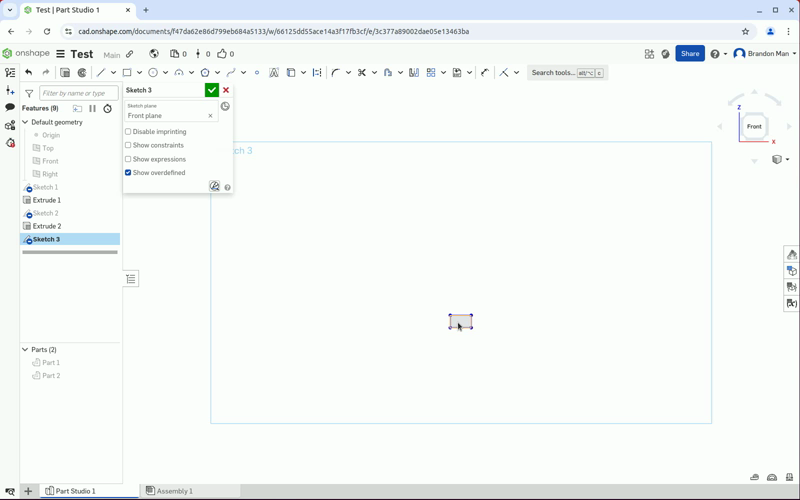
scroll(6)
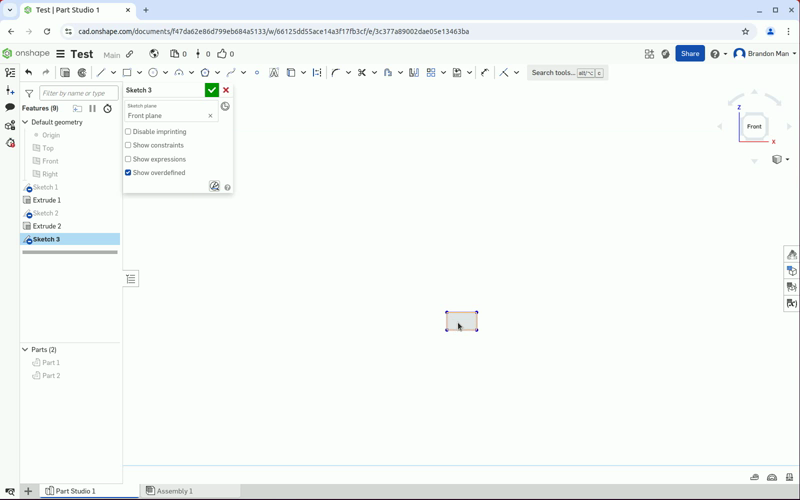
scroll(6)
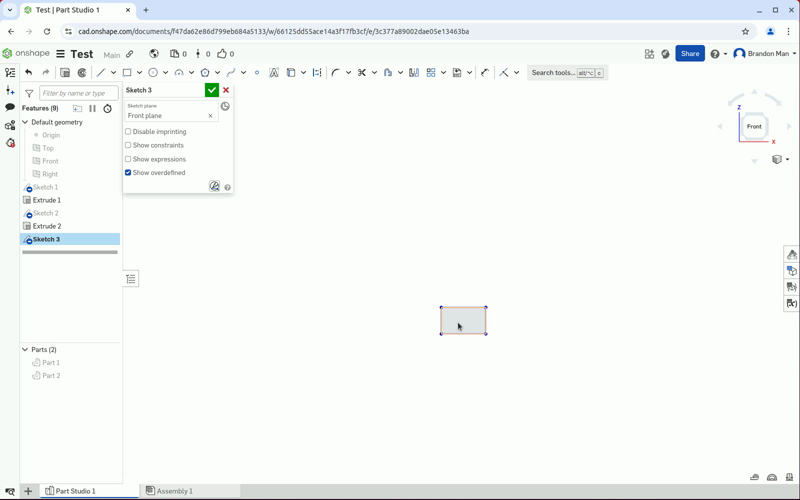
scroll(6)
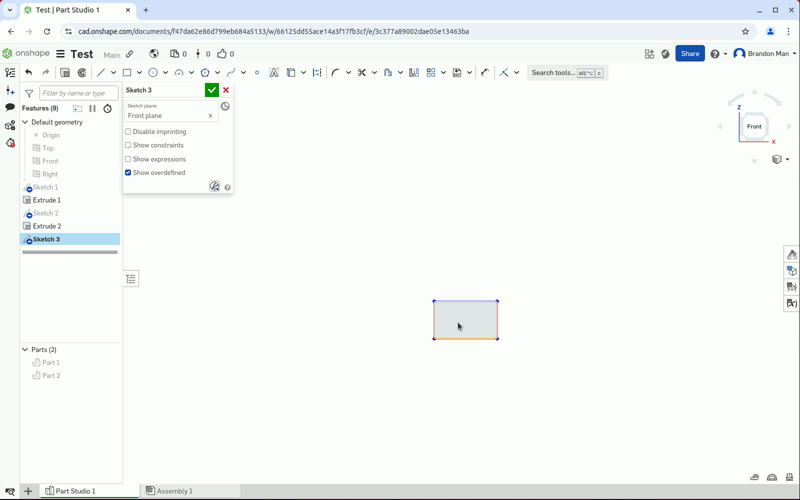
scroll(6)
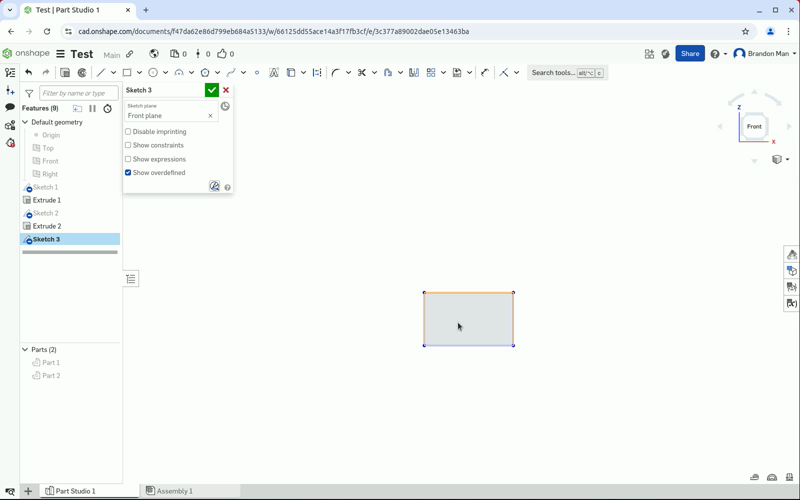
scroll(6)
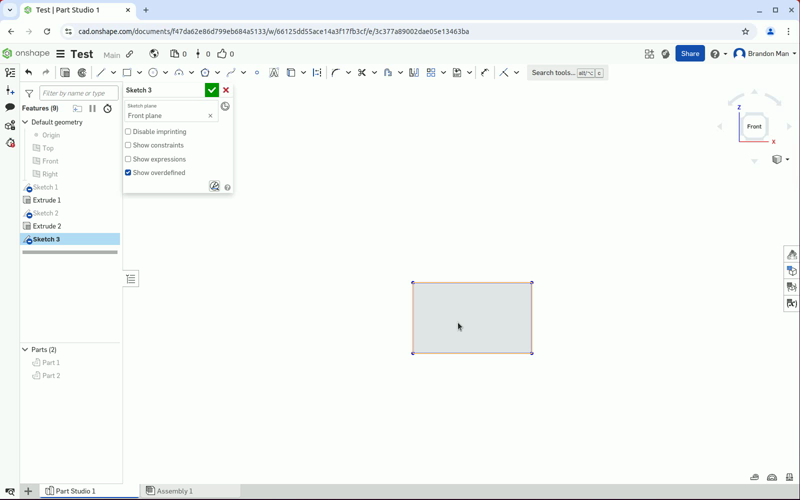
scroll(6)
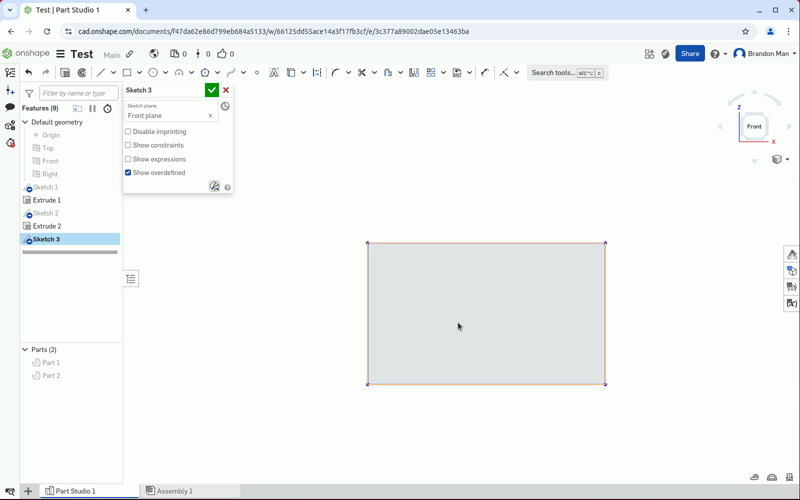
click(458, 322)
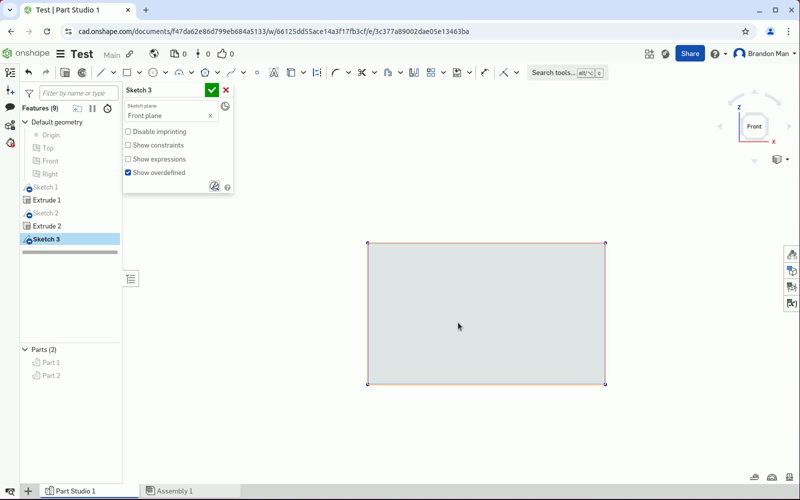
scroll(-6)
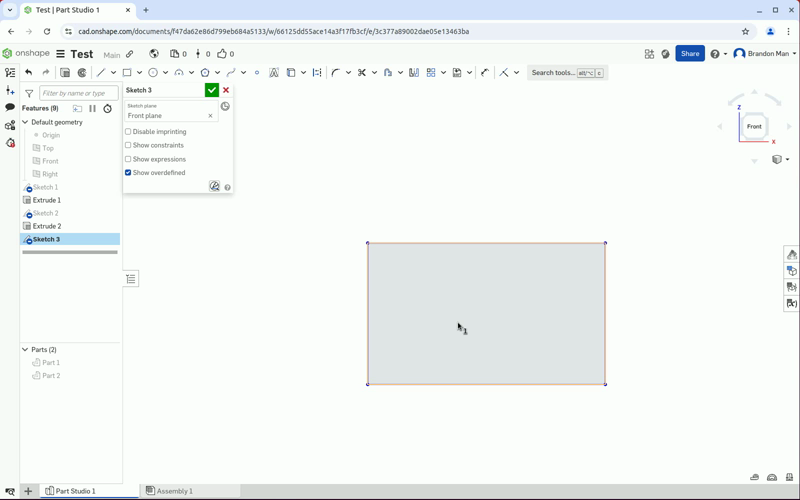
scroll(-6)
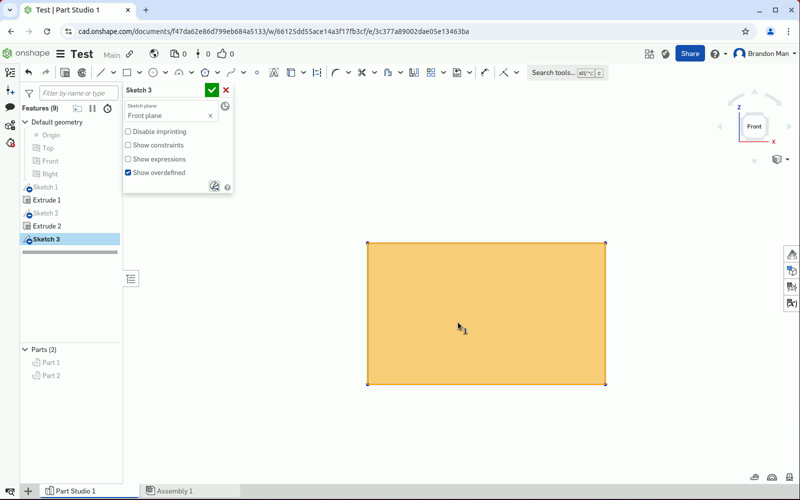
scroll(-6)
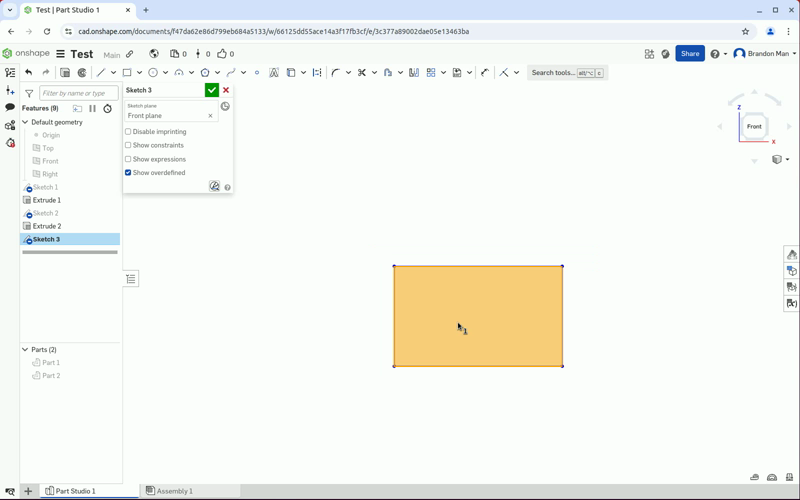
scroll(-6)
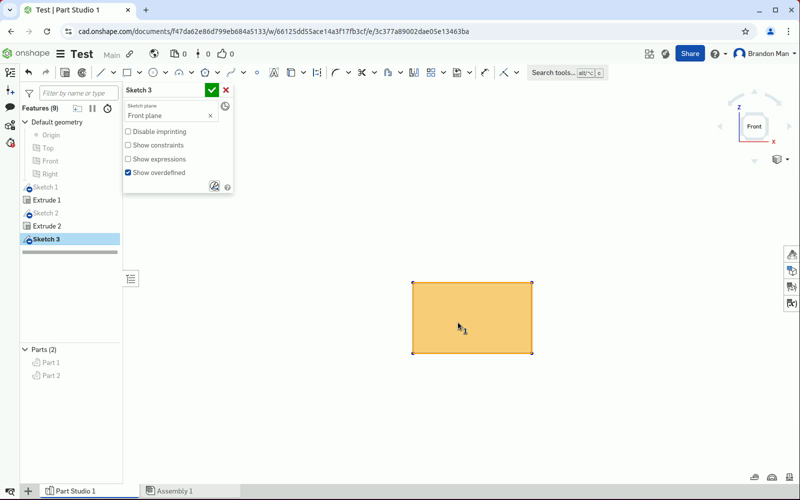
scroll(-6)
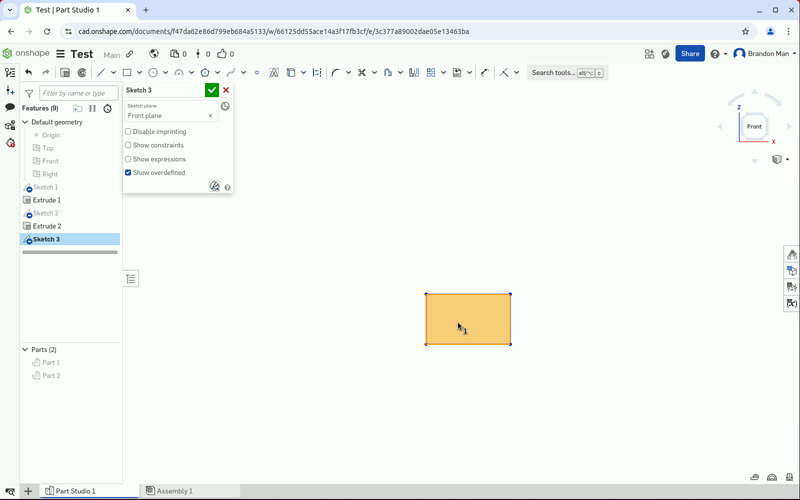
scroll(-6)
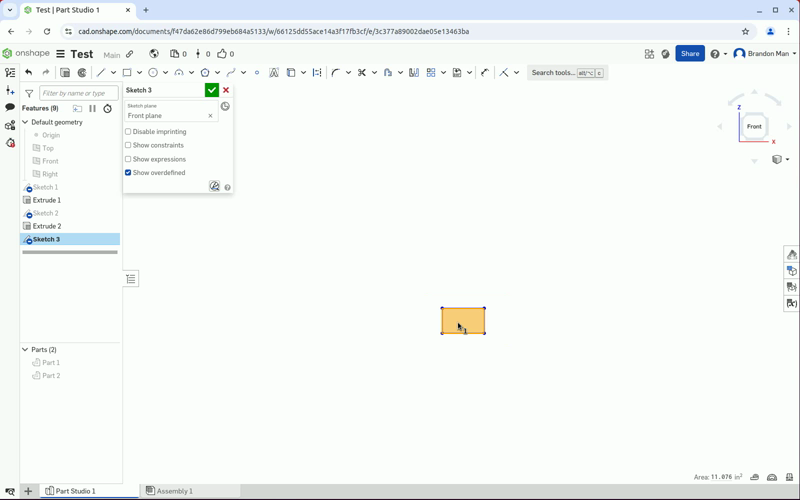
scroll(-6)
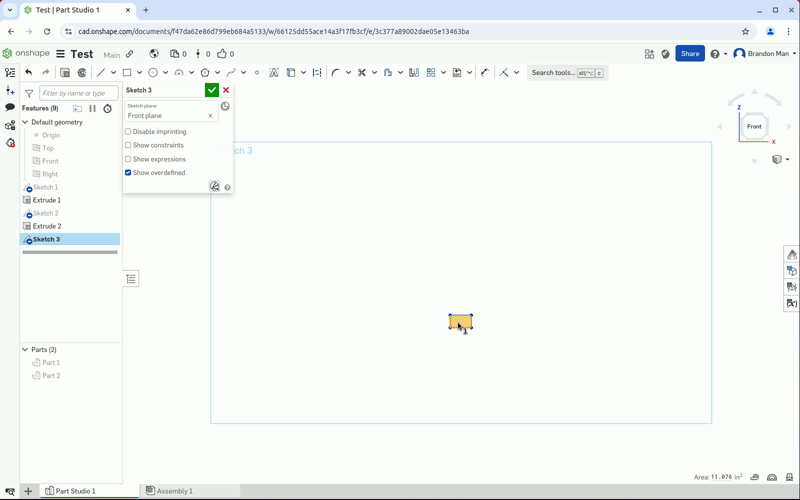
mouse_move(73, 352)
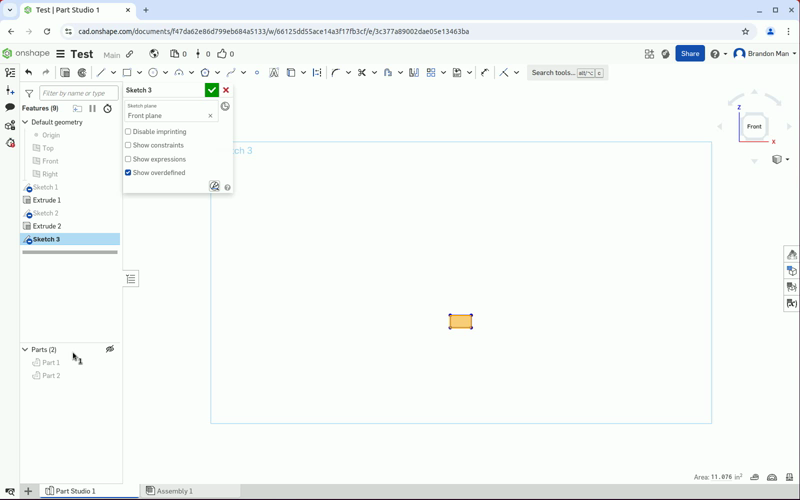
key(shift+y)
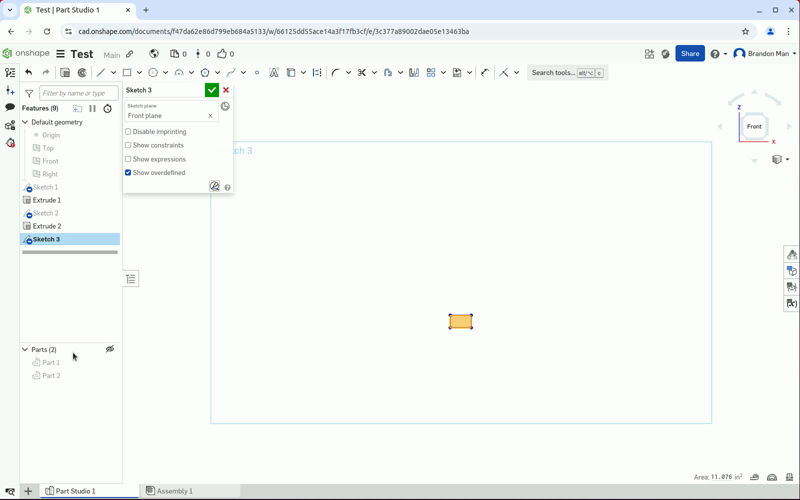
key(shift+e)
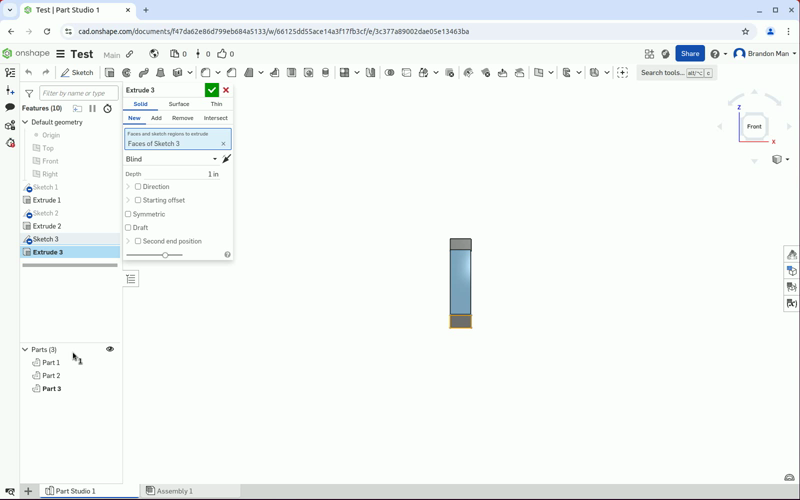
mouse_move(143, 106)
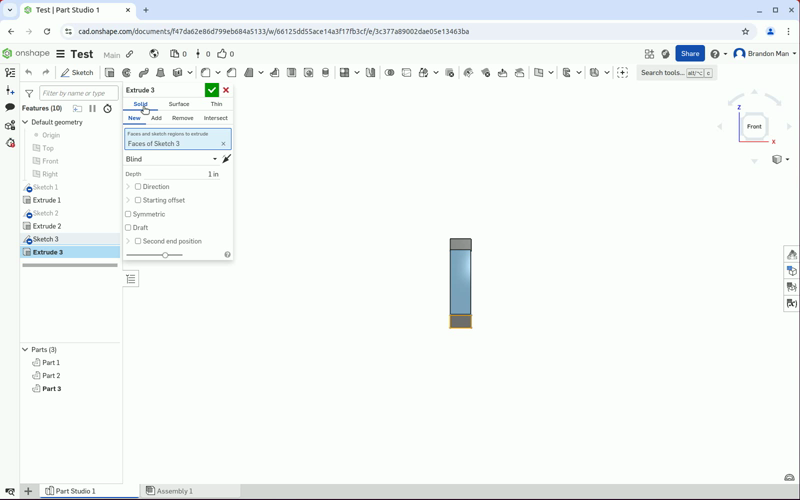
click(143, 106)
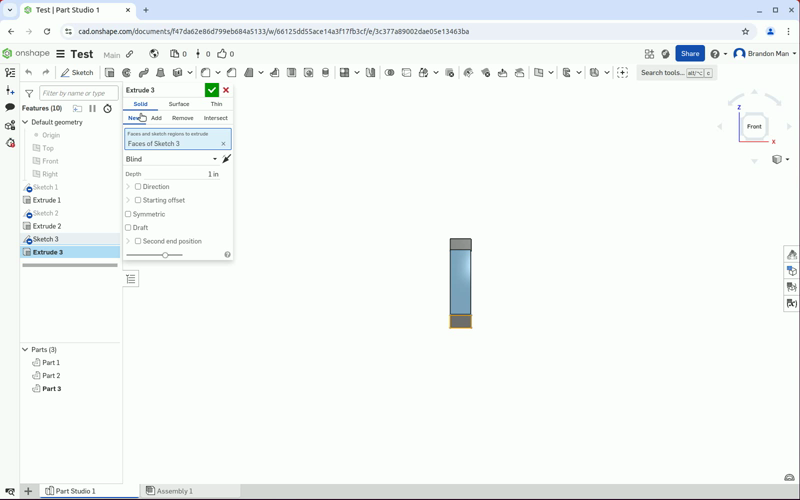
mouse_move(137, 120)
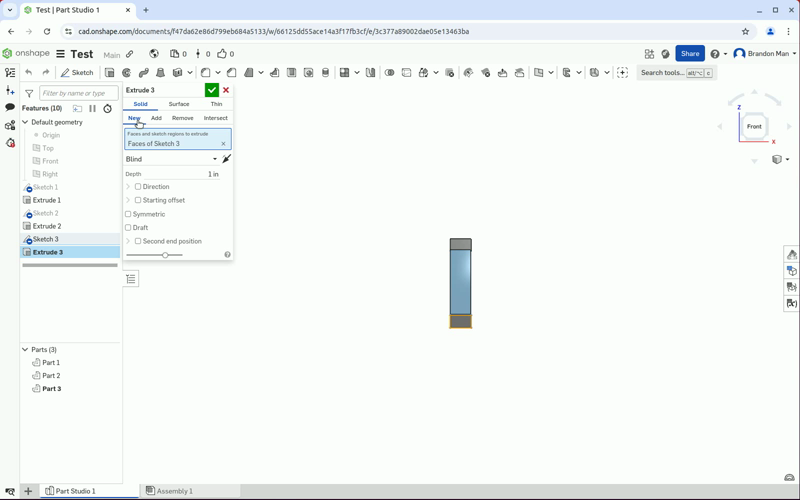
click(137, 120)
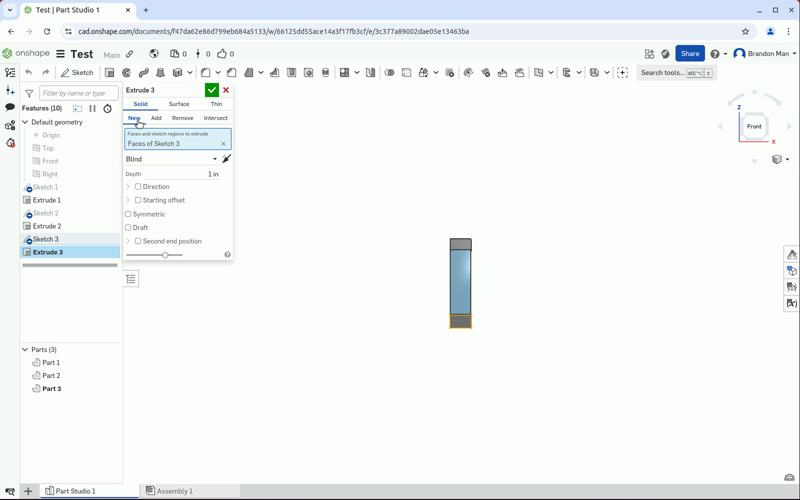
key(tab, 4)
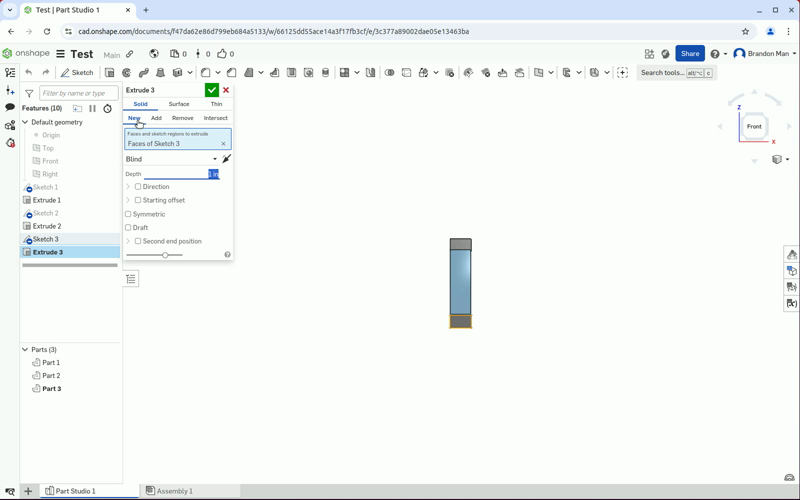
text(4.092)
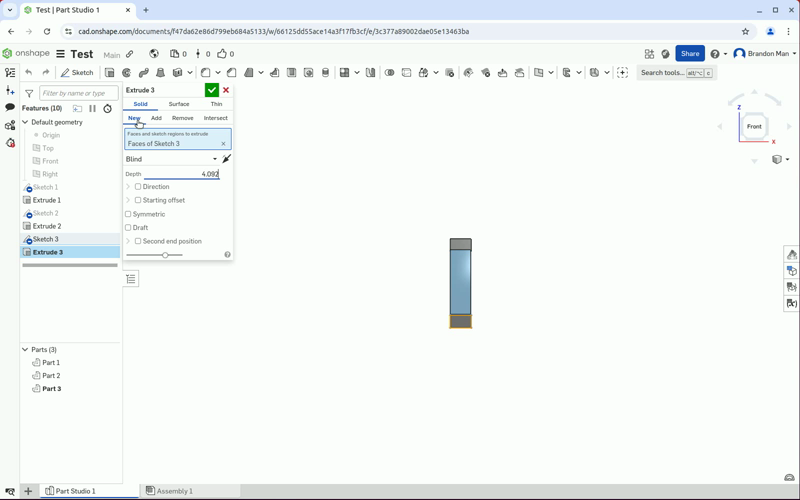
key(enter)
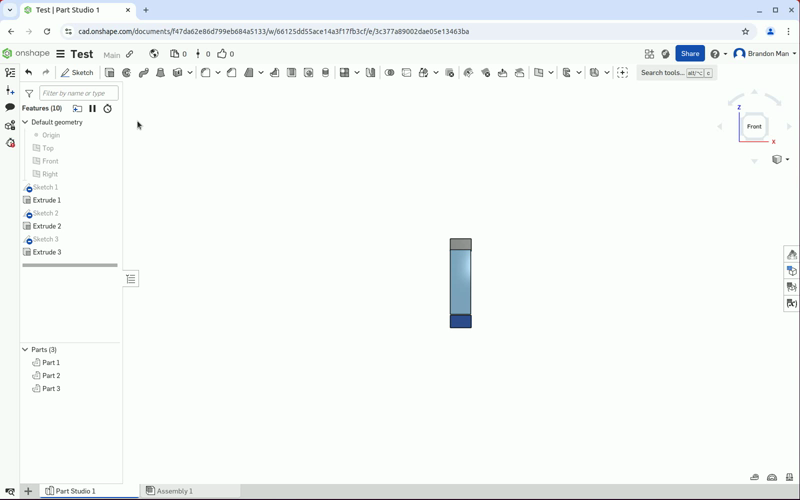
key(shift+h)
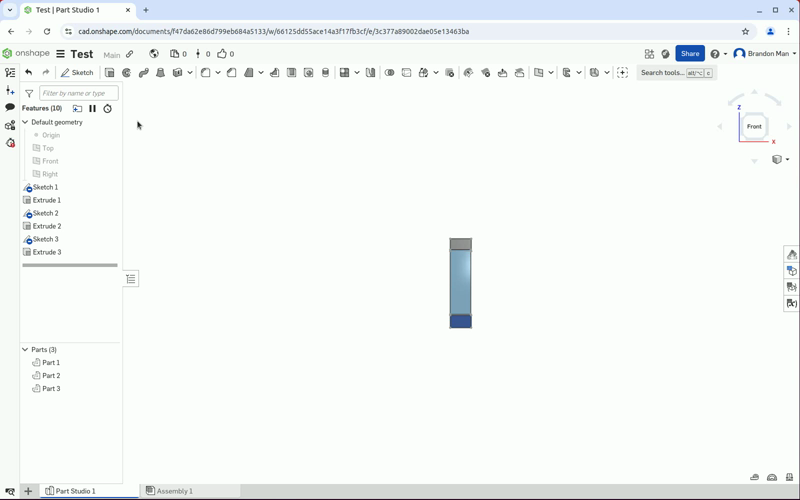
key(shift+h)
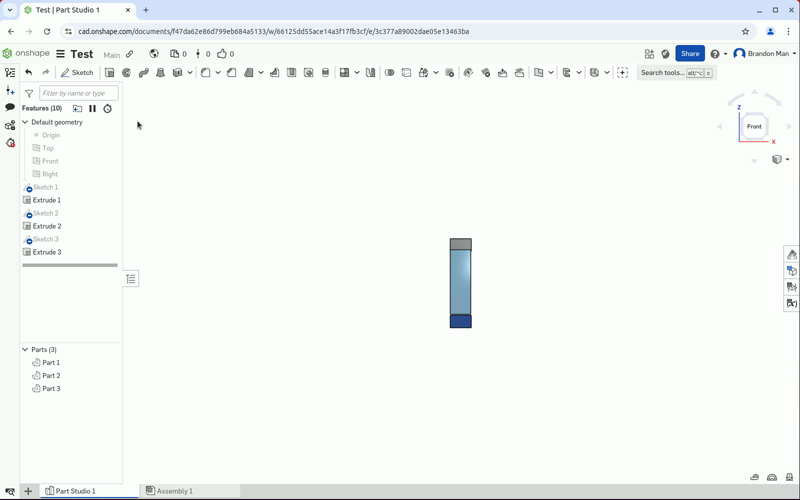
mouse_move(73, 189)
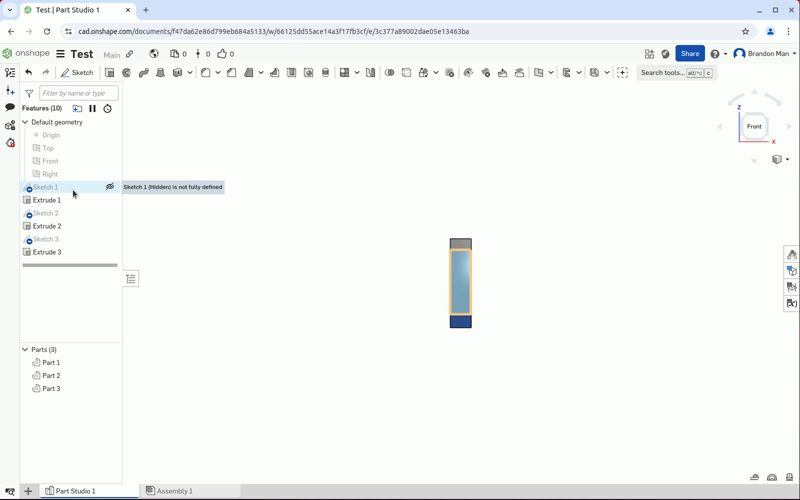
click(73, 189)
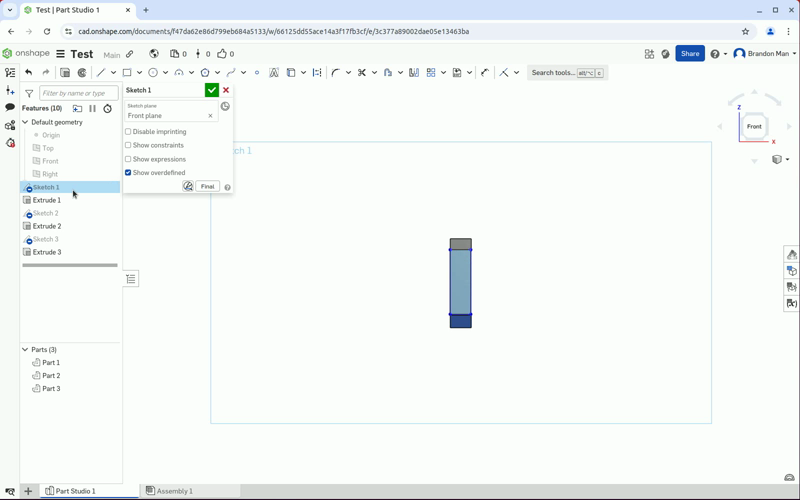
mouse_move(229, 92)
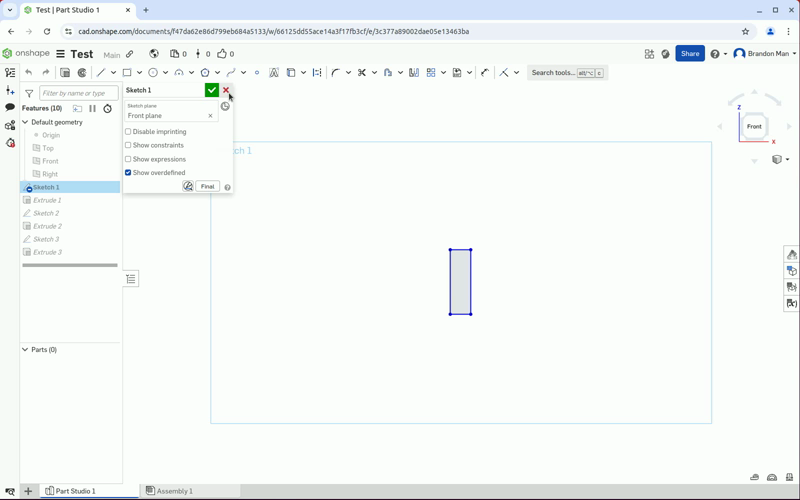
click(229, 92)
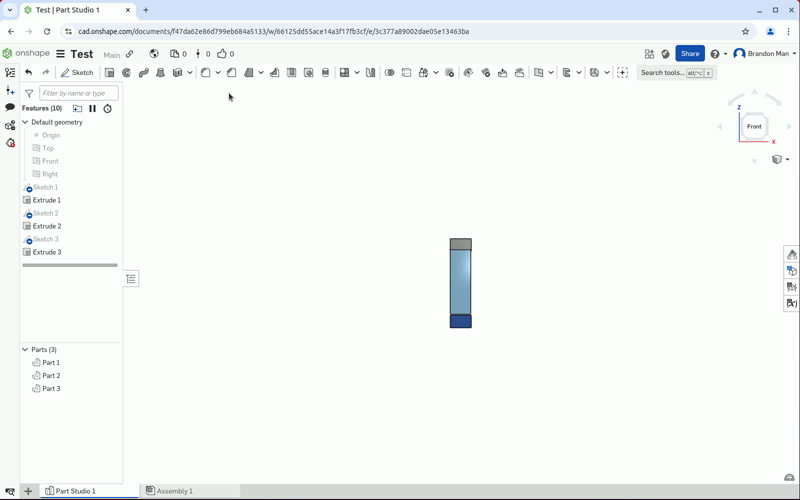
mouse_move(73, 352)
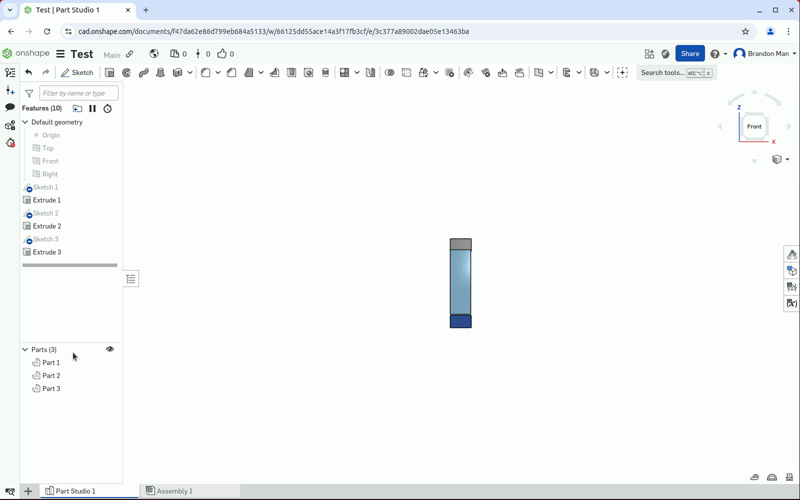
key(y)
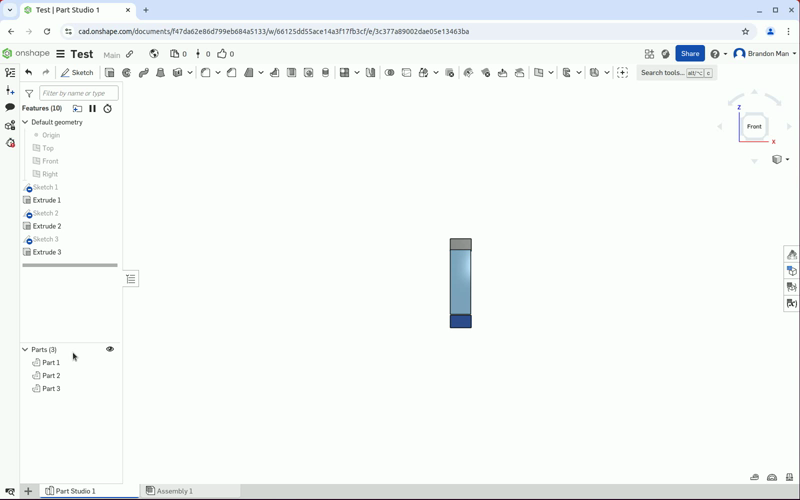
key(shift+p)
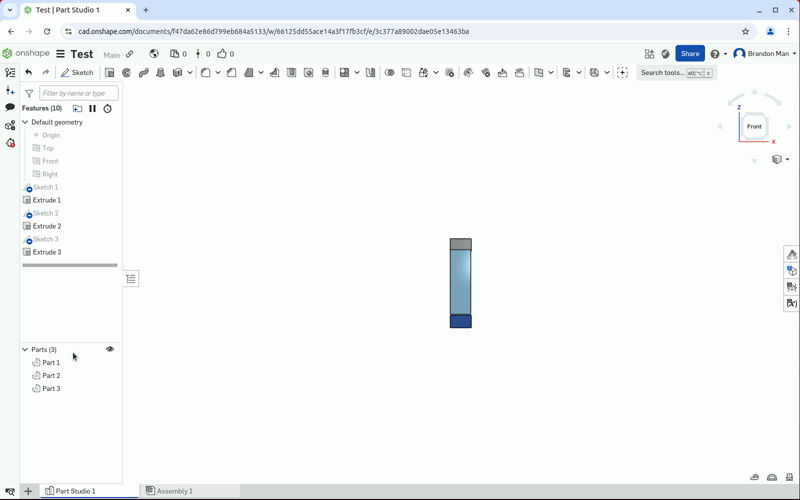
key(space)
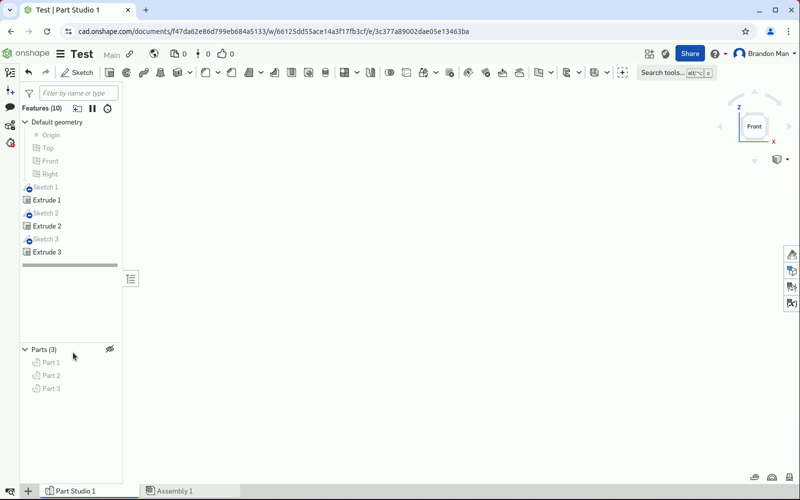
key_down(shift)
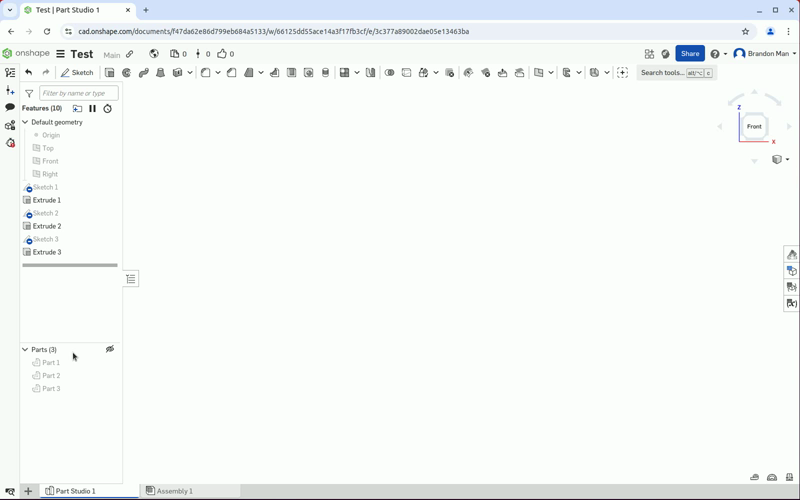
key(left)
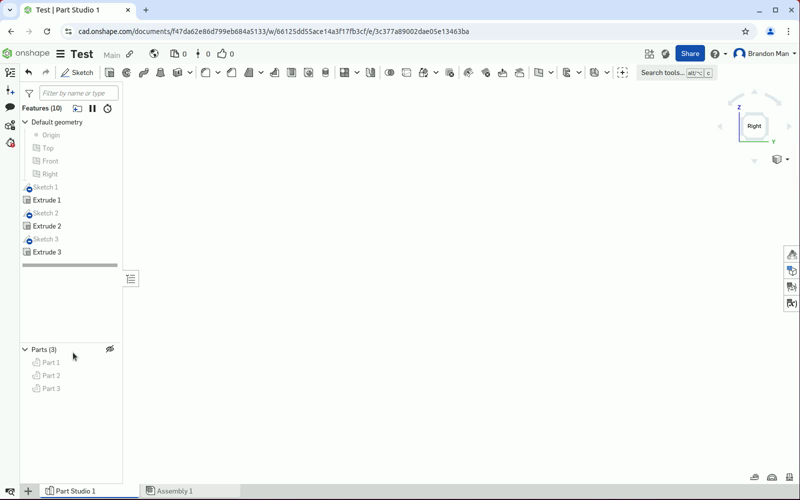
key_up(shift)
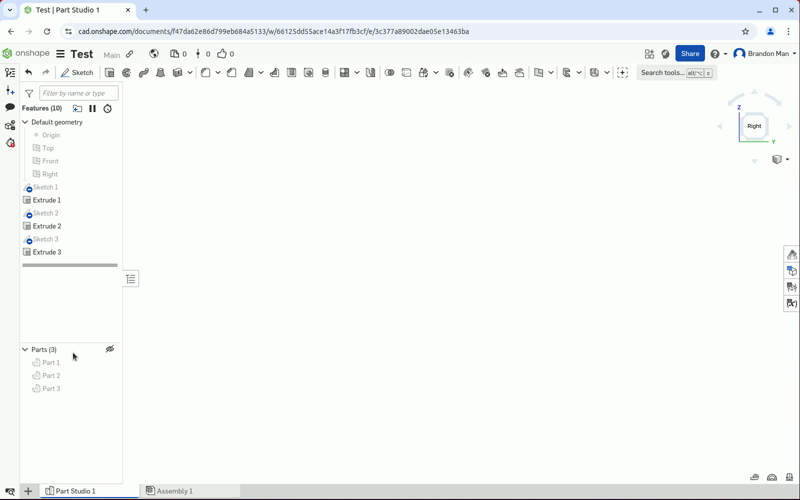
mouse_move(73, 352)
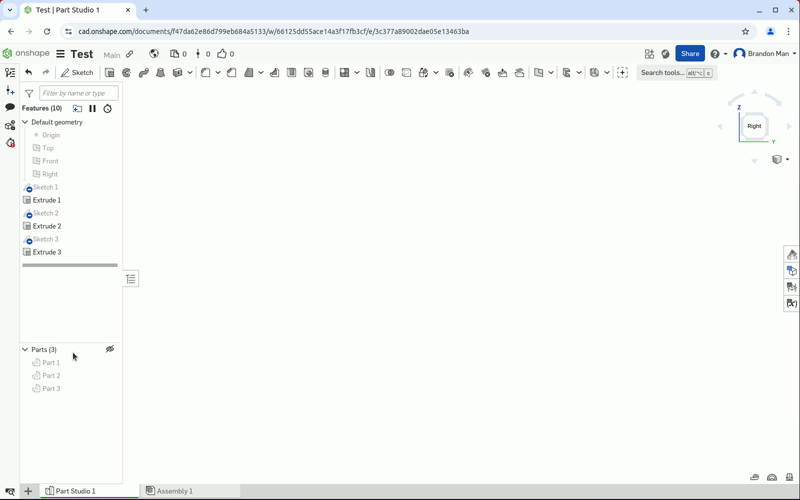
key(shift+y)
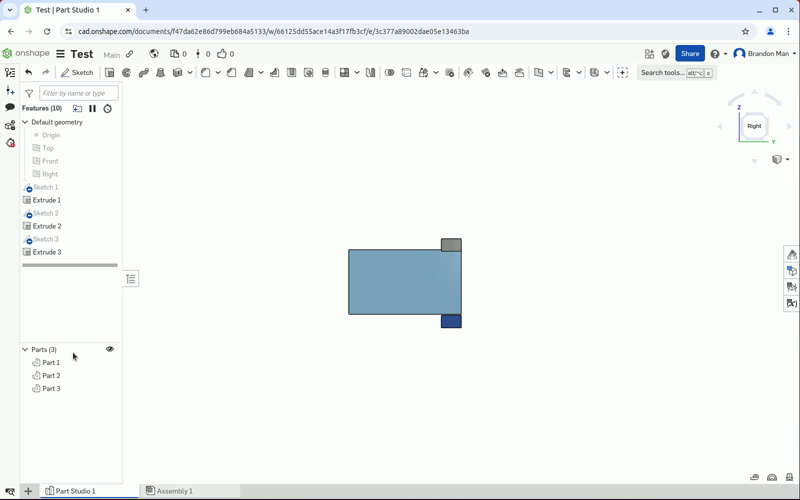
mouse_move(541, 75)
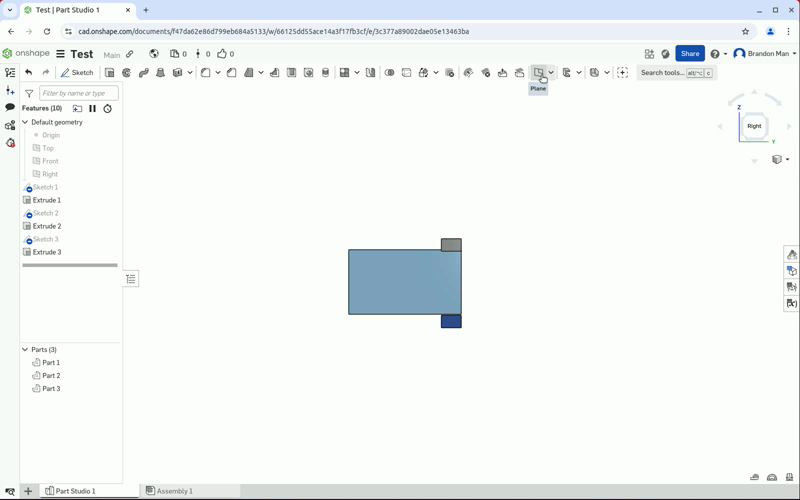
click(541, 75)
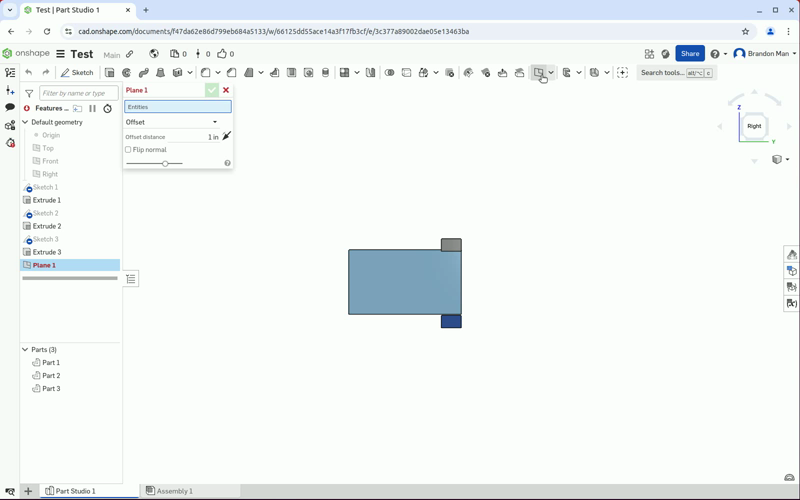
mouse_move(73, 176)
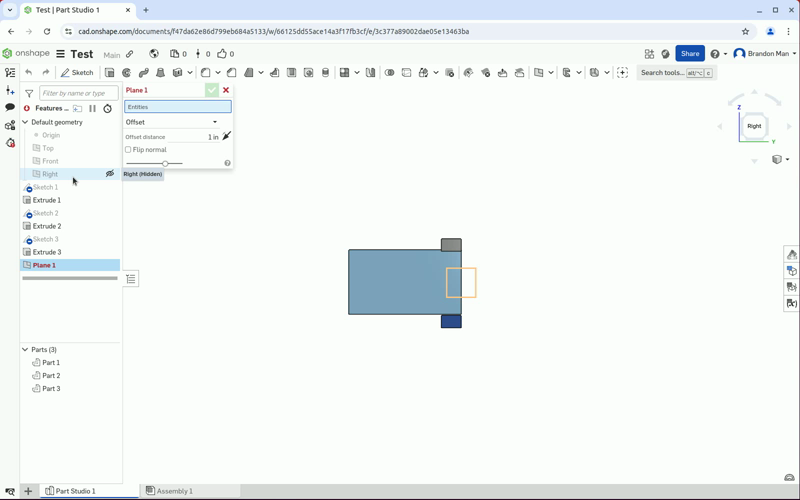
click(73, 176)
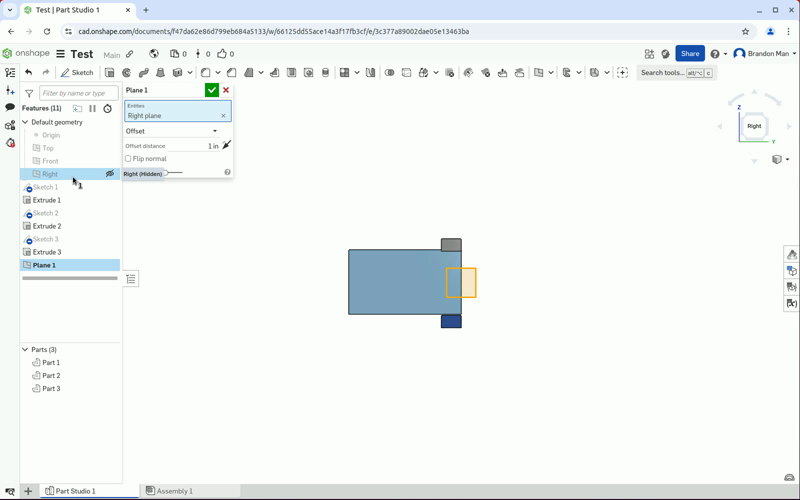
key(tab, 2)
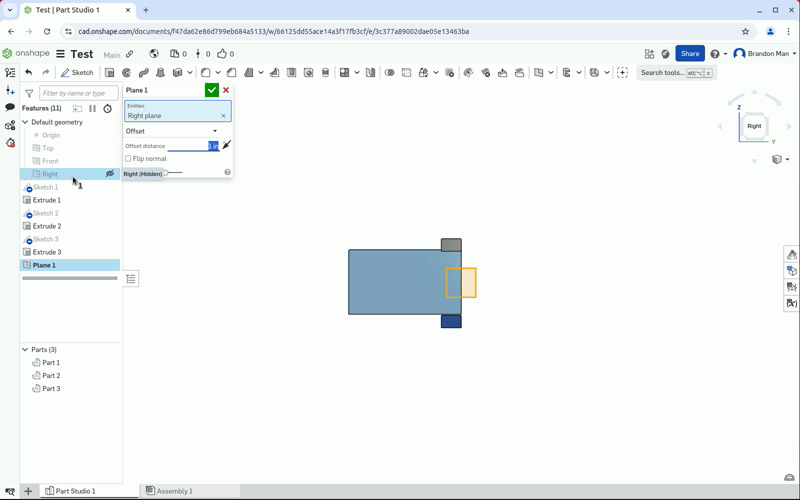
text(2.157)
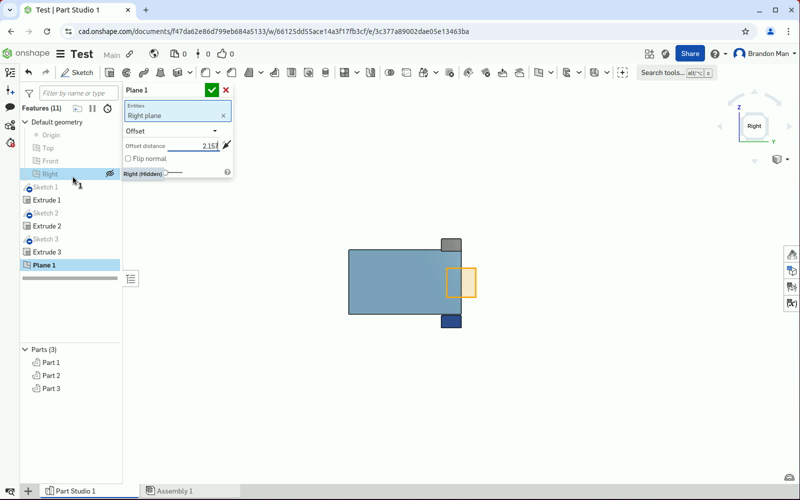
key(enter, 2)
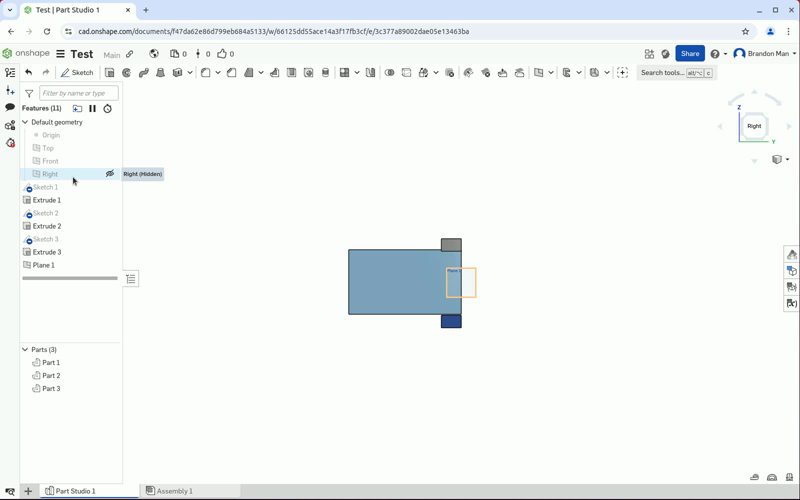
key(shift+s)
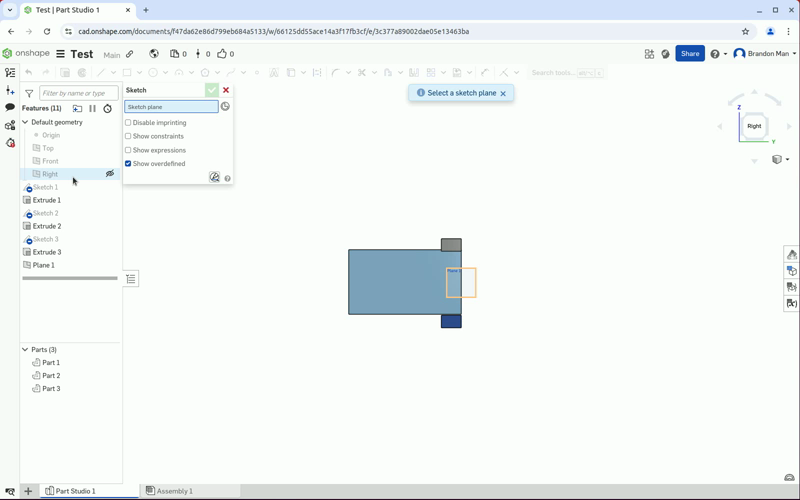
mouse_move(73, 267)
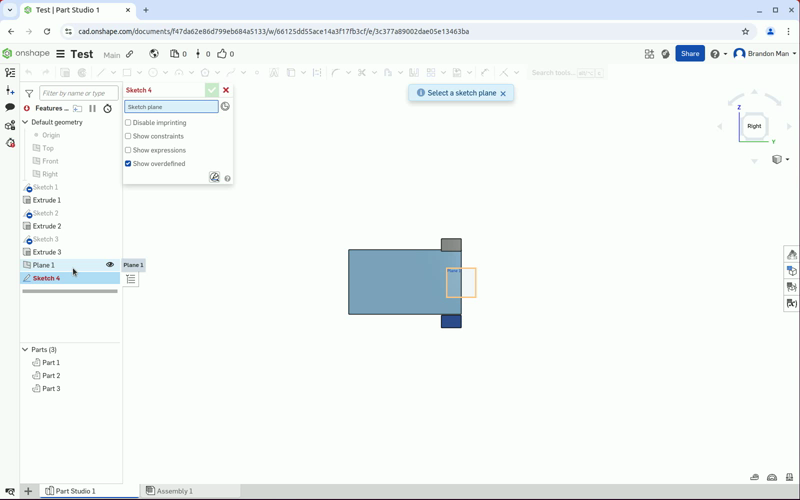
click(73, 267)
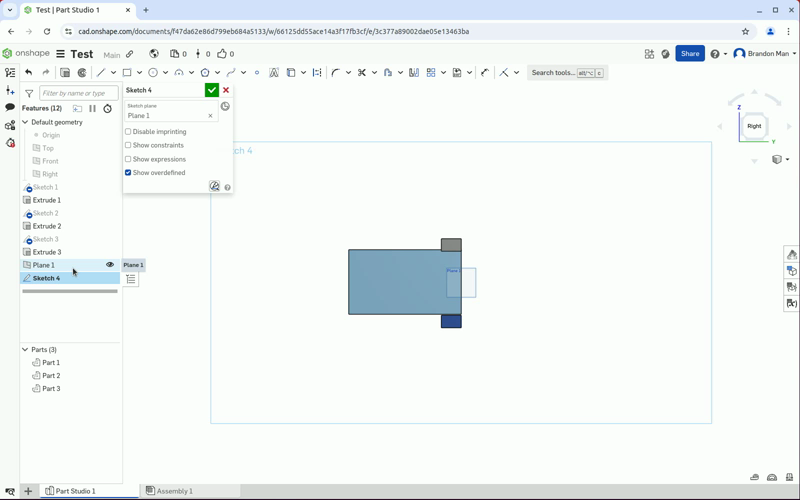
mouse_move(73, 352)
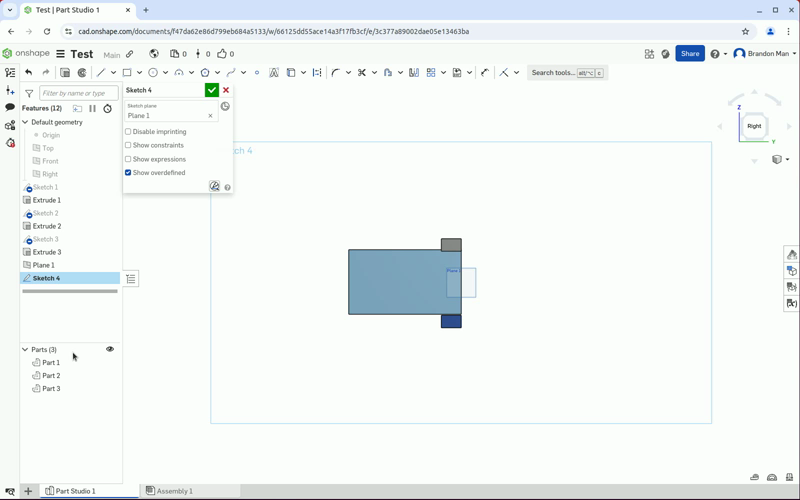
key(y)
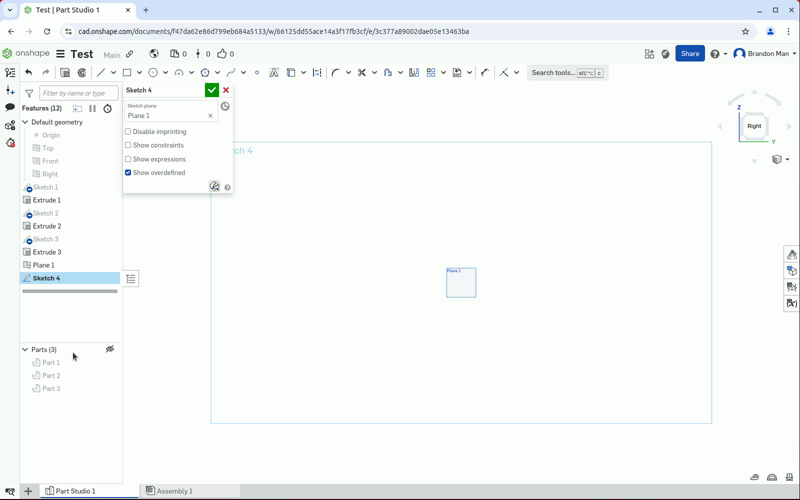
key(l)
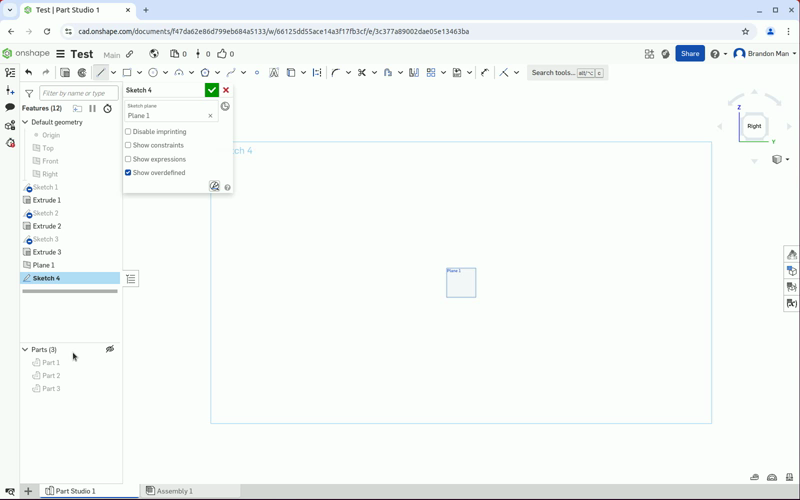
key_down(shift)
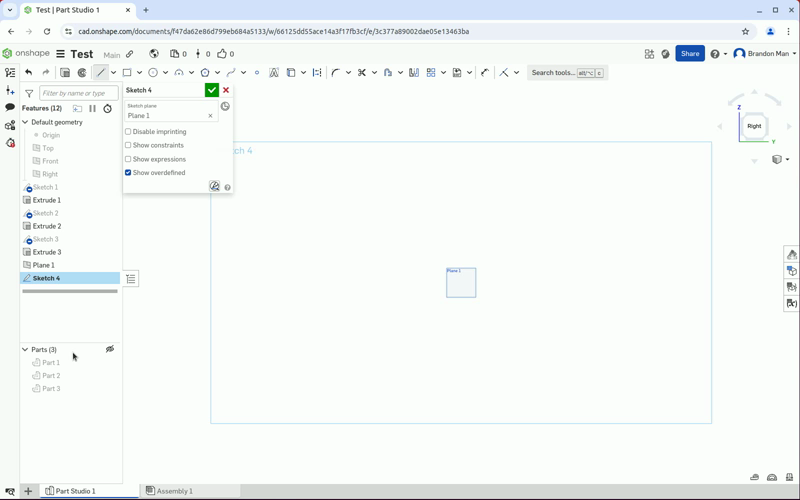
mouse_move(359, 286)
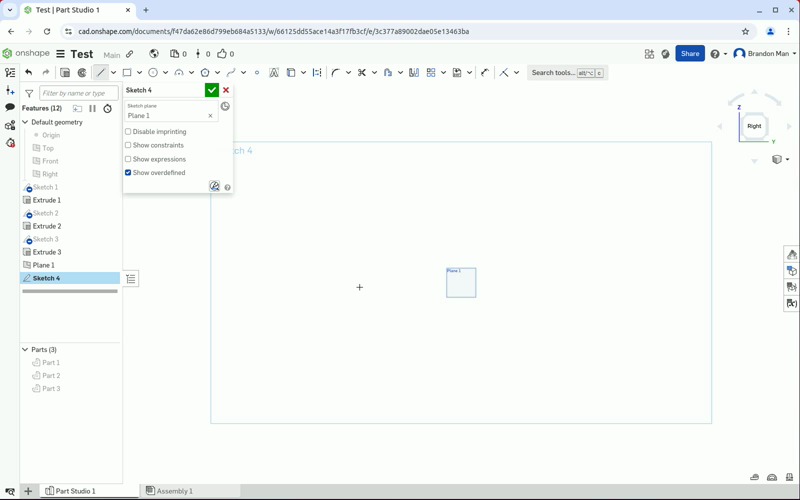
click(359, 286)
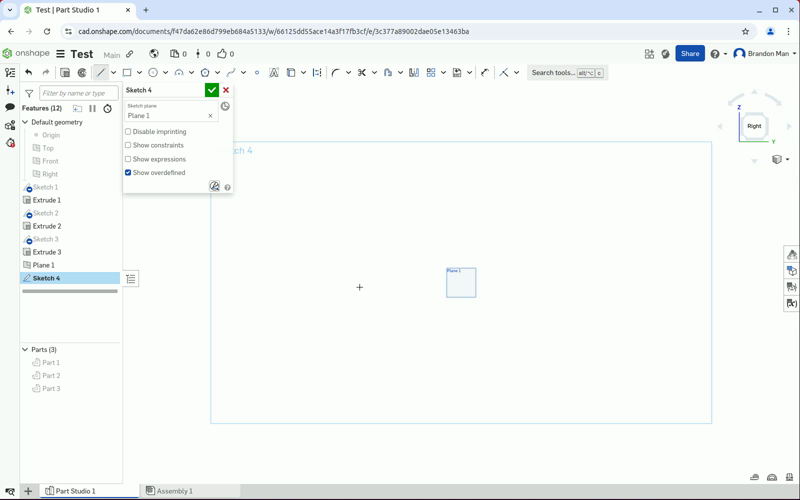
key_up(shift)
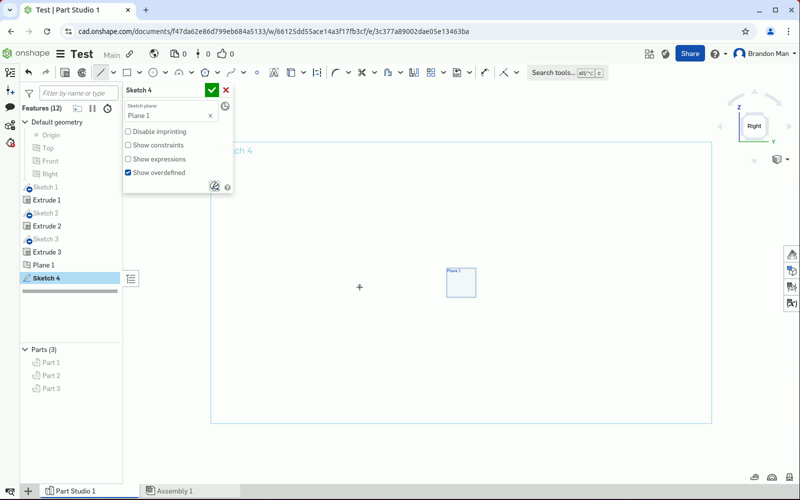
key_down(shift)
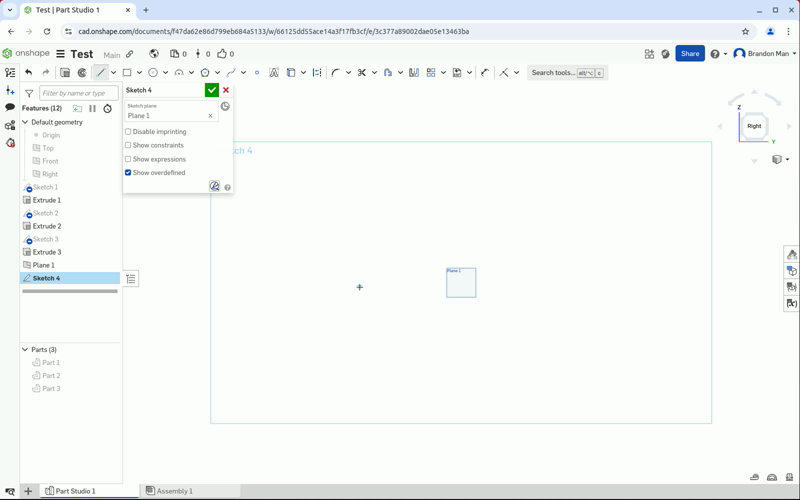
mouse_move(389, 286)
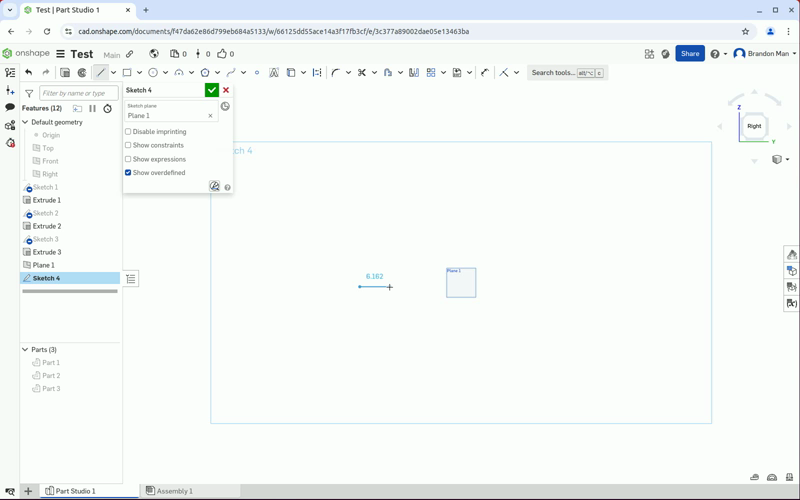
mouse_move(389, 286)
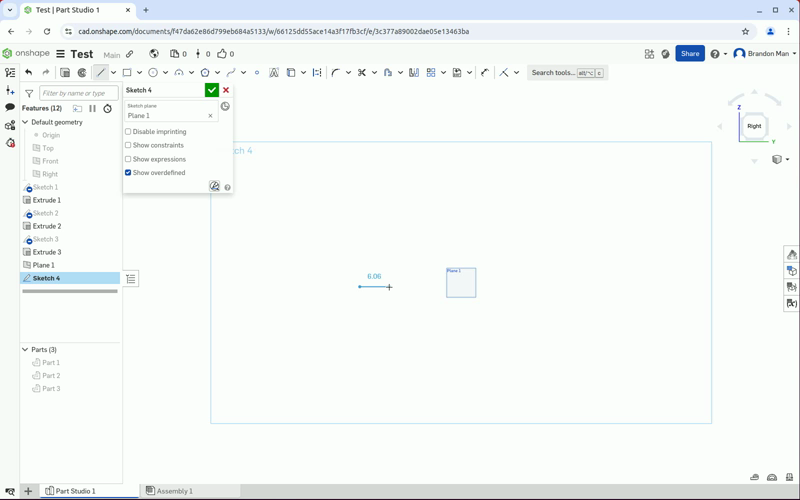
click(389, 286)
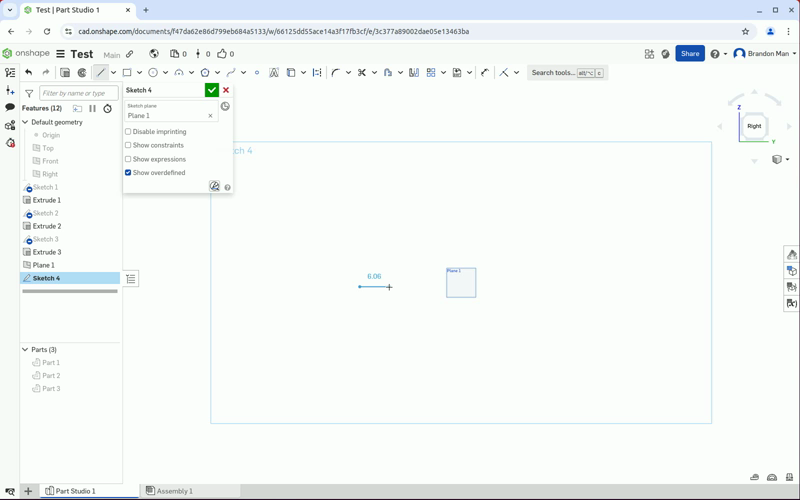
key_up(shift)
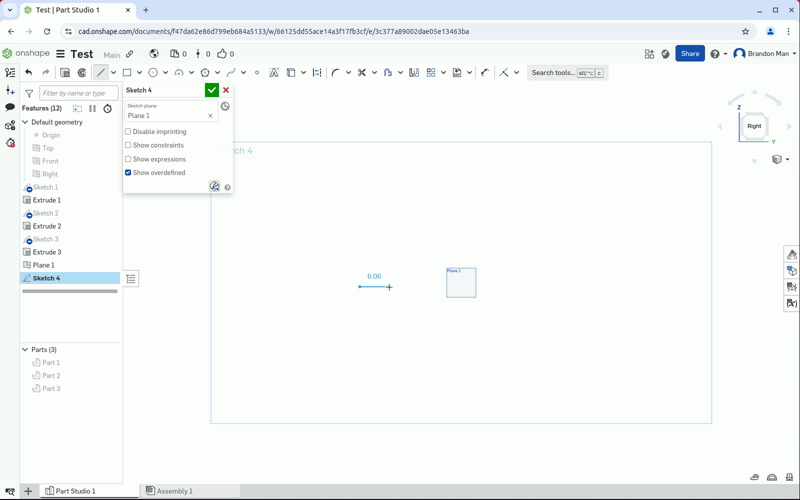
key_down(shift)
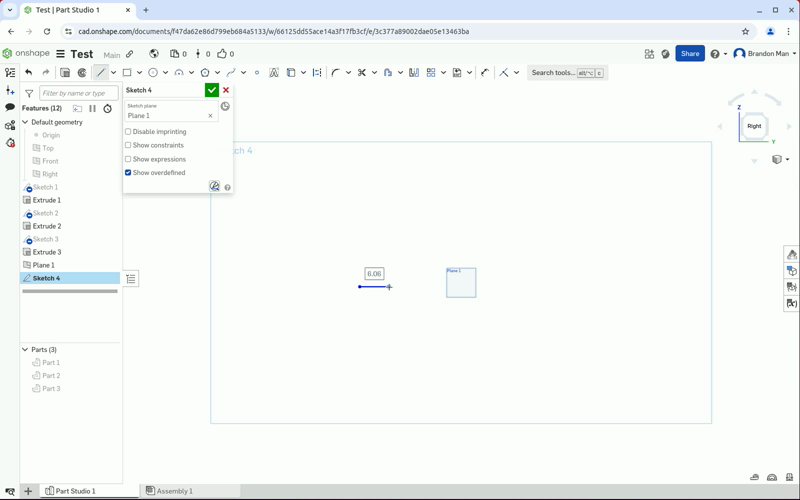
mouse_move(419, 286)
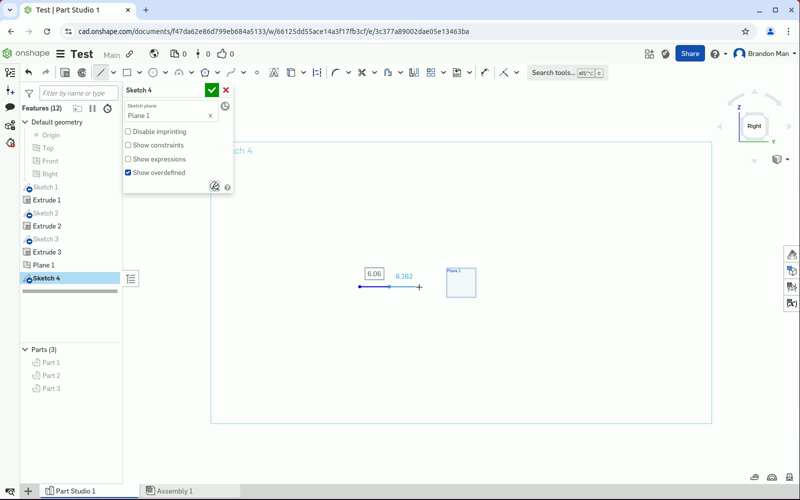
mouse_move(389, 278)
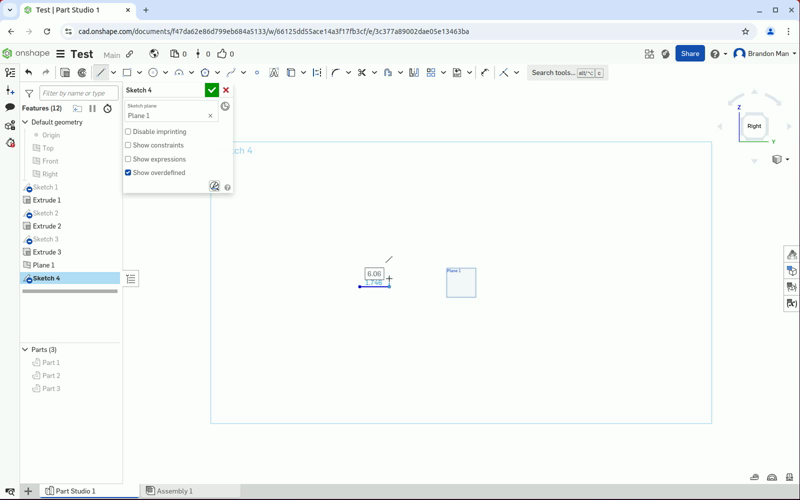
click(389, 278)
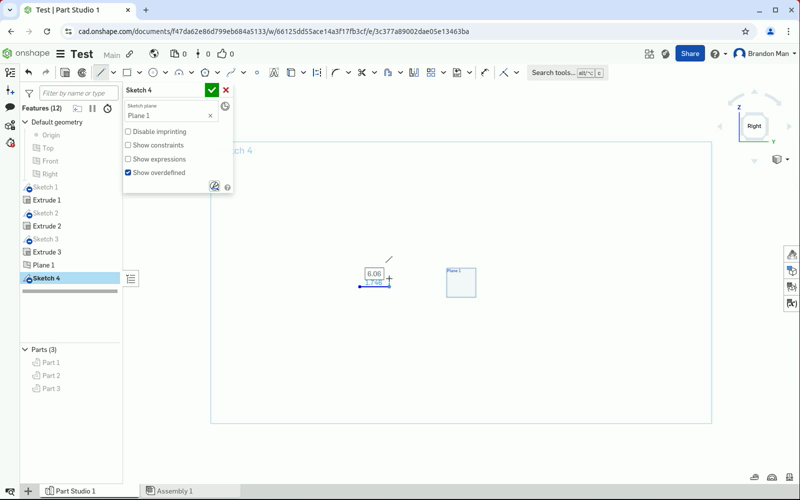
key_up(shift)
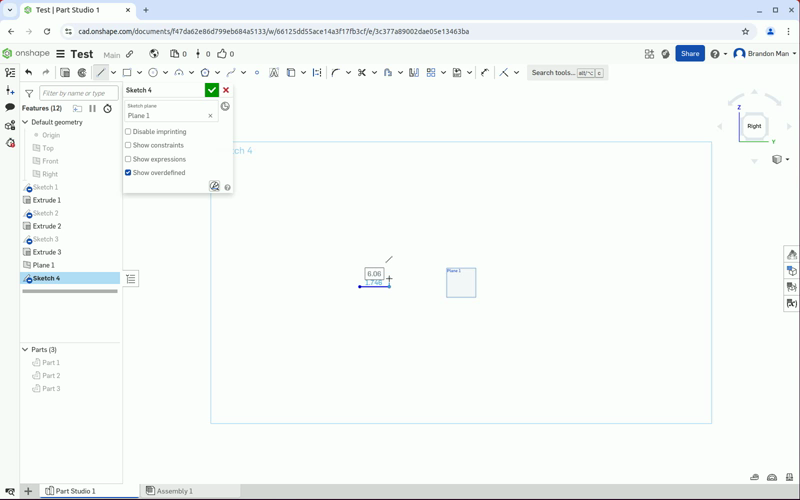
key_down(shift)
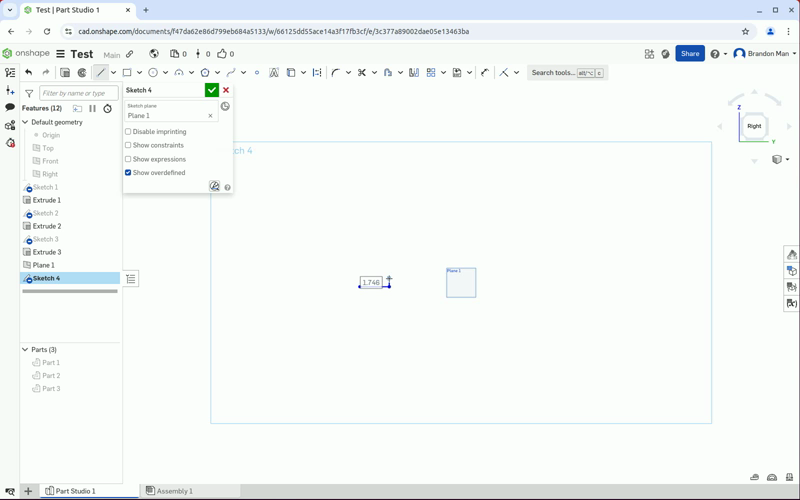
mouse_move(419, 278)
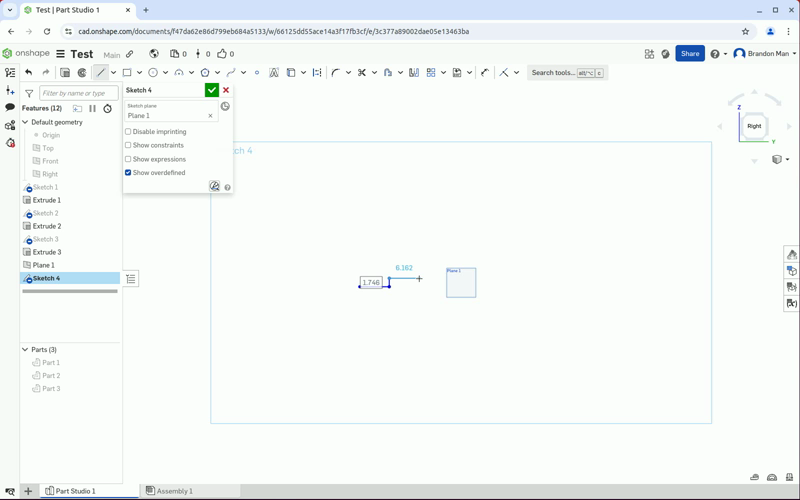
mouse_move(359, 278)
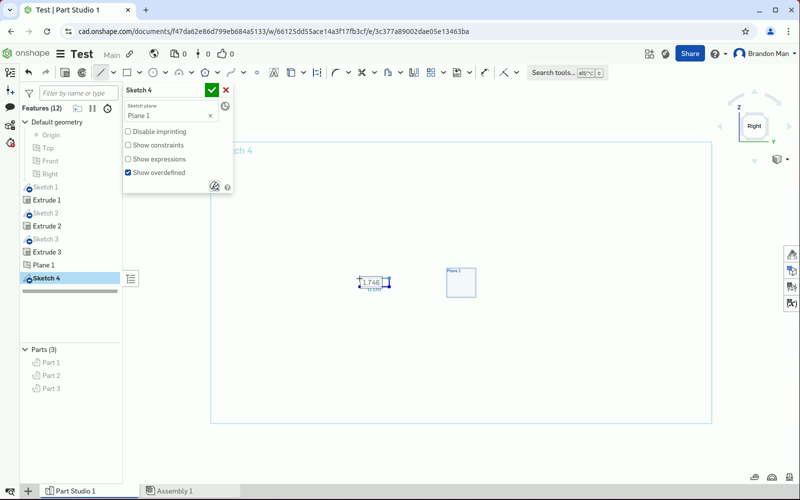
click(359, 278)
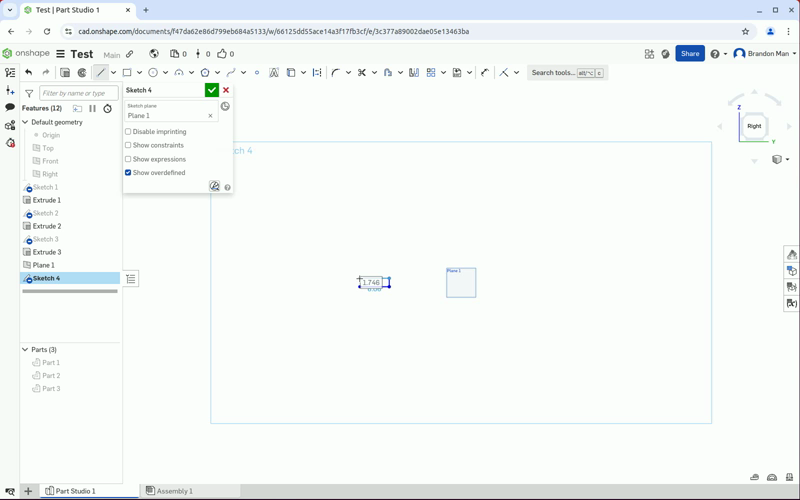
key_up(shift)
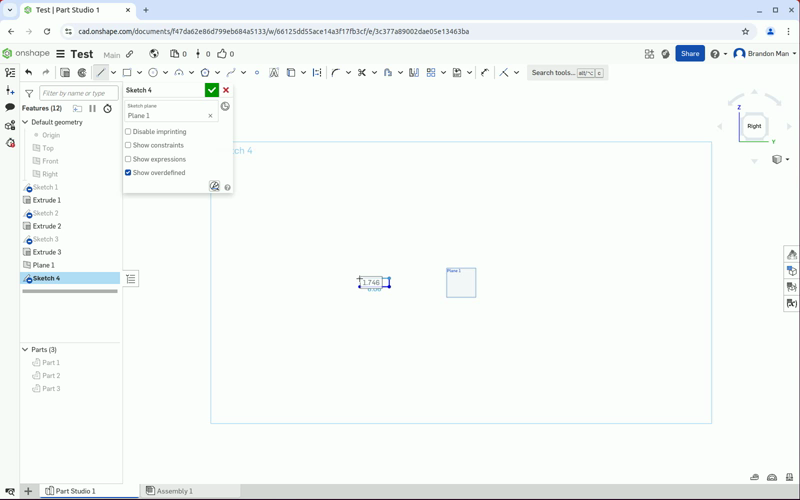
mouse_move(389, 278)
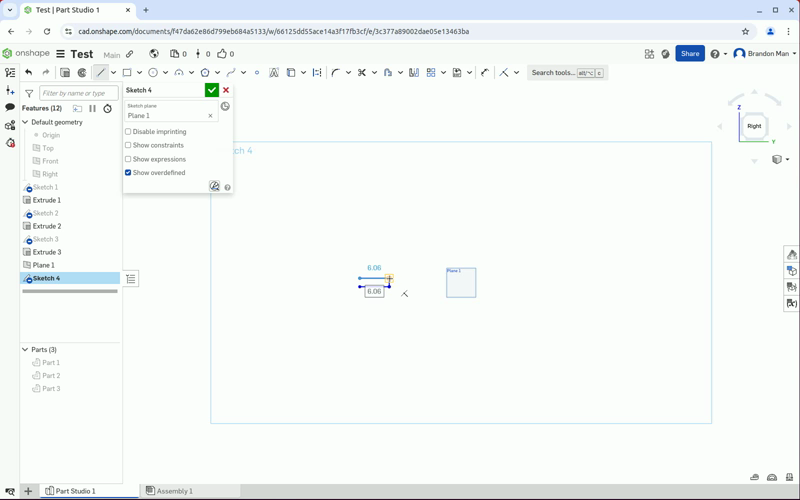
key_down(shift)
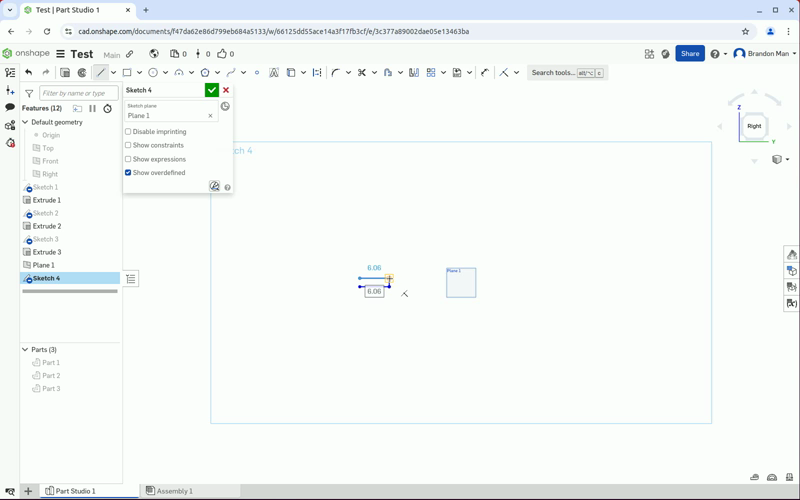
mouse_move(359, 286)
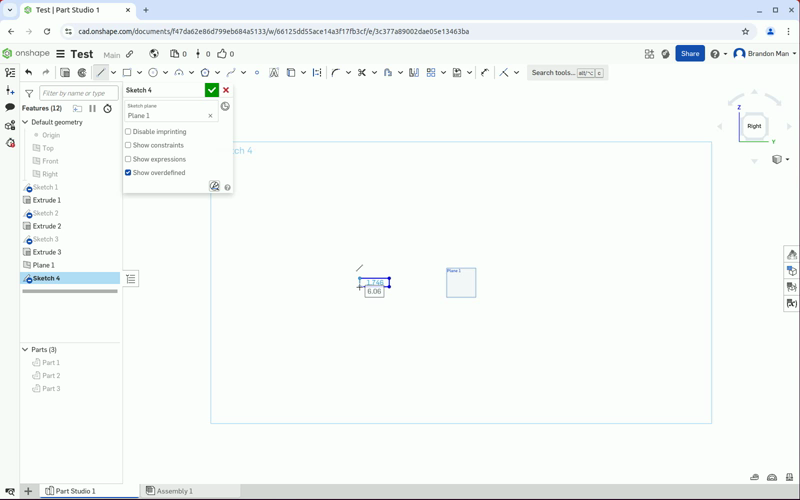
key_up(shift)
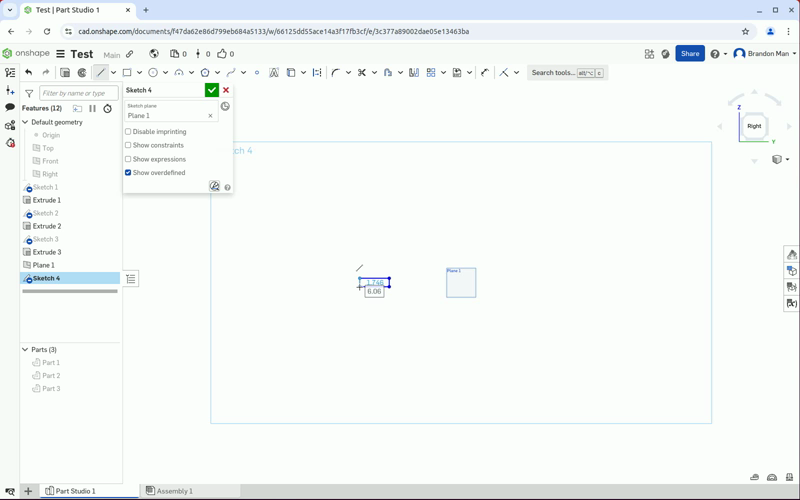
click(359, 286)
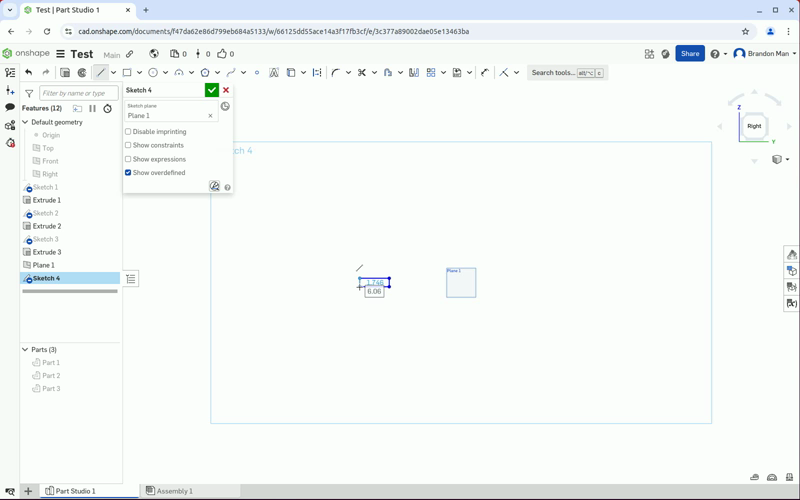
key(esc)
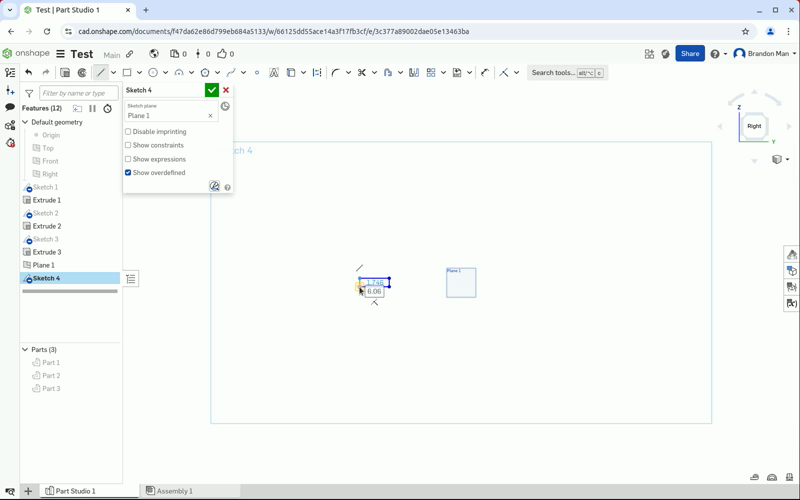
mouse_move(377, 284)
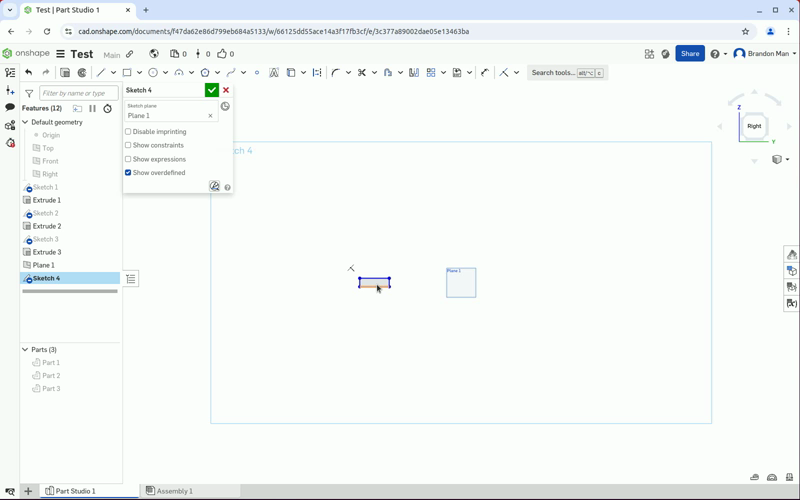
scroll(6)
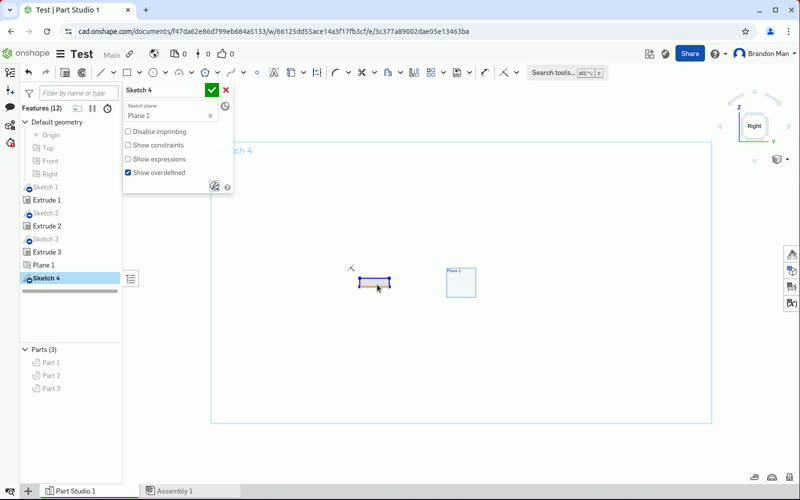
scroll(6)
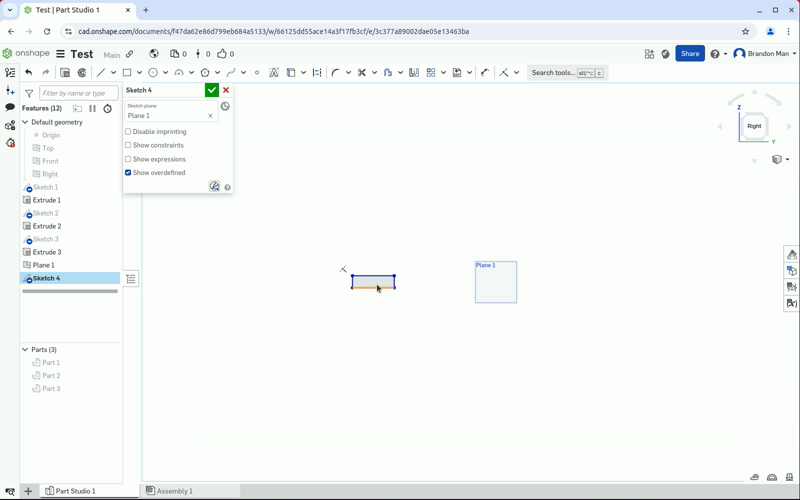
scroll(6)
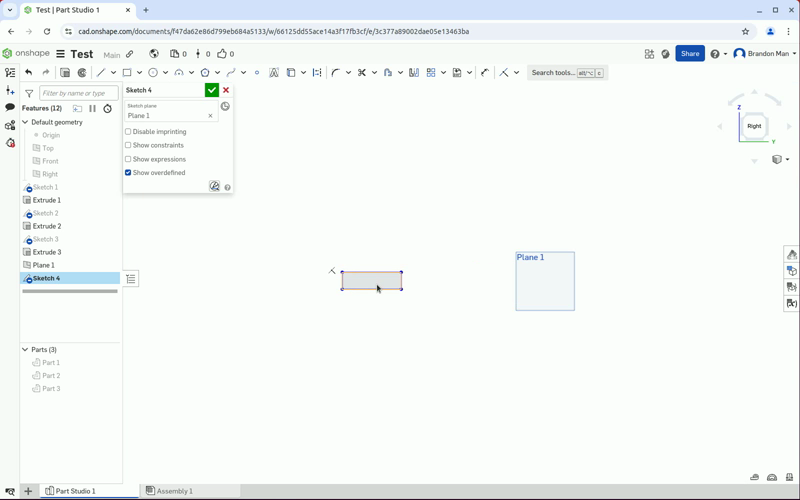
scroll(6)
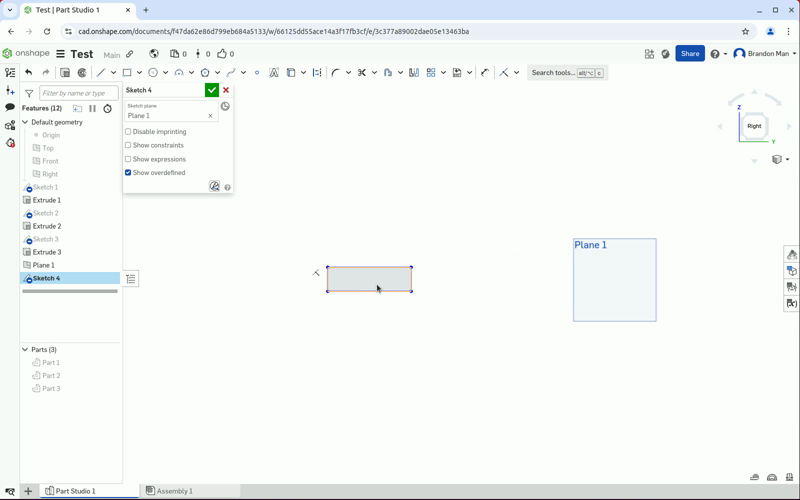
scroll(6)
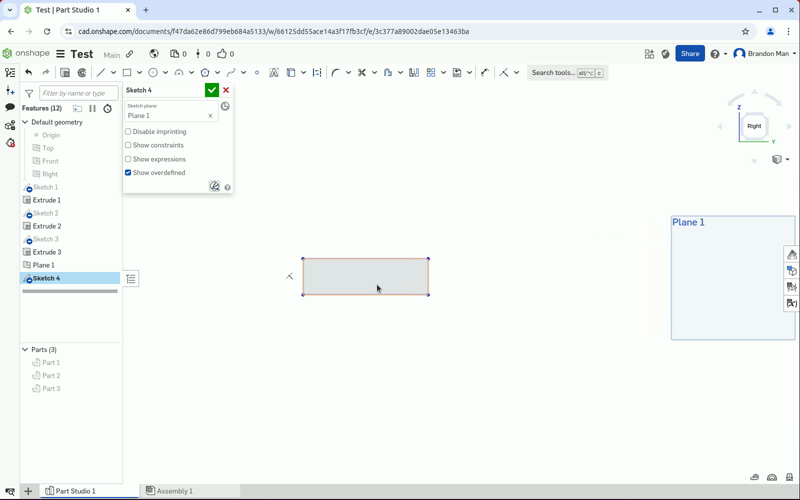
scroll(6)
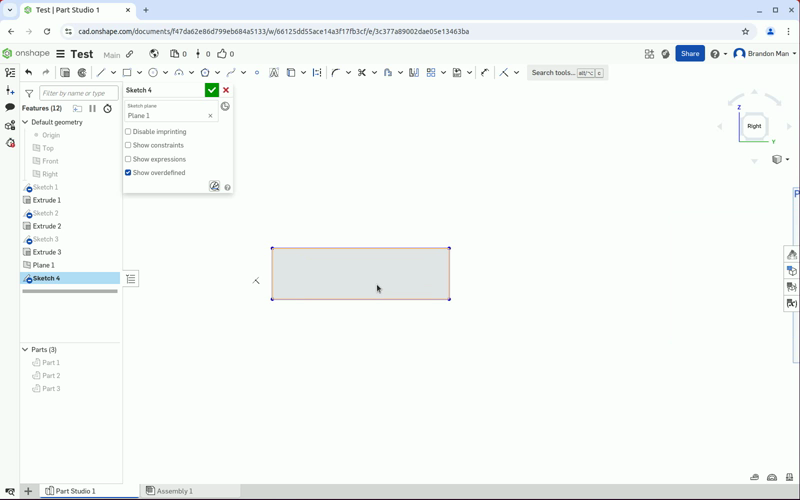
scroll(6)
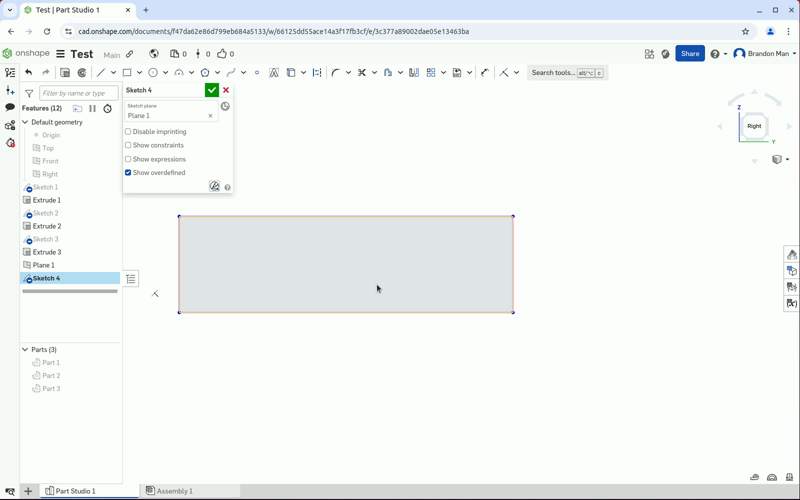
click(377, 284)
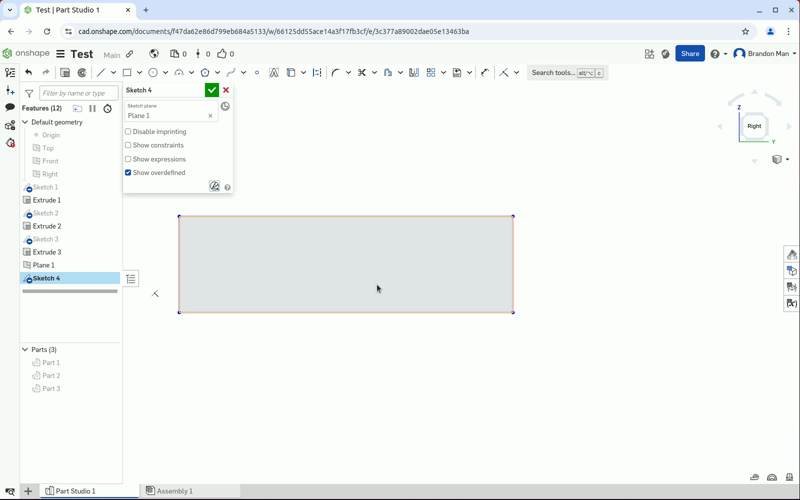
scroll(-6)
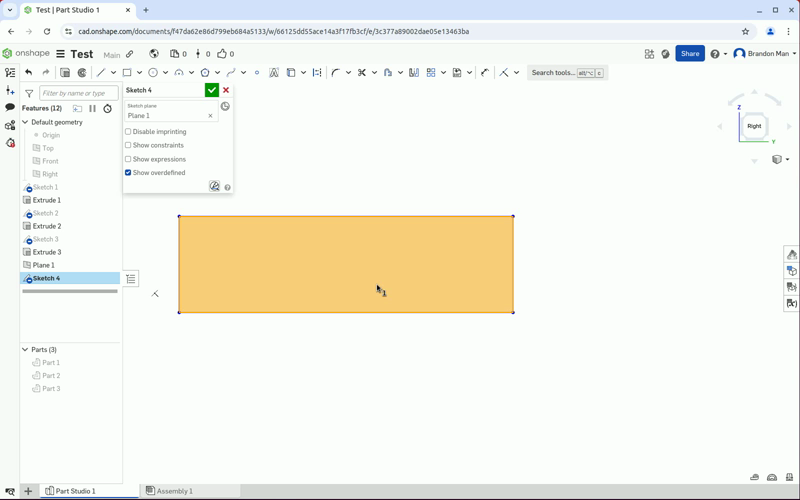
scroll(-6)
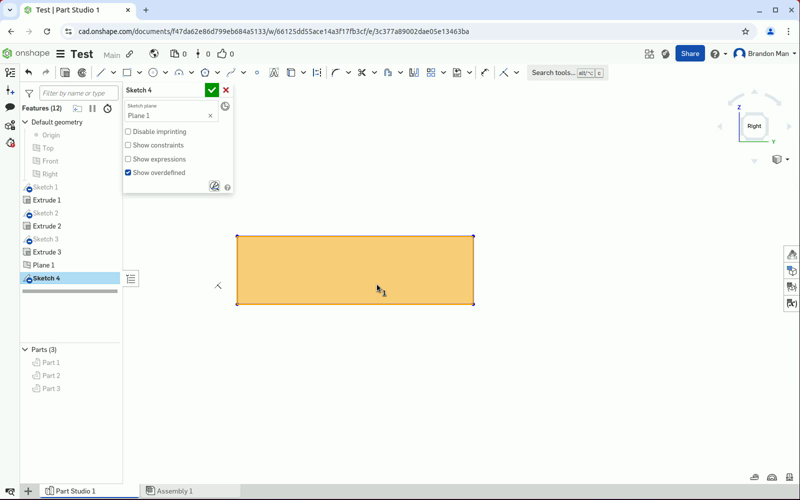
scroll(-6)
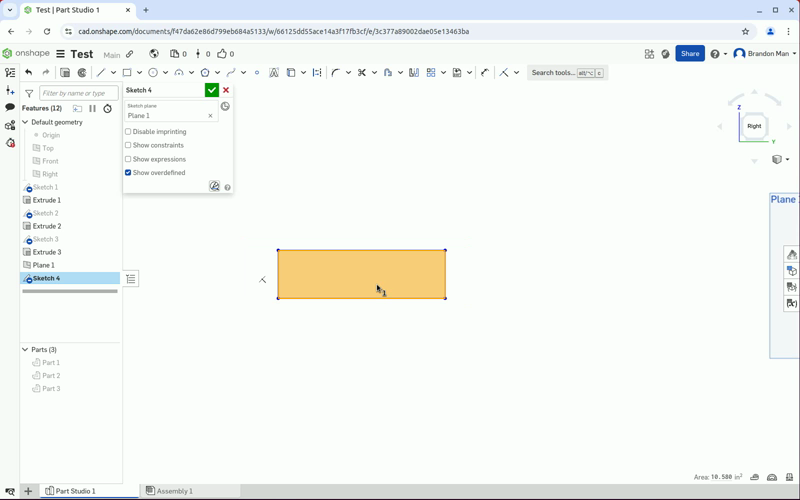
scroll(-6)
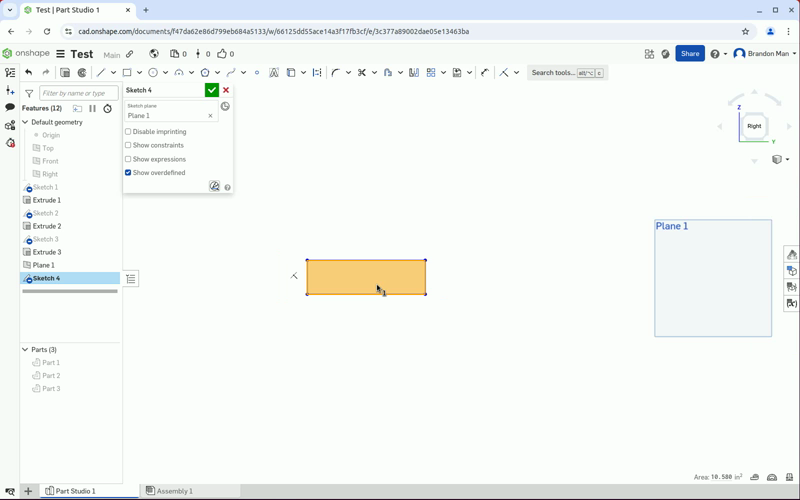
scroll(-6)
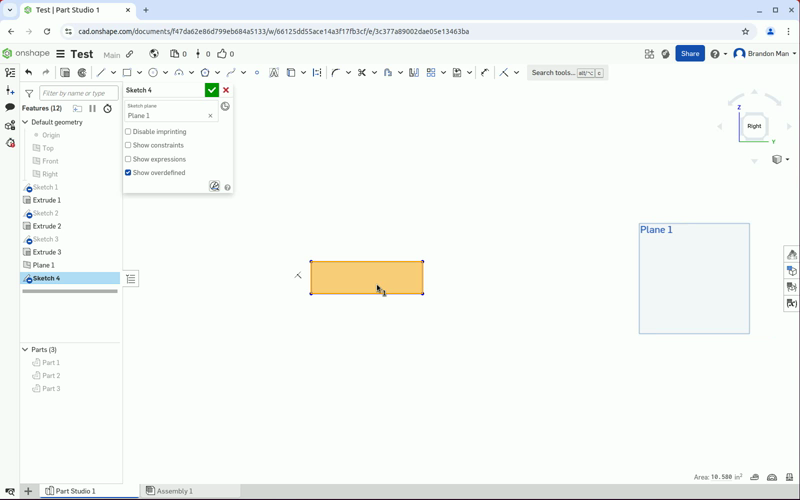
scroll(-6)
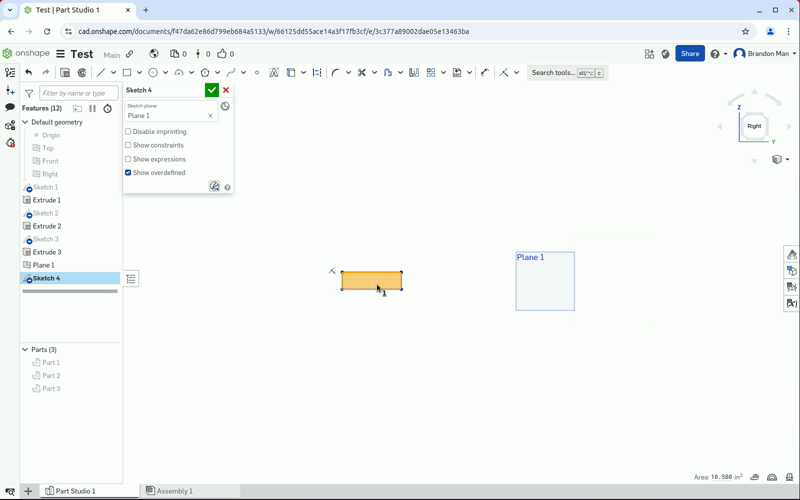
scroll(-6)
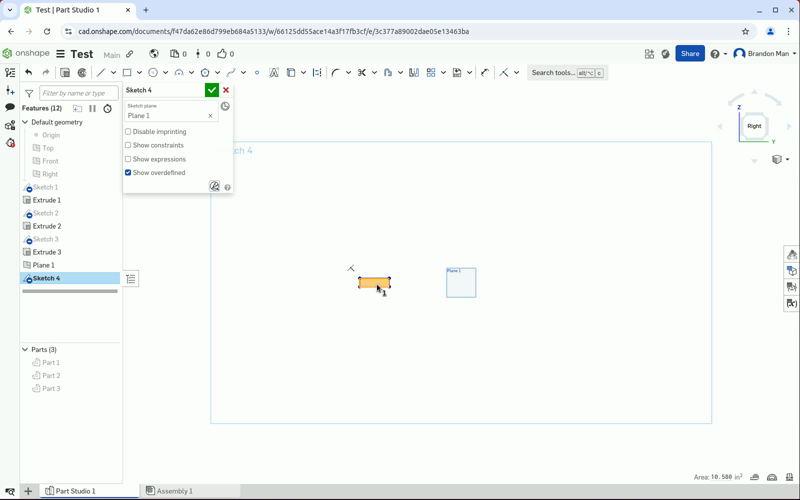
mouse_move(73, 352)
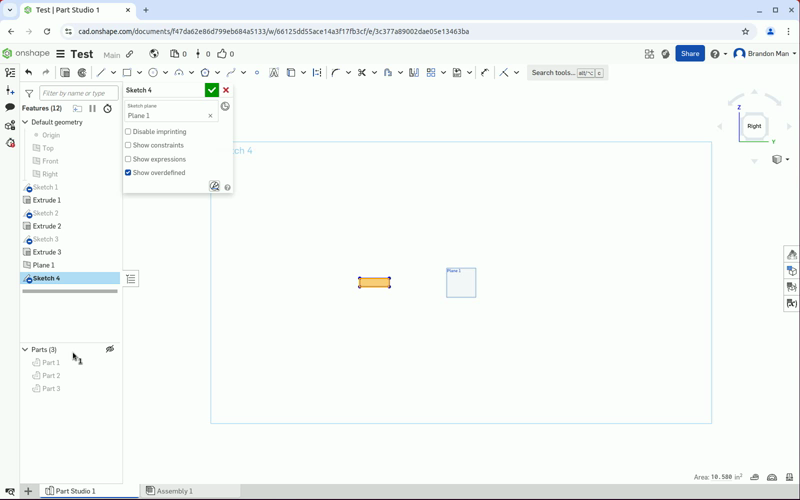
key(shift+y)
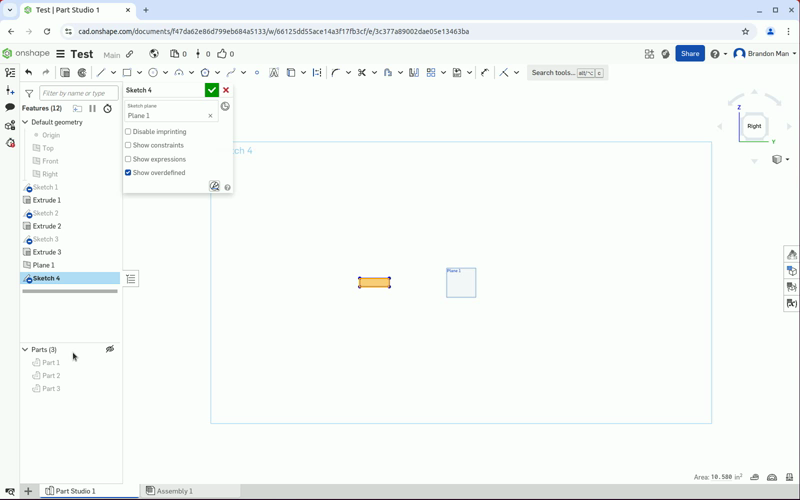
key(shift+e)
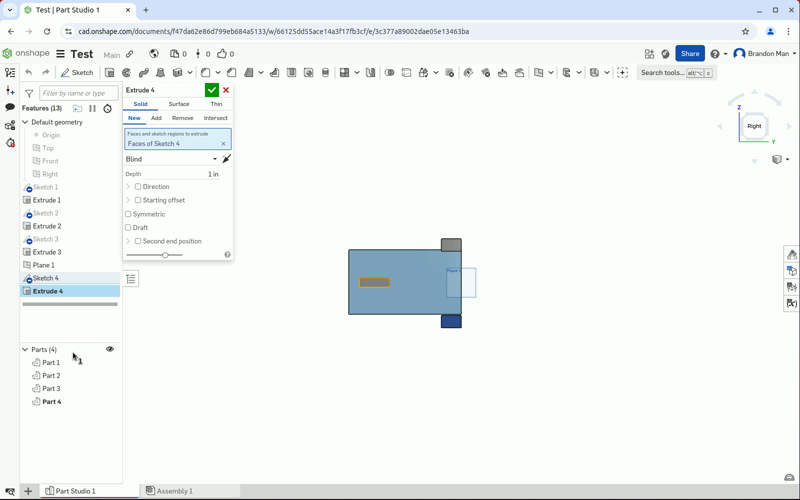
mouse_move(143, 106)
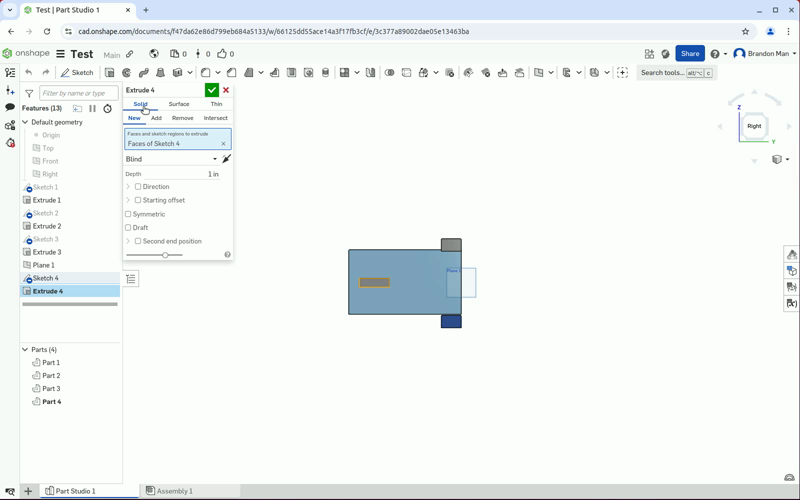
click(143, 106)
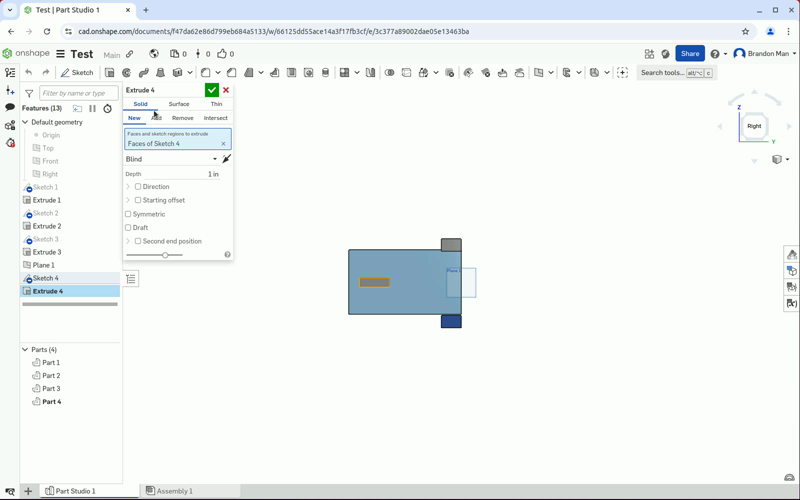
mouse_move(186, 120)
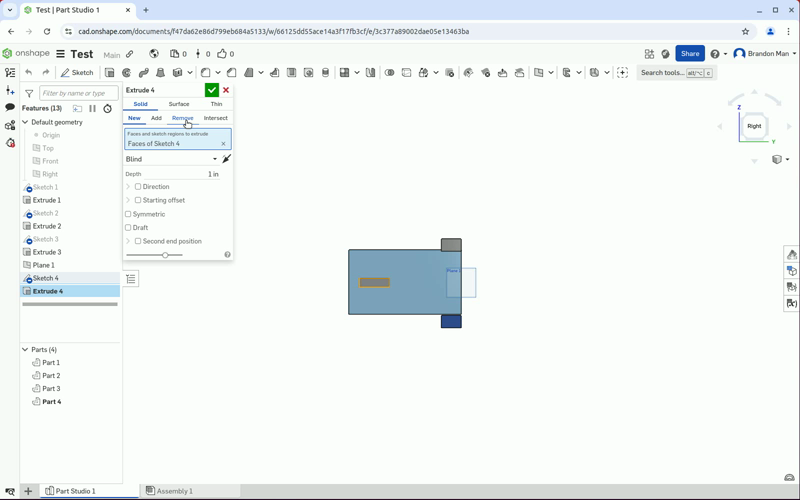
click(186, 120)
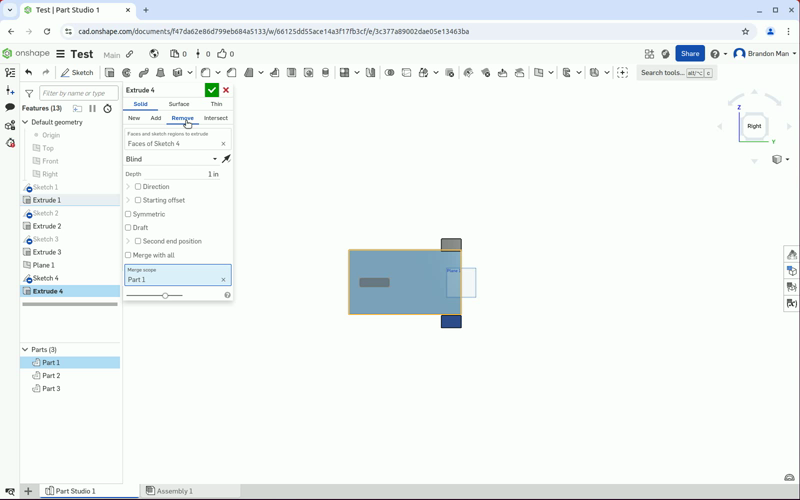
key(tab, 4)
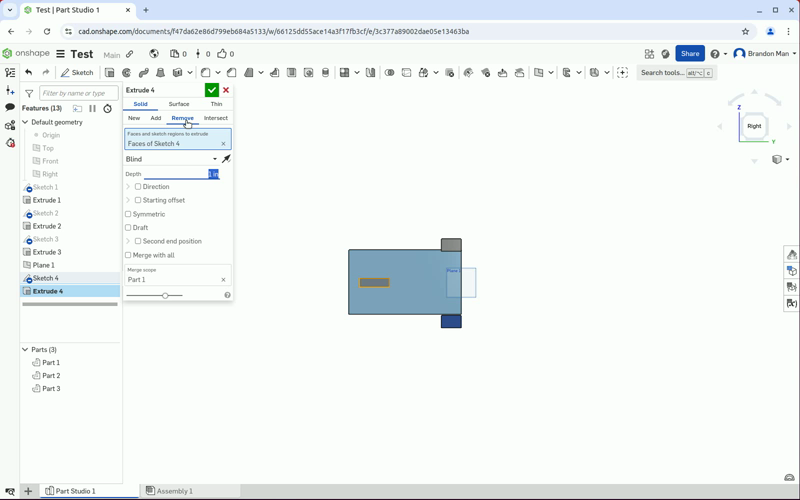
text(4.092)
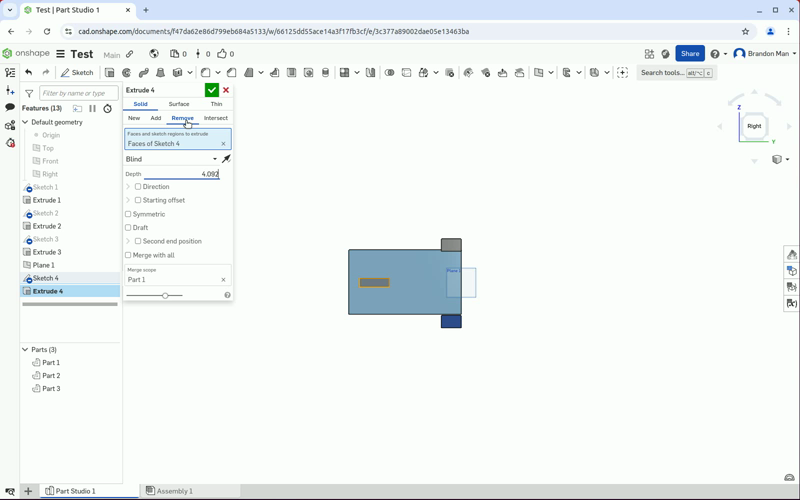
key(tab, 6)
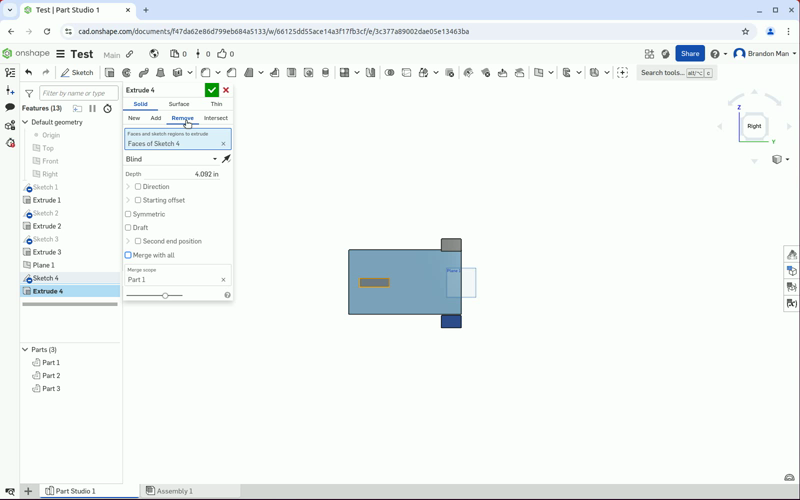
key(space)
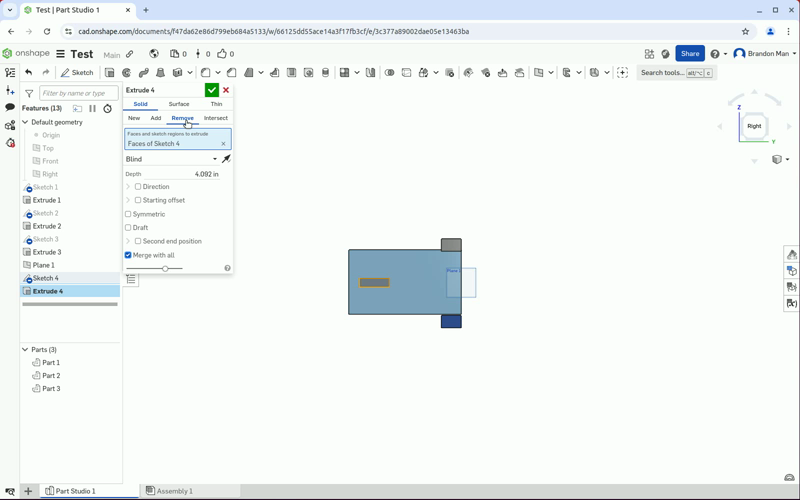
key(enter)
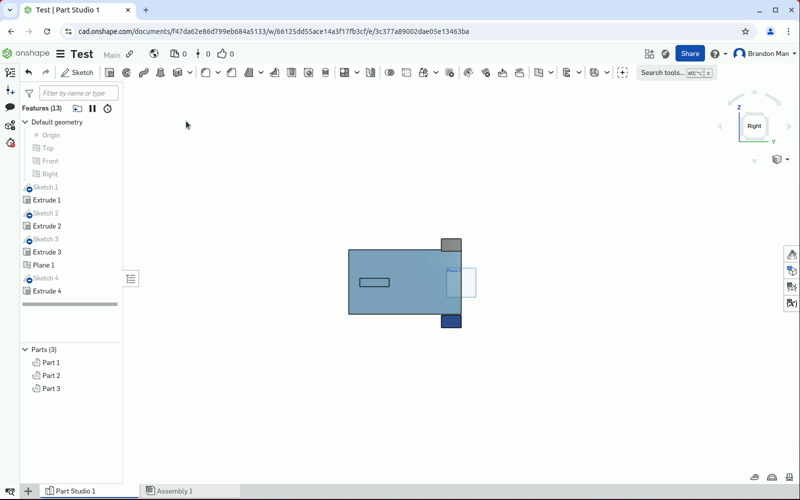
key(shift+h)
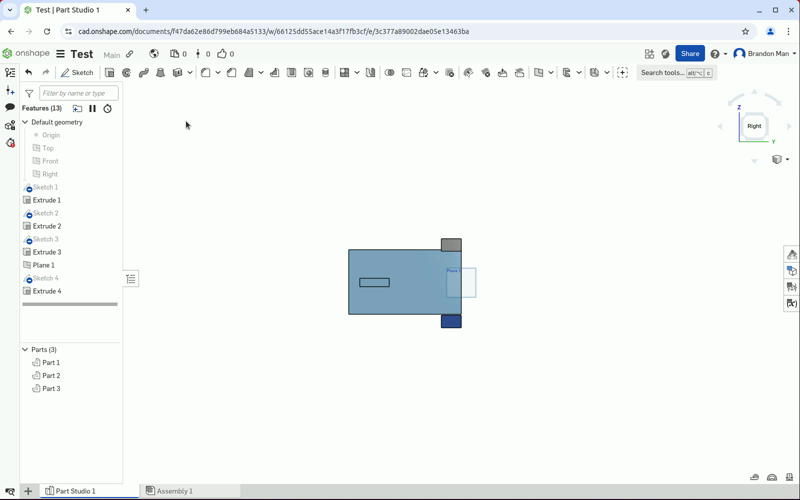
key(shift+h)
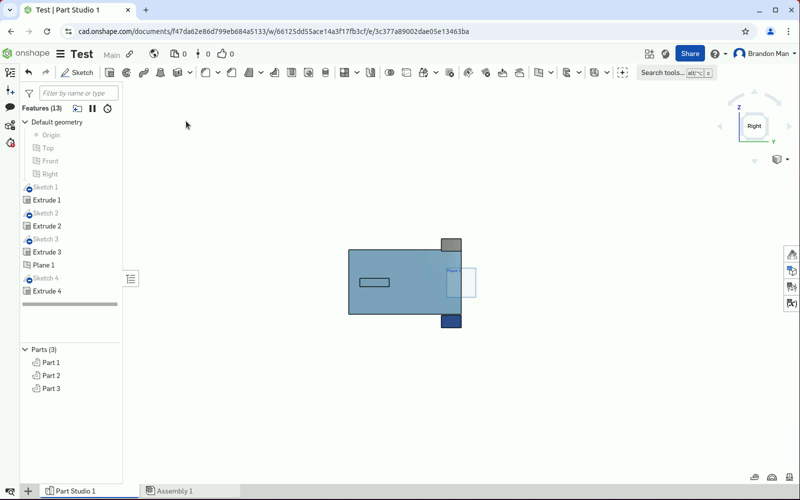
mouse_move(73, 189)
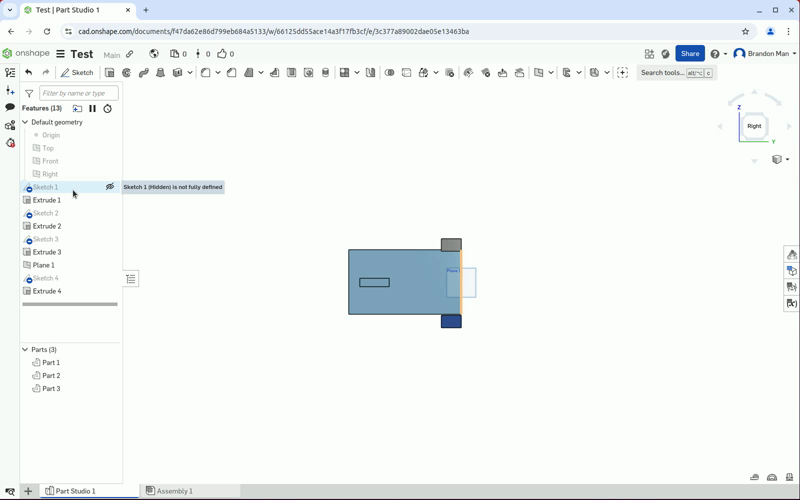
click(73, 189)
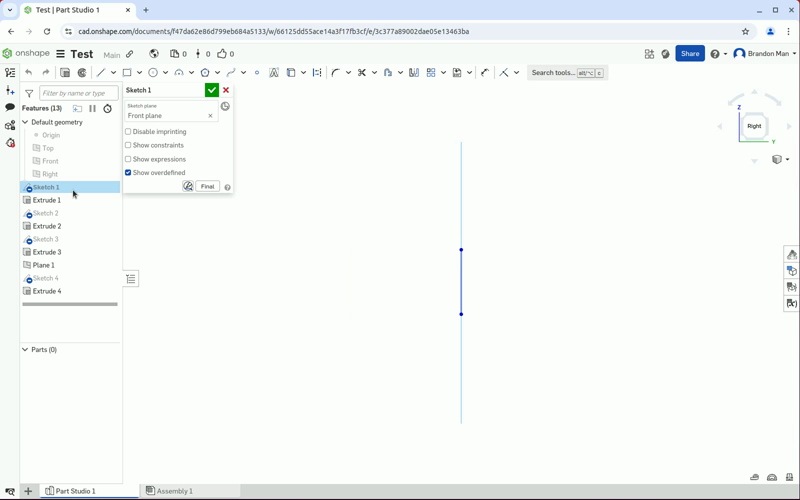
mouse_move(229, 92)
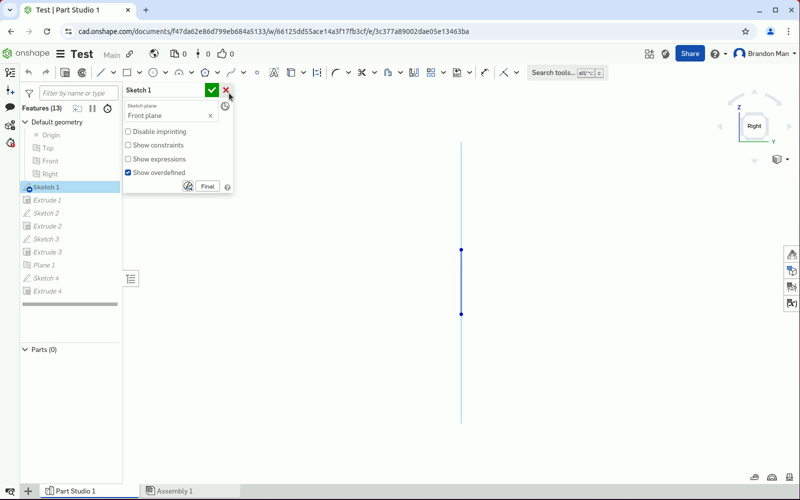
click(229, 92)
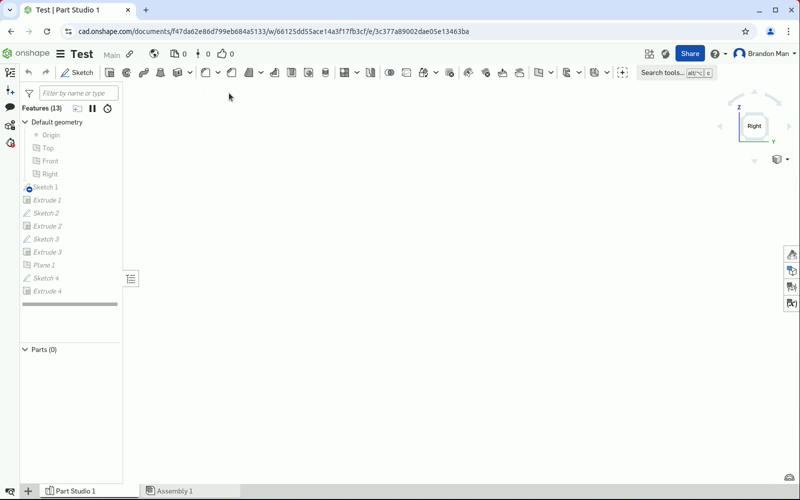
key(shift+s)
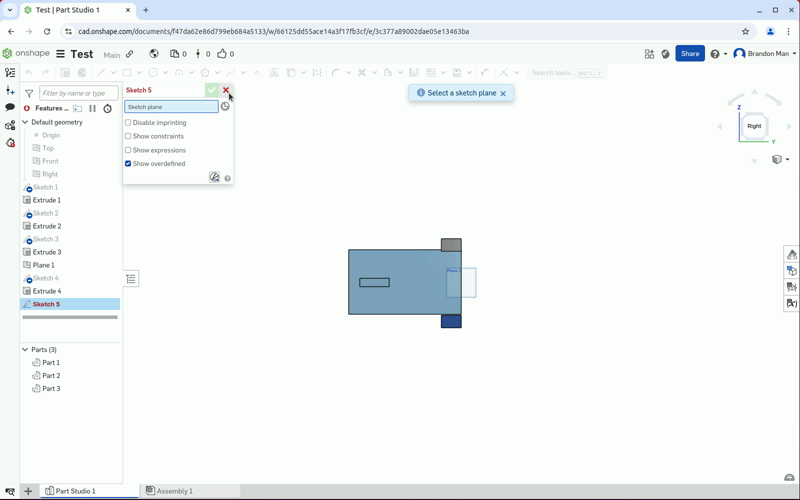
mouse_move(73, 267)
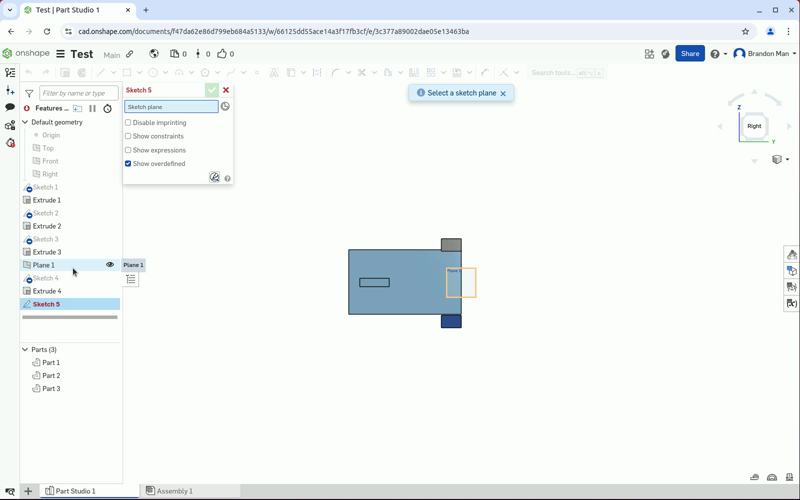
click(73, 267)
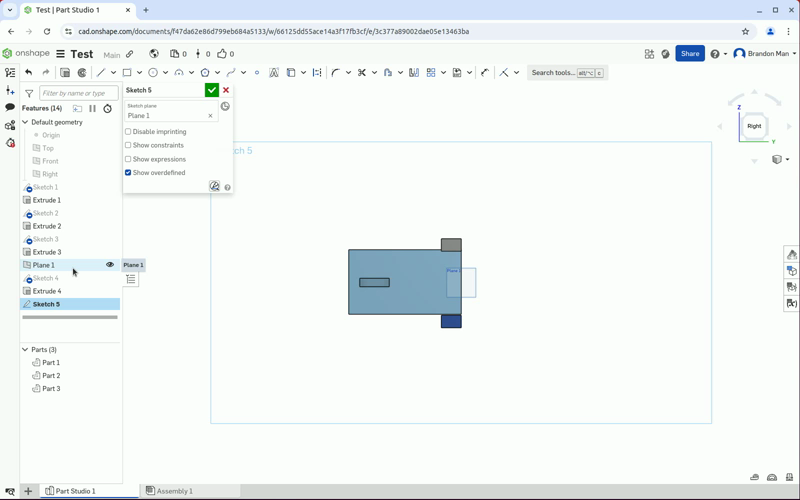
mouse_move(73, 352)
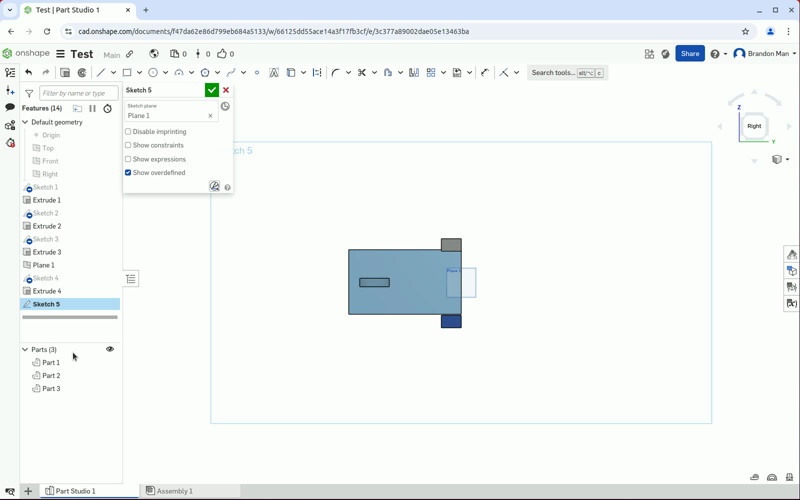
key(y)
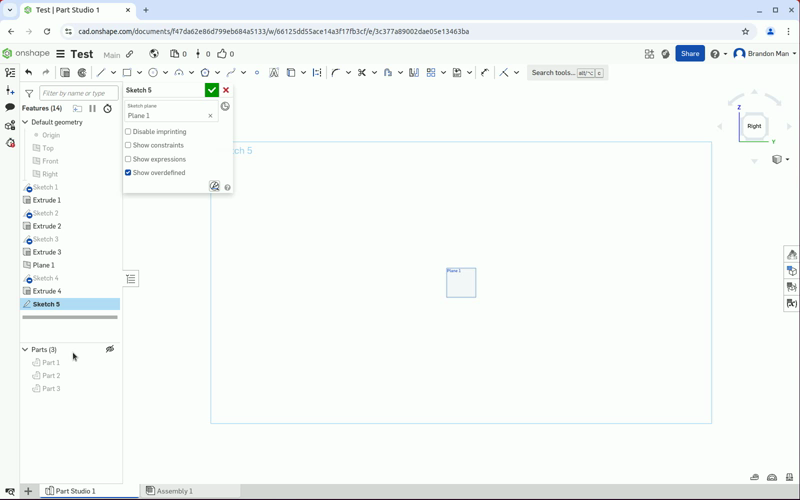
key(l)
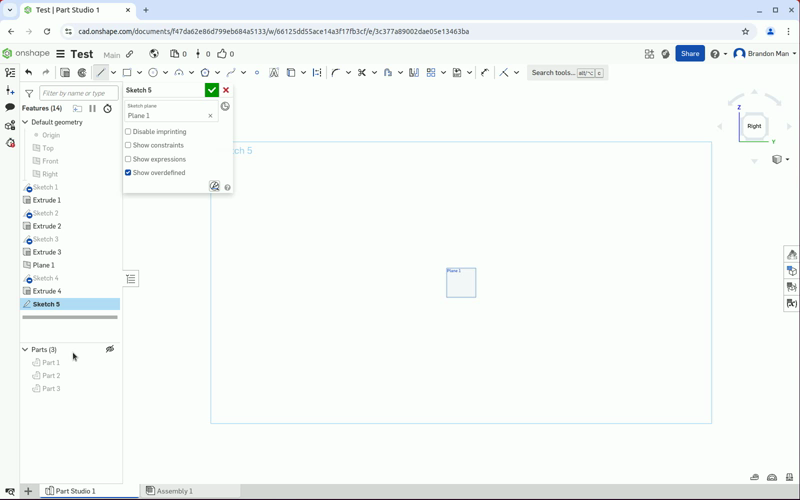
key_down(shift)
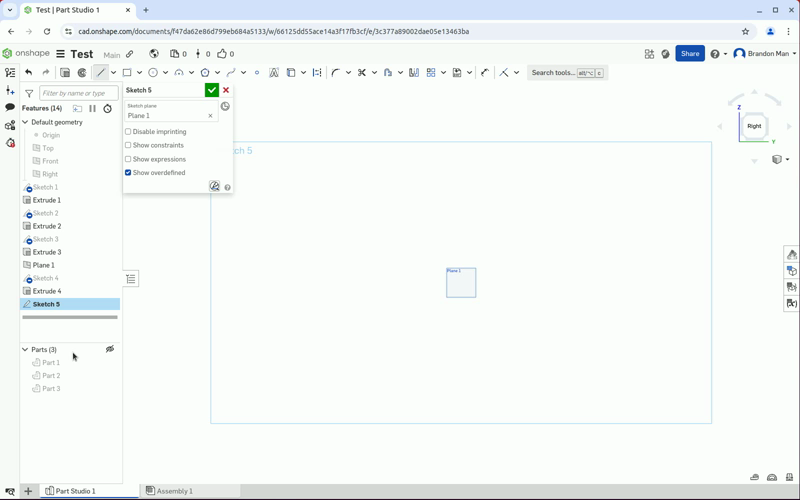
mouse_move(359, 271)
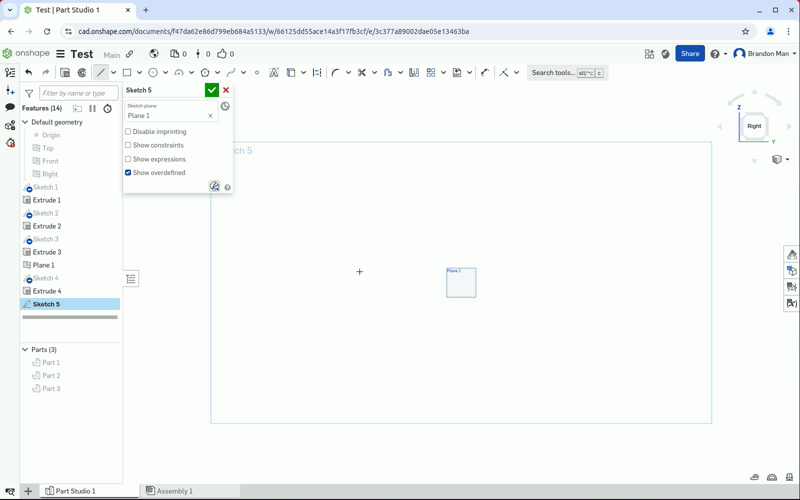
click(359, 271)
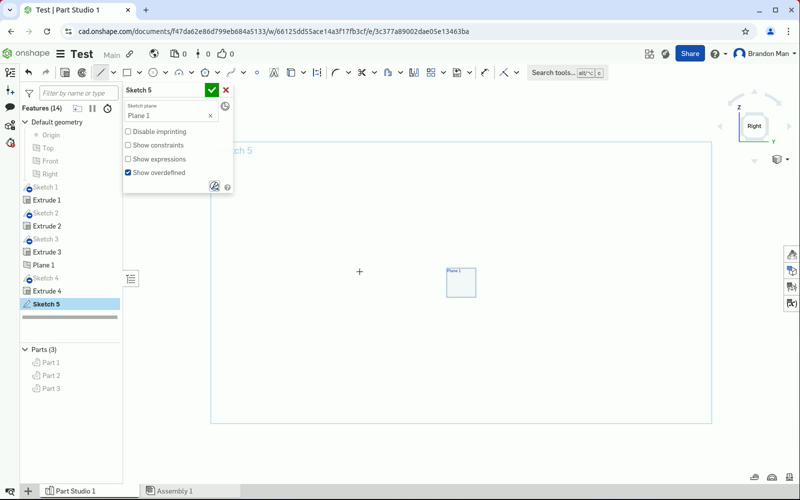
key_up(shift)
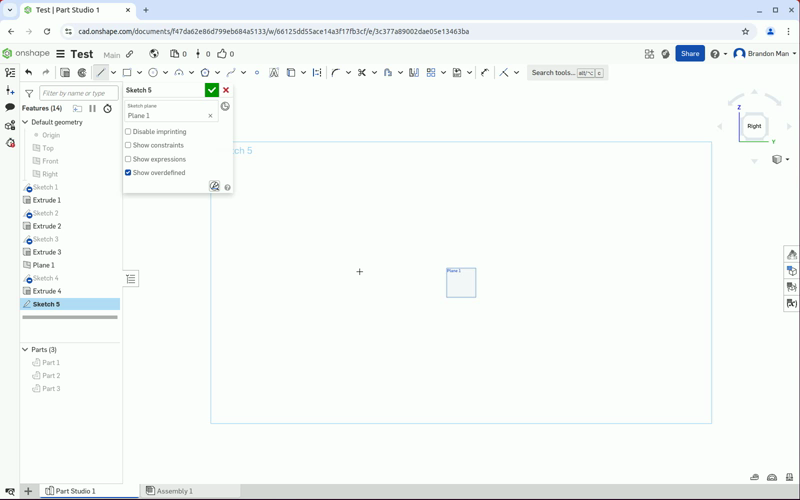
key_down(shift)
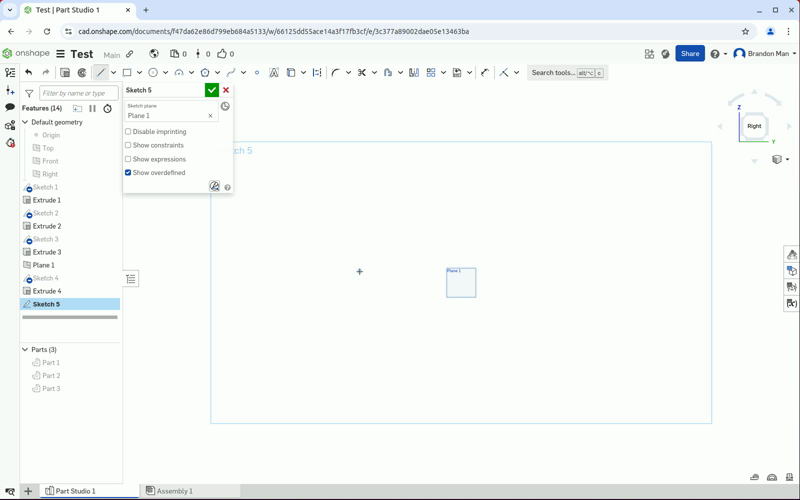
mouse_move(389, 271)
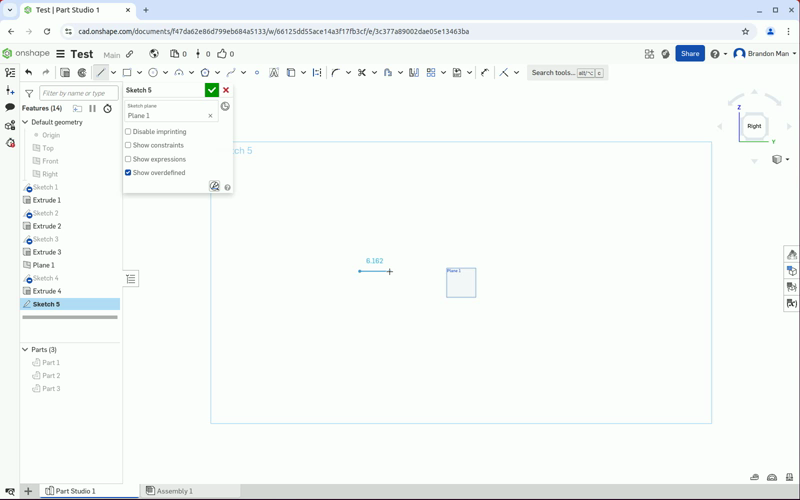
mouse_move(389, 271)
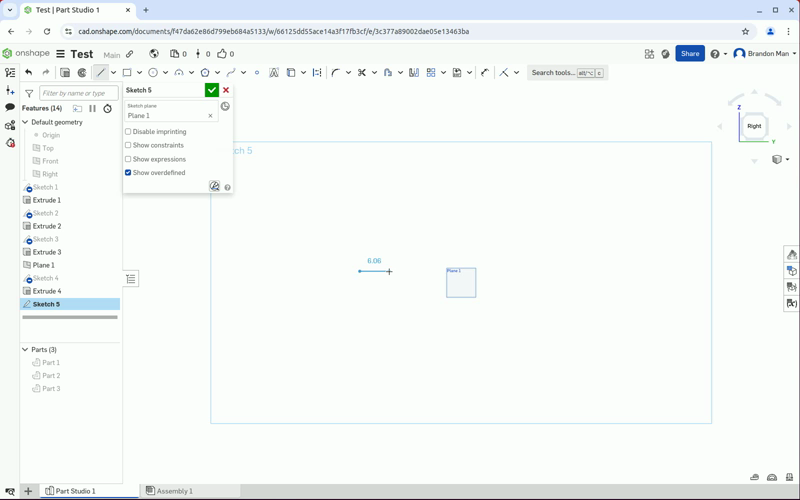
click(389, 271)
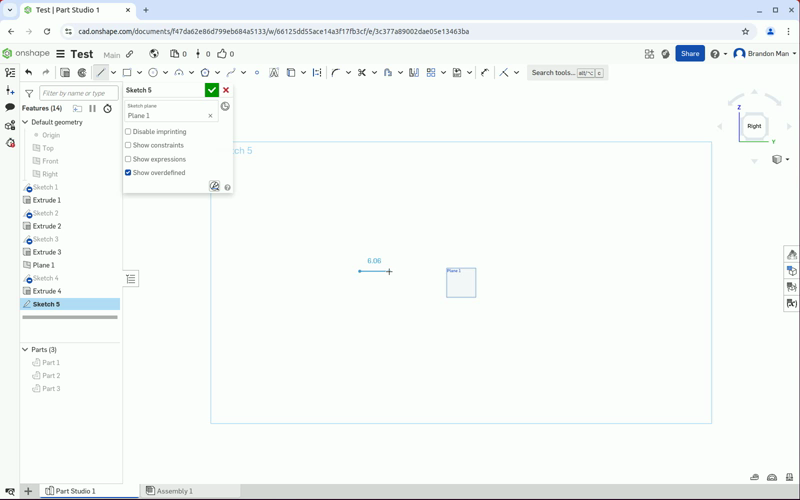
key_up(shift)
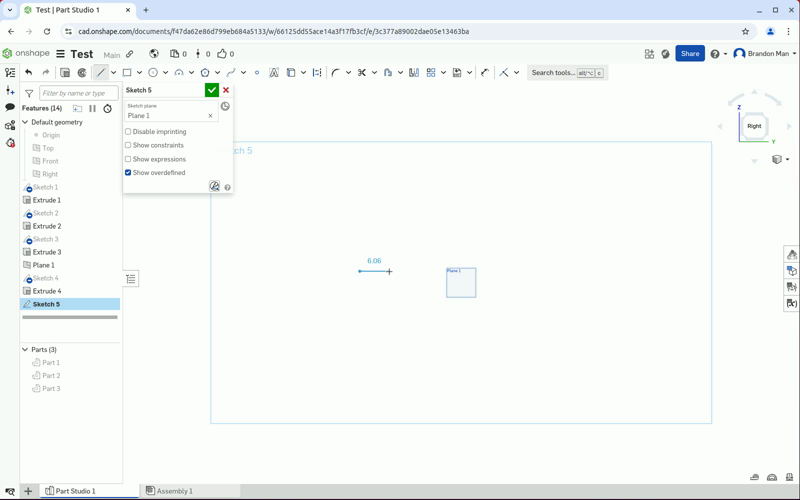
key_down(shift)
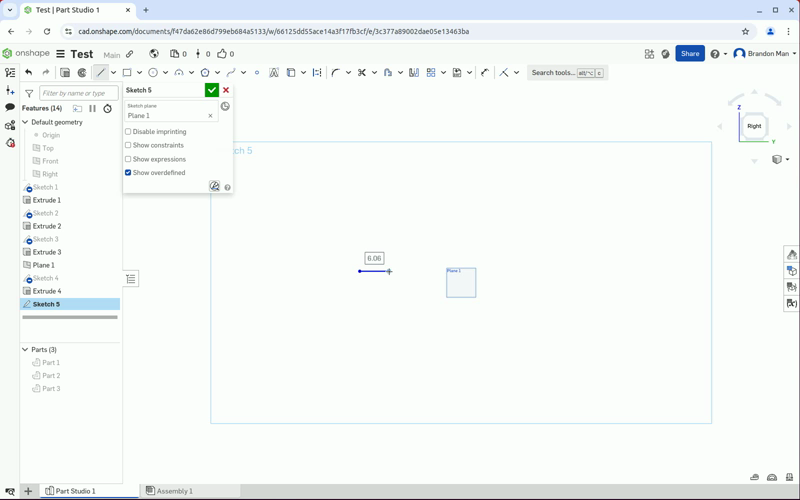
mouse_move(419, 271)
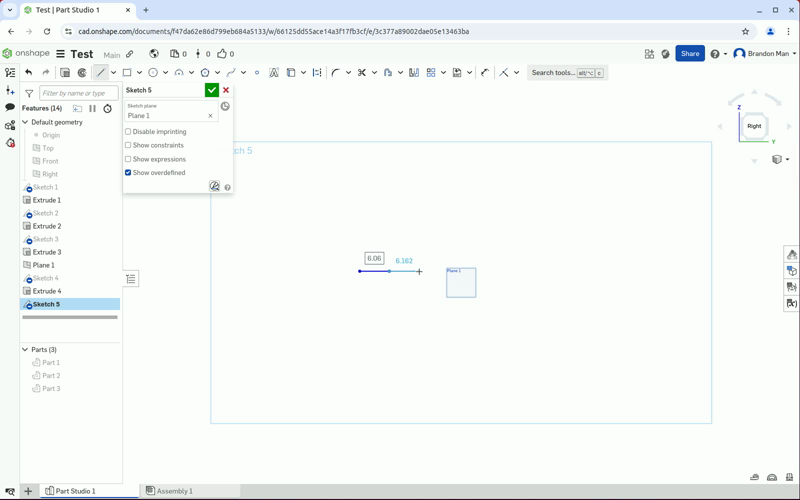
mouse_move(389, 263)
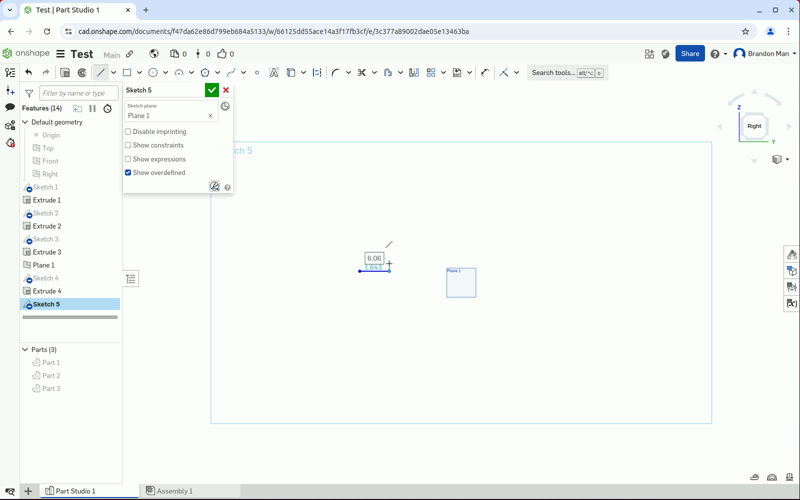
click(389, 263)
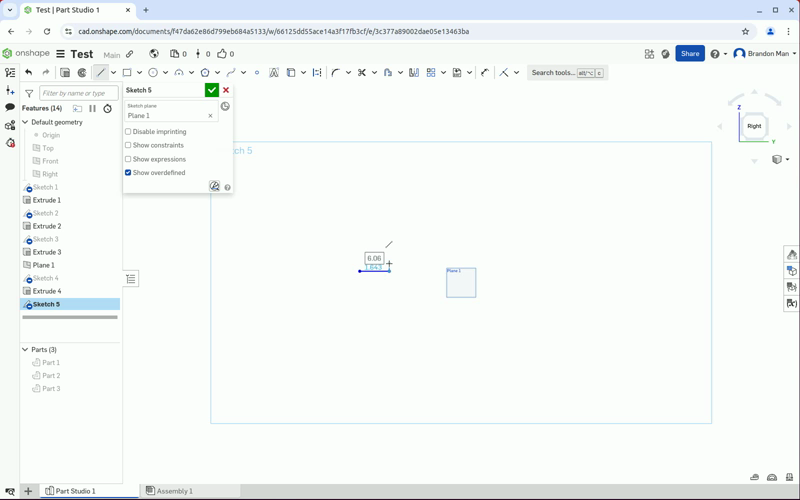
key_up(shift)
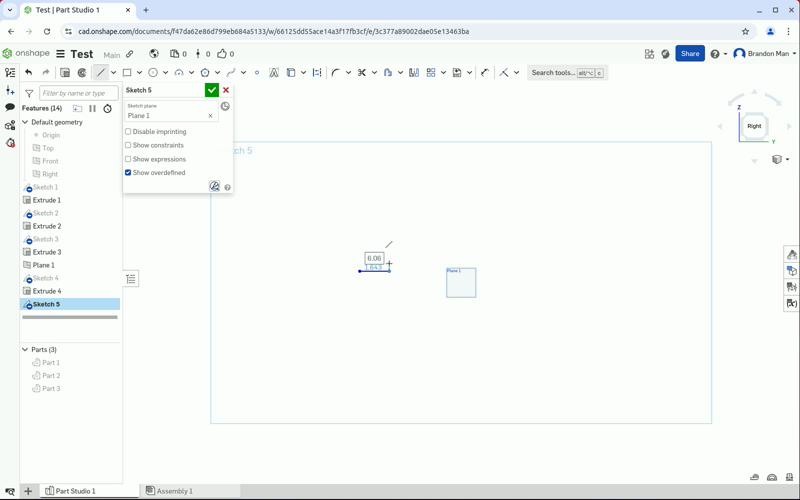
key_down(shift)
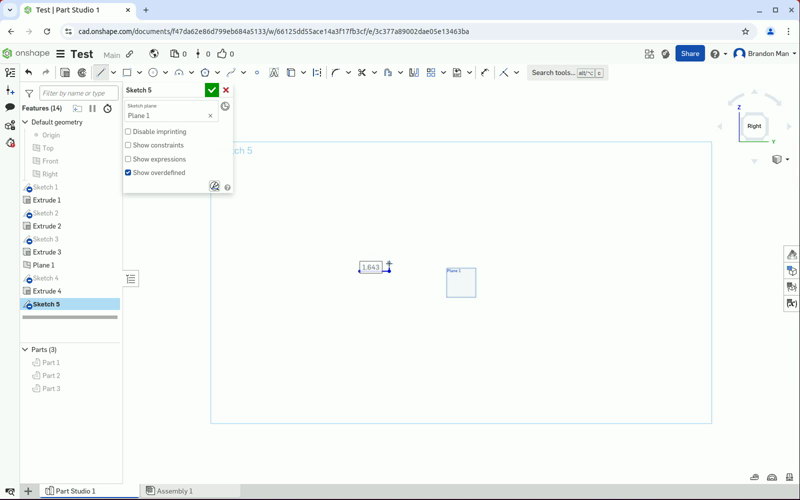
mouse_move(419, 263)
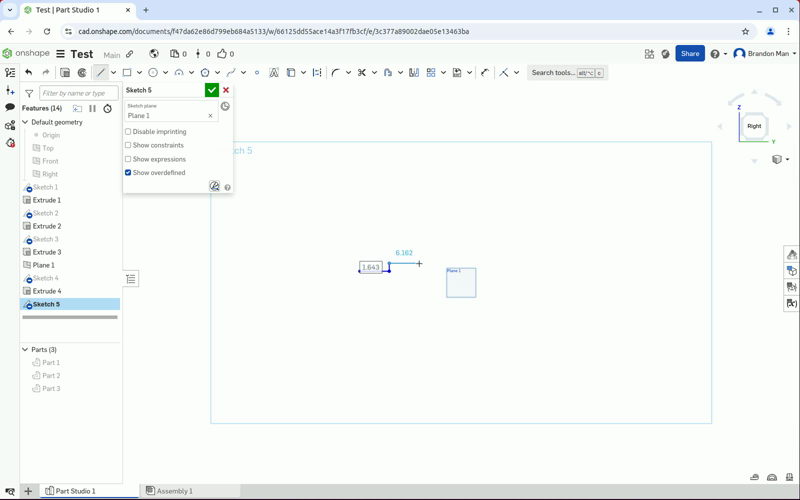
mouse_move(359, 263)
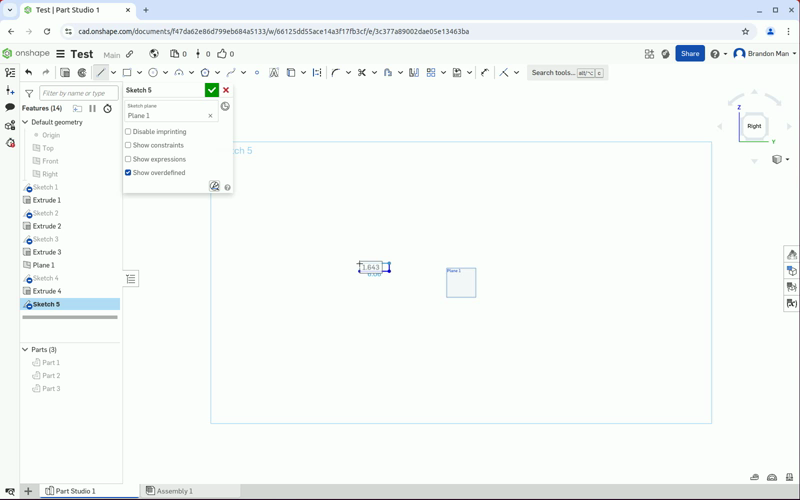
click(359, 263)
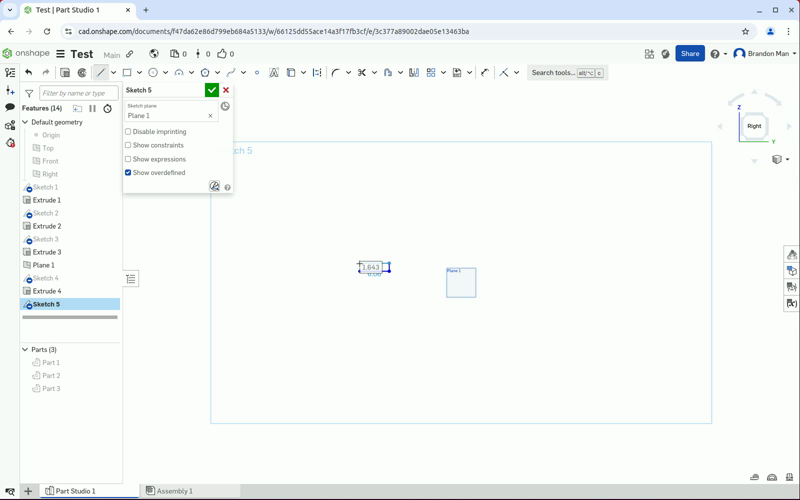
key_up(shift)
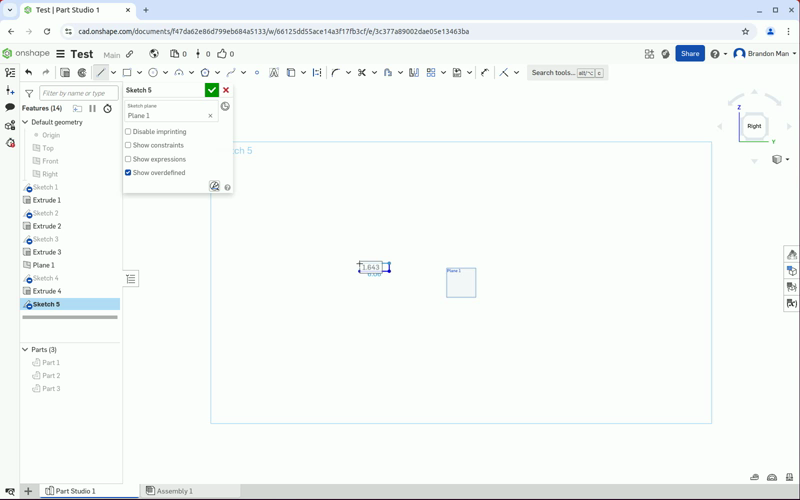
mouse_move(389, 263)
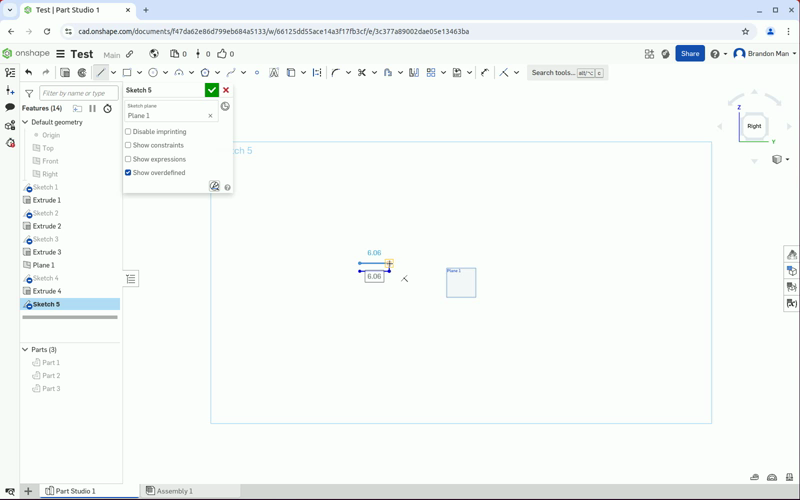
key_down(shift)
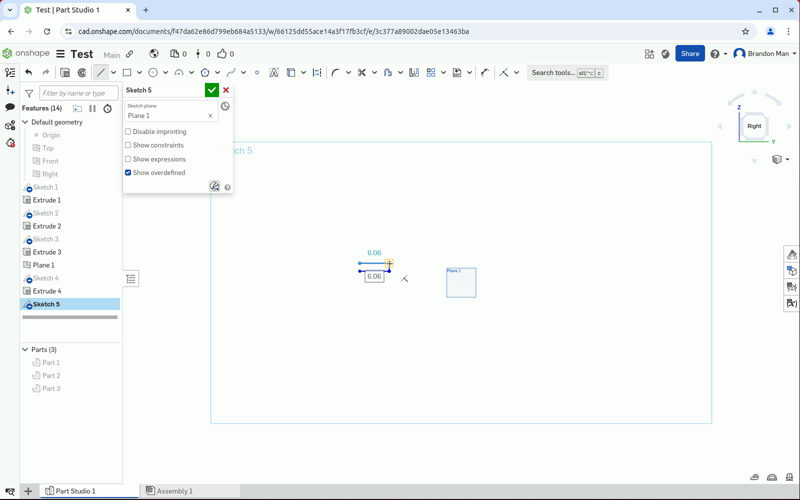
mouse_move(359, 271)
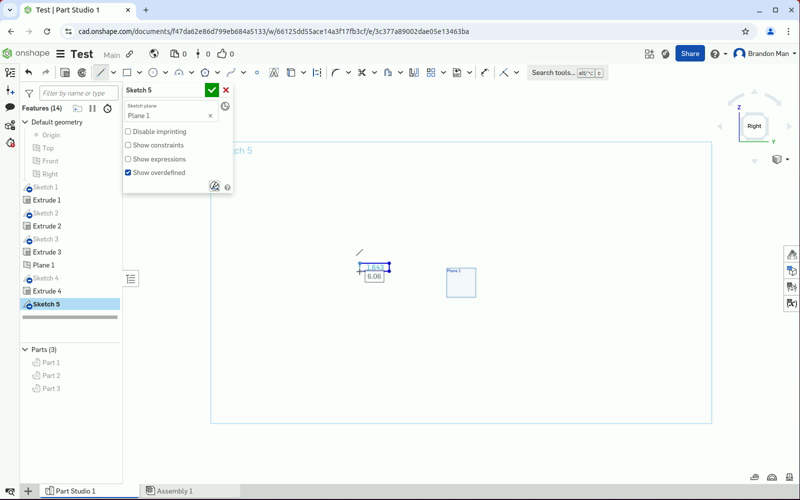
key_up(shift)
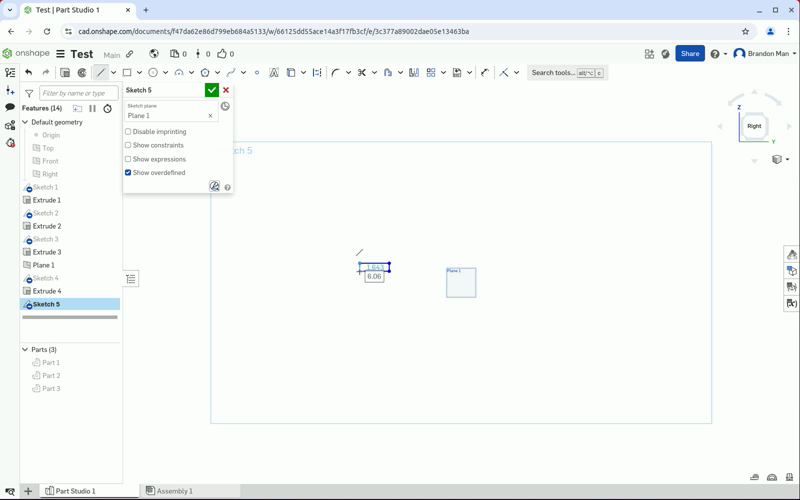
click(359, 271)
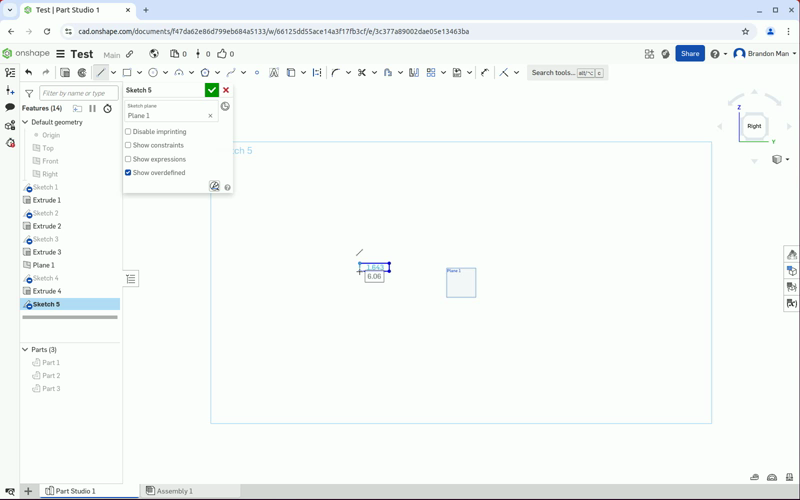
key(esc)
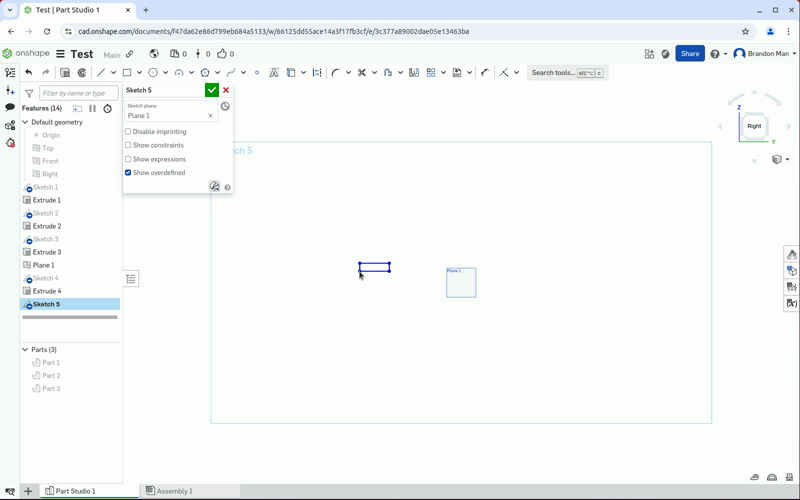
mouse_move(364, 267)
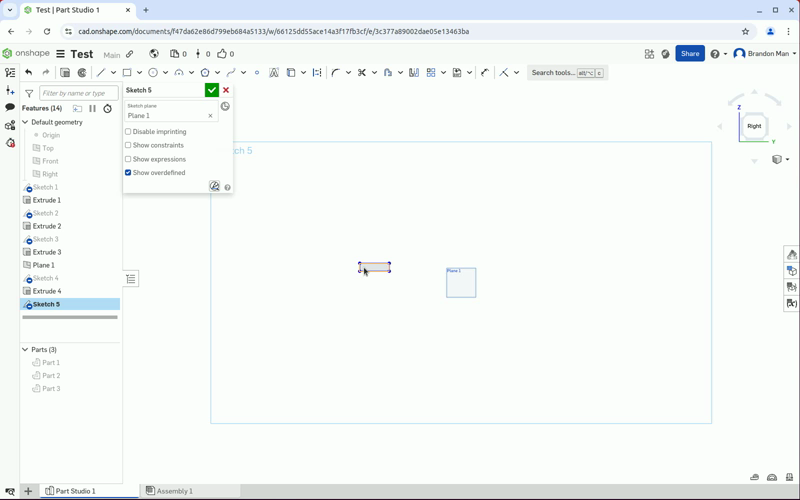
scroll(6)
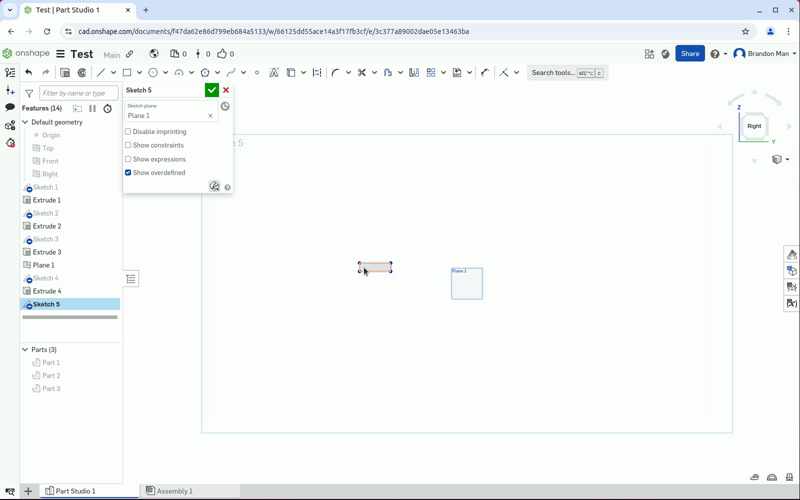
scroll(6)
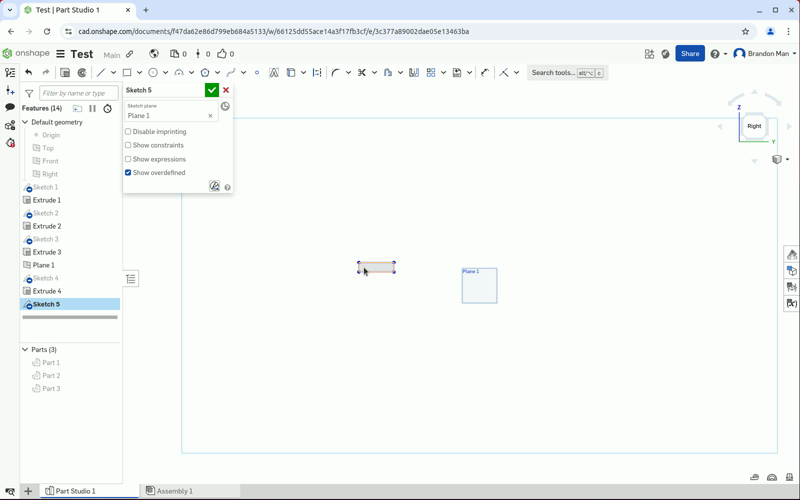
scroll(6)
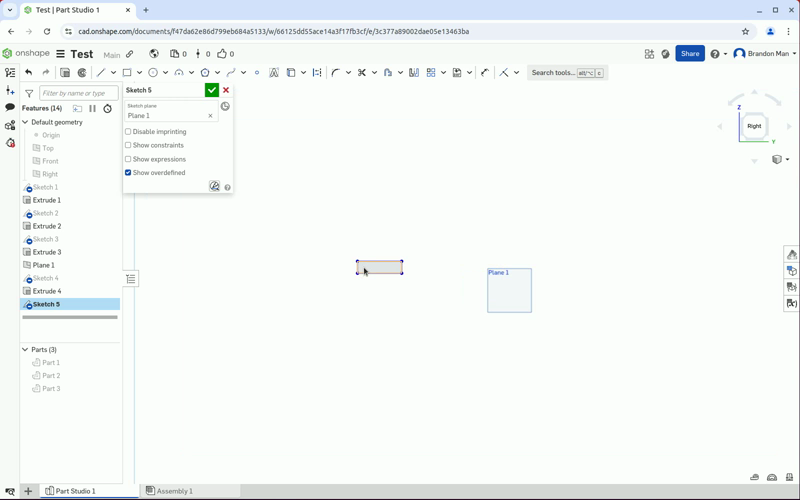
scroll(6)
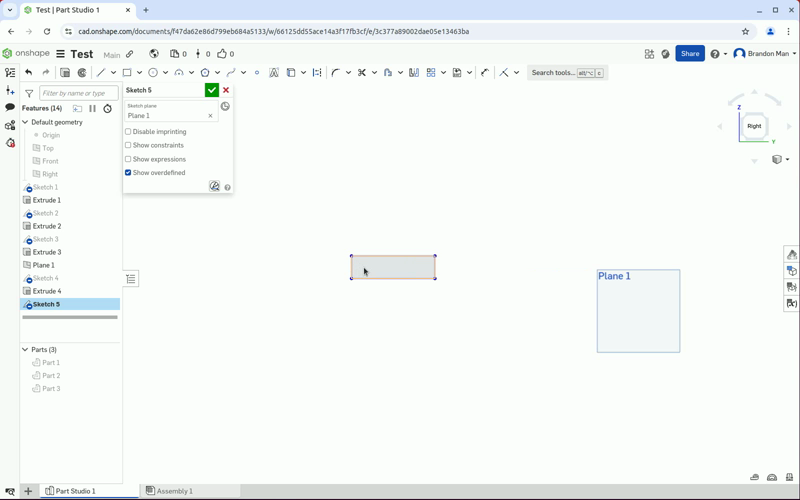
scroll(6)
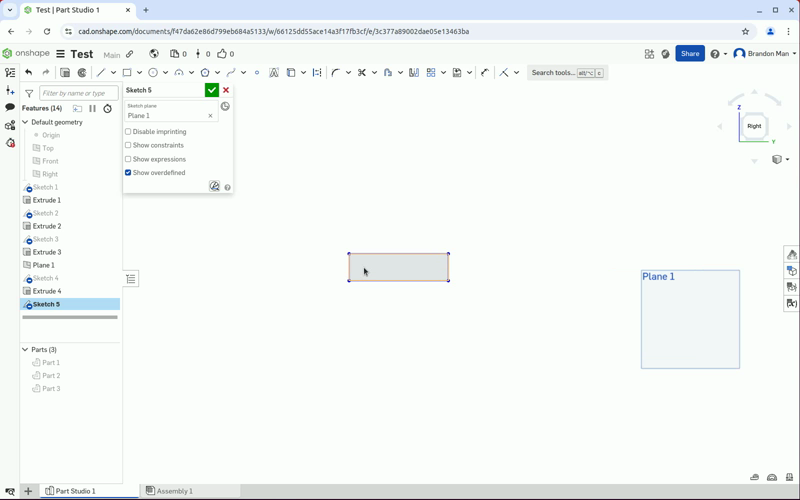
scroll(6)
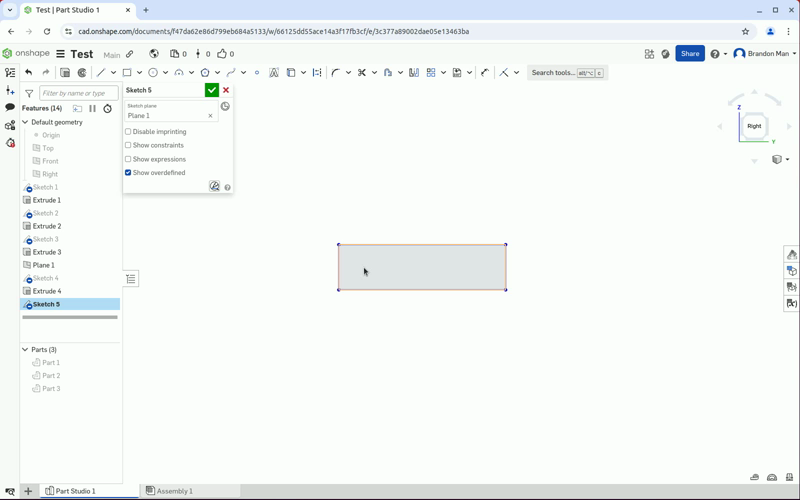
scroll(6)
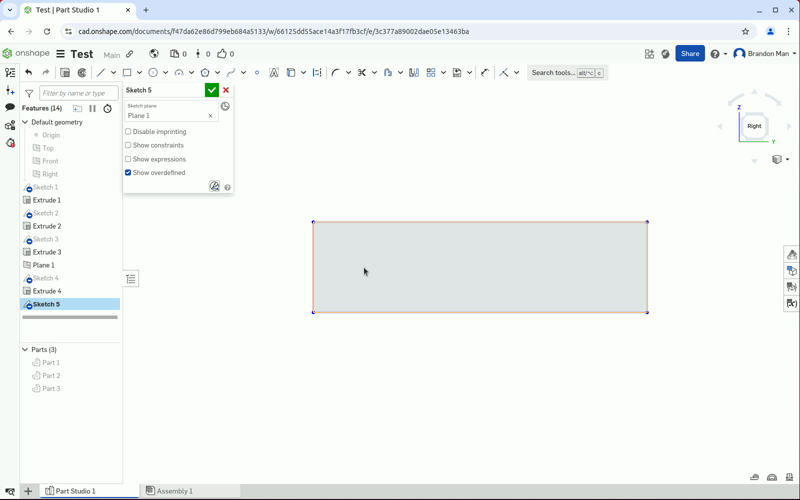
click(364, 267)
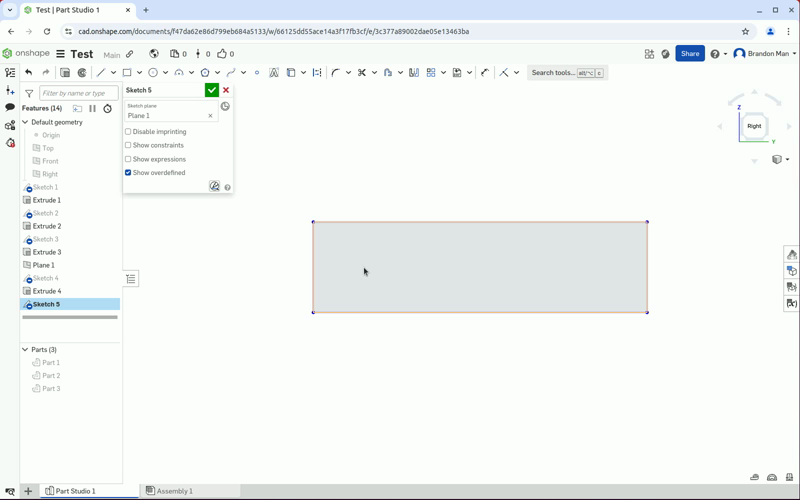
scroll(-6)
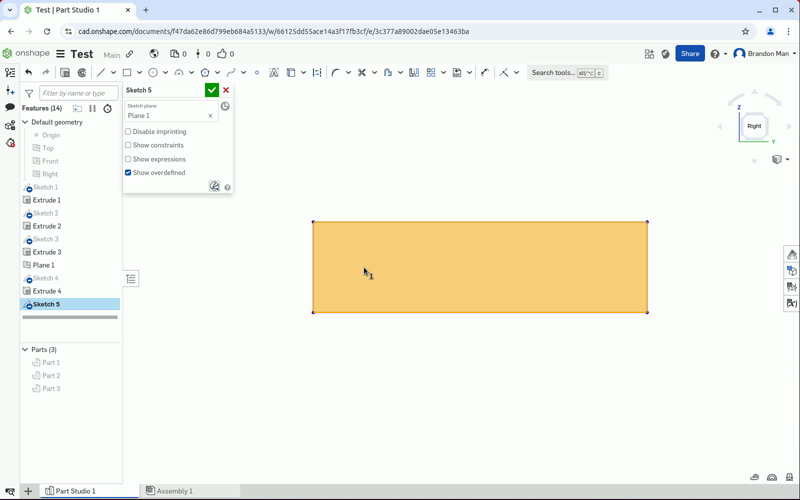
scroll(-6)
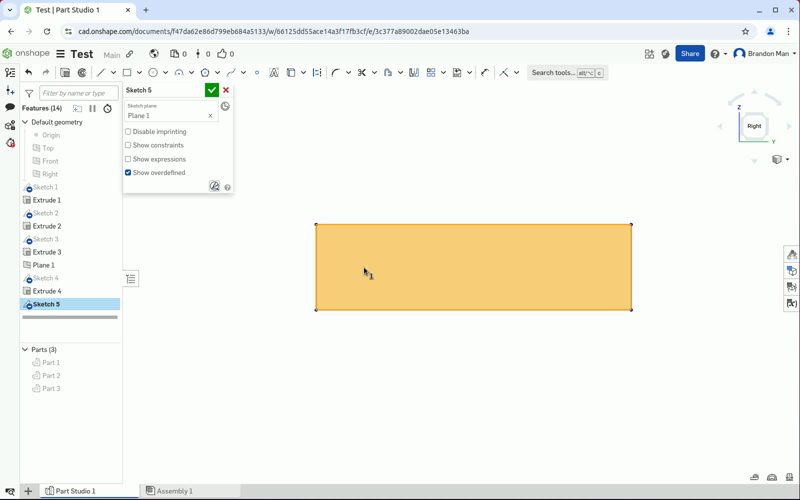
scroll(-6)
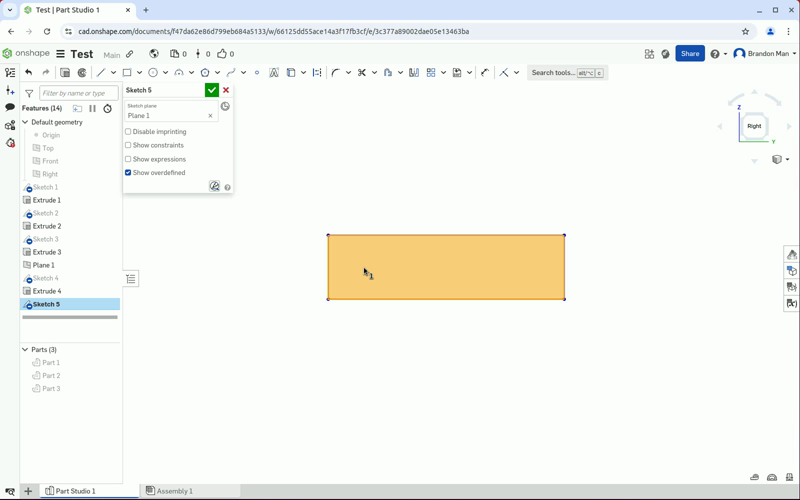
scroll(-6)
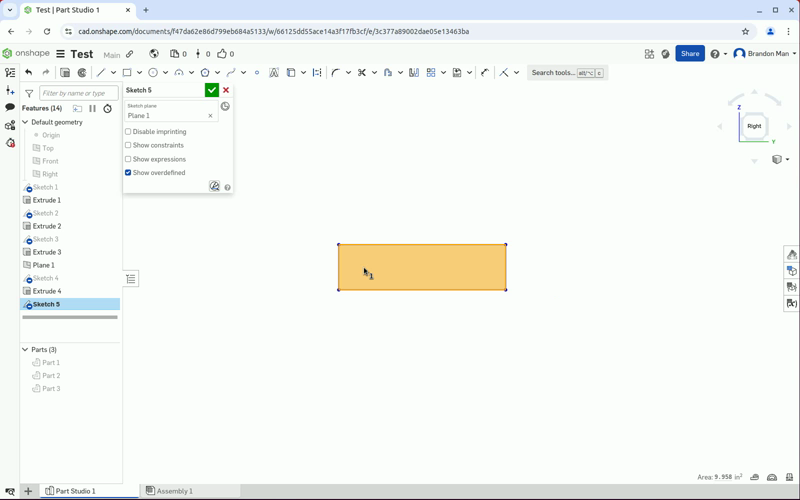
scroll(-6)
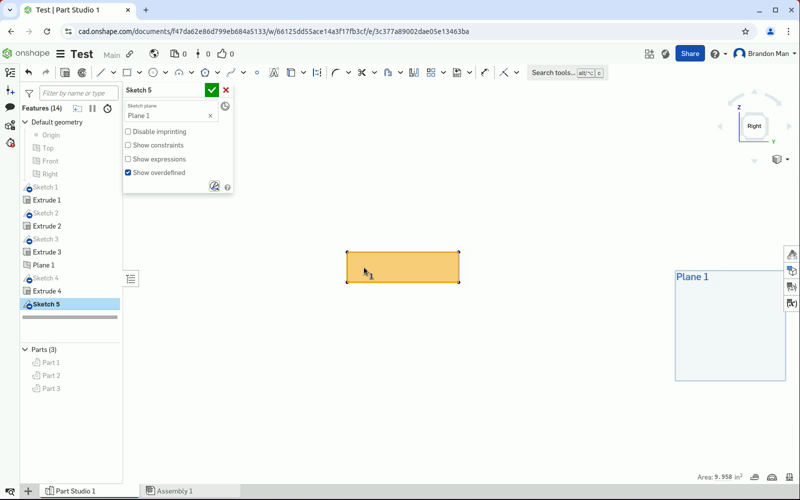
scroll(-6)
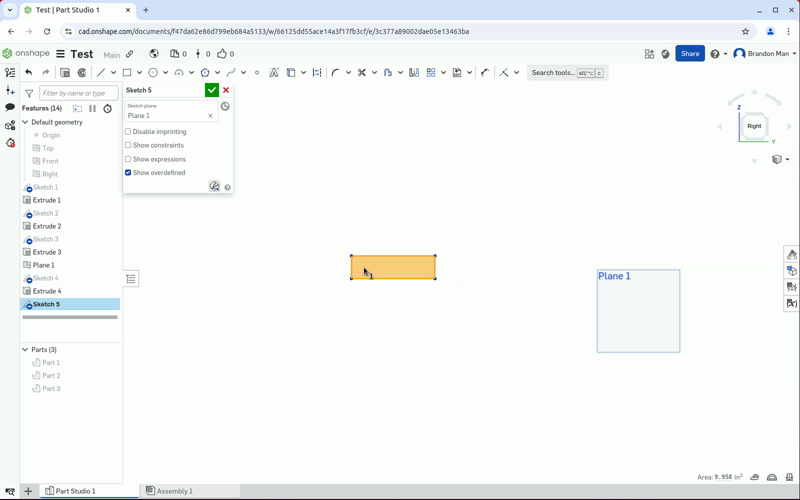
scroll(-6)
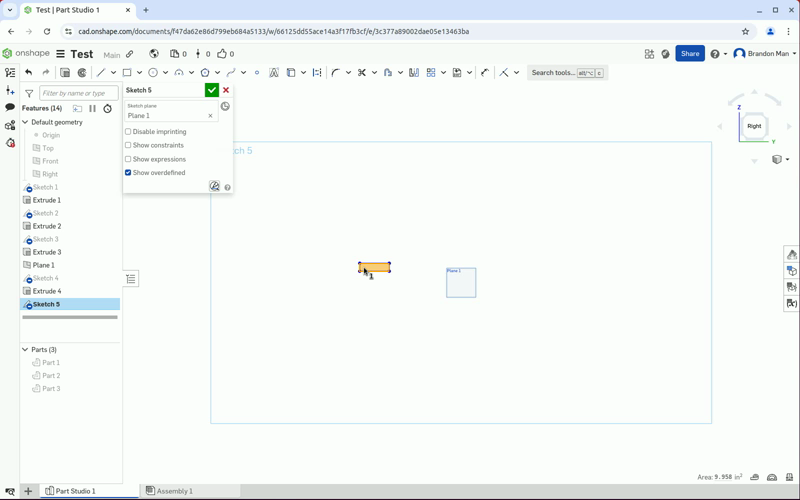
mouse_move(73, 352)
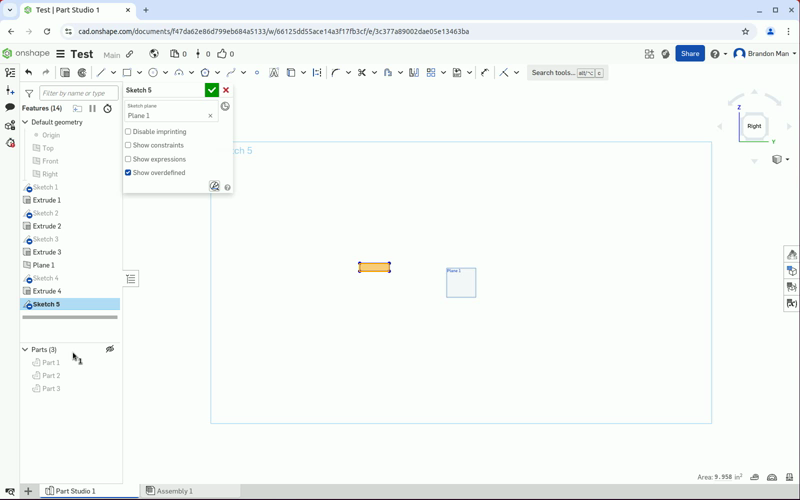
key(shift+y)
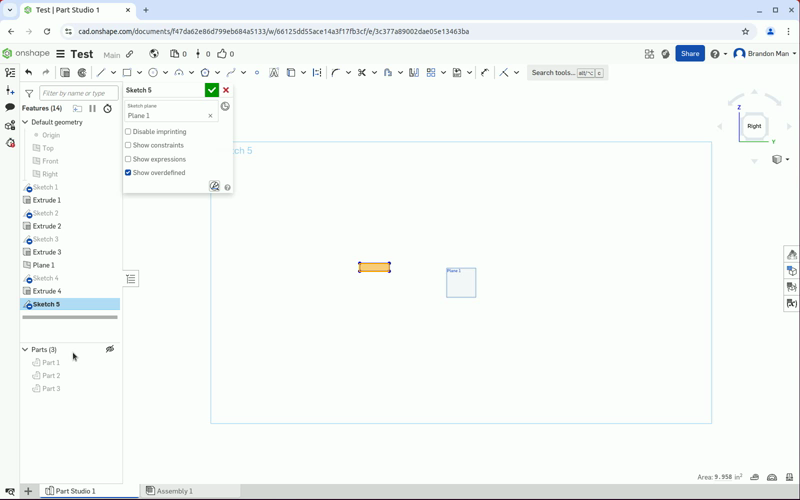
key(shift+e)
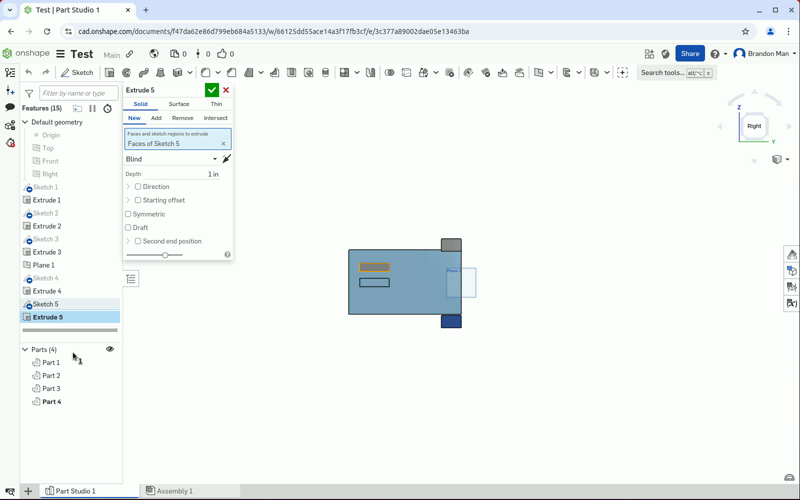
mouse_move(143, 106)
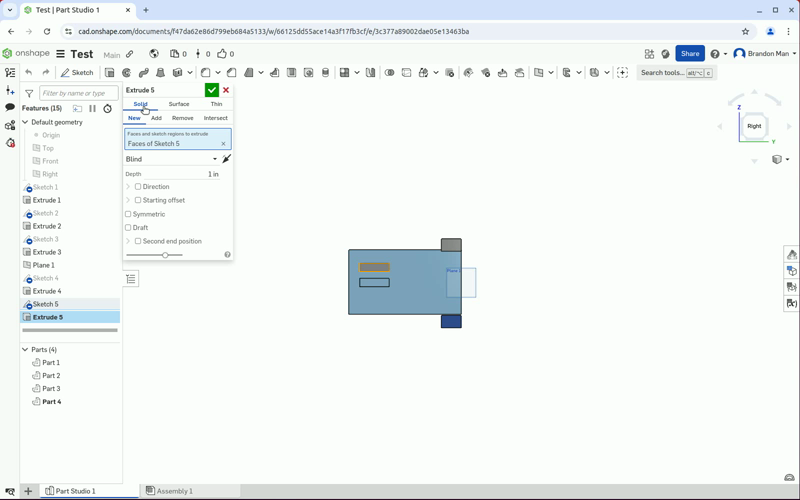
click(143, 106)
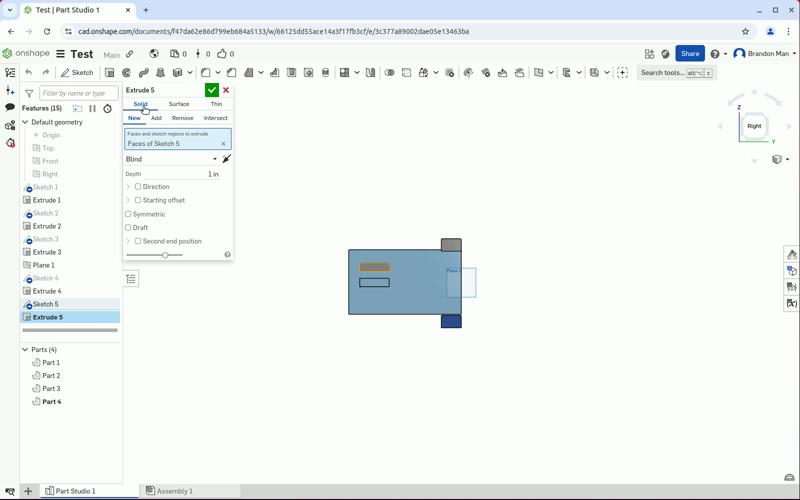
mouse_move(186, 120)
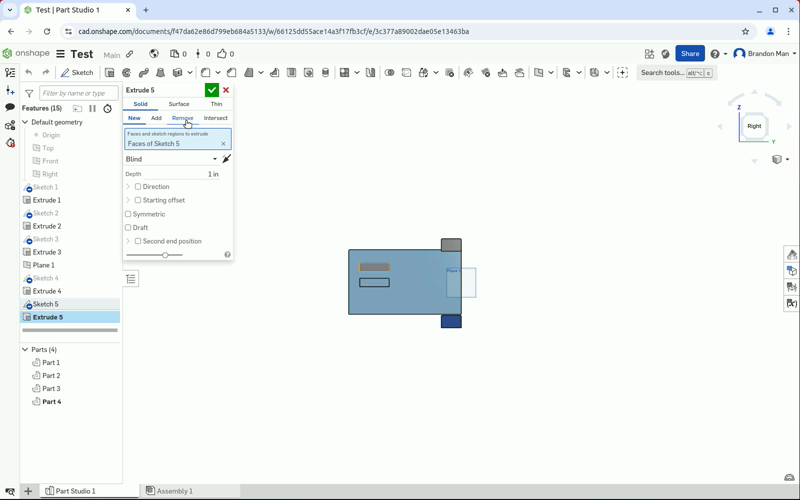
click(186, 120)
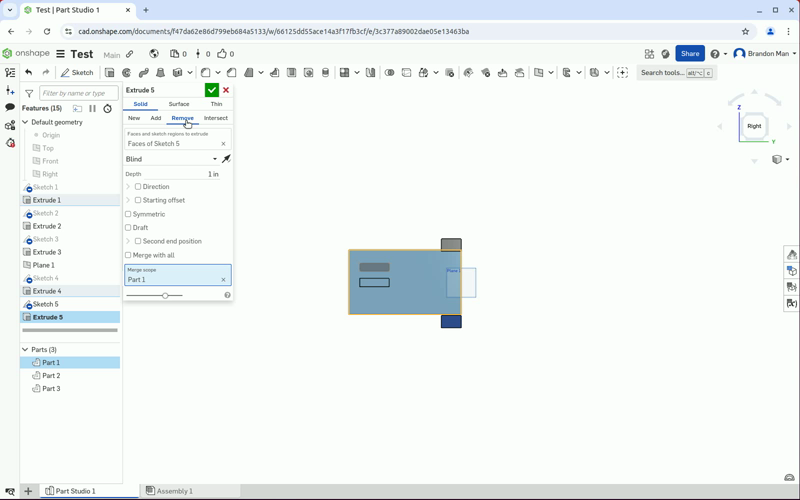
key(tab, 4)
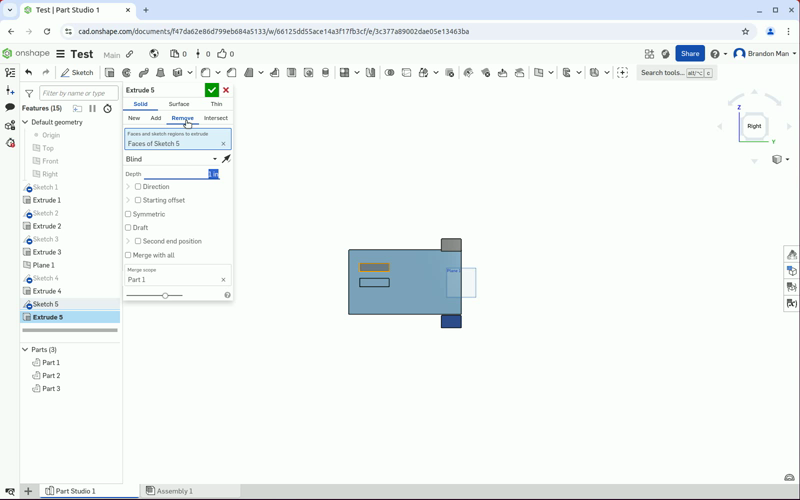
text(4.092)
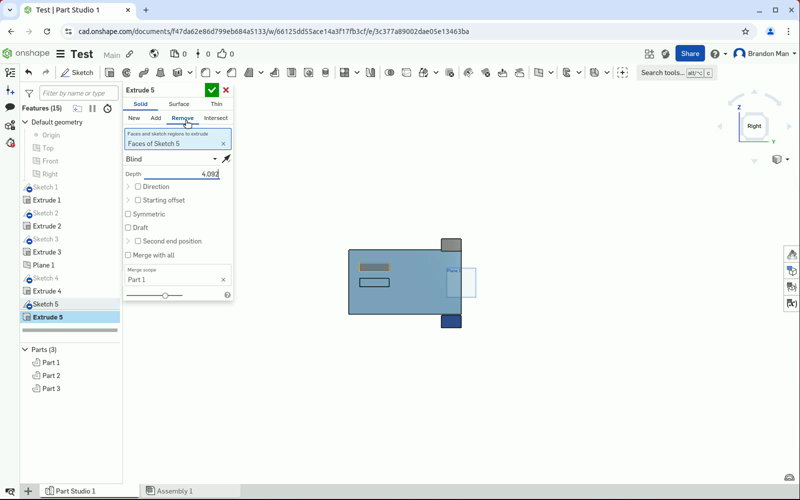
key(tab, 6)
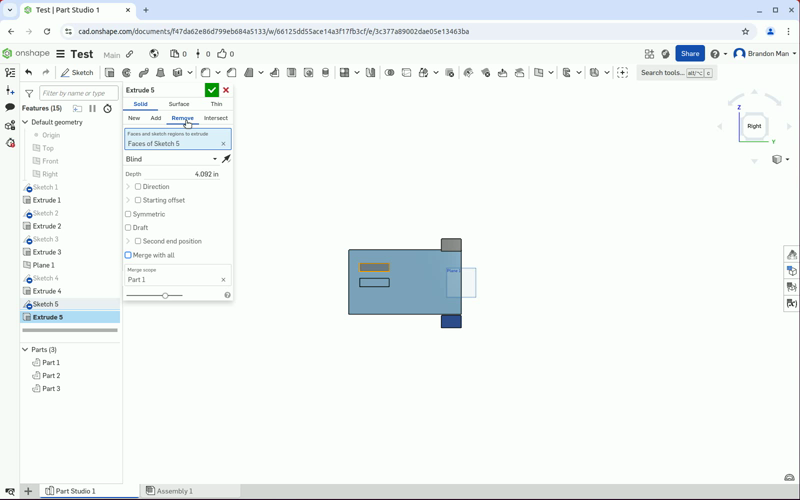
key(space)
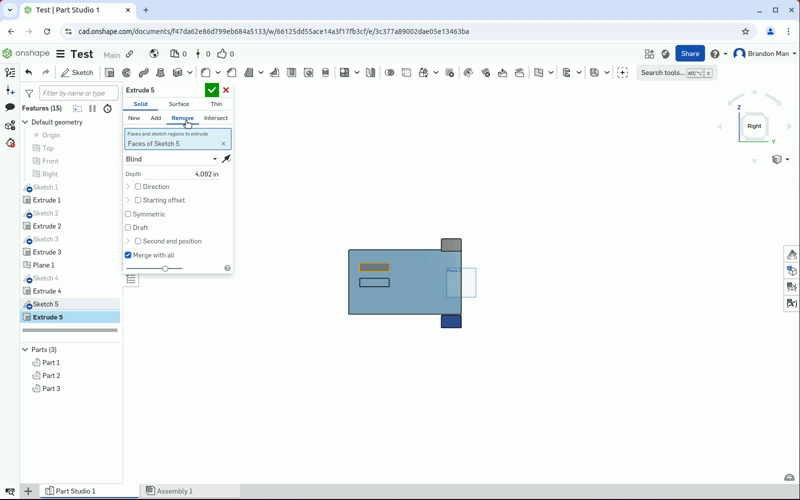
key(enter)
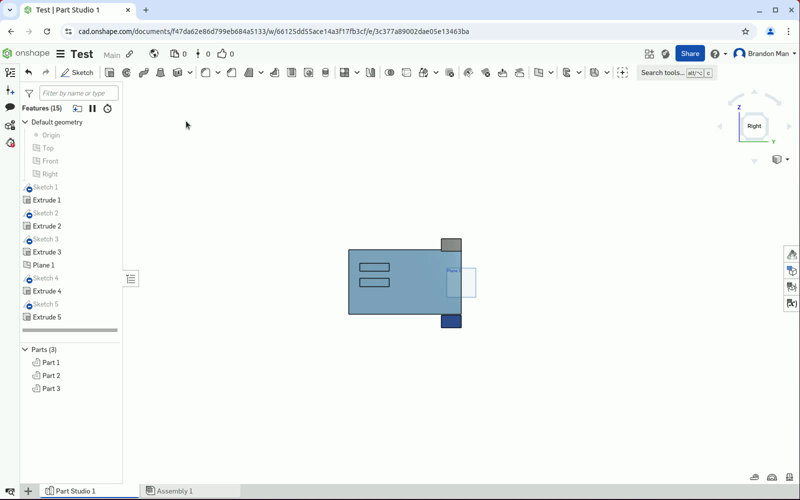
key(shift+h)
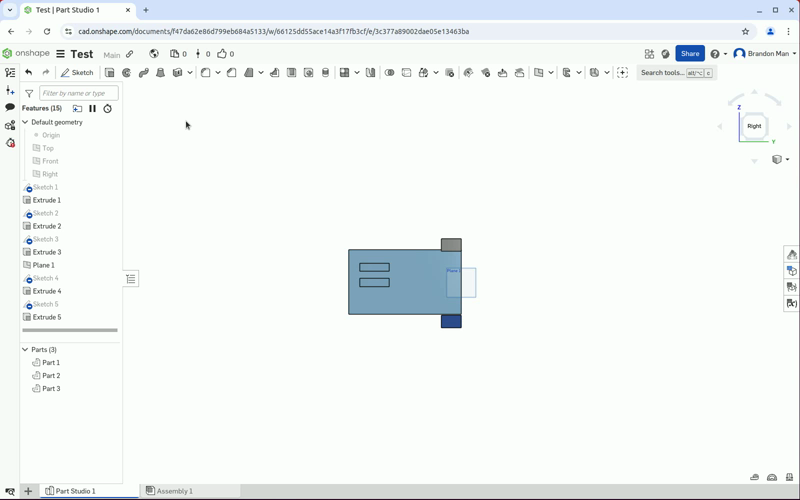
key(shift+h)
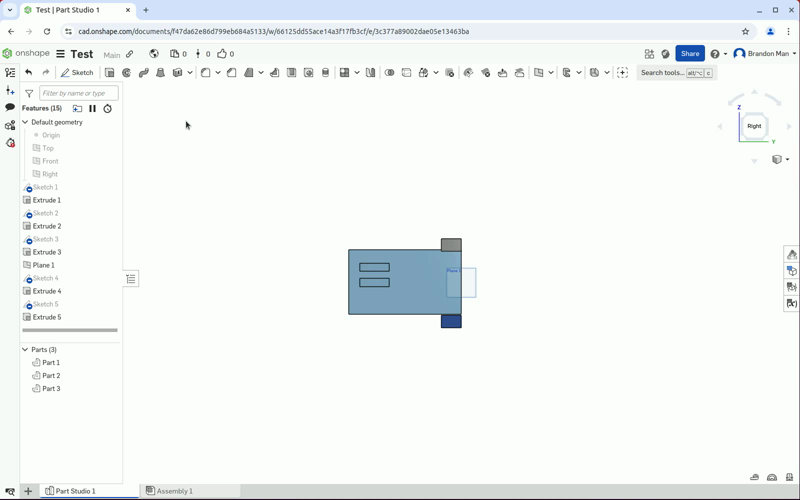
mouse_move(73, 189)
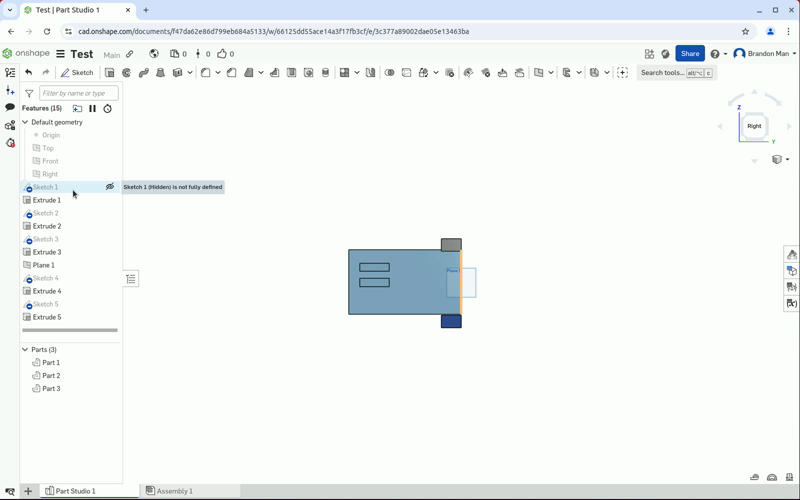
click(73, 189)
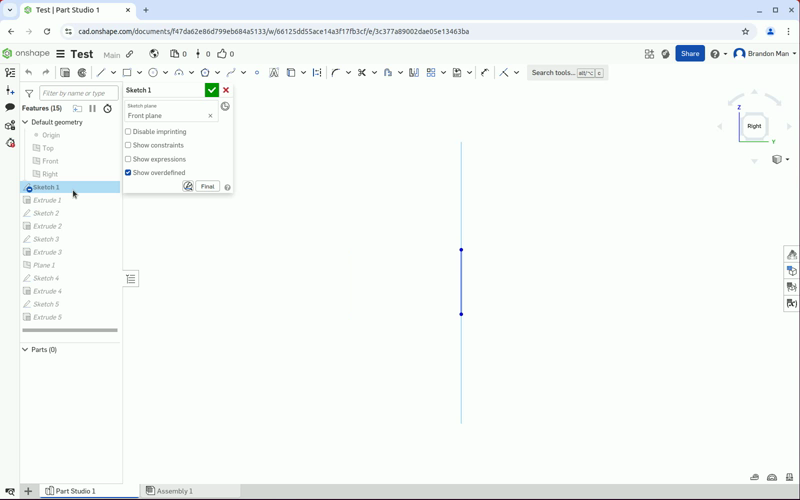
mouse_move(229, 92)
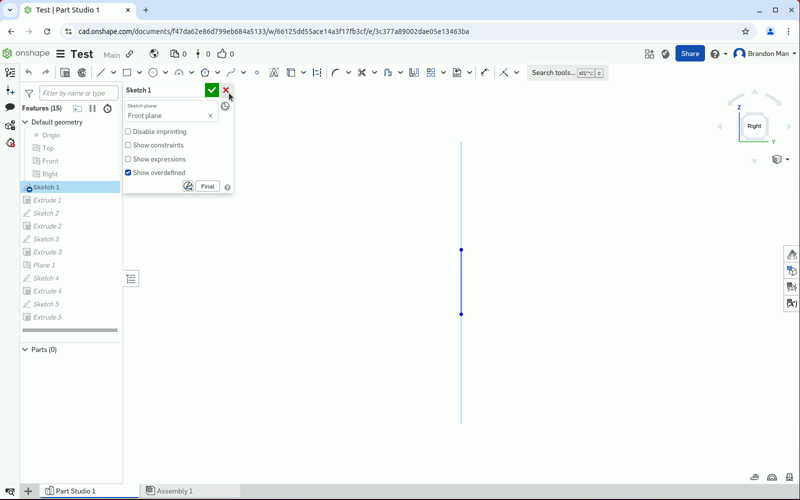
click(229, 92)
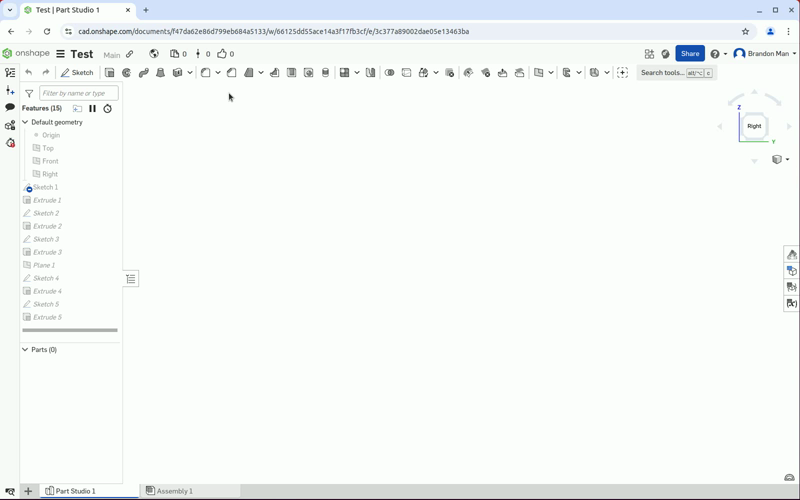
key(shift+s)
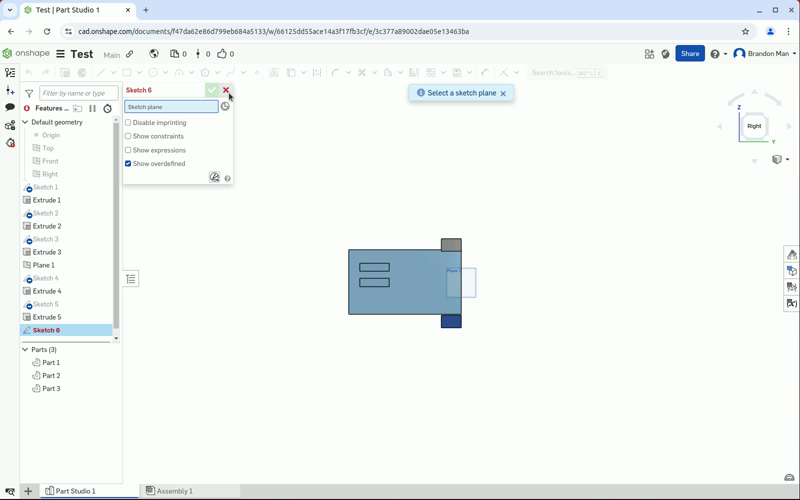
mouse_move(69, 267)
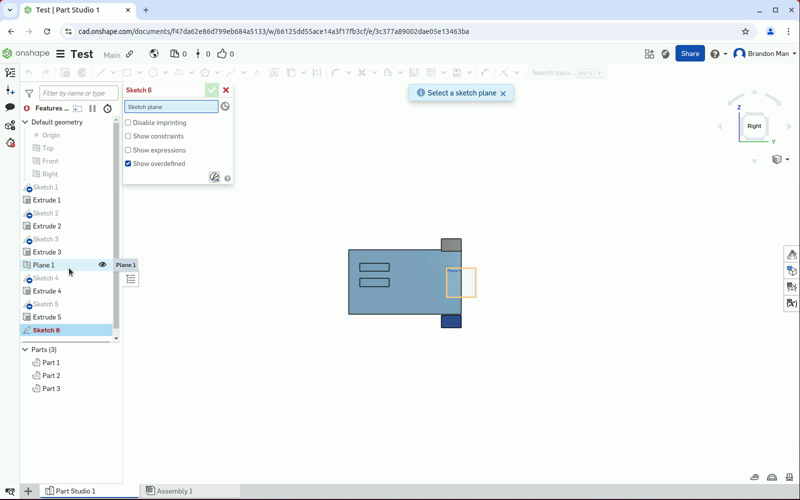
click(69, 267)
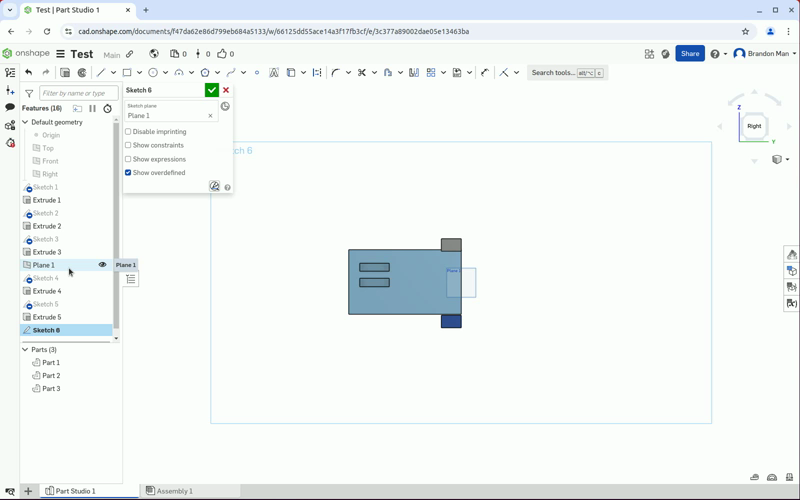
mouse_move(73, 352)
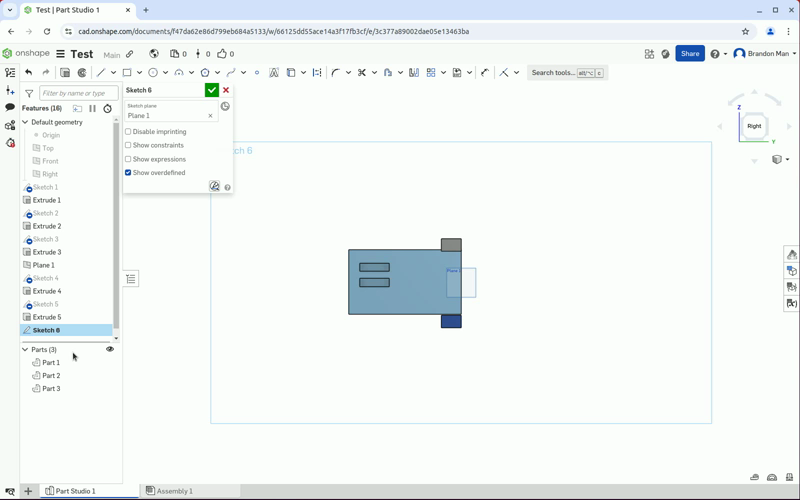
key(y)
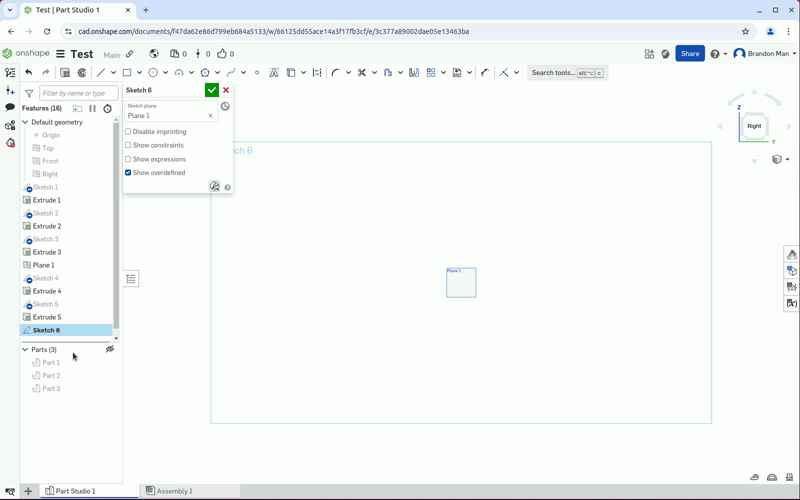
key(l)
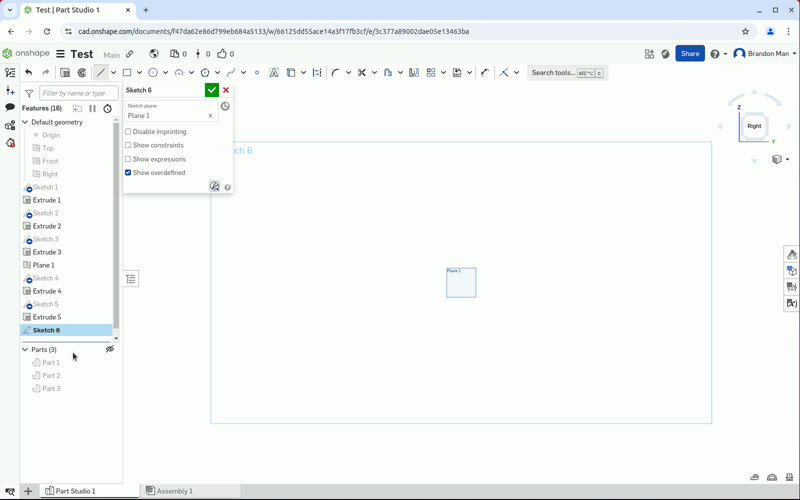
key_down(shift)
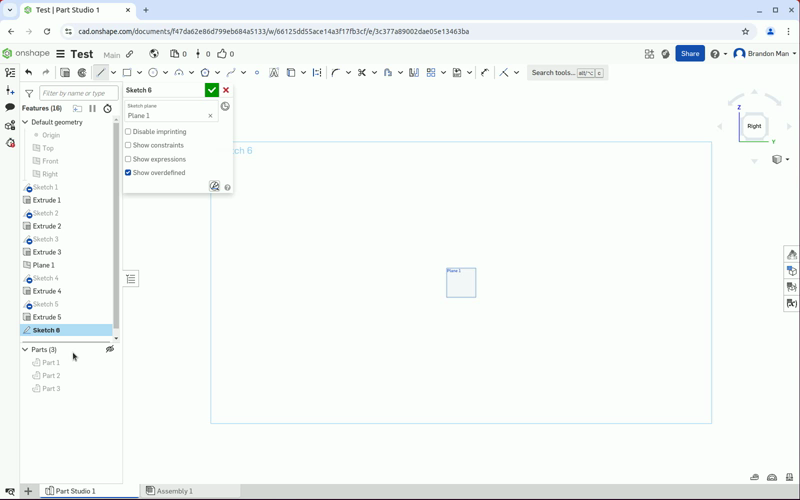
mouse_move(392, 254)
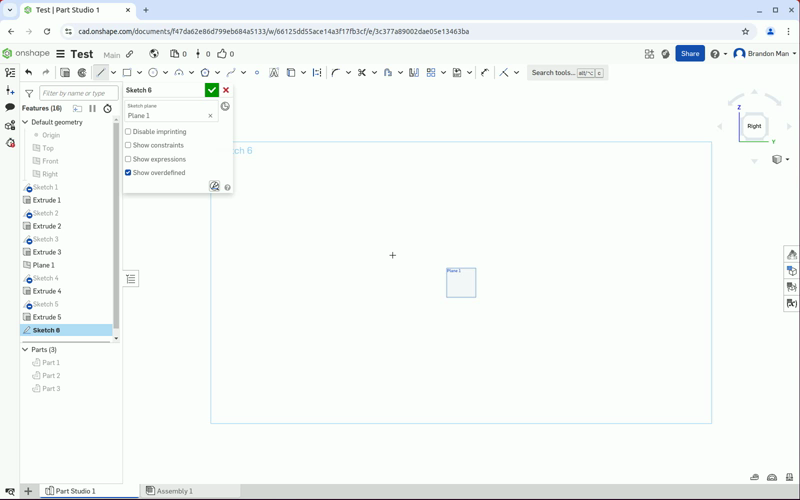
click(392, 254)
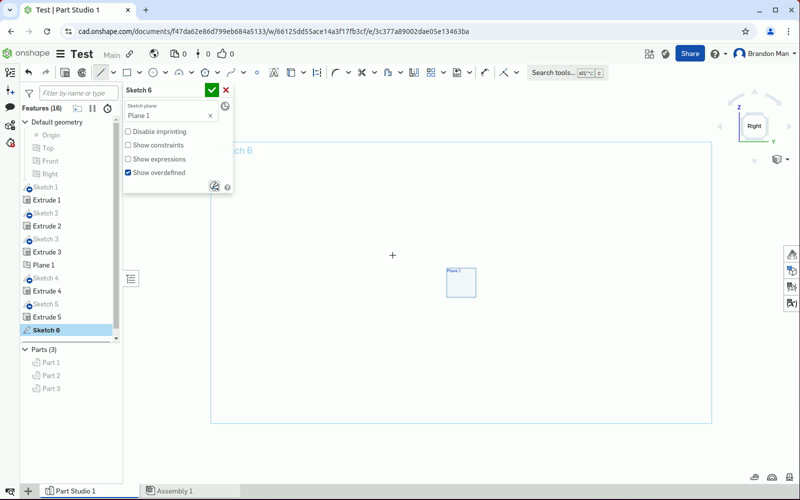
key_up(shift)
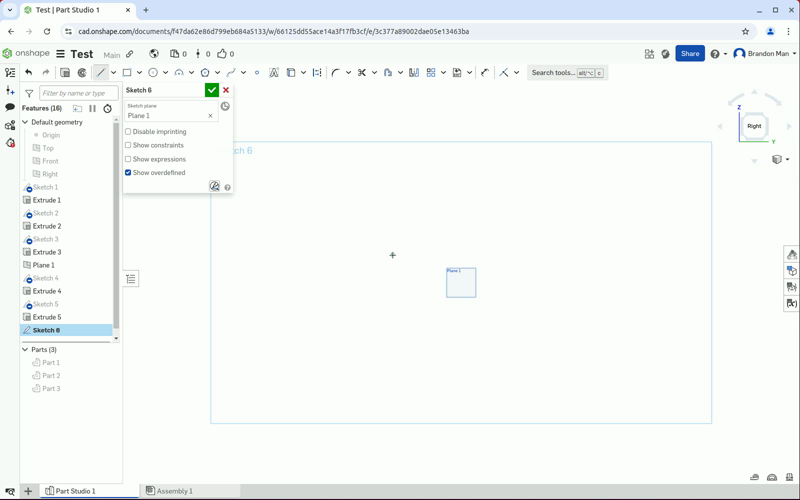
key_down(shift)
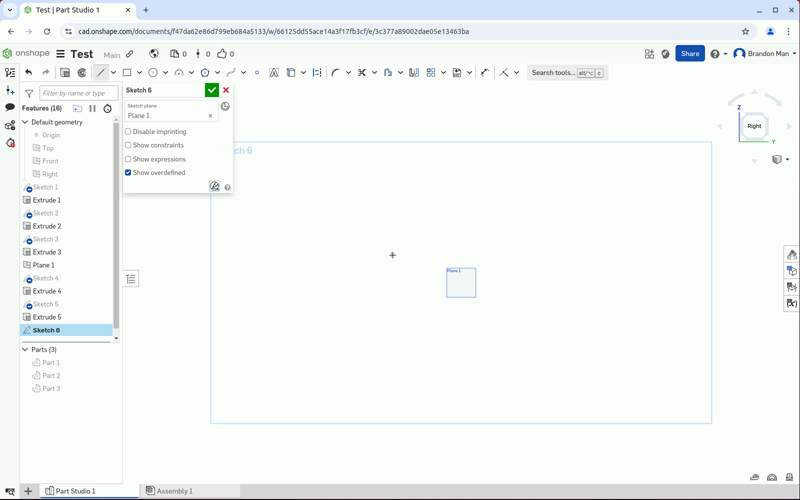
mouse_move(422, 254)
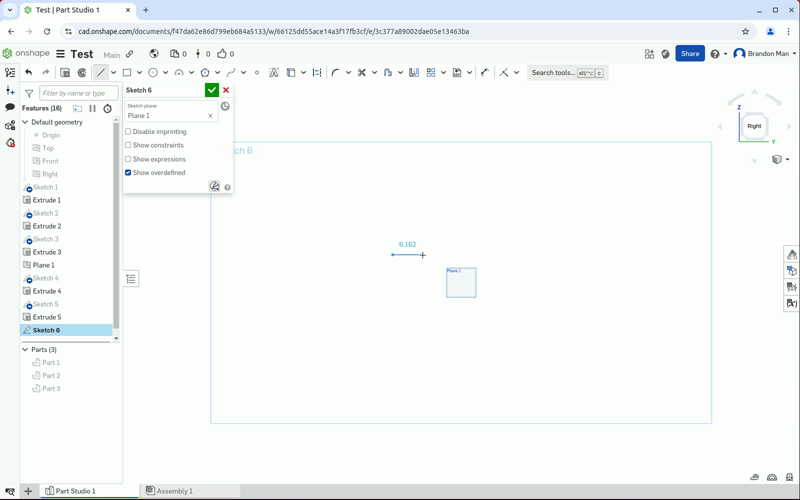
mouse_move(410, 254)
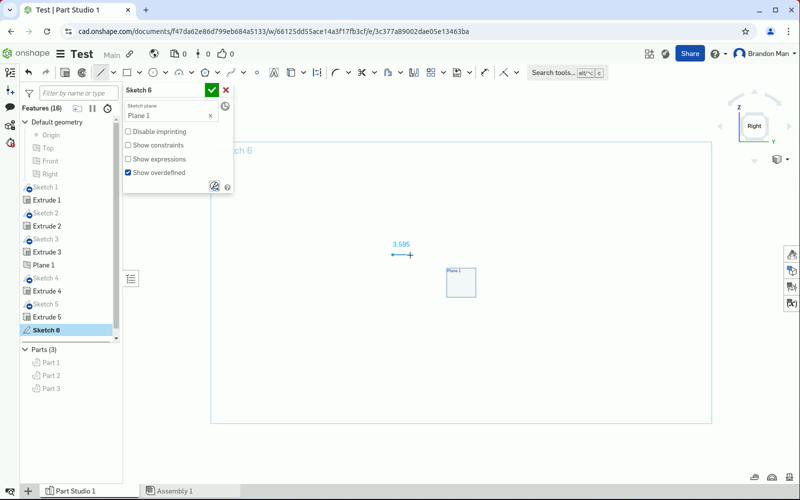
click(410, 254)
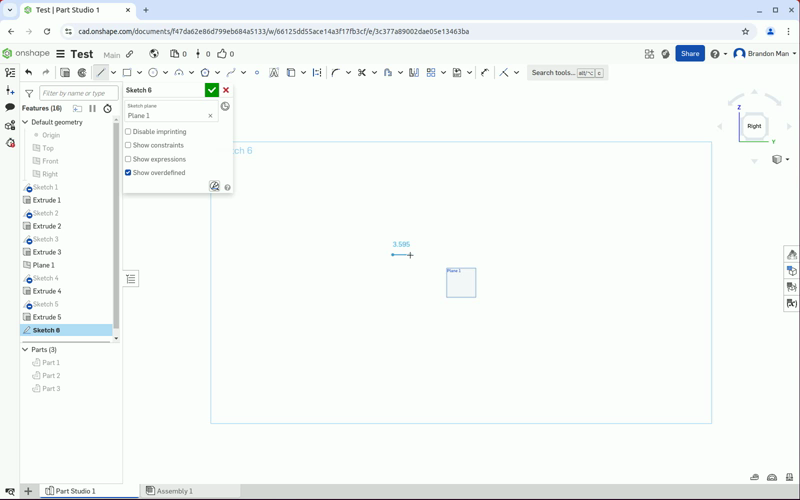
key_up(shift)
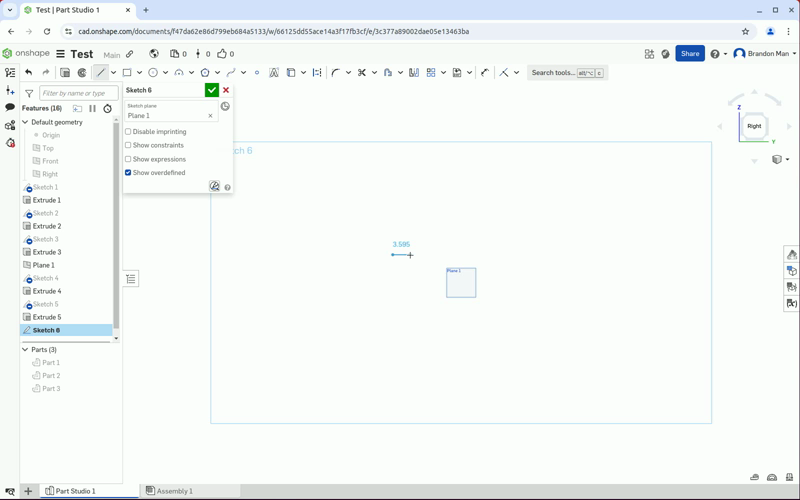
key_down(shift)
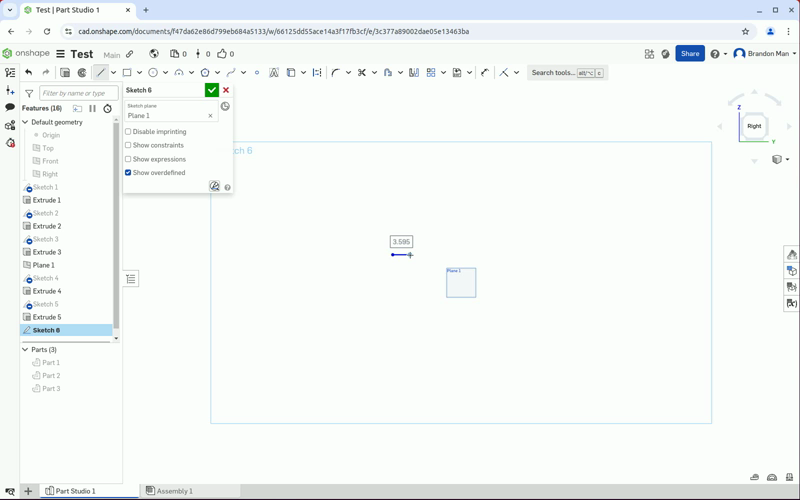
mouse_move(440, 254)
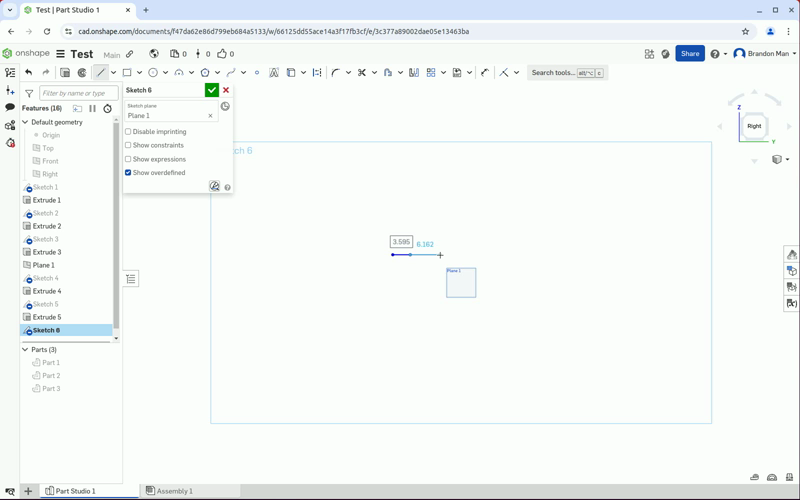
mouse_move(410, 250)
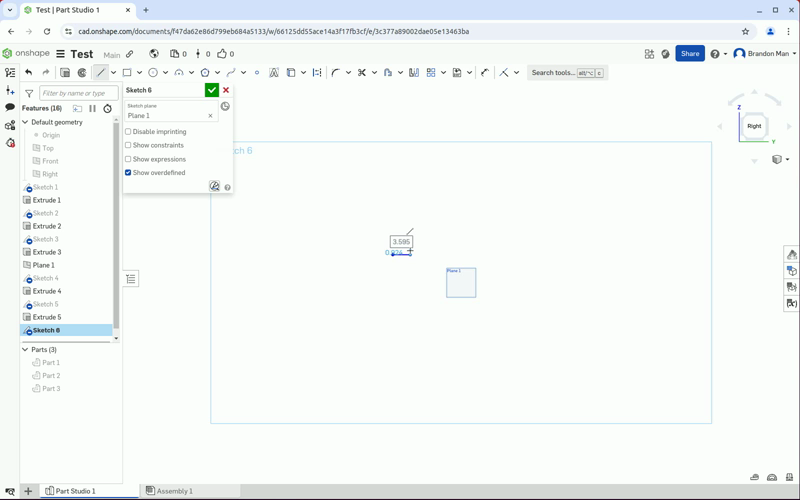
scroll(6)
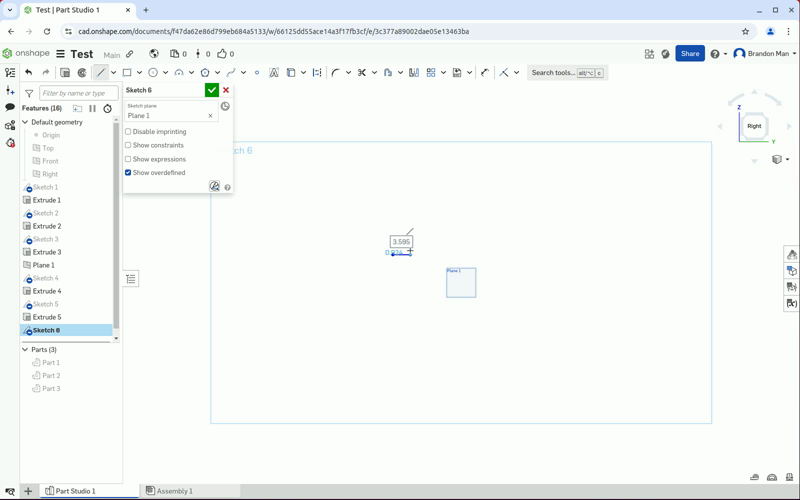
scroll(6)
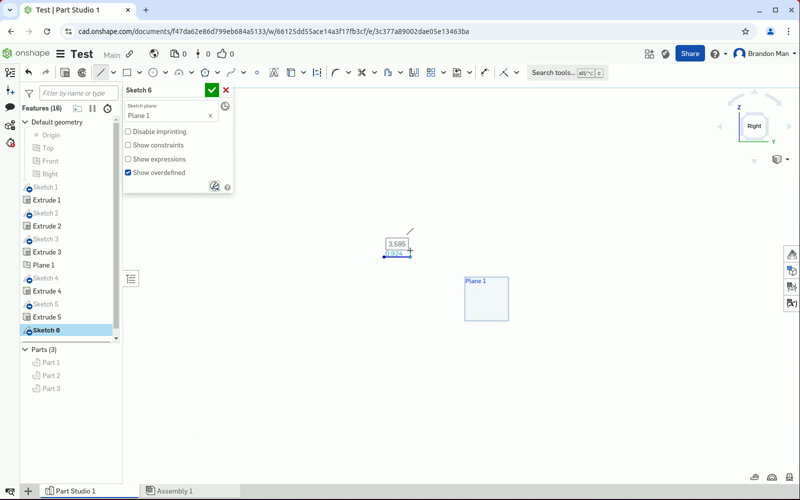
scroll(6)
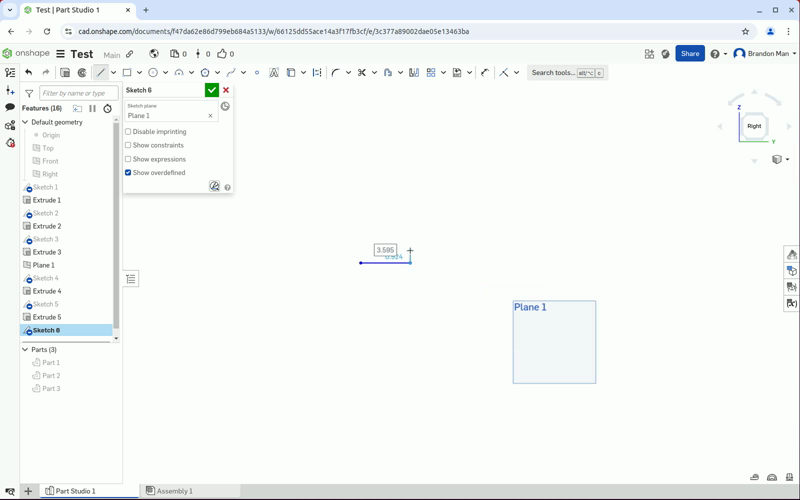
scroll(6)
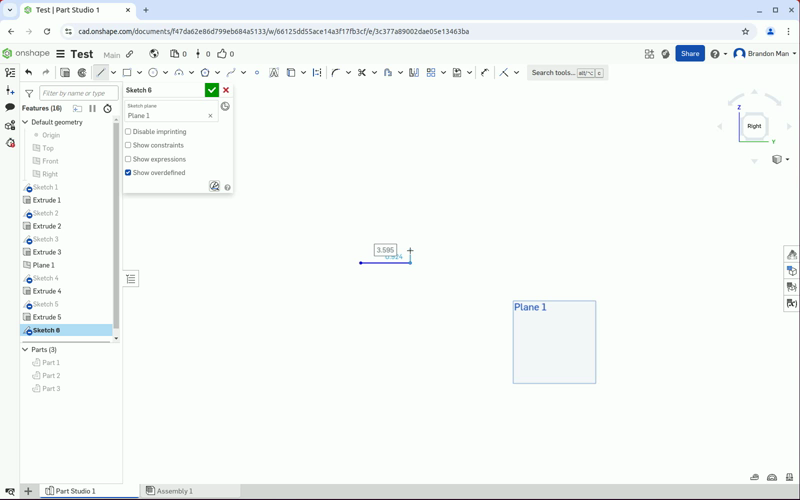
scroll(6)
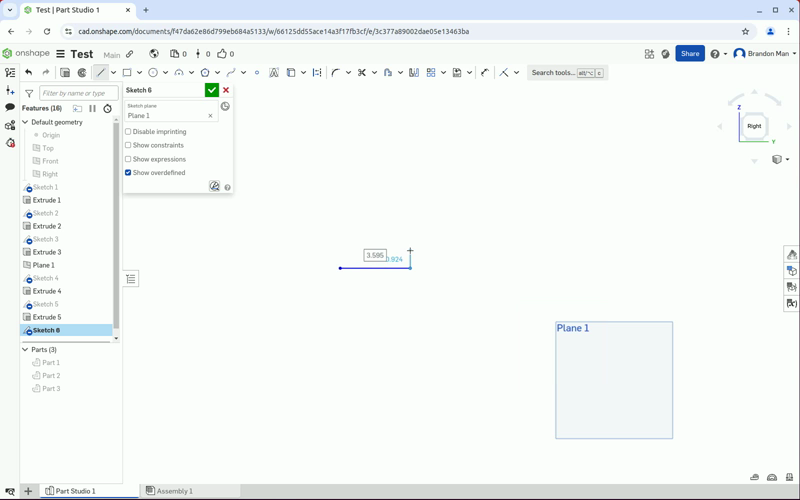
scroll(6)
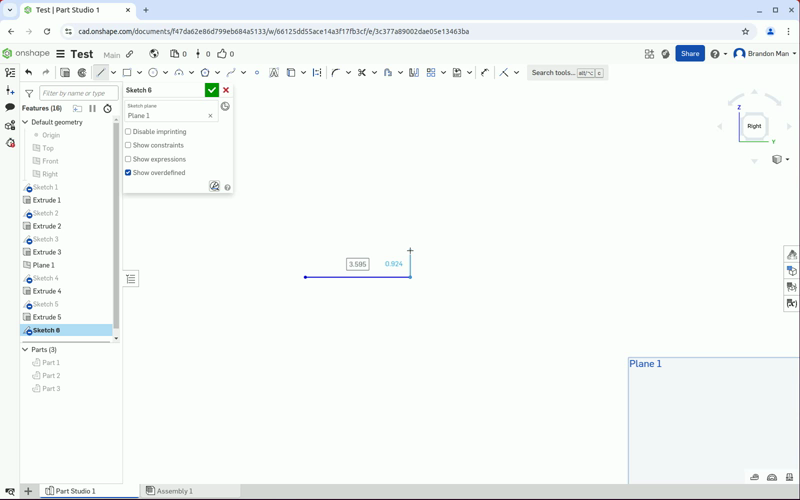
scroll(6)
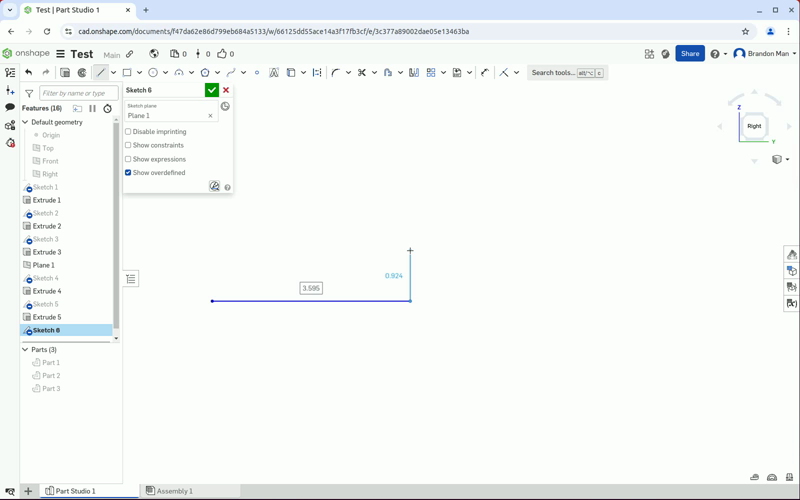
click(410, 250)
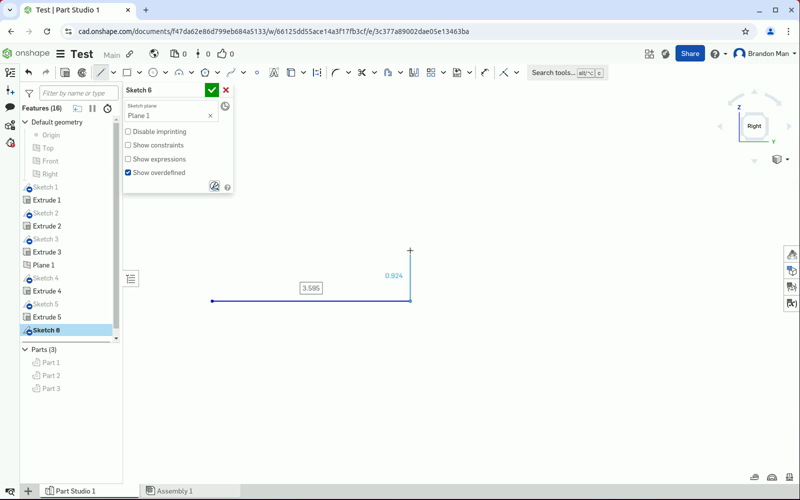
scroll(-6)
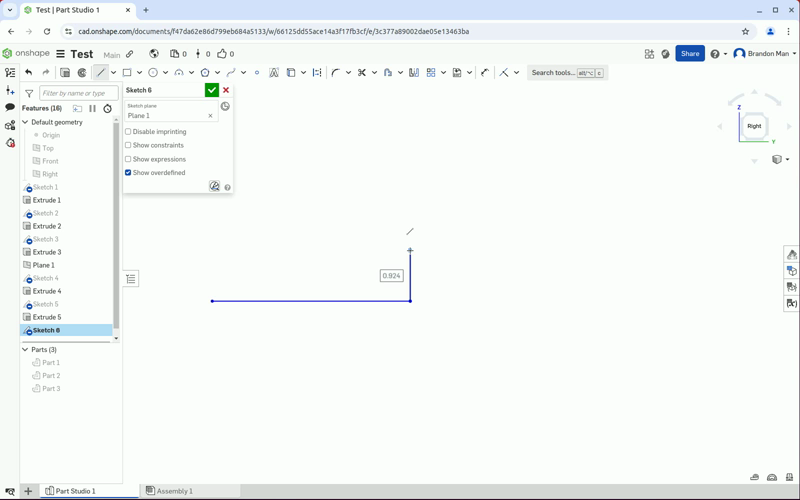
scroll(-6)
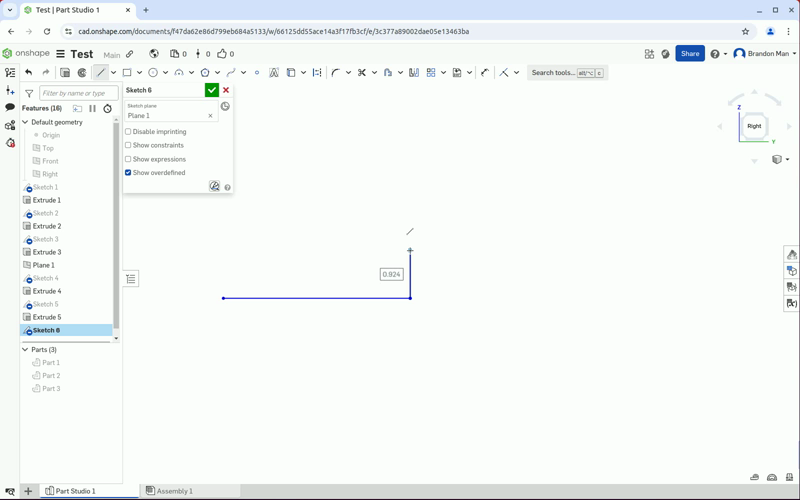
scroll(-6)
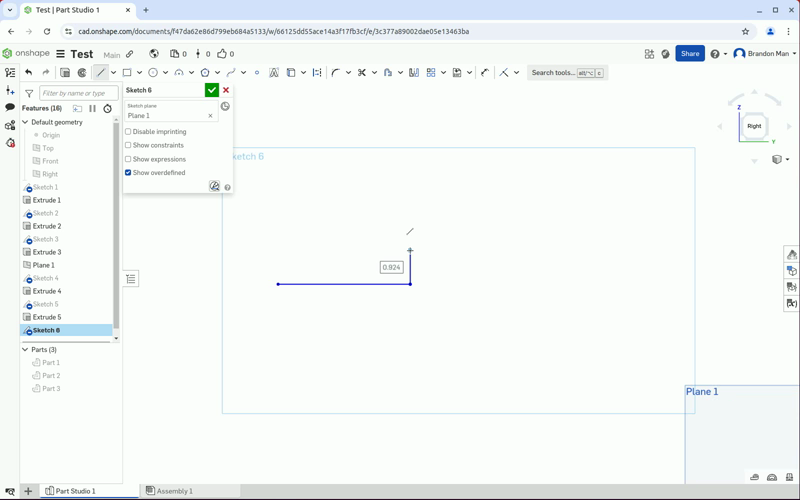
scroll(-6)
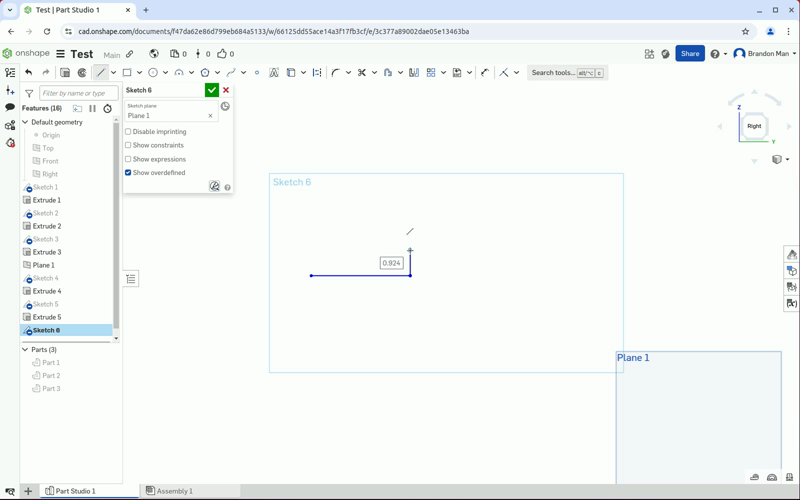
scroll(-6)
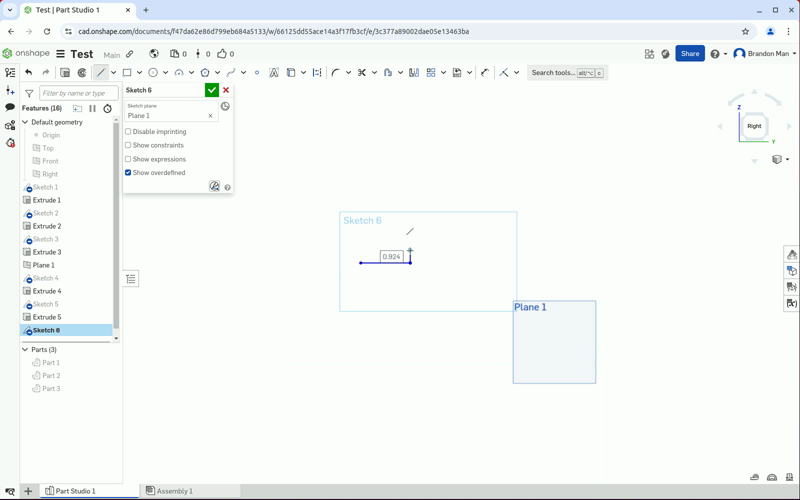
scroll(-6)
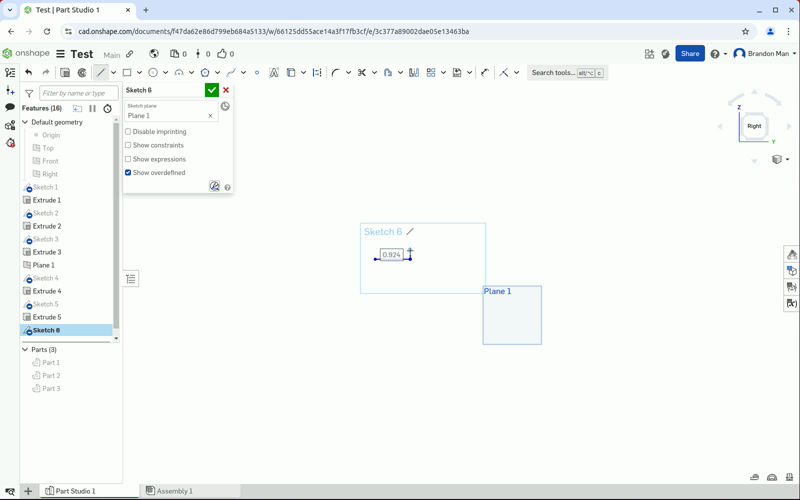
scroll(-6)
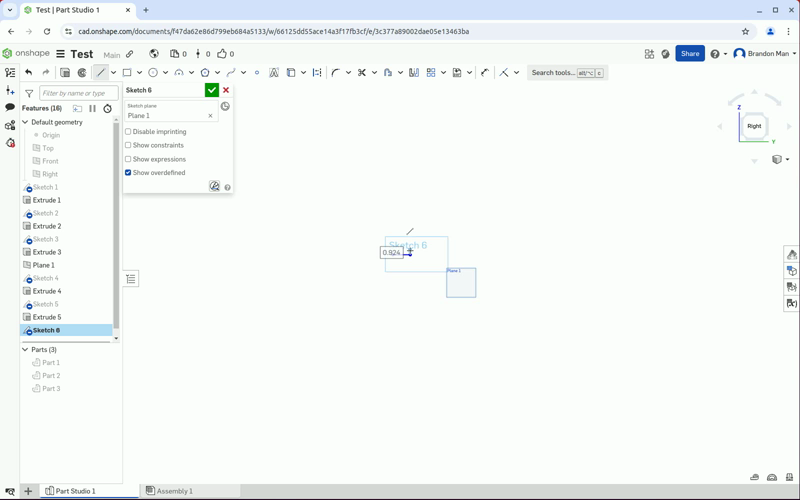
key_up(shift)
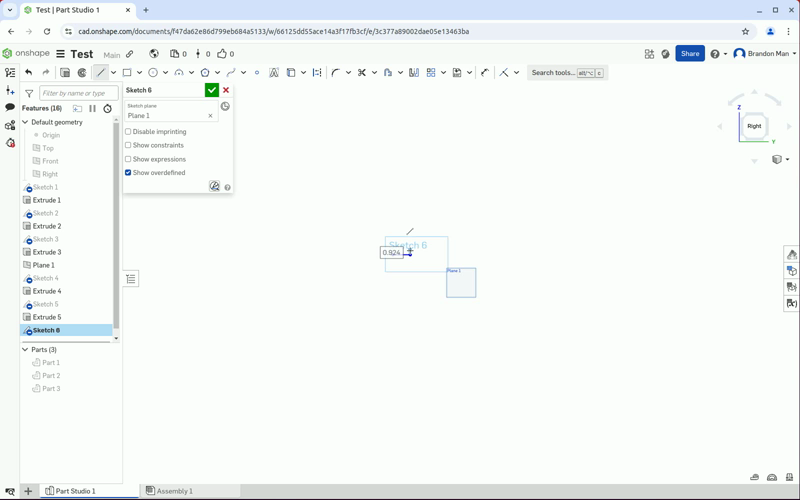
key_down(shift)
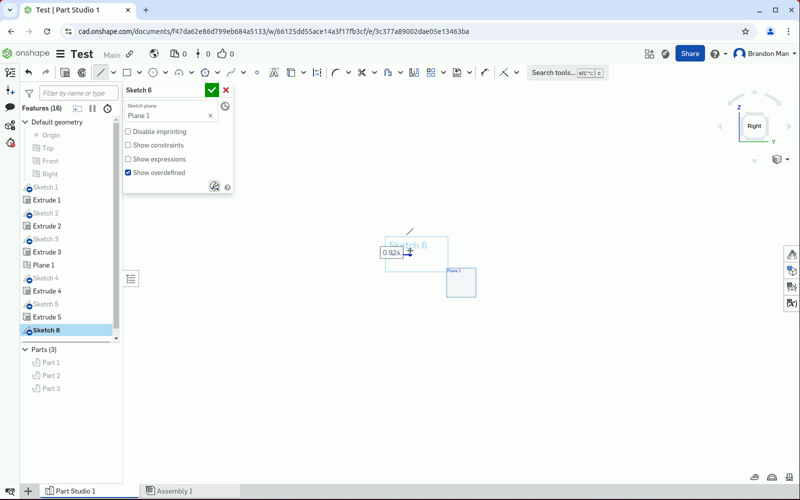
mouse_move(440, 250)
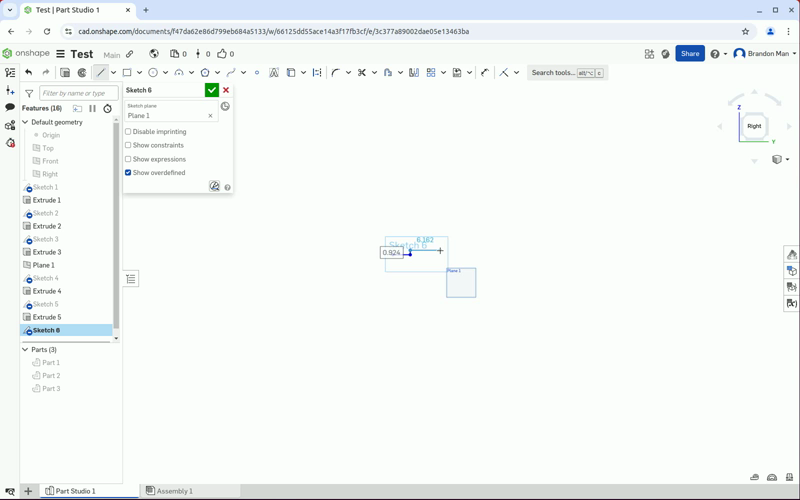
mouse_move(392, 250)
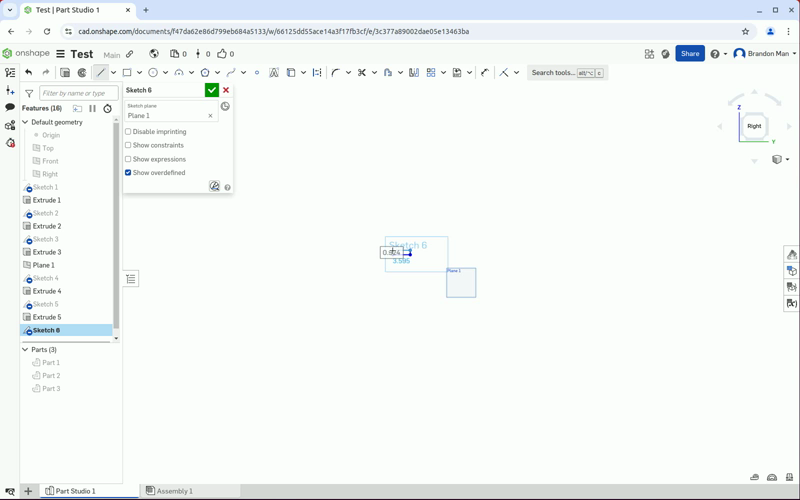
click(392, 250)
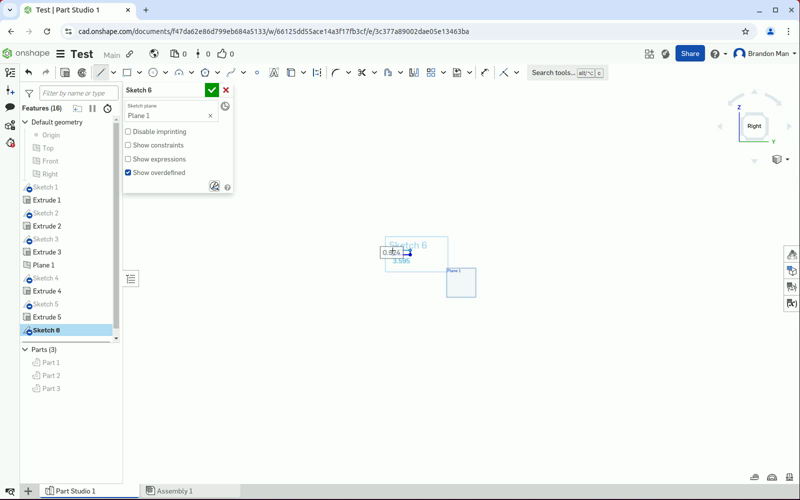
key_up(shift)
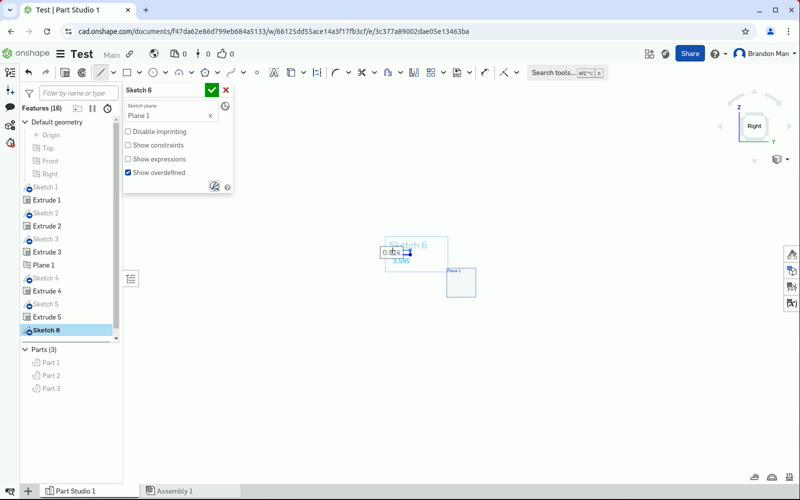
mouse_move(422, 250)
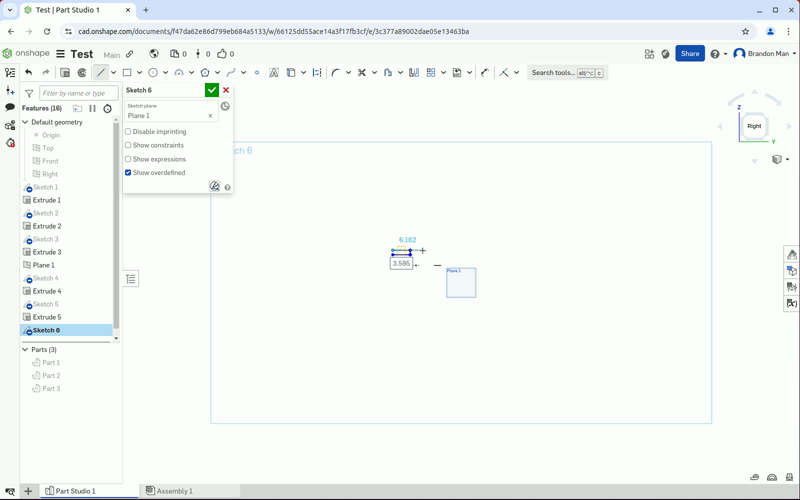
key_down(shift)
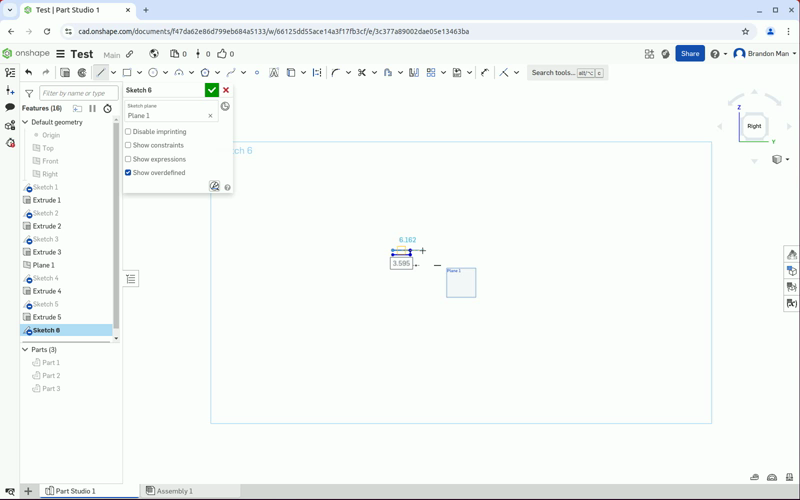
mouse_move(392, 254)
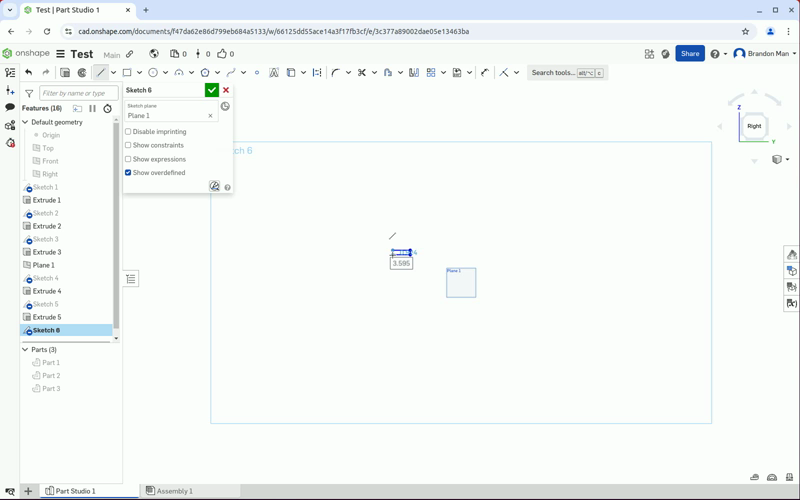
scroll(6)
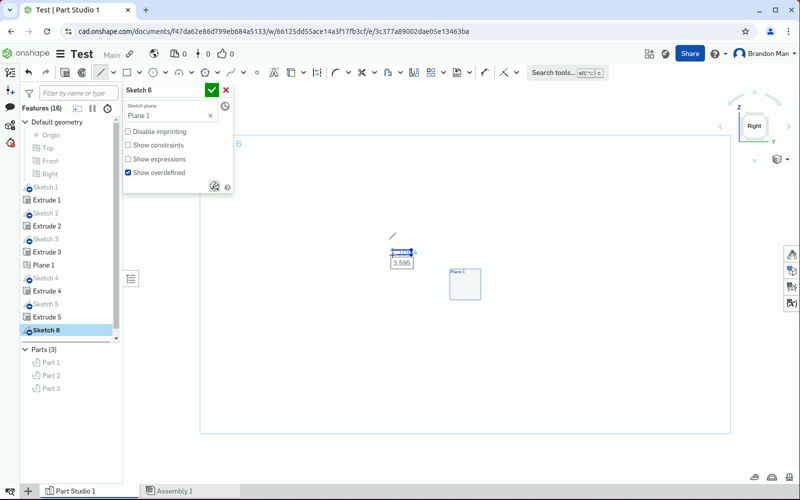
scroll(6)
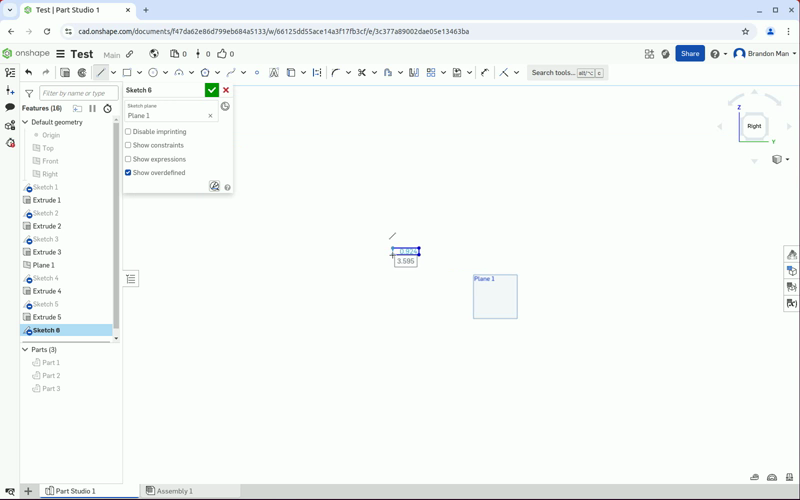
scroll(6)
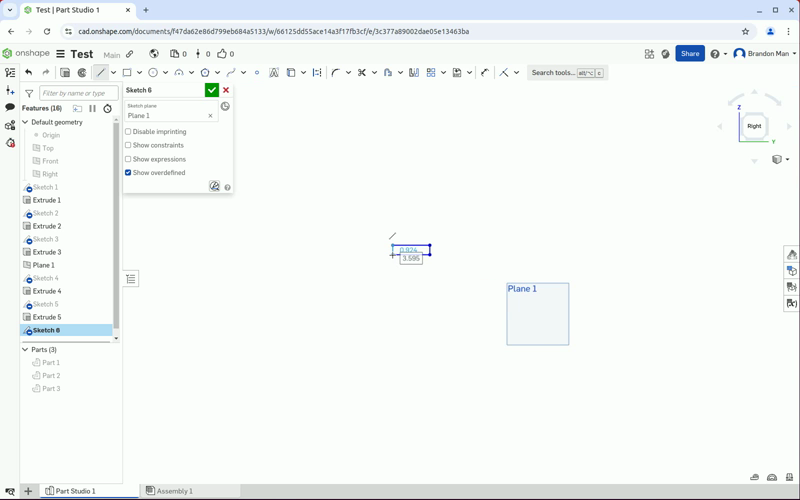
scroll(6)
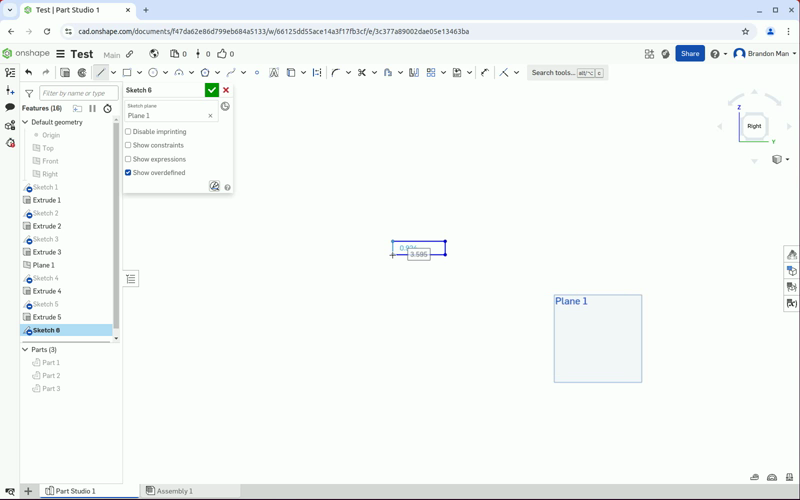
scroll(6)
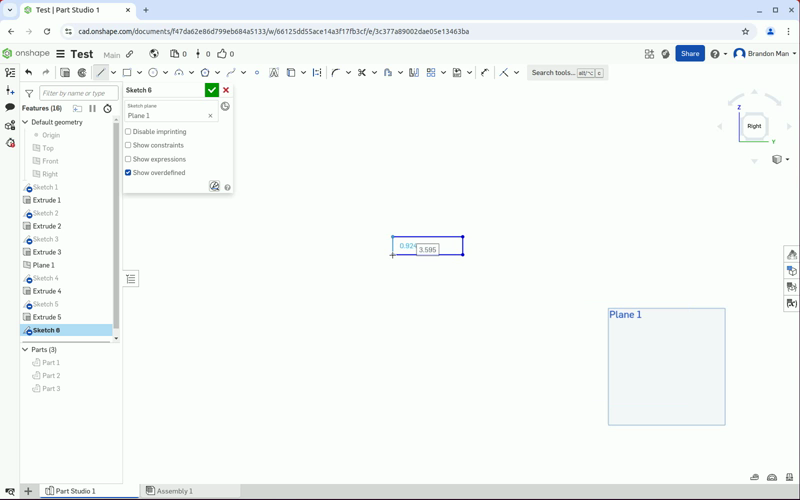
scroll(6)
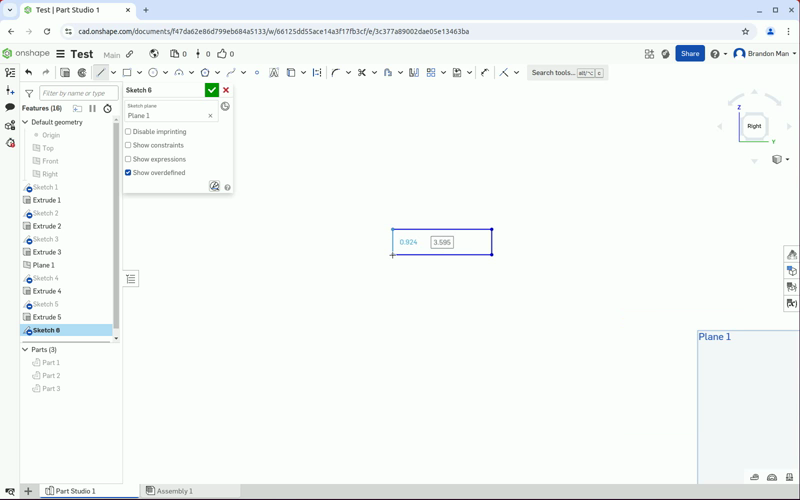
scroll(6)
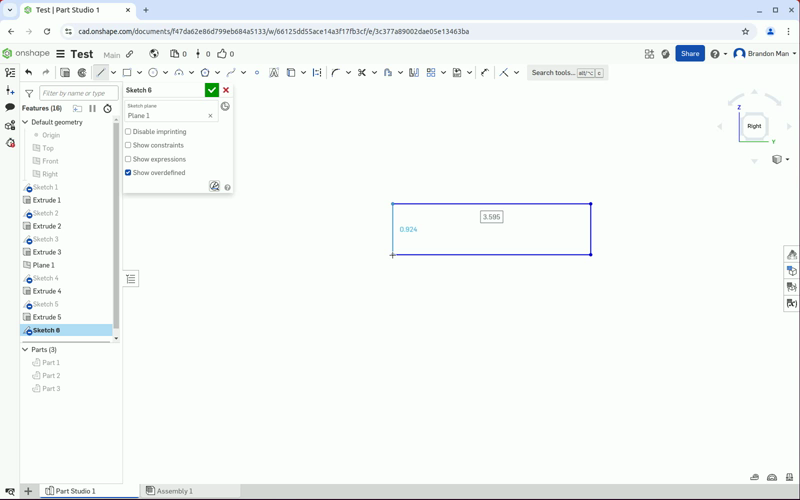
key_up(shift)
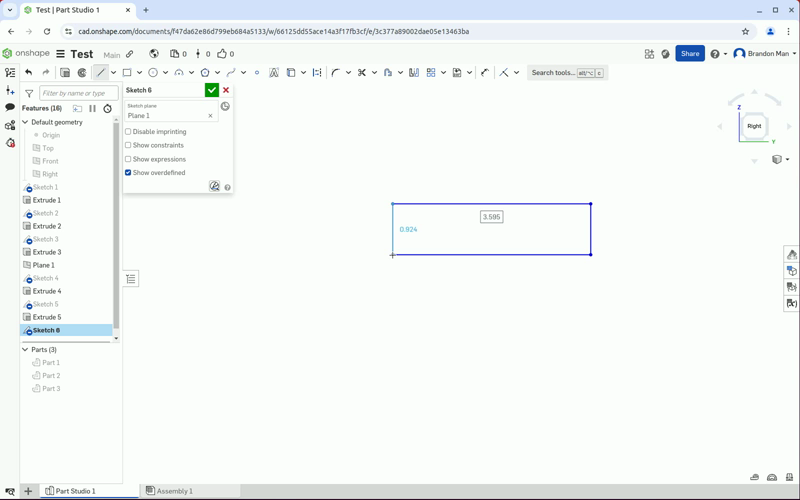
click(392, 254)
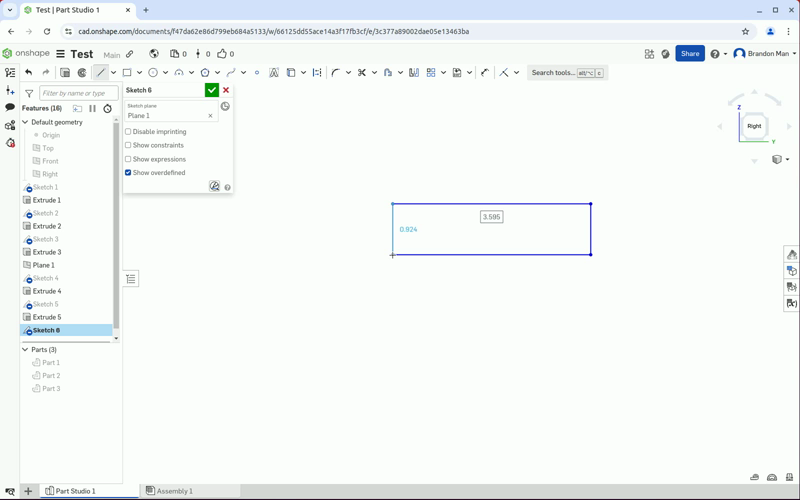
scroll(-6)
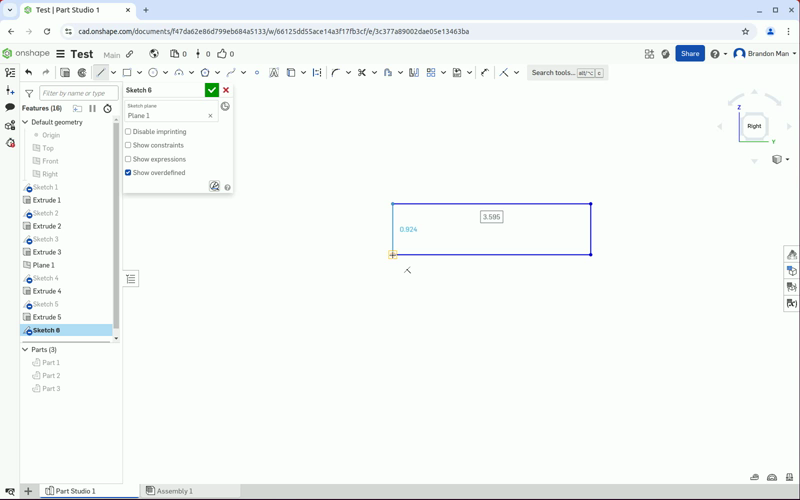
scroll(-6)
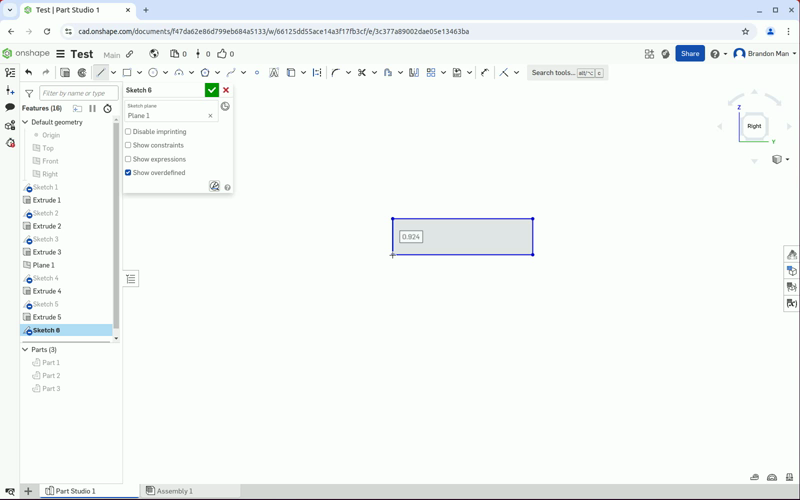
scroll(-6)
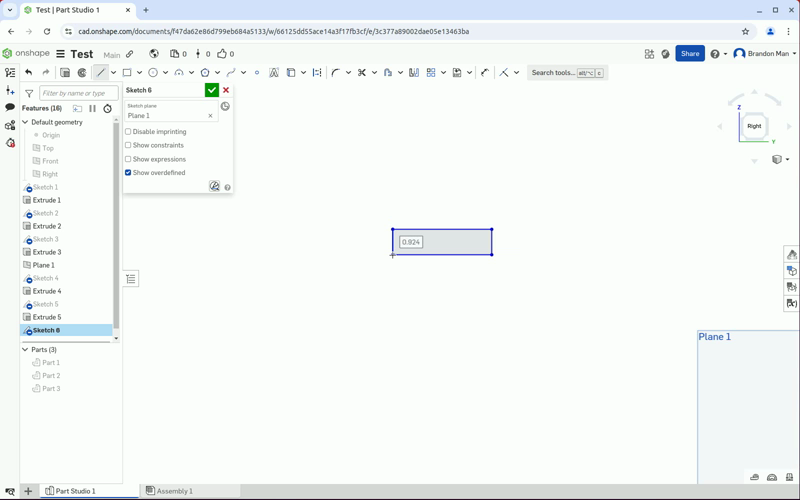
scroll(-6)
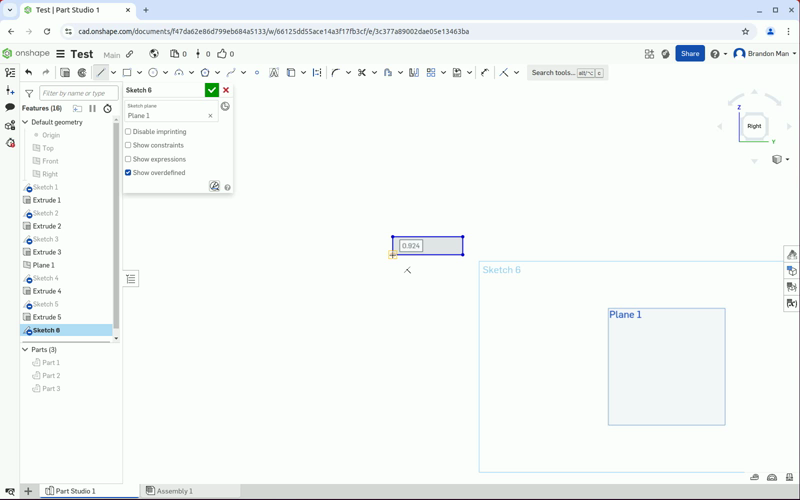
scroll(-6)
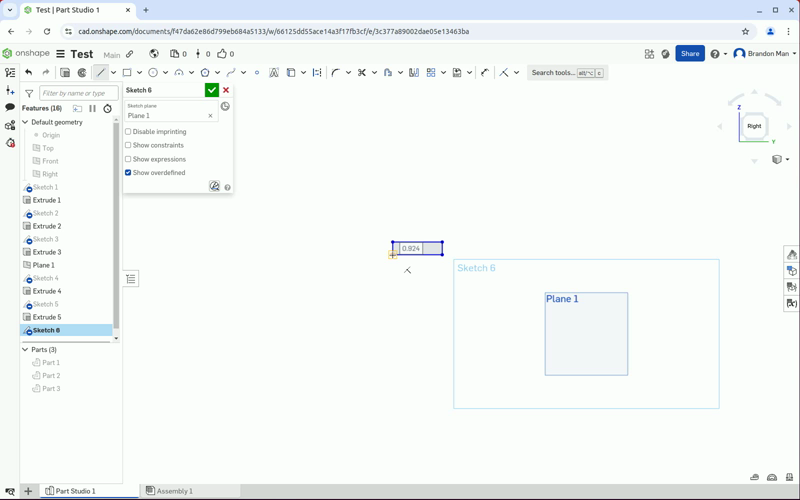
scroll(-6)
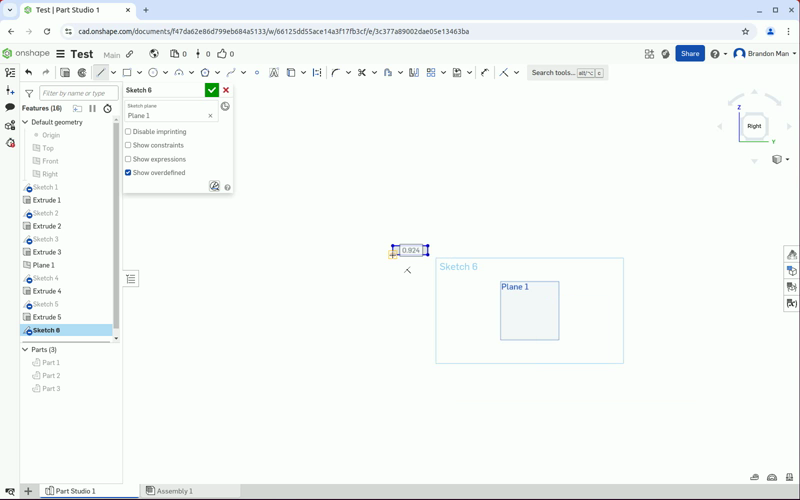
scroll(-6)
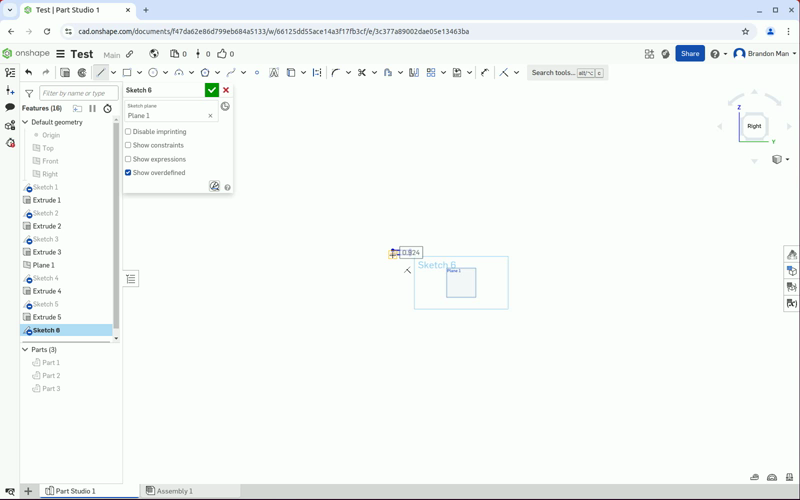
key(esc)
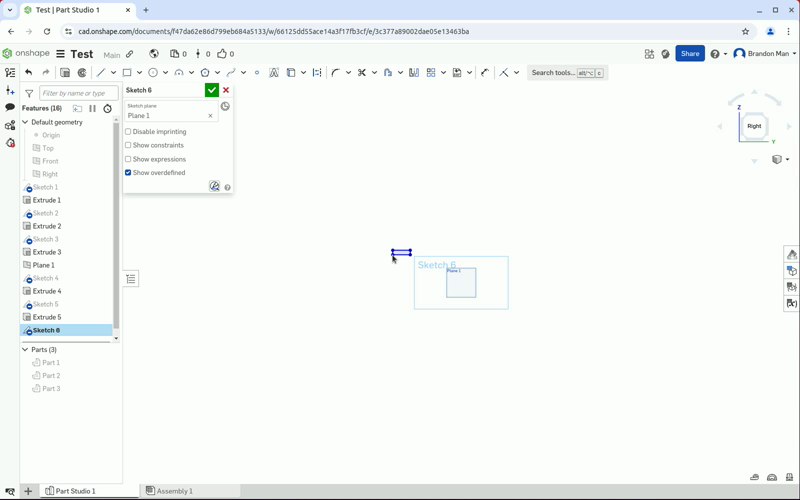
mouse_move(398, 252)
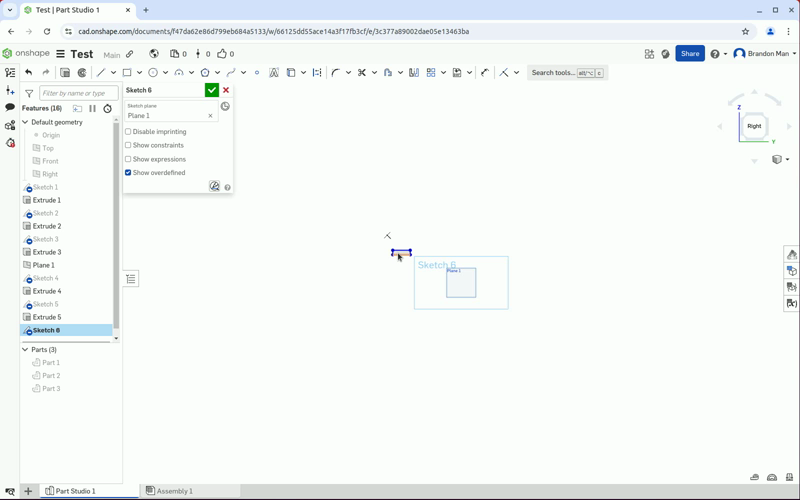
scroll(6)
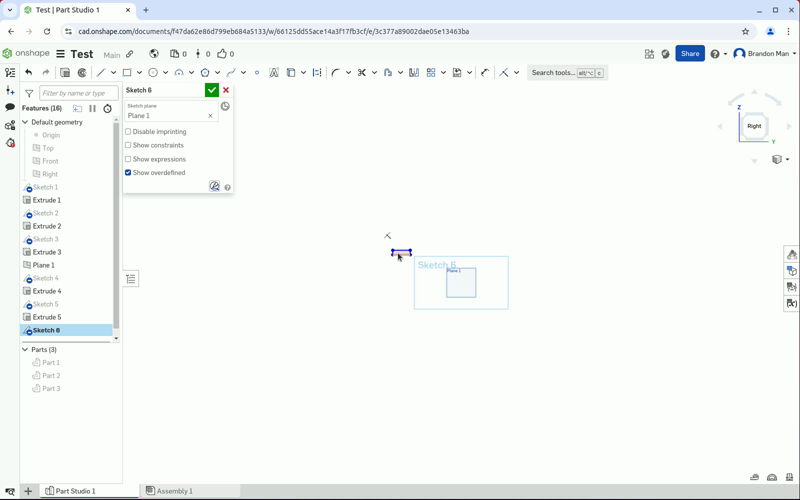
scroll(6)
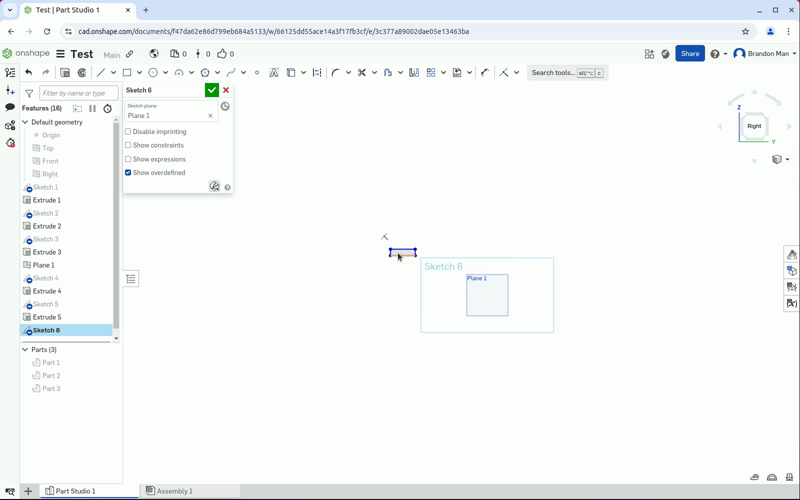
scroll(6)
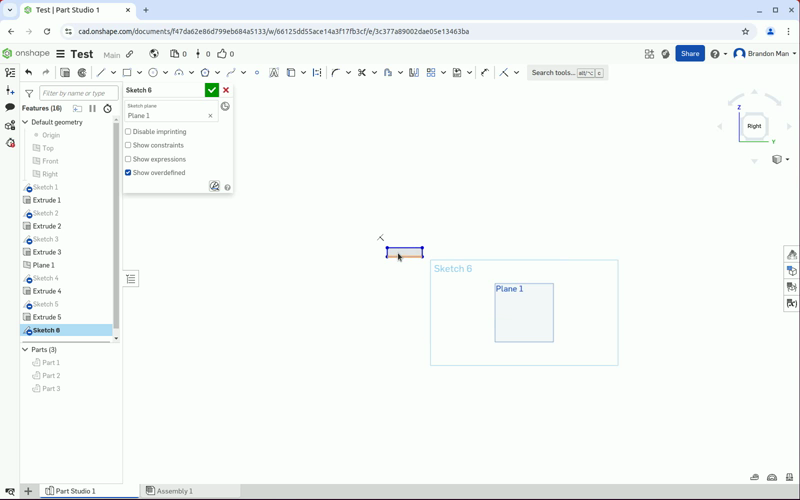
scroll(6)
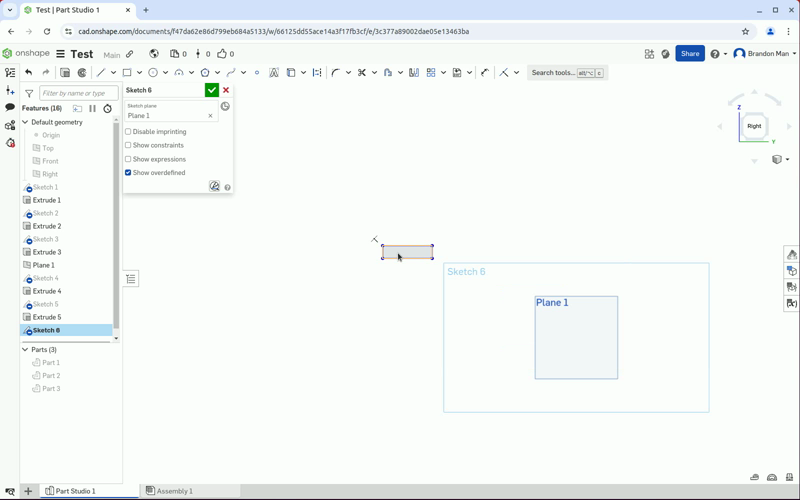
scroll(6)
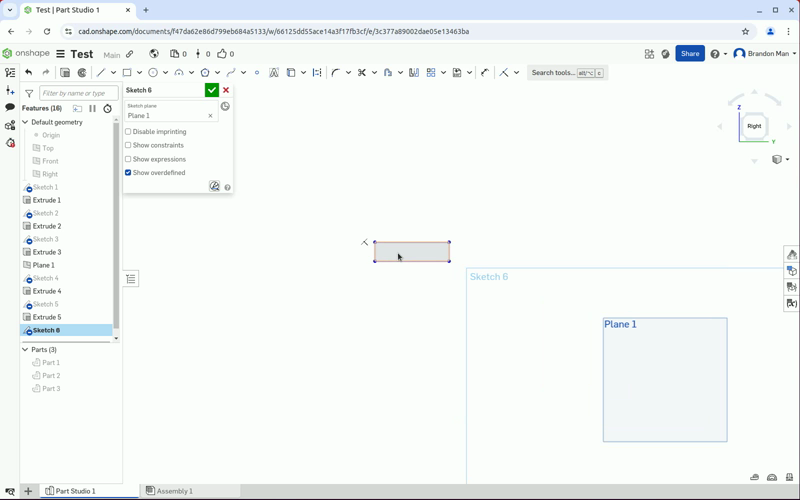
scroll(6)
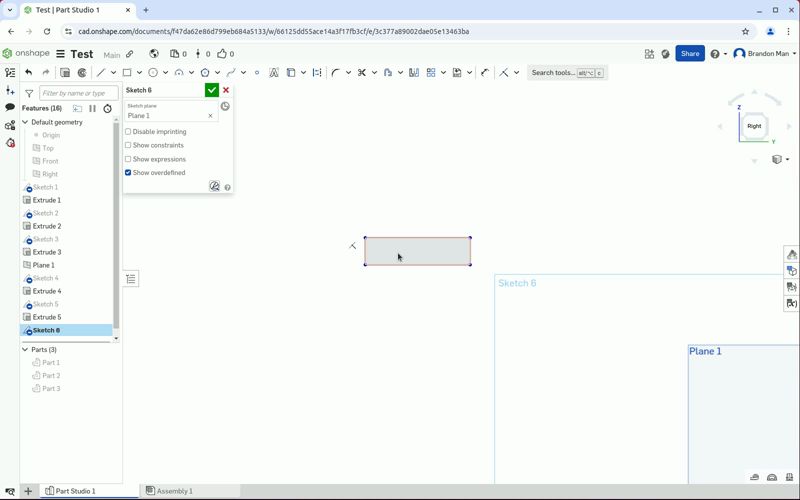
scroll(6)
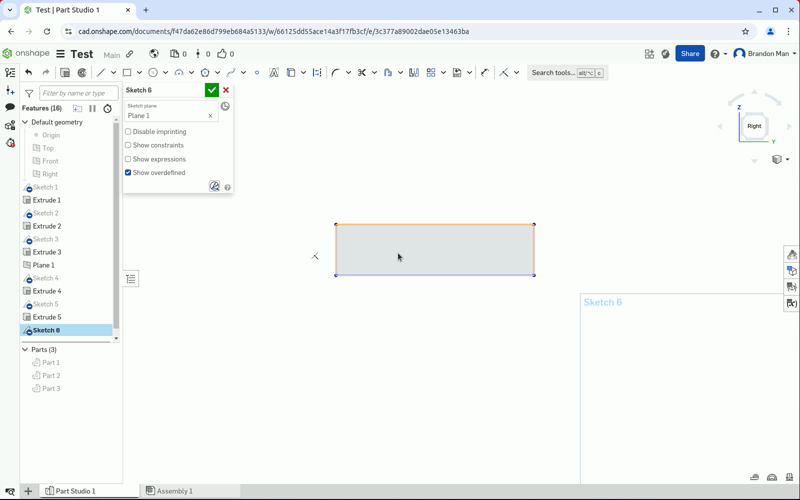
click(398, 252)
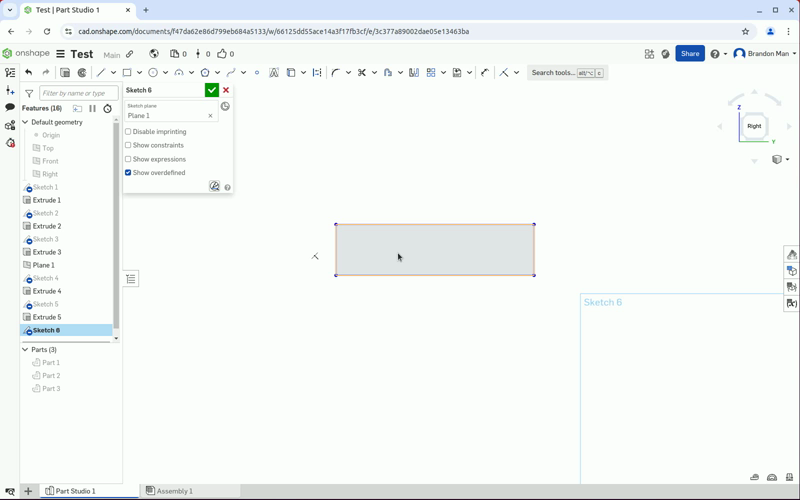
scroll(-6)
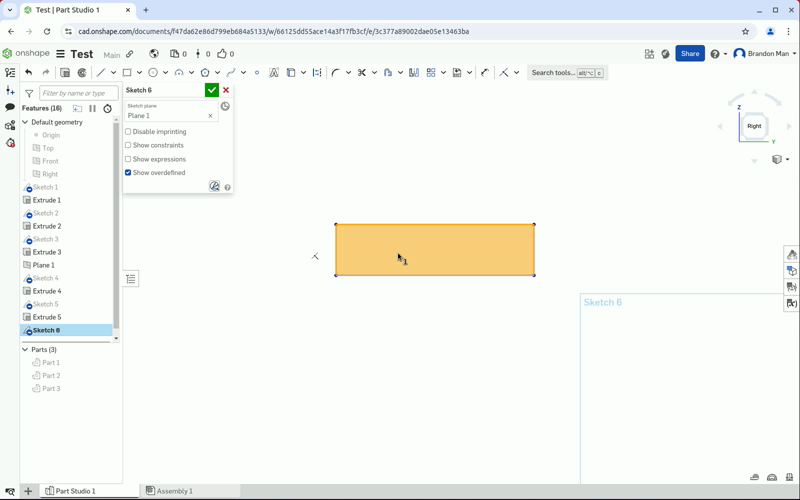
scroll(-6)
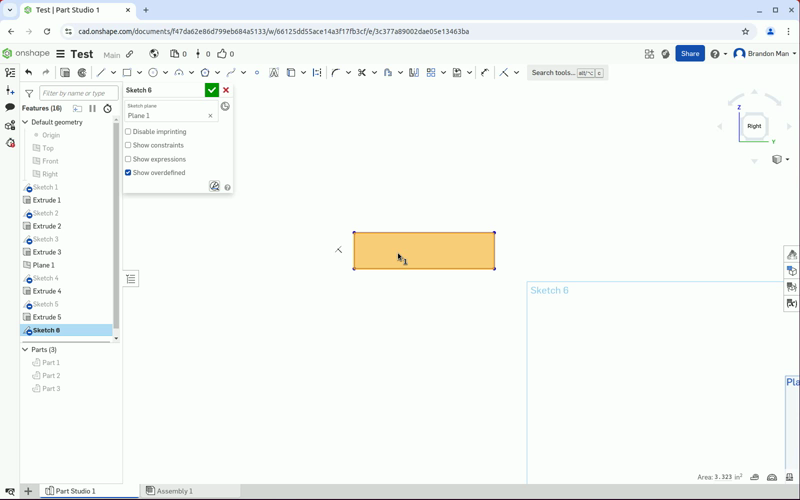
scroll(-6)
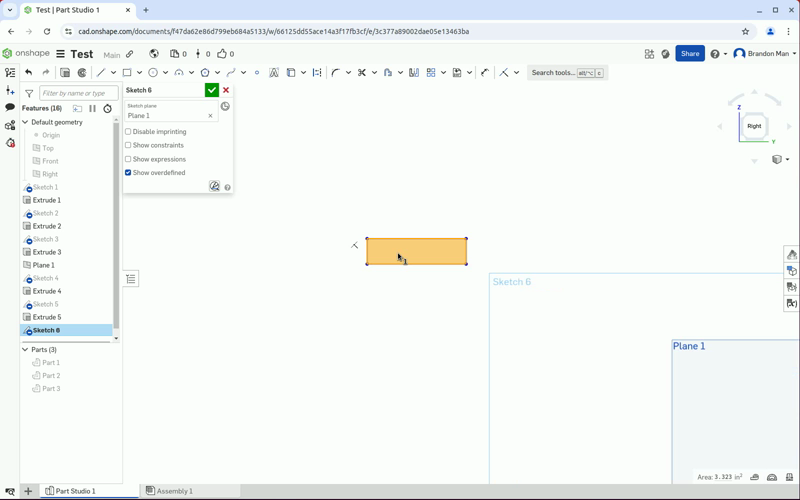
scroll(-6)
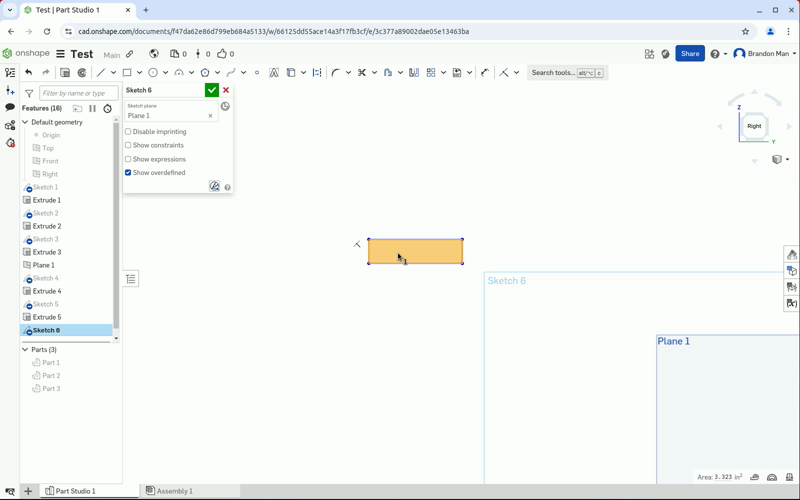
scroll(-6)
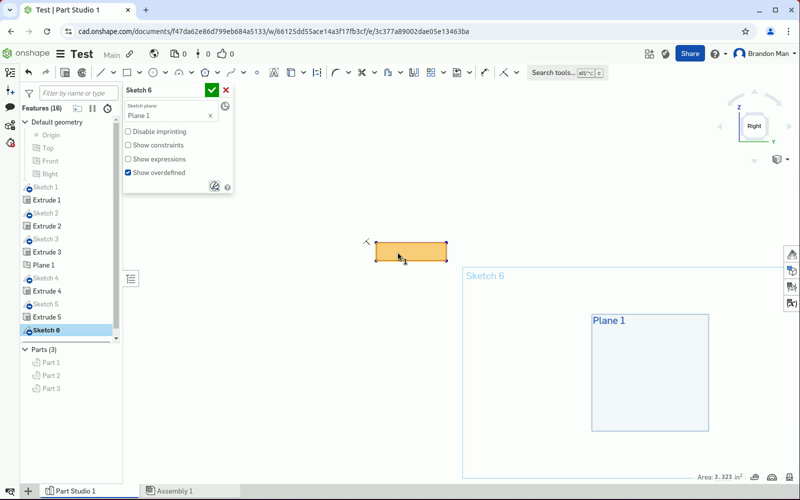
scroll(-6)
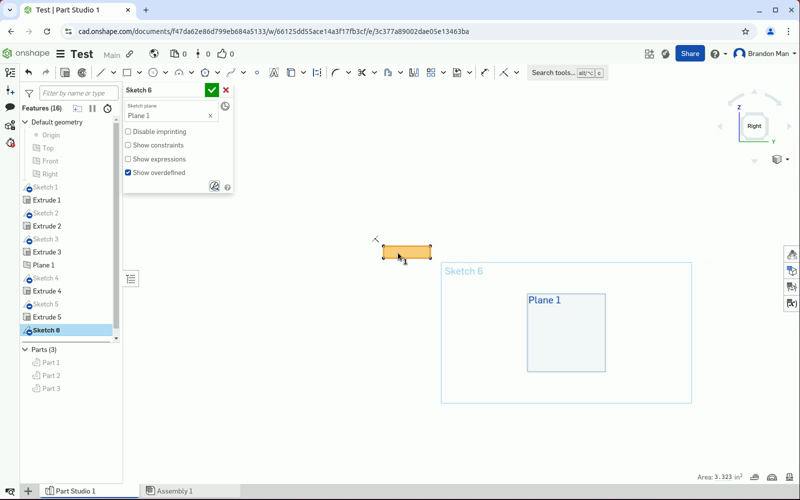
scroll(-6)
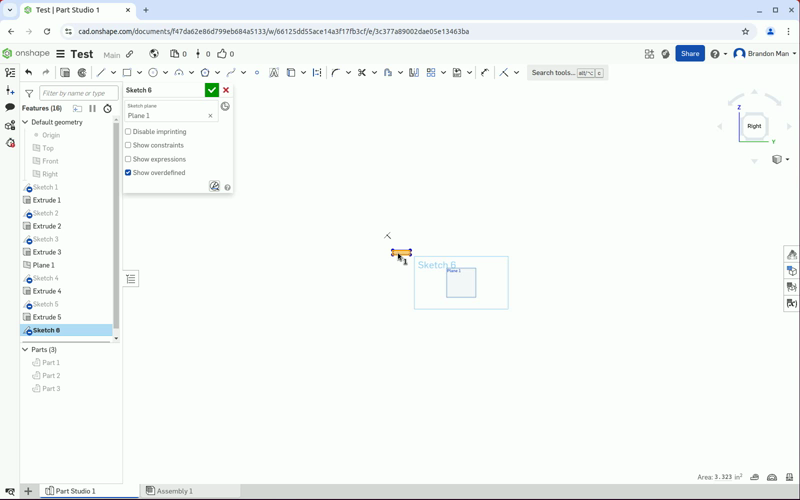
mouse_move(73, 352)
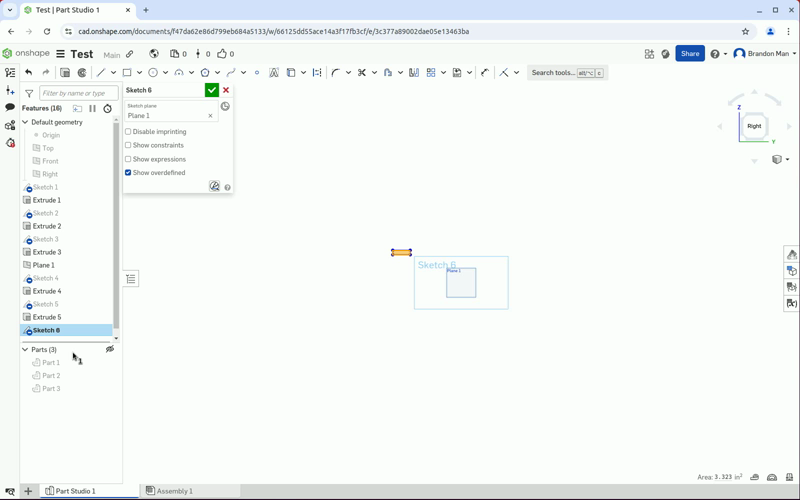
key(shift+y)
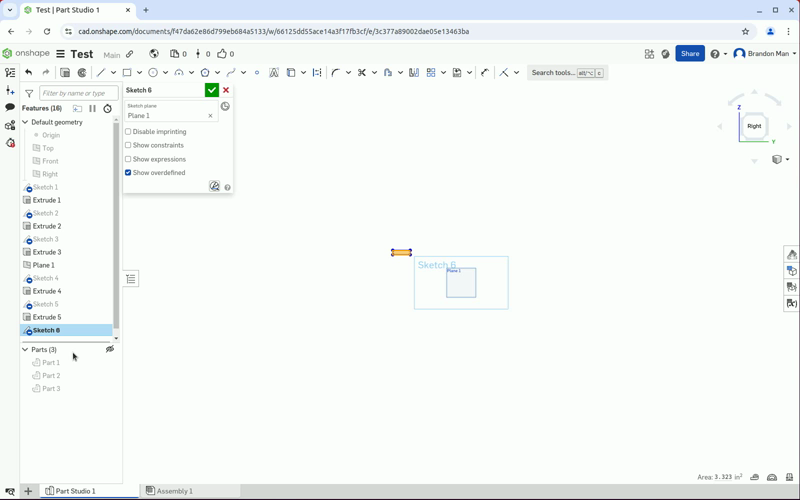
key(shift+e)
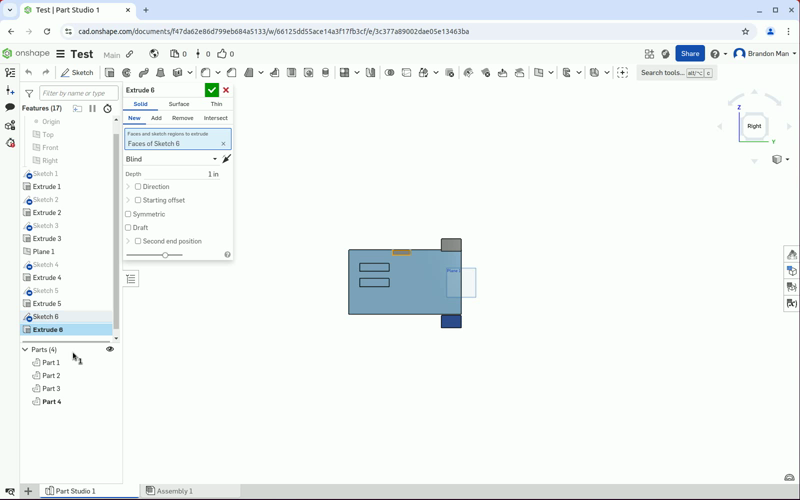
mouse_move(143, 106)
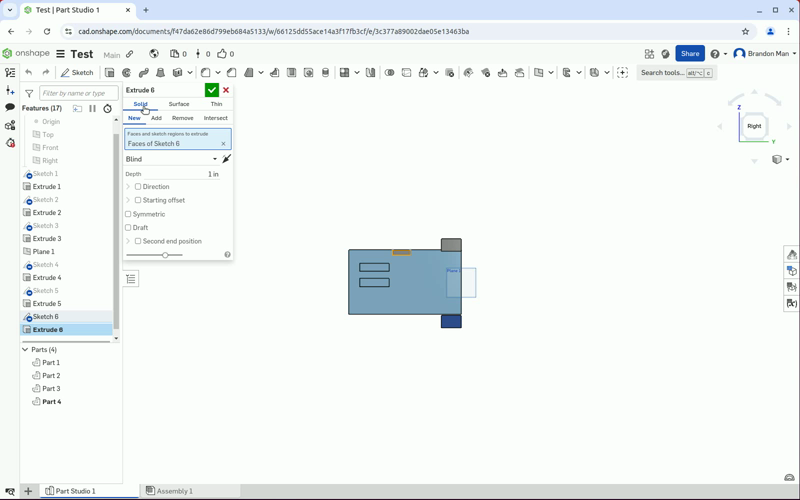
click(143, 106)
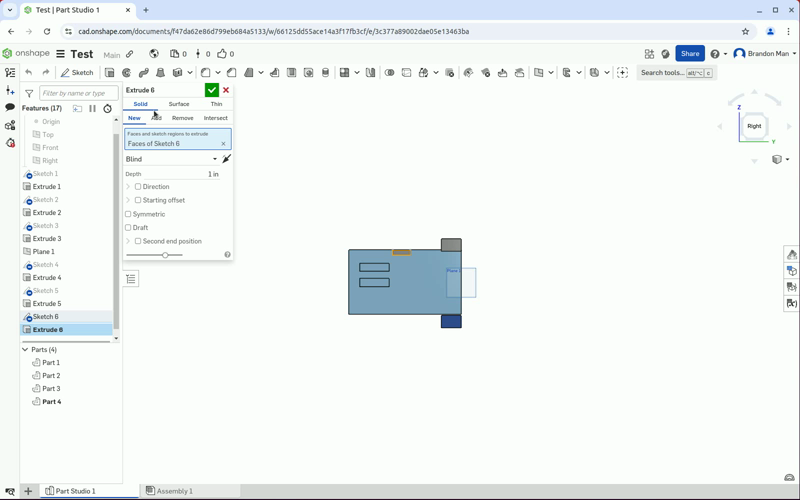
mouse_move(186, 120)
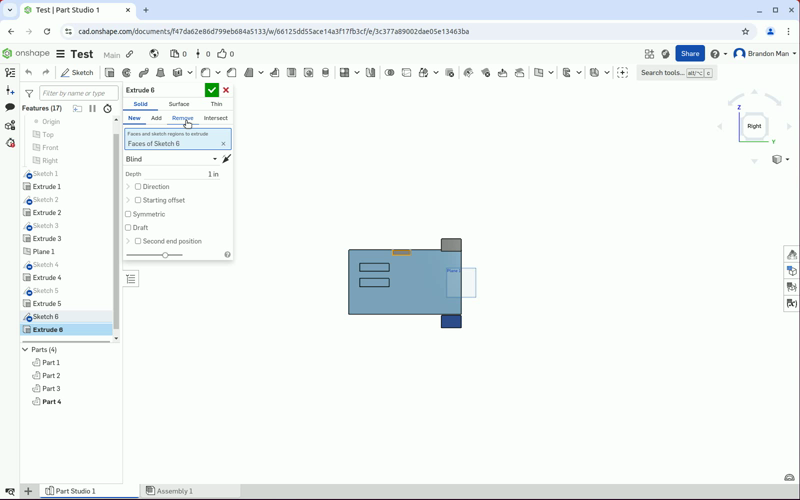
click(186, 120)
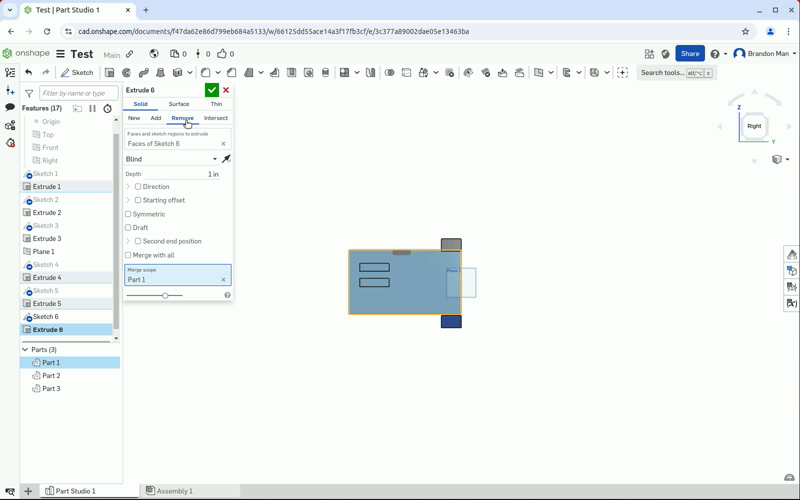
key(tab, 4)
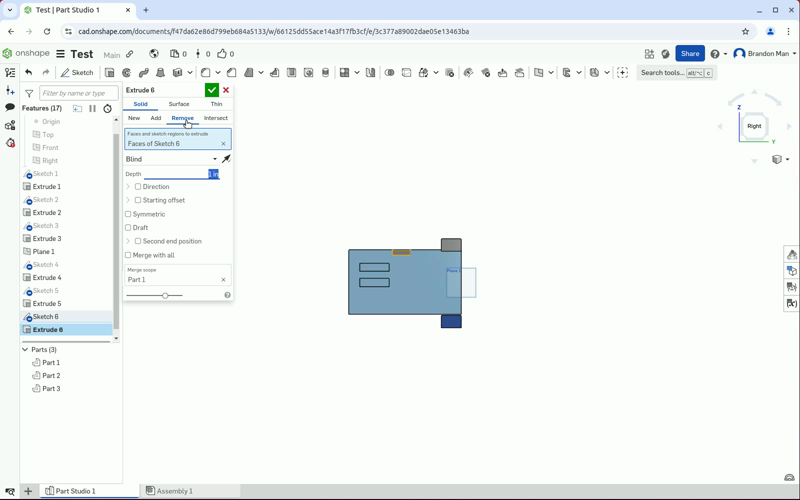
text(4.092)
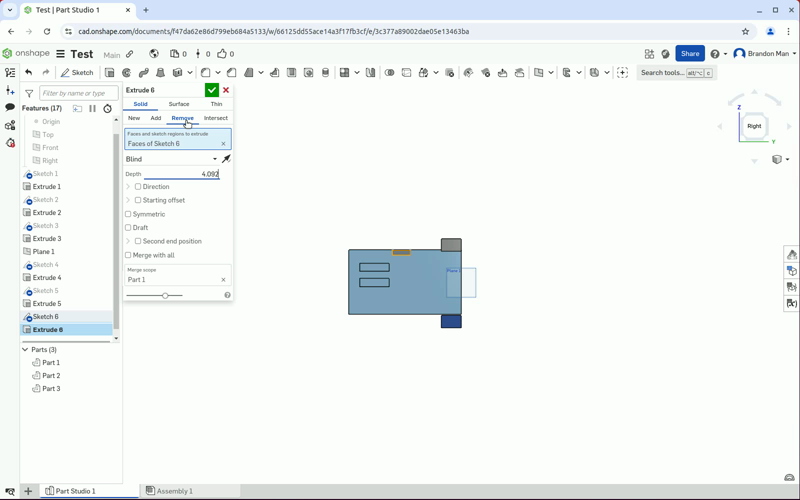
key(tab, 6)
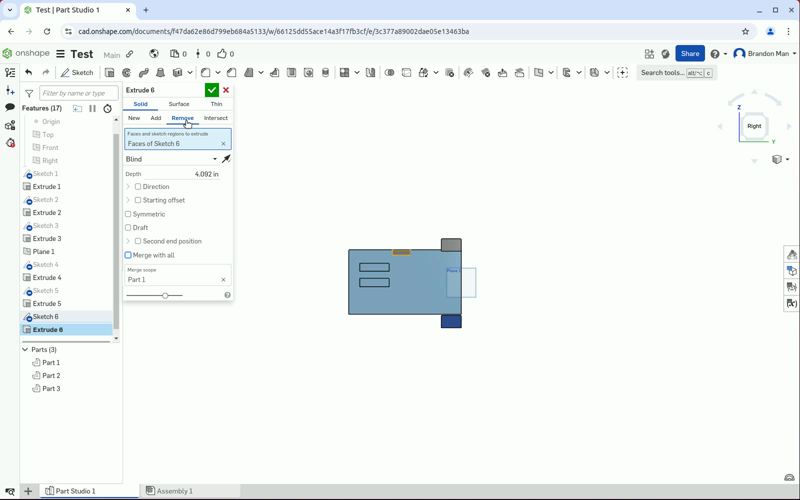
key(space)
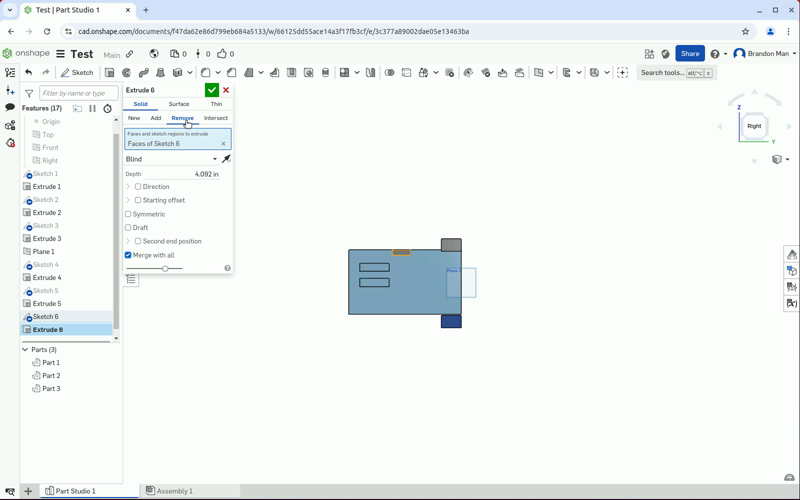
key(enter)
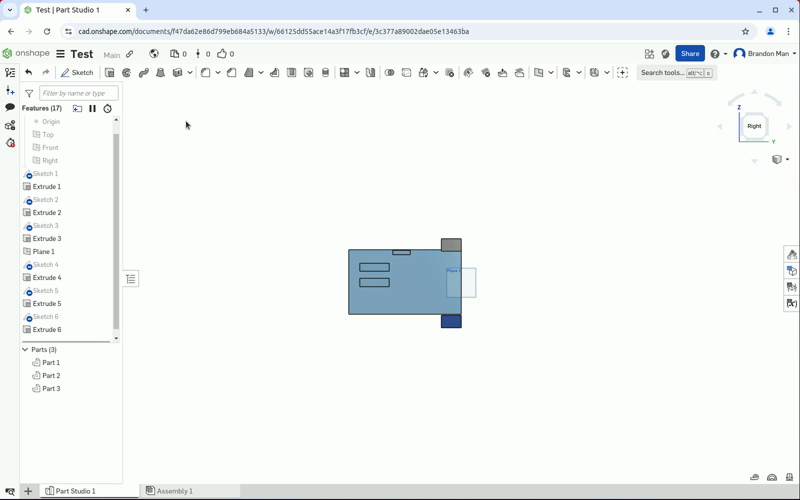
key(shift+h)
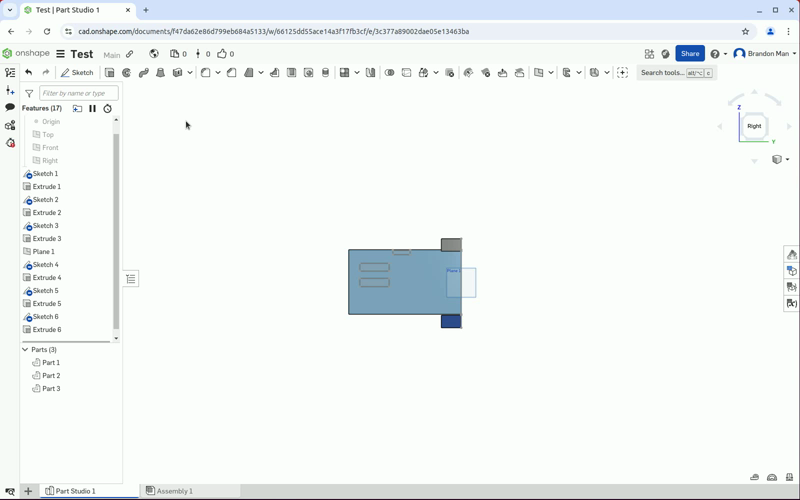
key(shift+h)
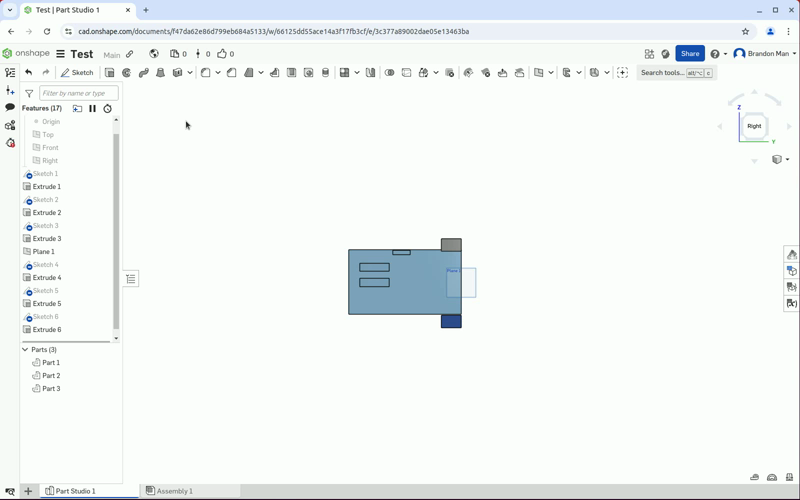
mouse_move(69, 176)
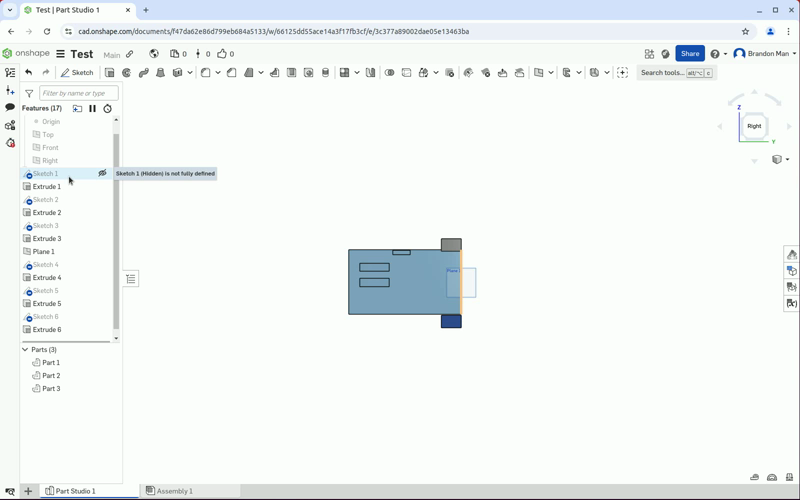
click(69, 176)
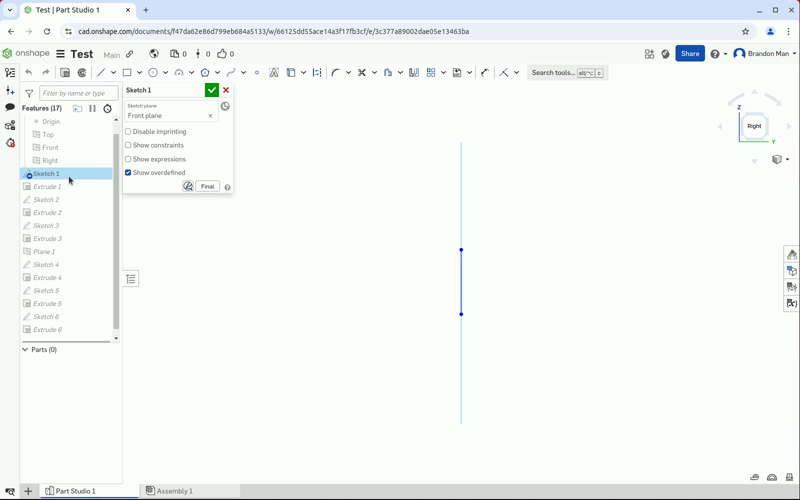
mouse_move(229, 92)
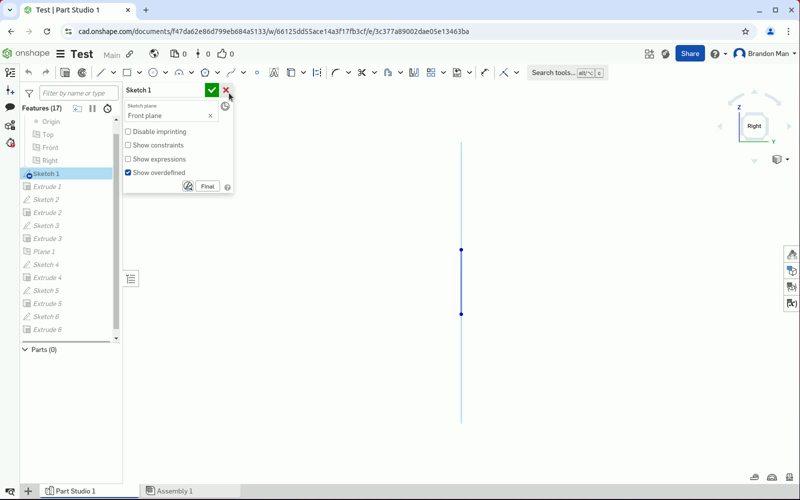
click(229, 92)
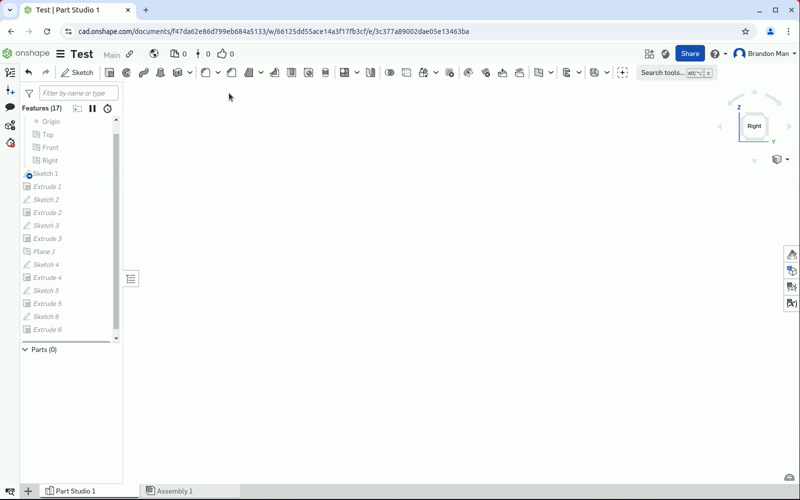
key(shift+s)
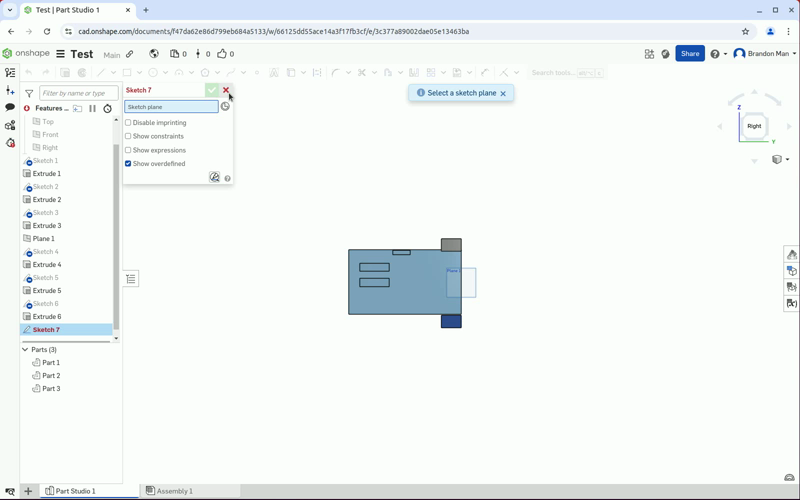
mouse_move(69, 241)
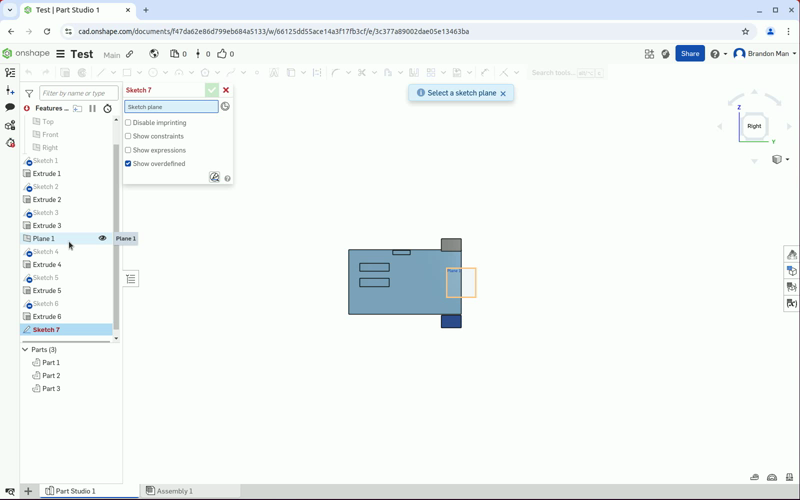
click(69, 241)
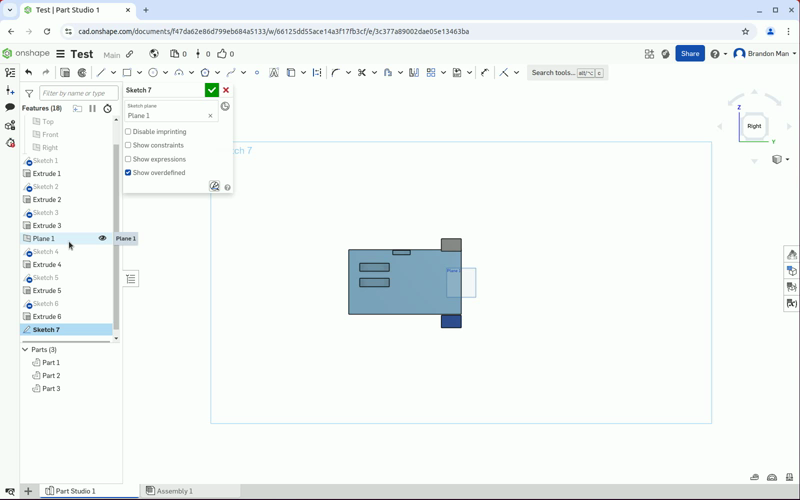
mouse_move(73, 352)
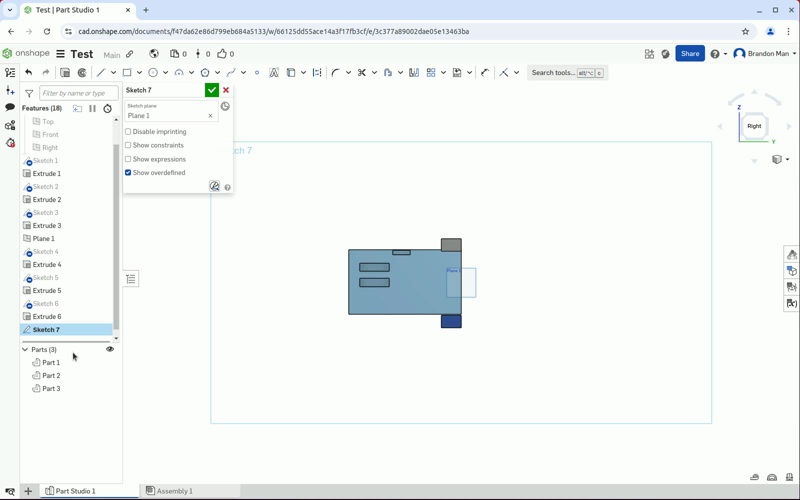
key(y)
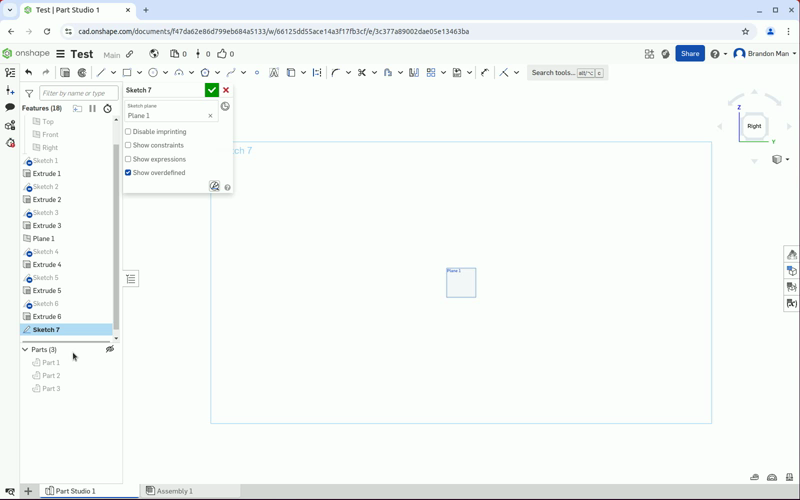
key(l)
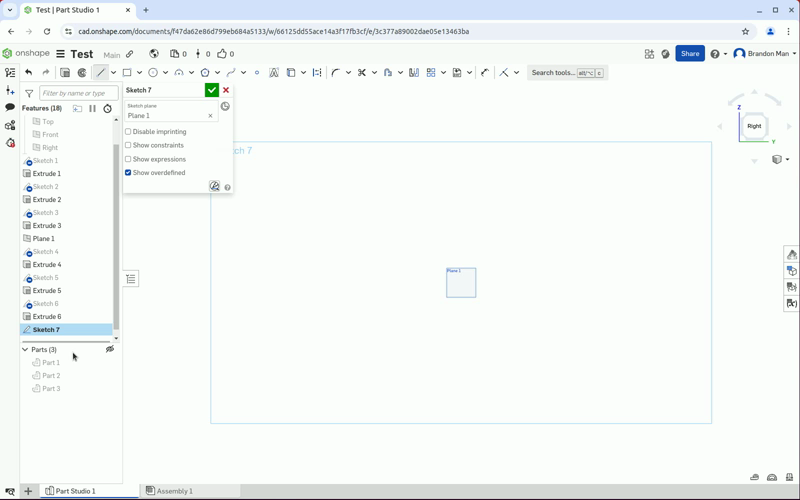
key_down(shift)
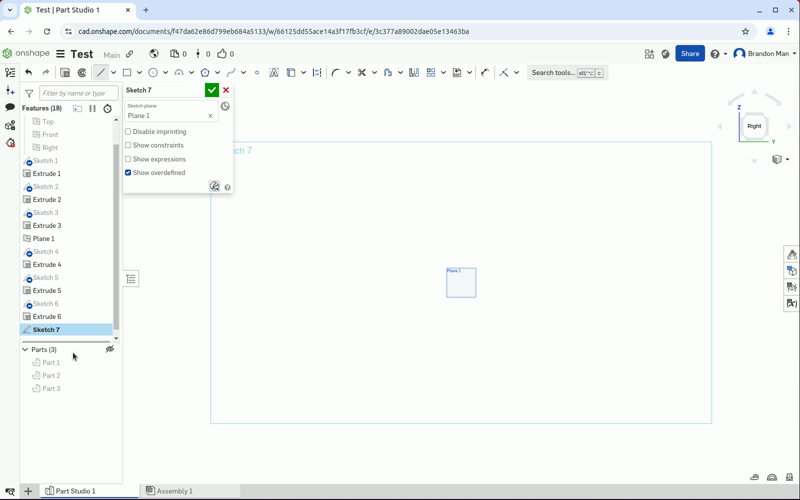
mouse_move(392, 314)
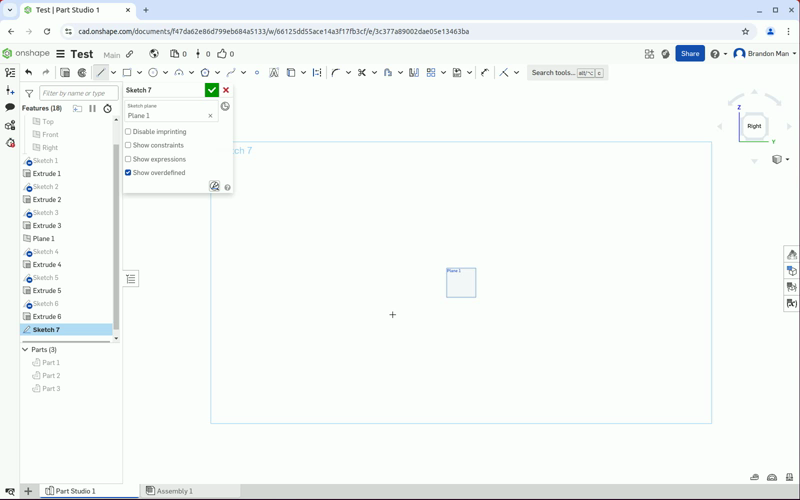
click(392, 314)
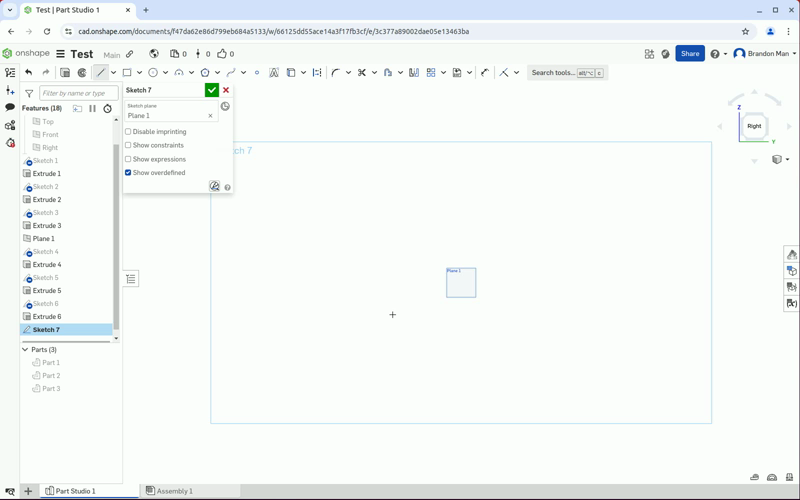
key_up(shift)
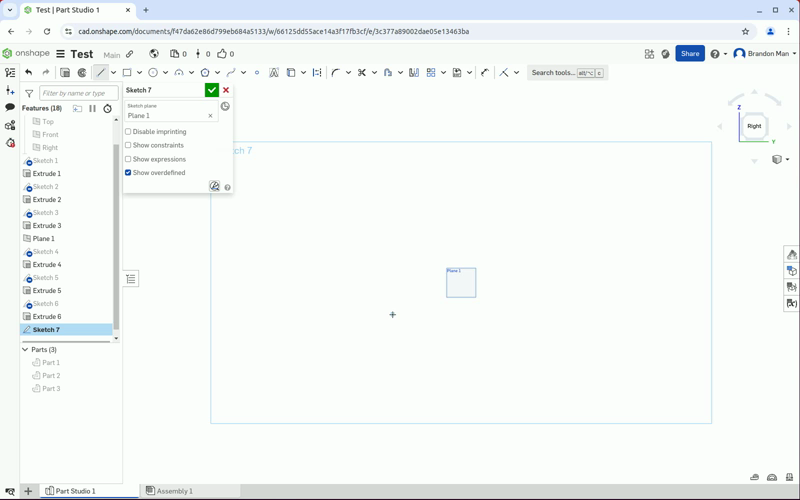
key_down(shift)
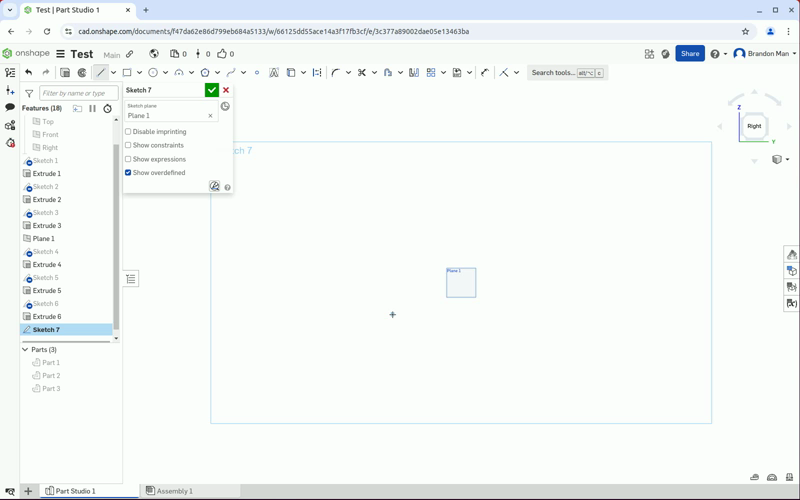
mouse_move(422, 314)
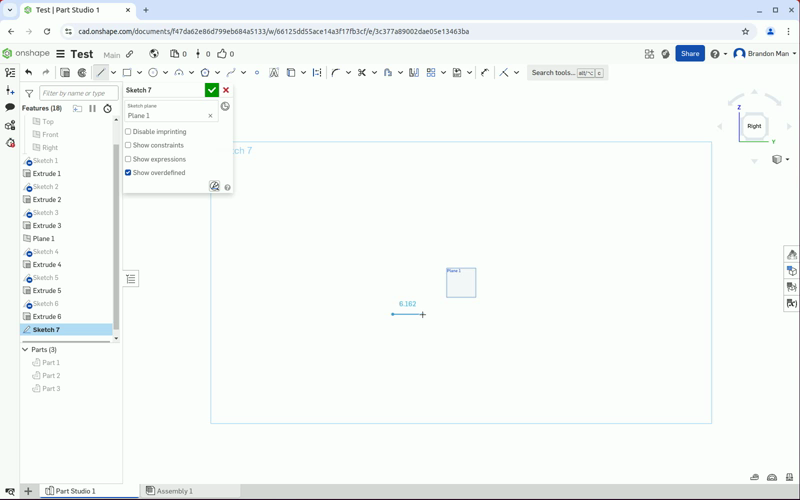
mouse_move(410, 314)
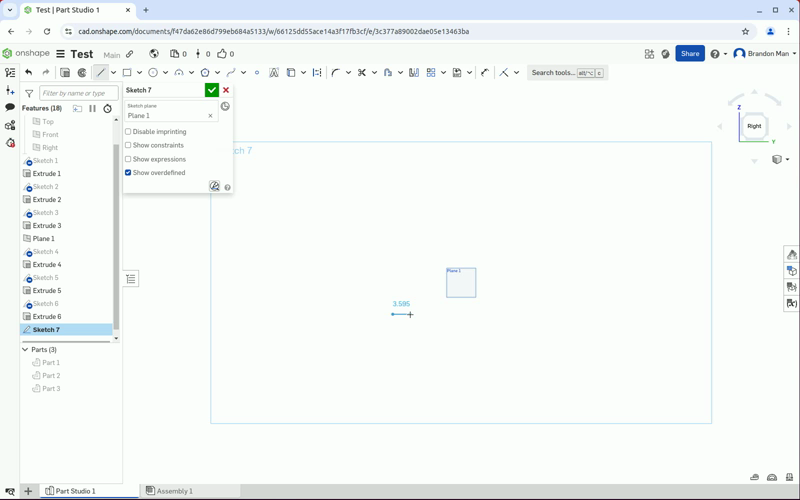
click(410, 314)
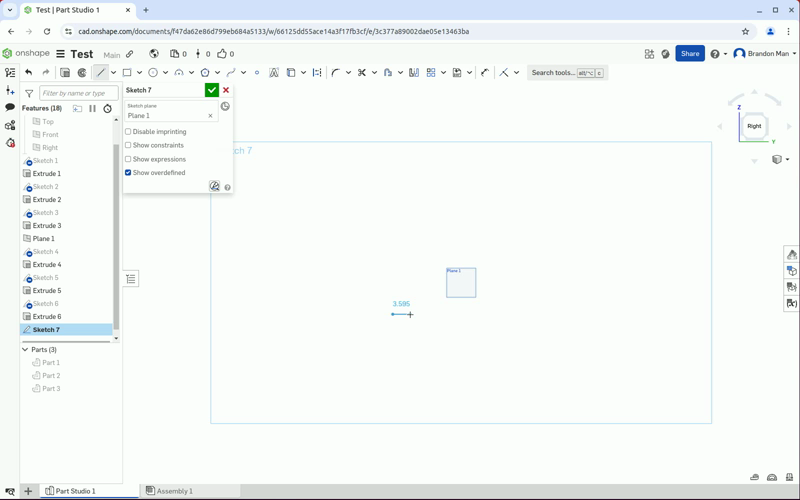
key_up(shift)
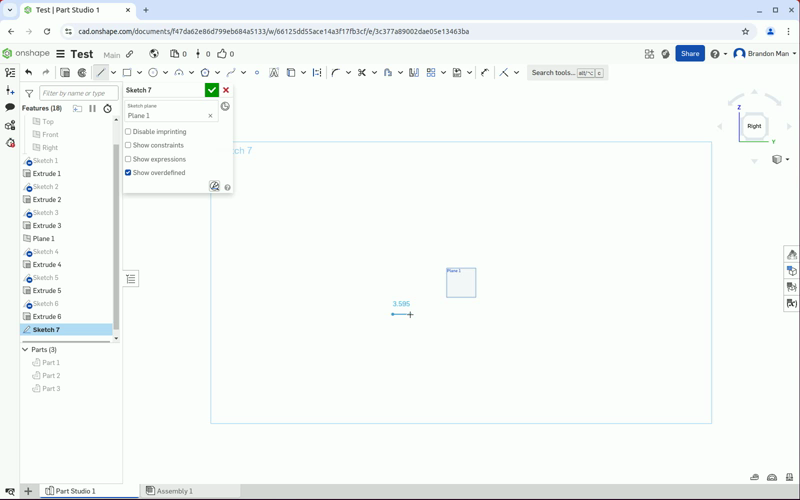
key_down(shift)
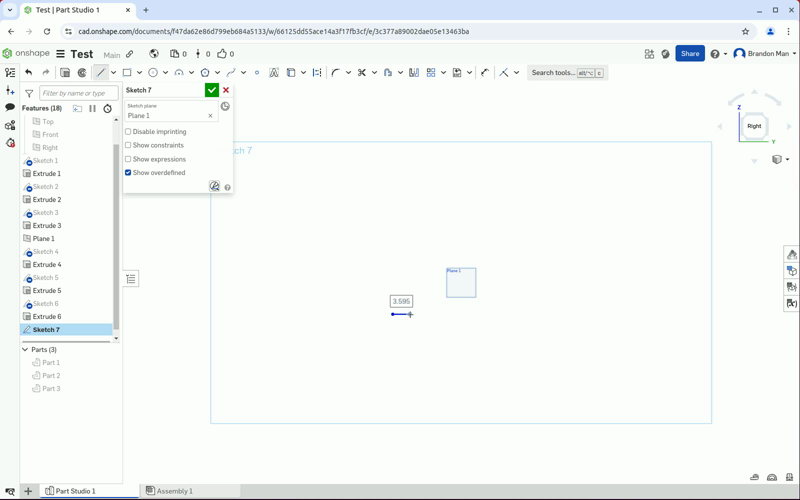
mouse_move(440, 314)
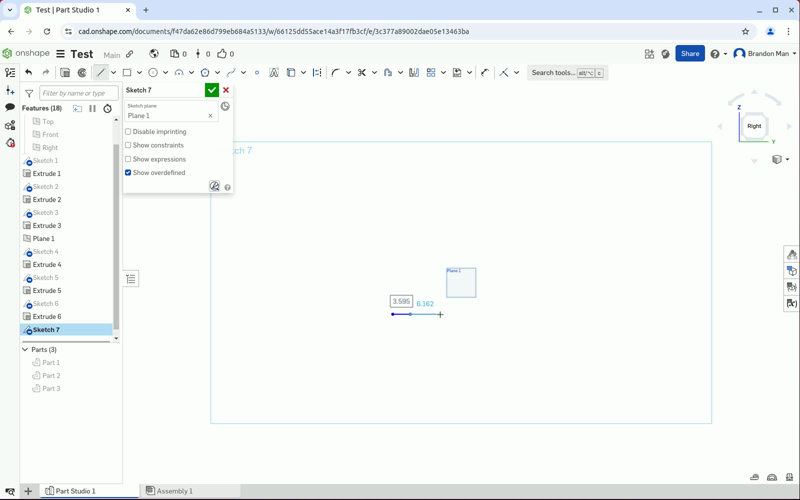
mouse_move(410, 310)
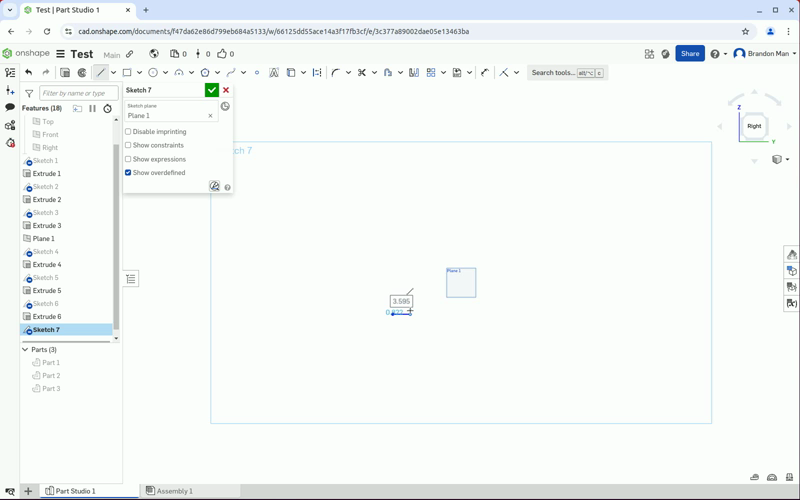
scroll(6)
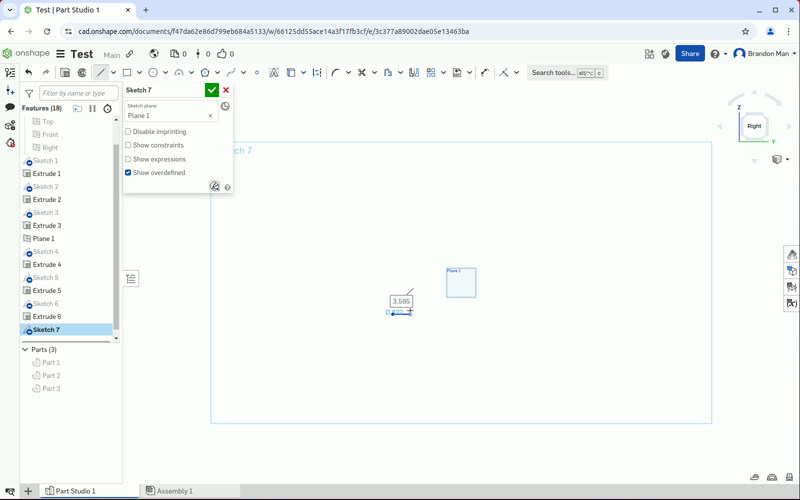
scroll(6)
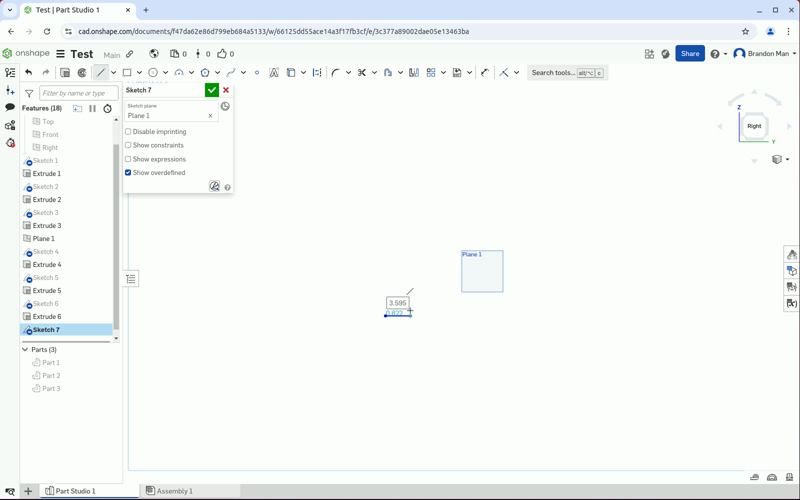
scroll(6)
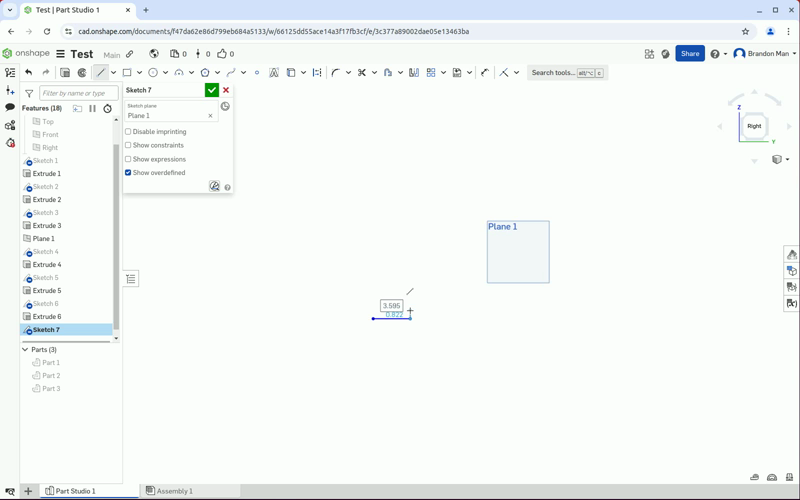
scroll(6)
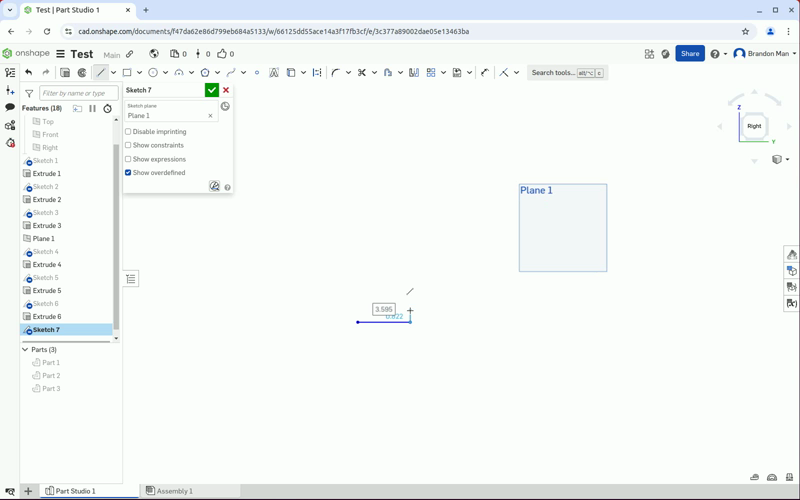
scroll(6)
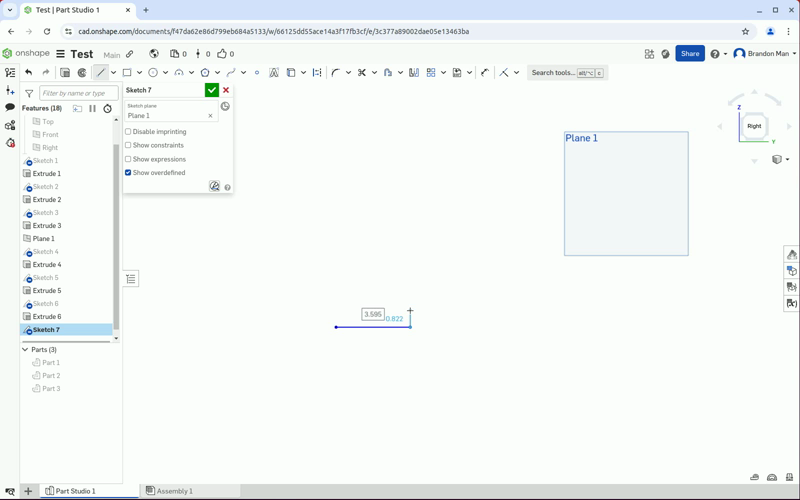
scroll(6)
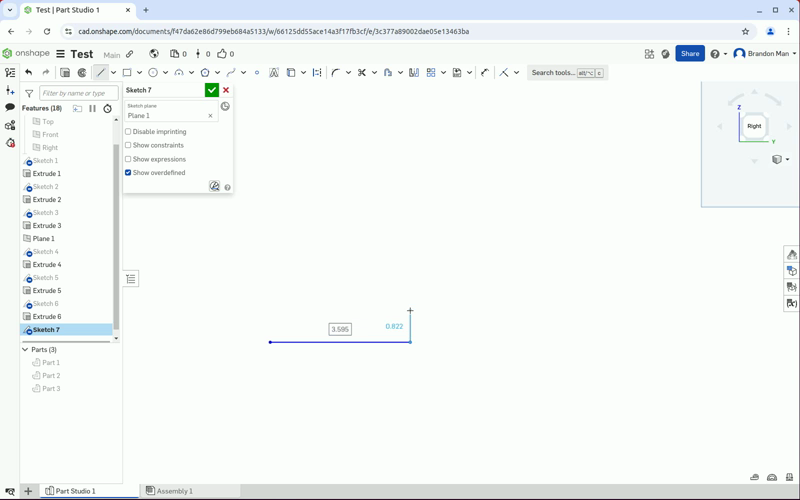
scroll(6)
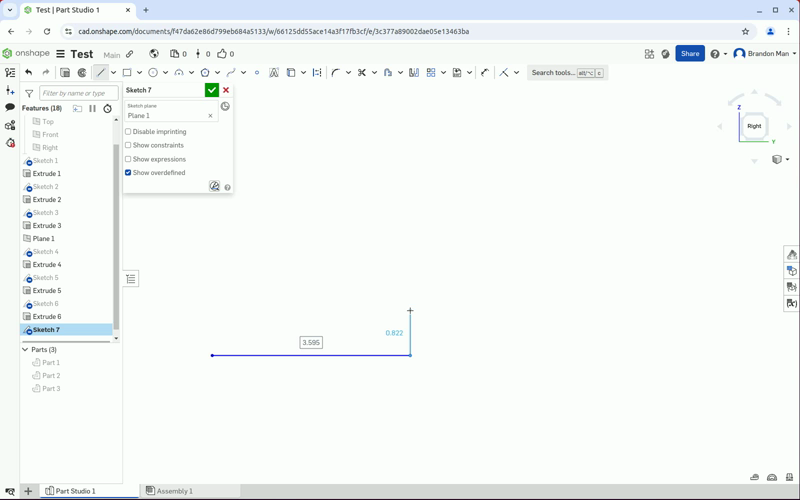
click(410, 310)
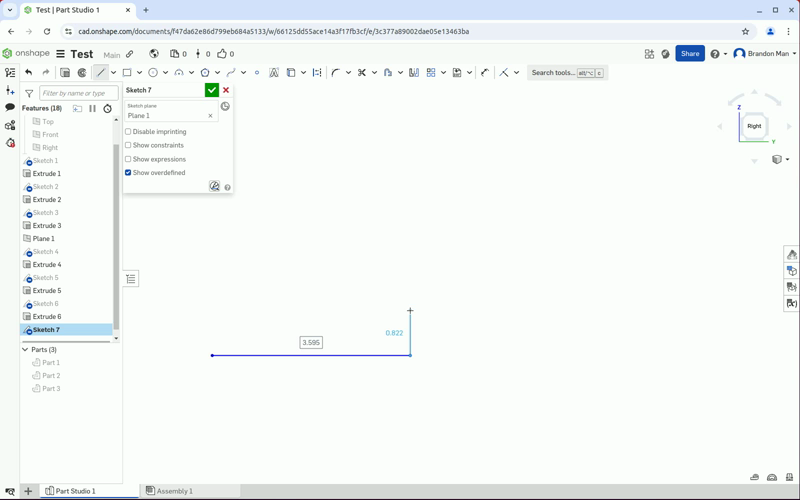
scroll(-6)
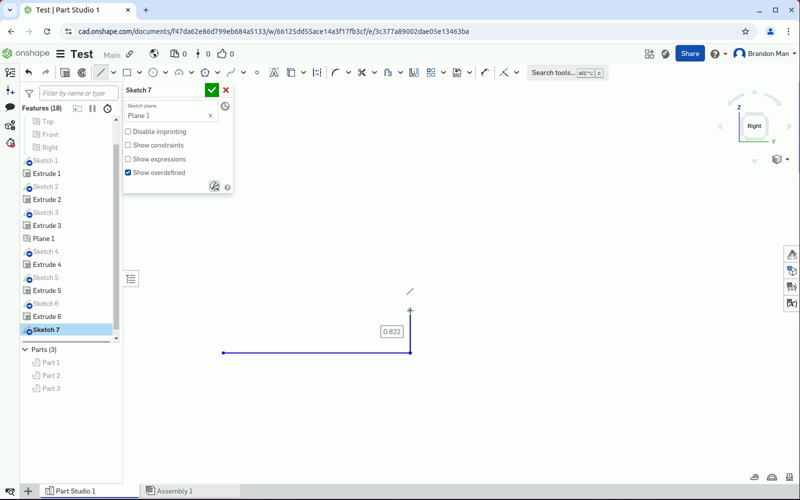
scroll(-6)
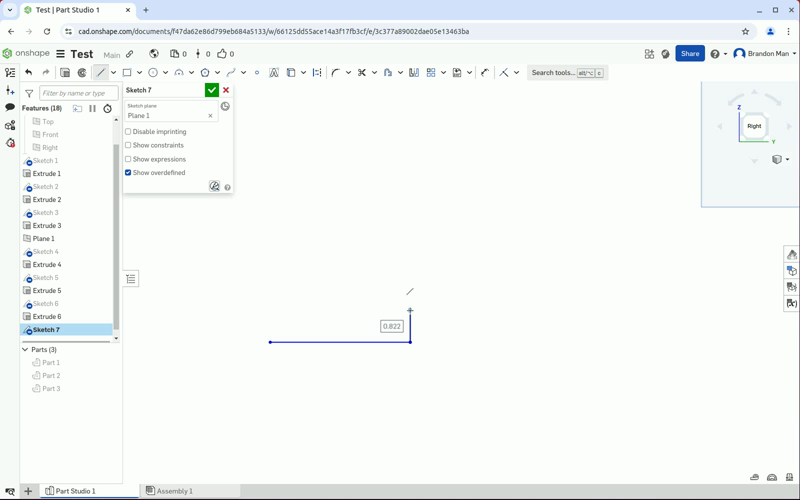
scroll(-6)
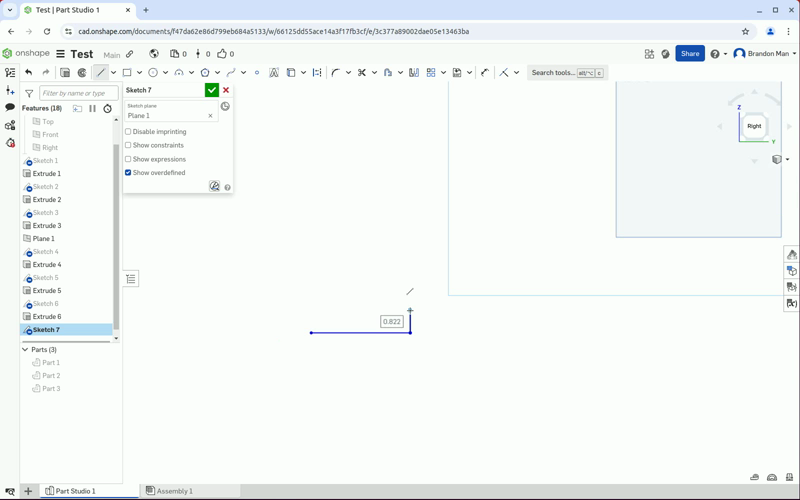
scroll(-6)
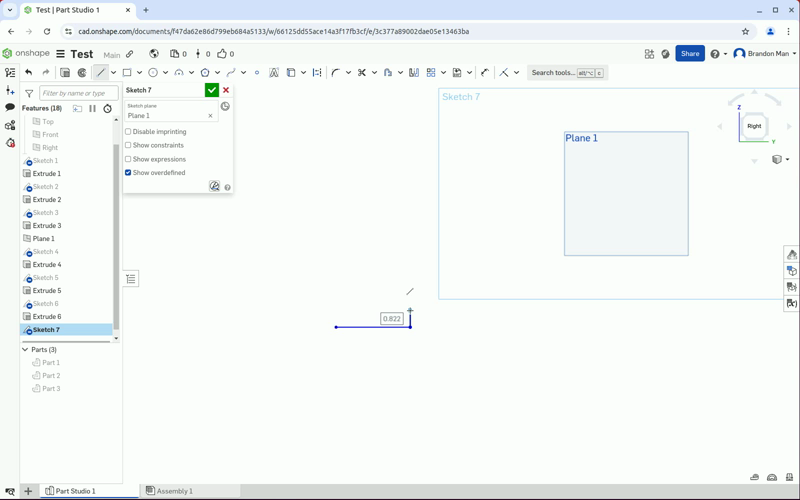
scroll(-6)
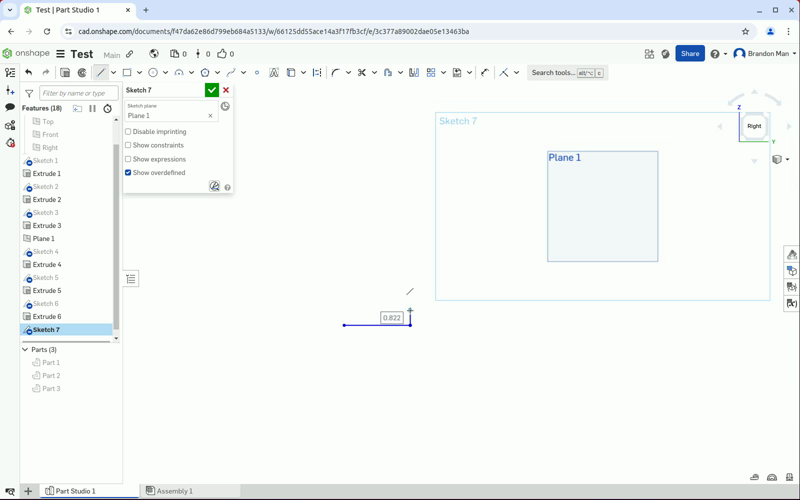
scroll(-6)
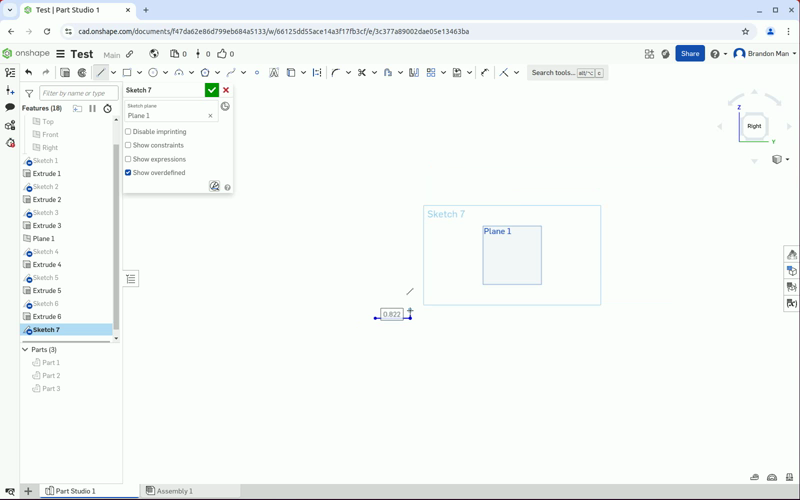
scroll(-6)
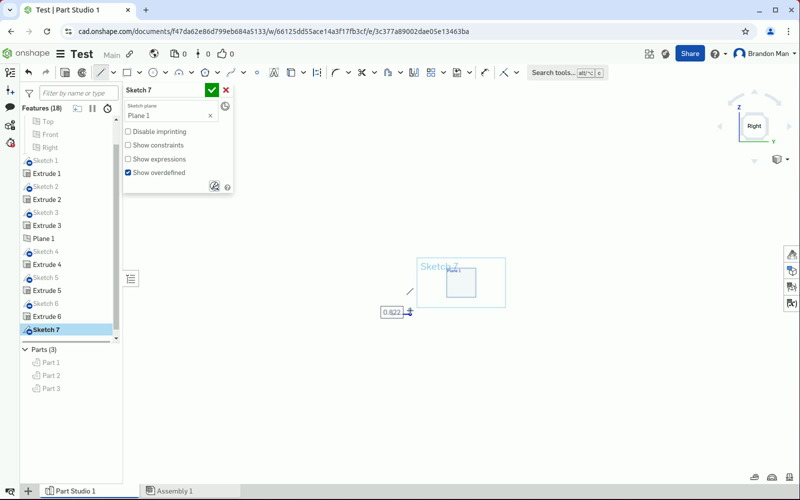
key_up(shift)
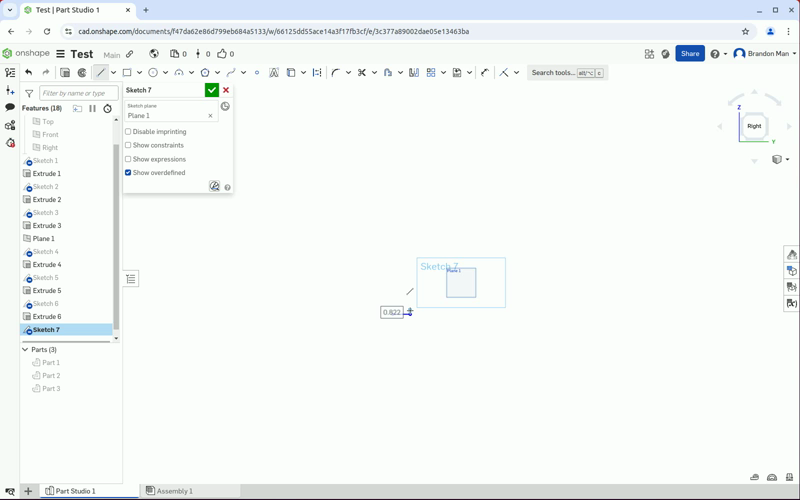
key_down(shift)
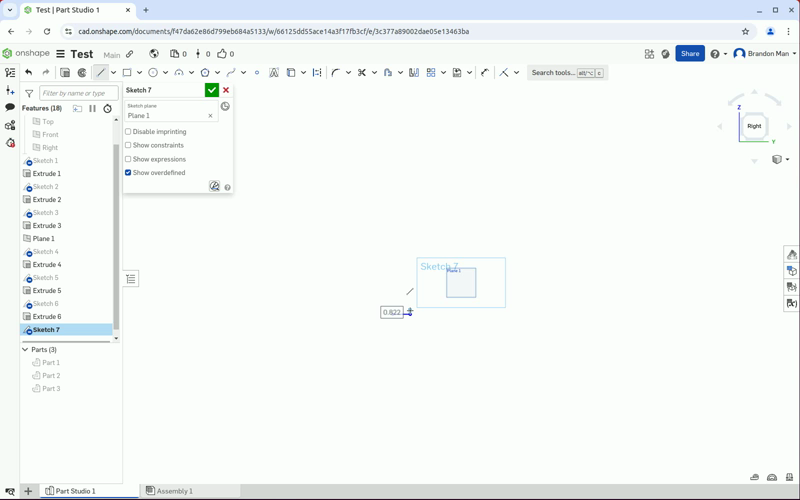
mouse_move(440, 310)
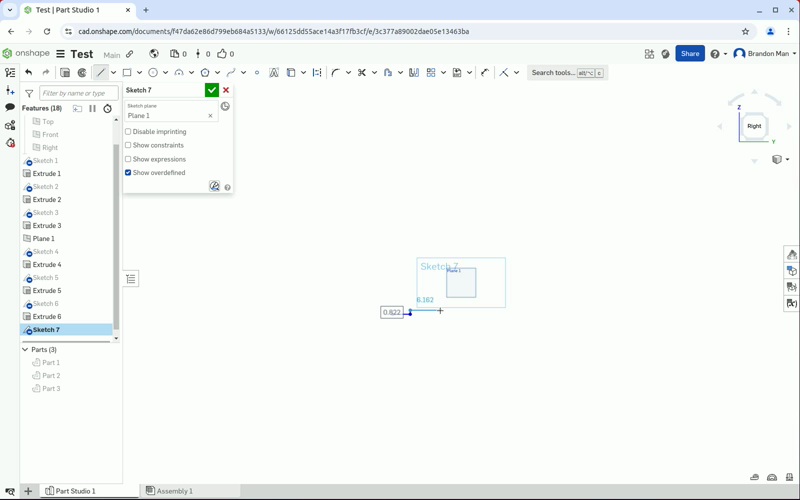
mouse_move(392, 310)
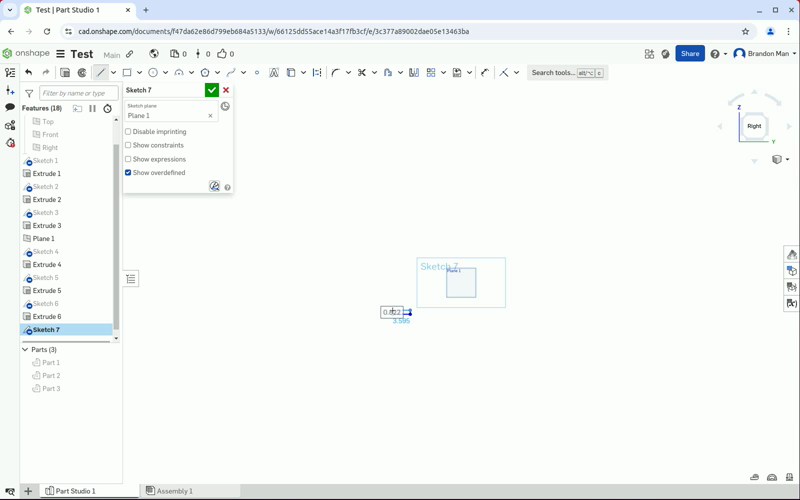
scroll(6)
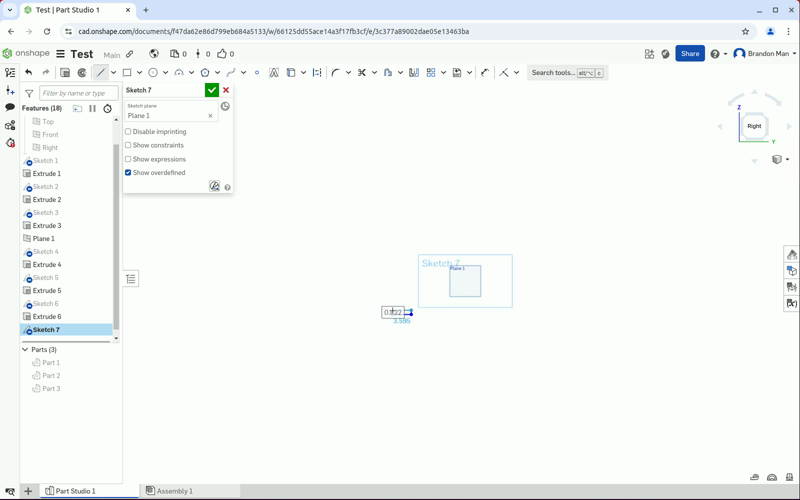
scroll(6)
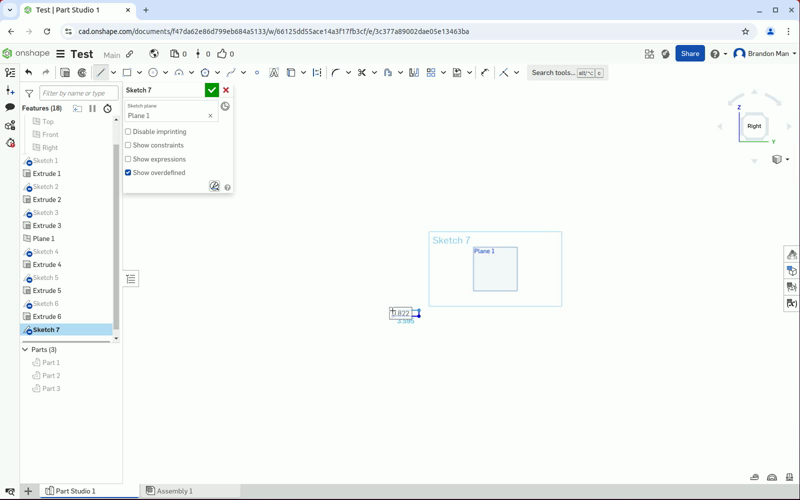
scroll(6)
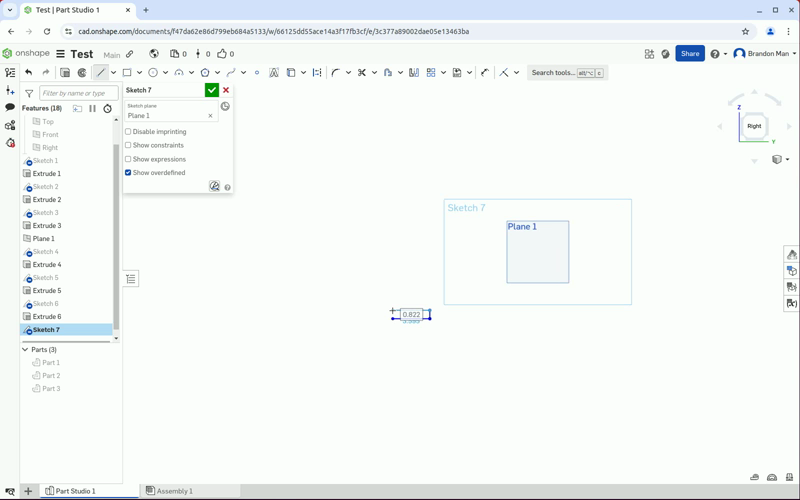
scroll(6)
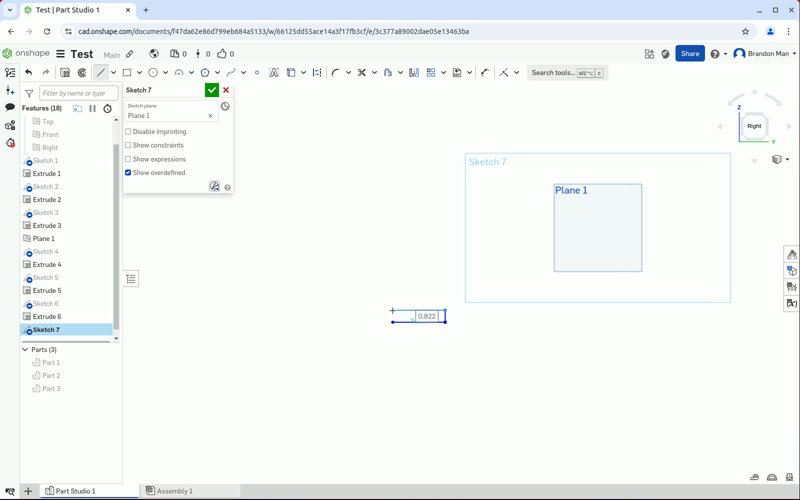
scroll(6)
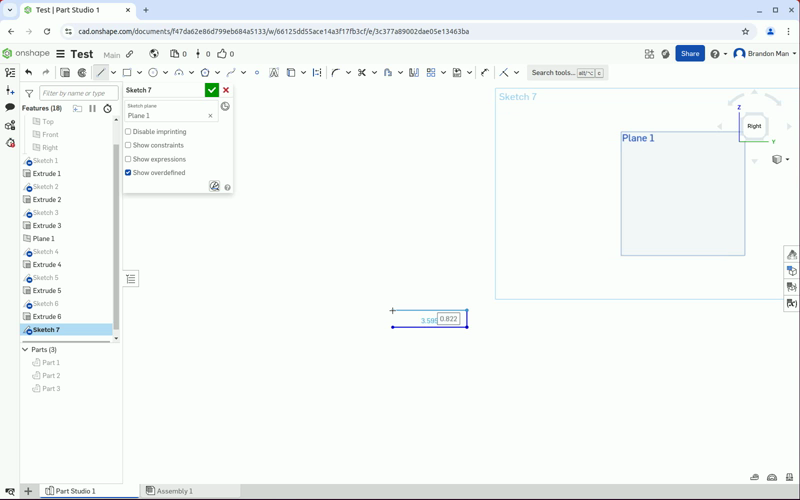
scroll(6)
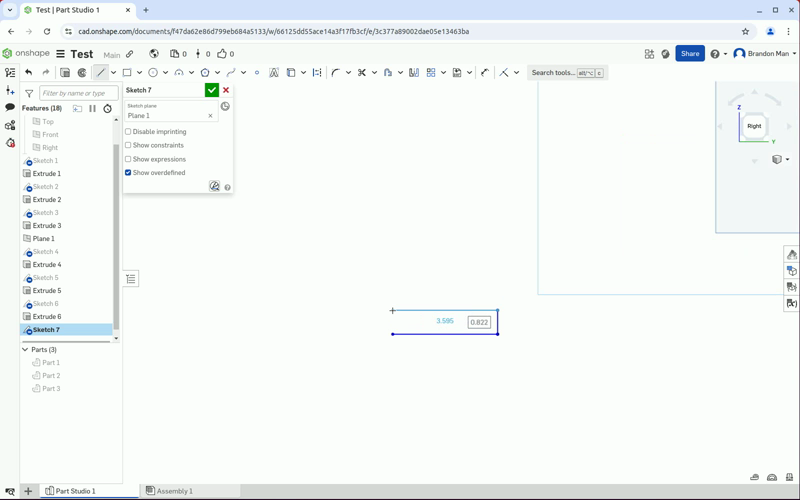
scroll(6)
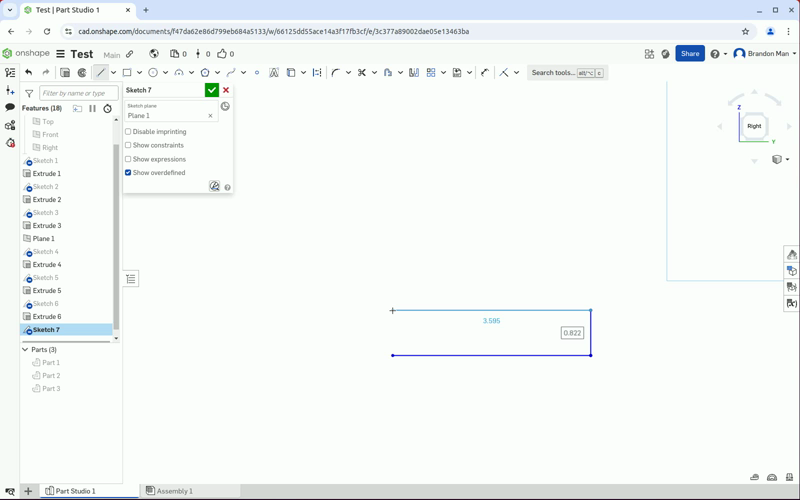
click(392, 310)
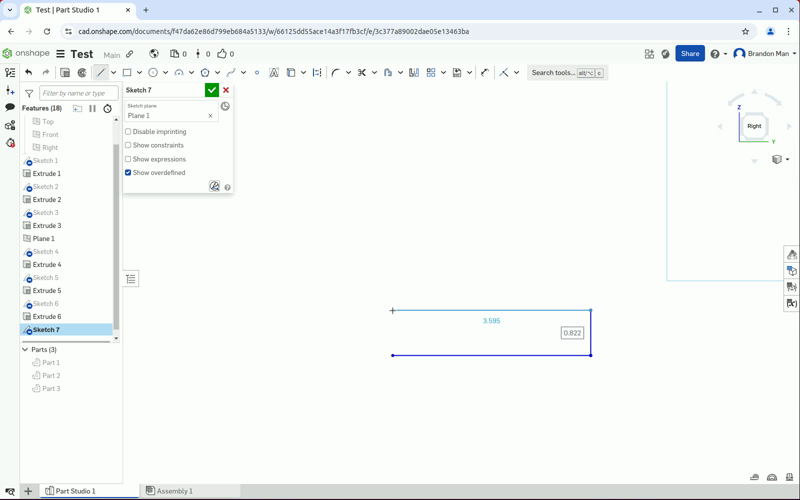
scroll(-6)
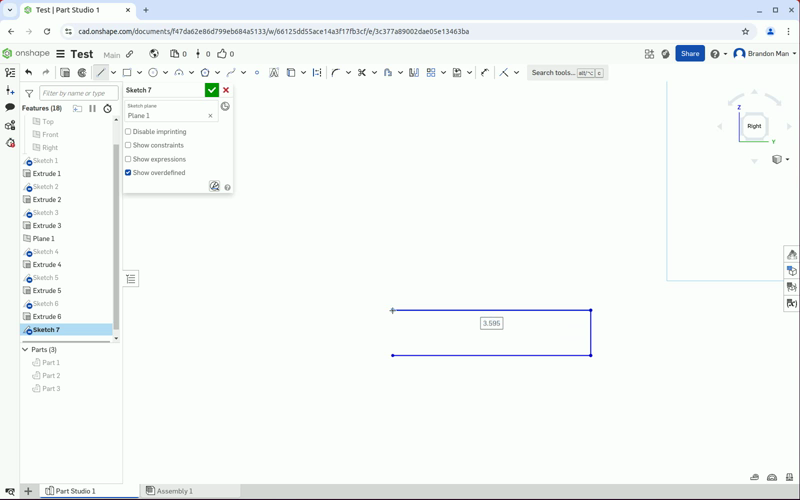
scroll(-6)
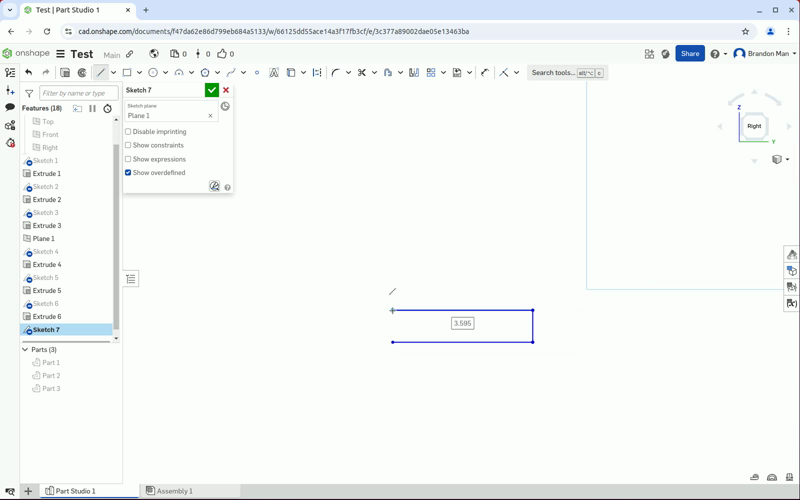
scroll(-6)
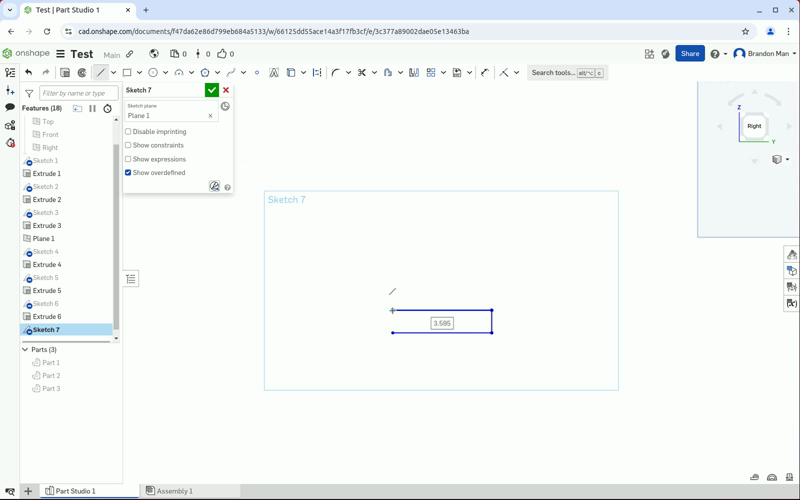
scroll(-6)
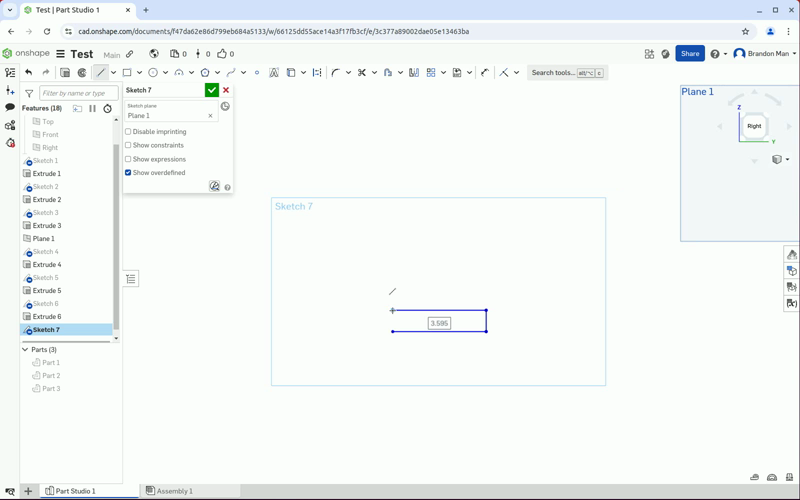
scroll(-6)
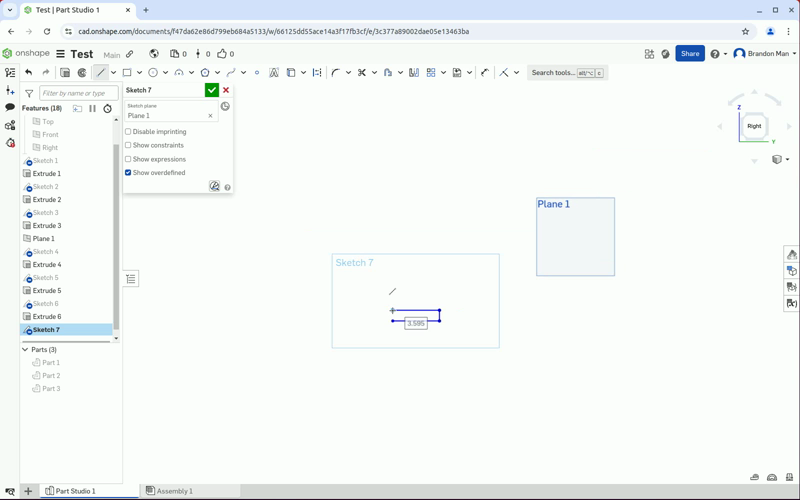
scroll(-6)
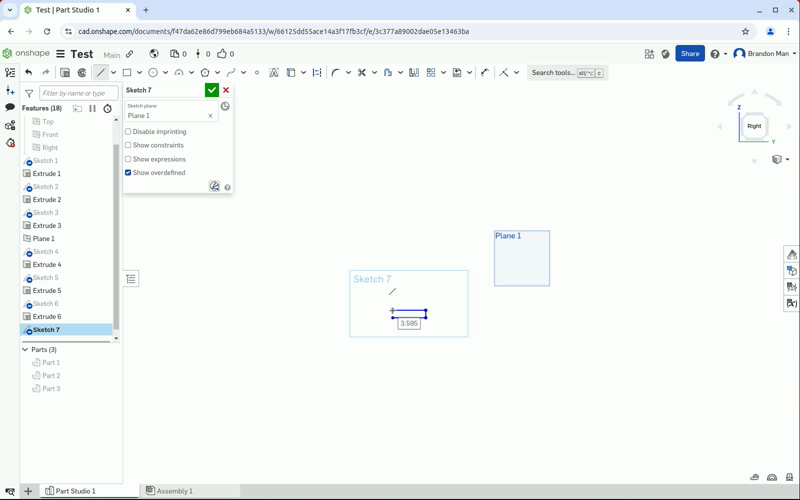
scroll(-6)
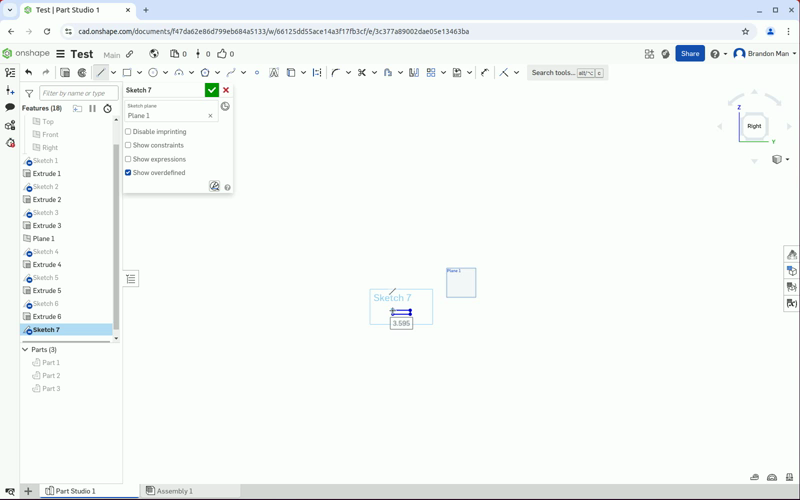
key_up(shift)
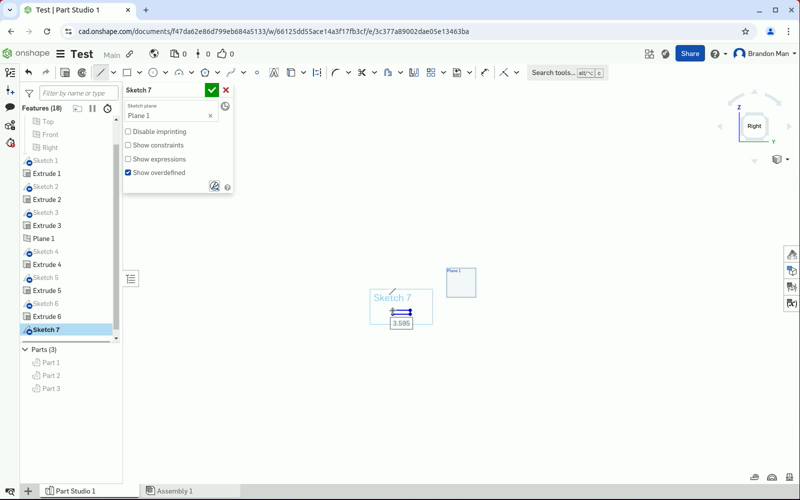
mouse_move(422, 310)
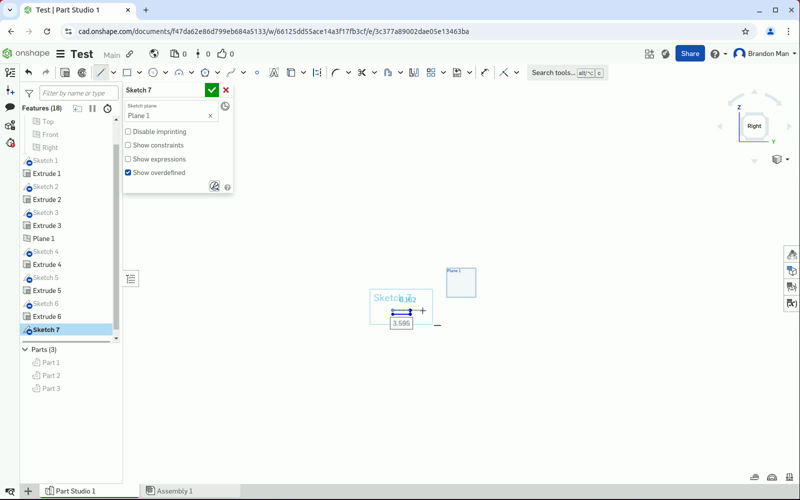
key_down(shift)
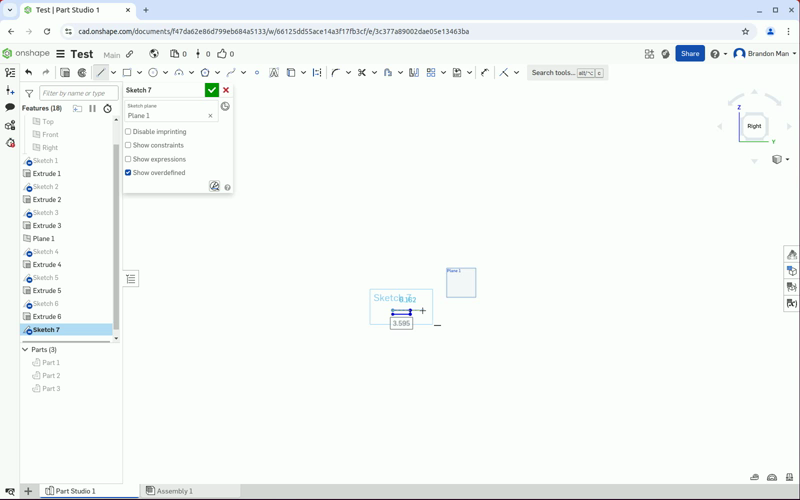
mouse_move(392, 314)
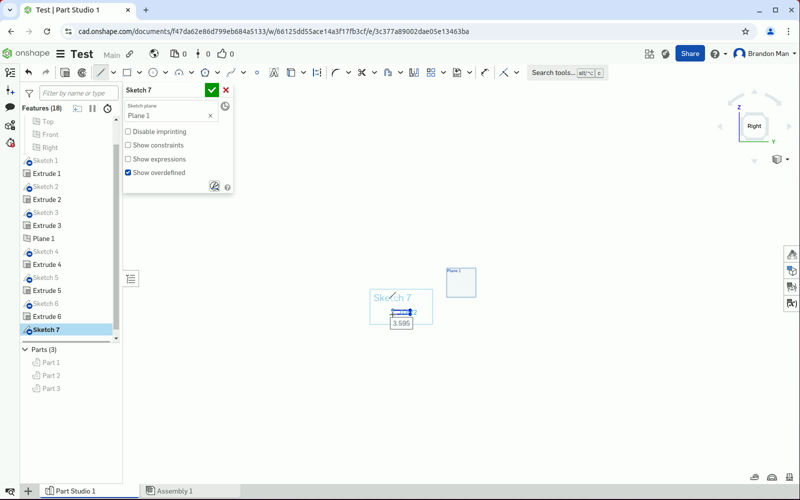
scroll(6)
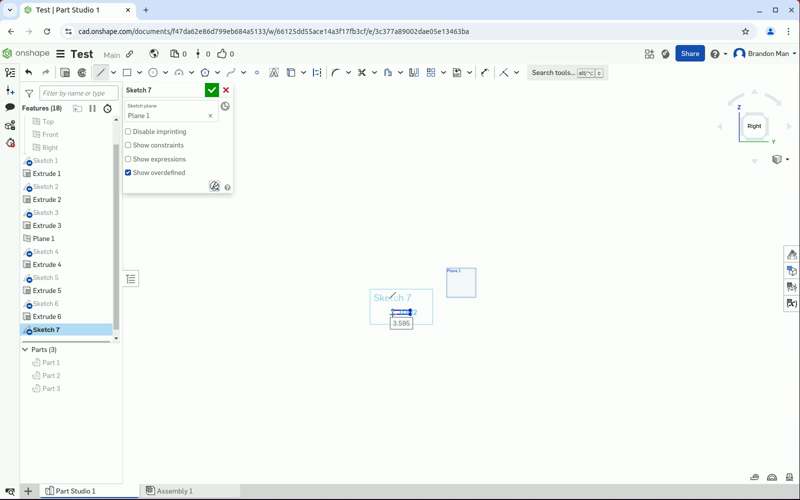
scroll(6)
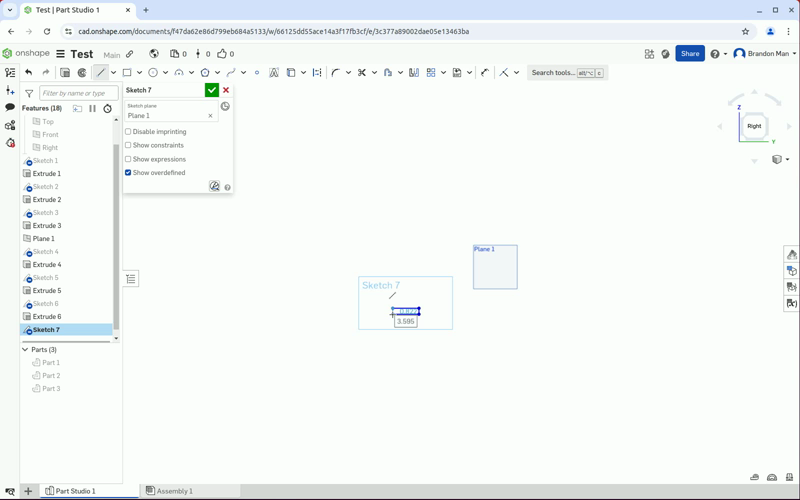
scroll(6)
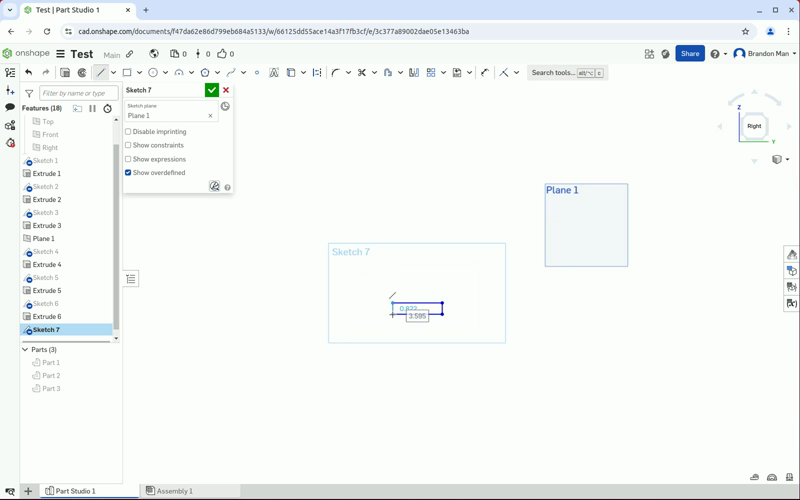
scroll(6)
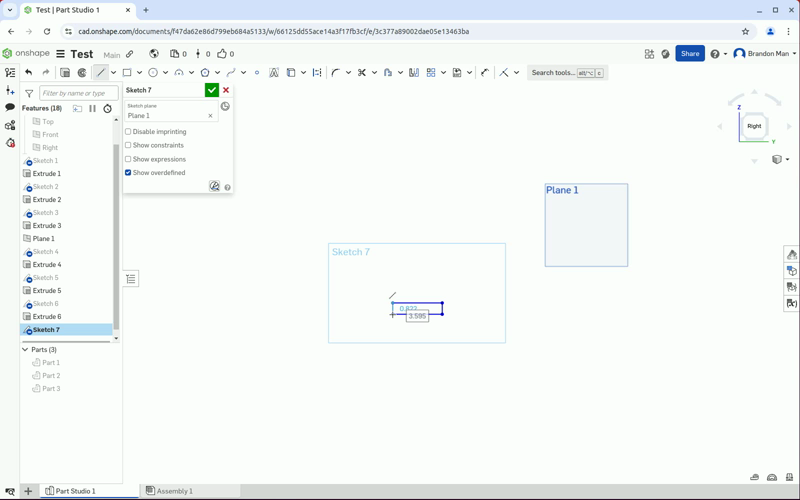
scroll(6)
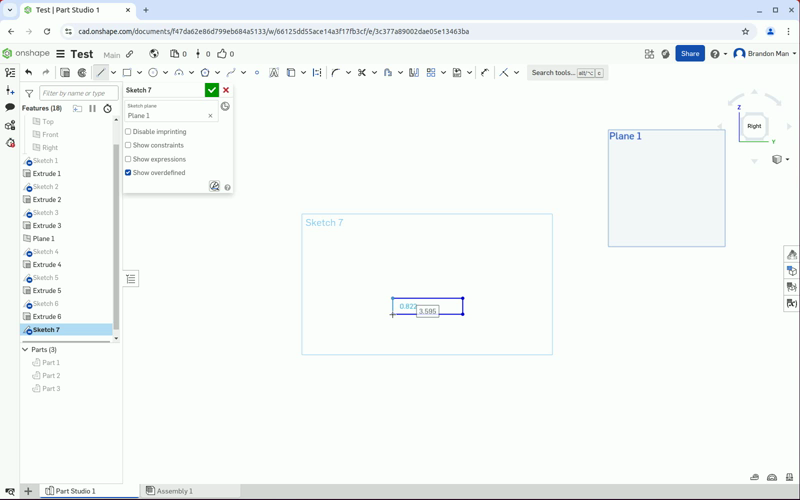
scroll(6)
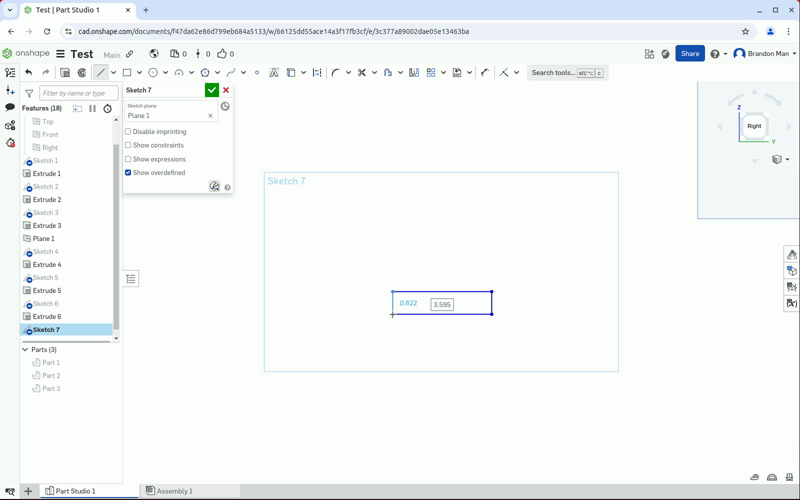
scroll(6)
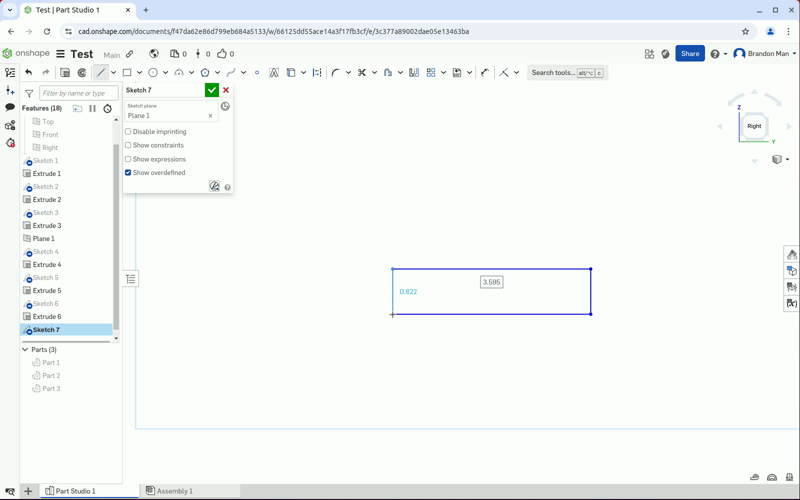
key_up(shift)
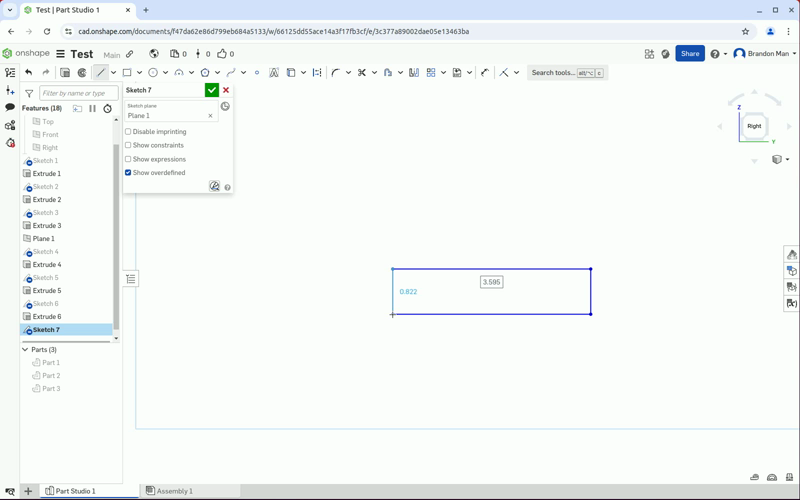
click(392, 314)
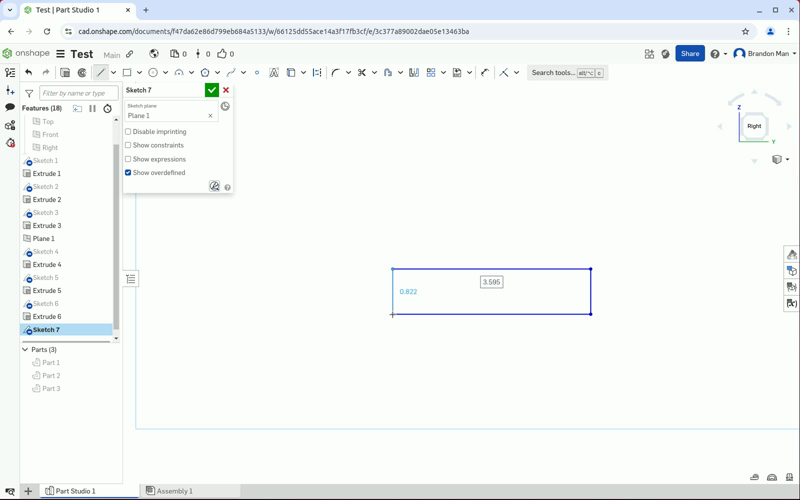
scroll(-6)
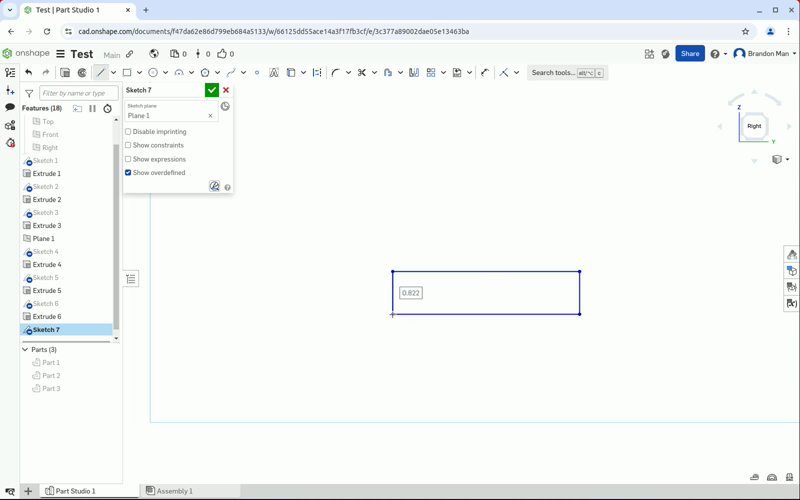
scroll(-6)
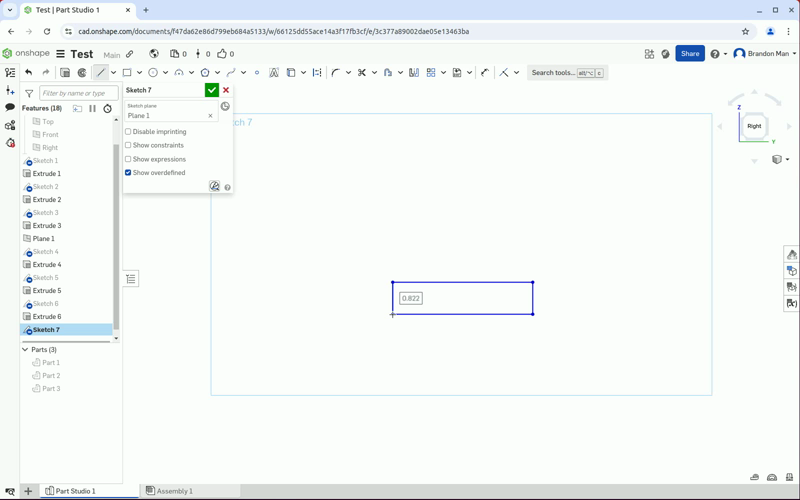
scroll(-6)
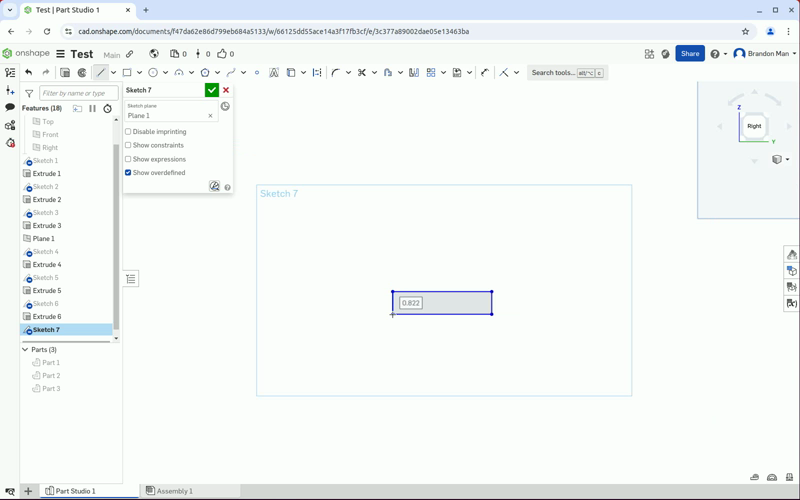
scroll(-6)
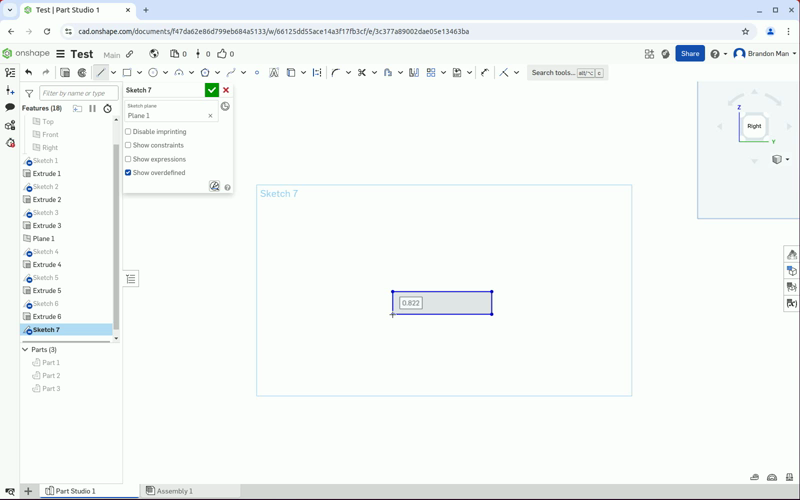
scroll(-6)
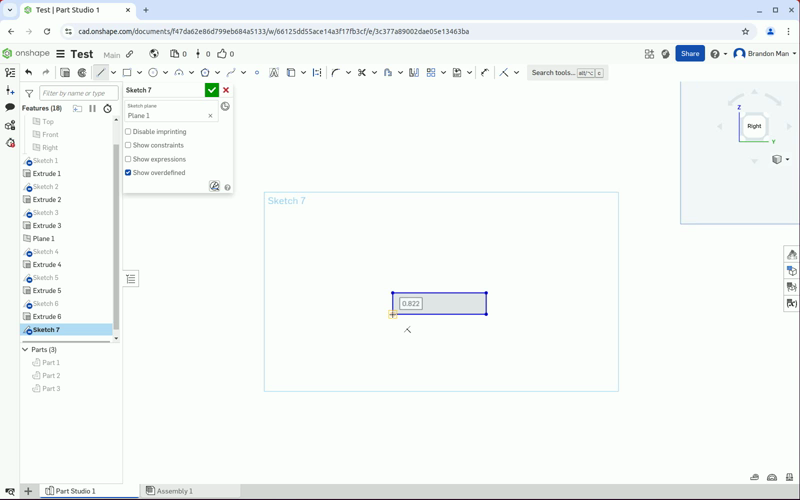
scroll(-6)
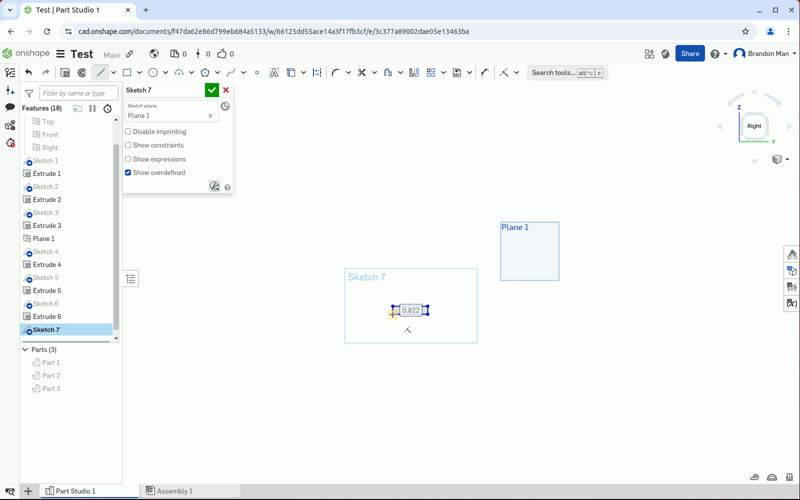
scroll(-6)
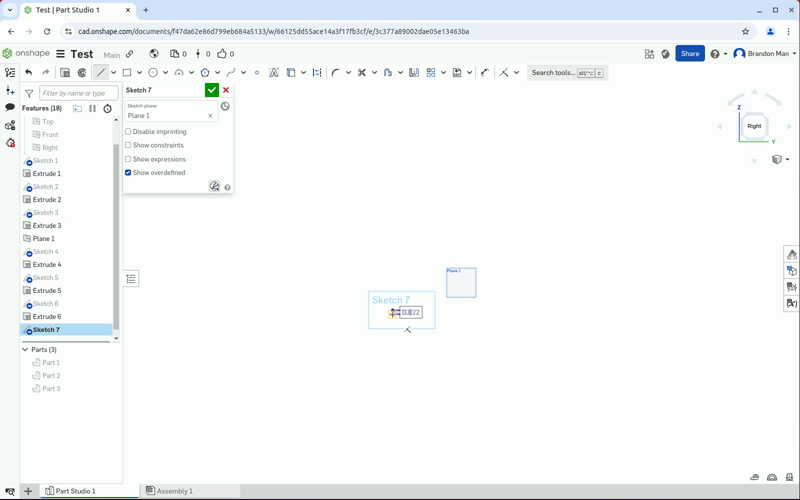
key(esc)
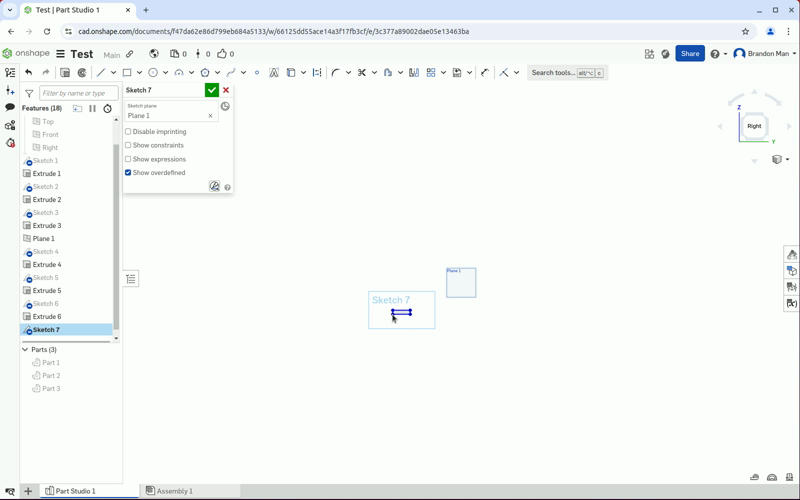
mouse_move(408, 312)
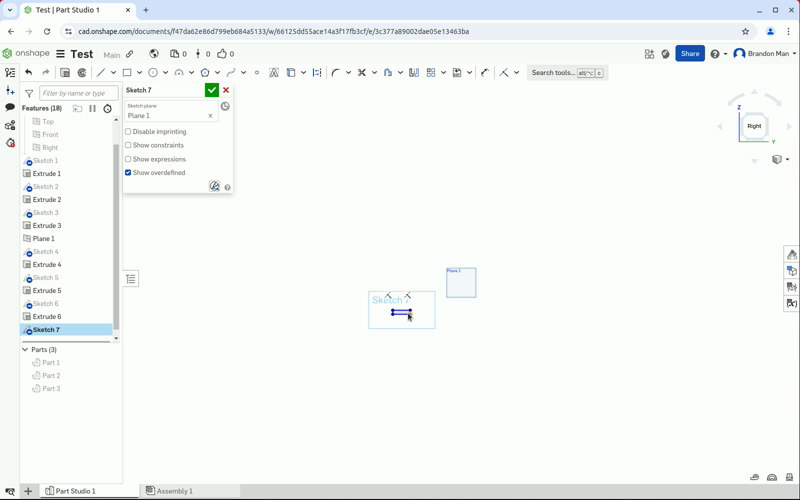
scroll(6)
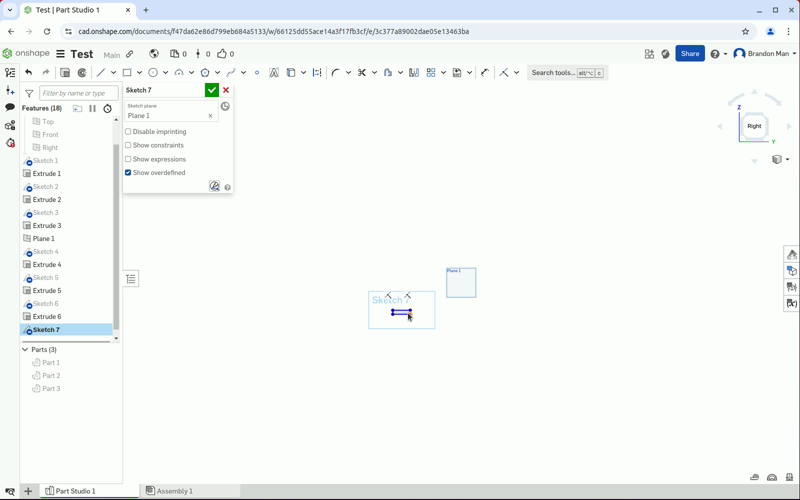
scroll(6)
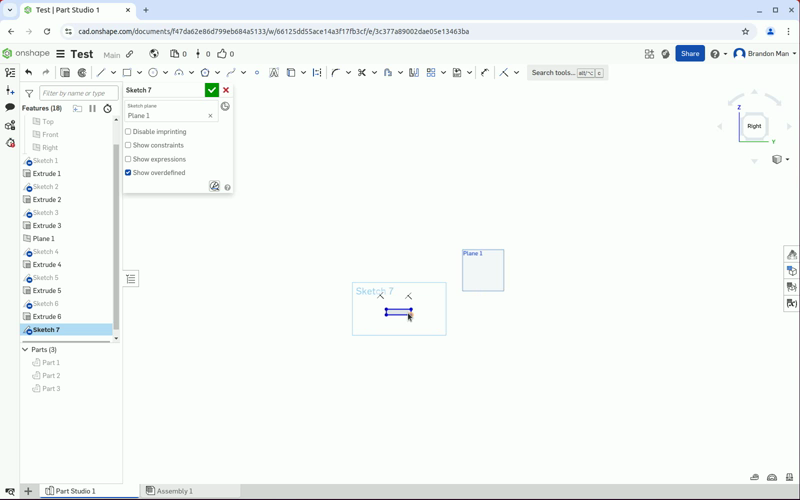
scroll(6)
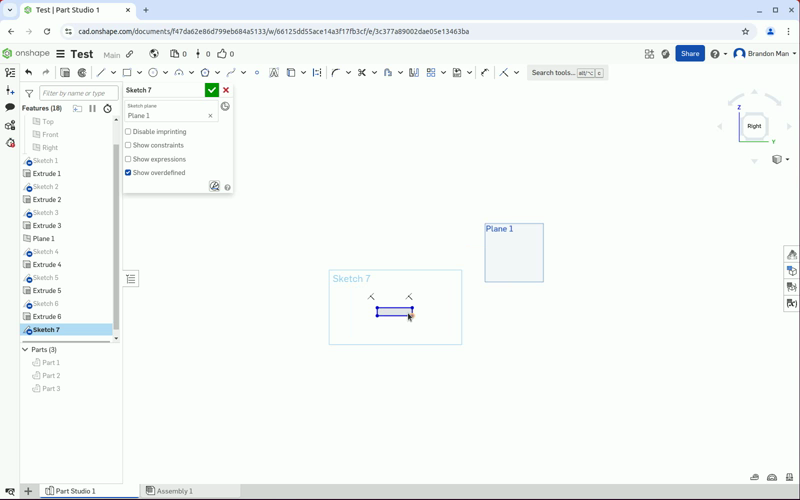
scroll(6)
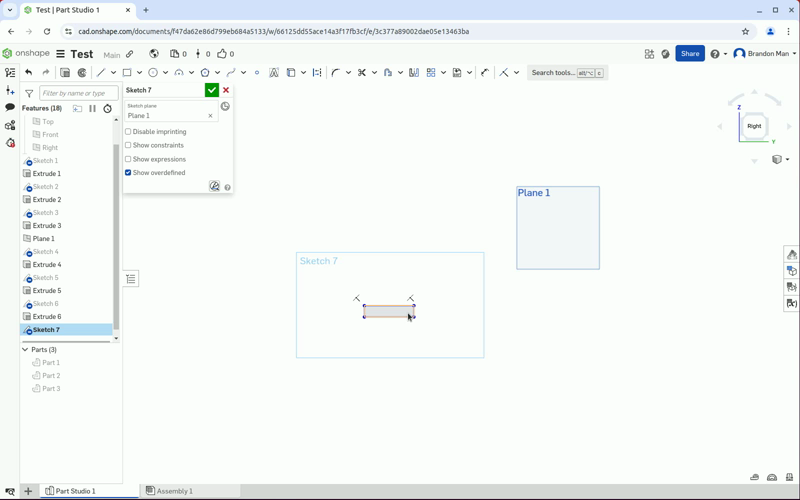
scroll(6)
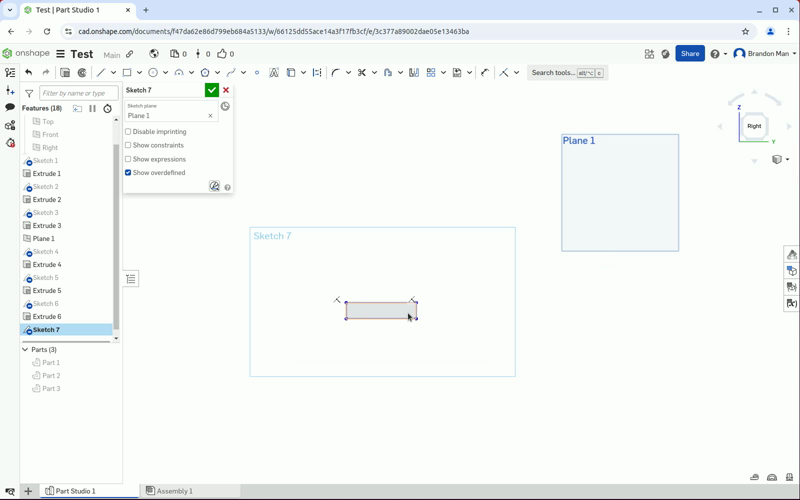
scroll(6)
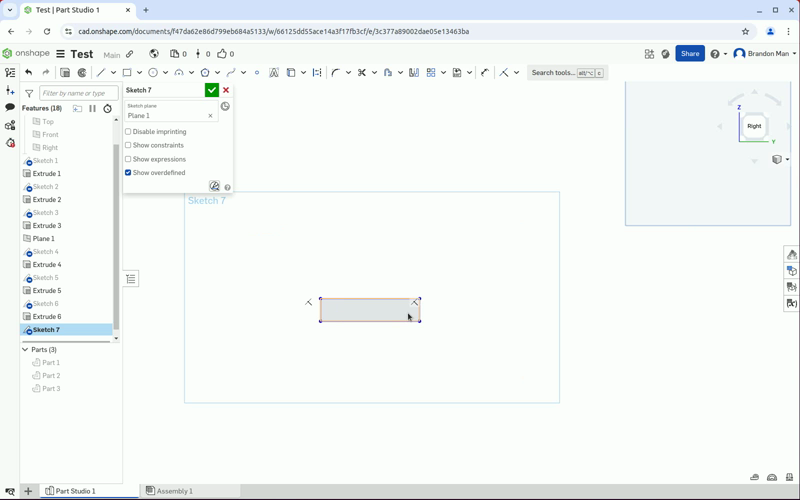
scroll(6)
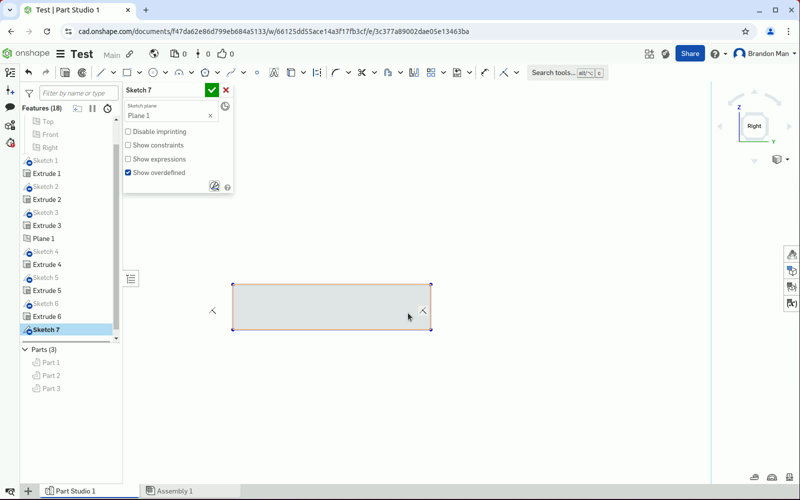
click(408, 312)
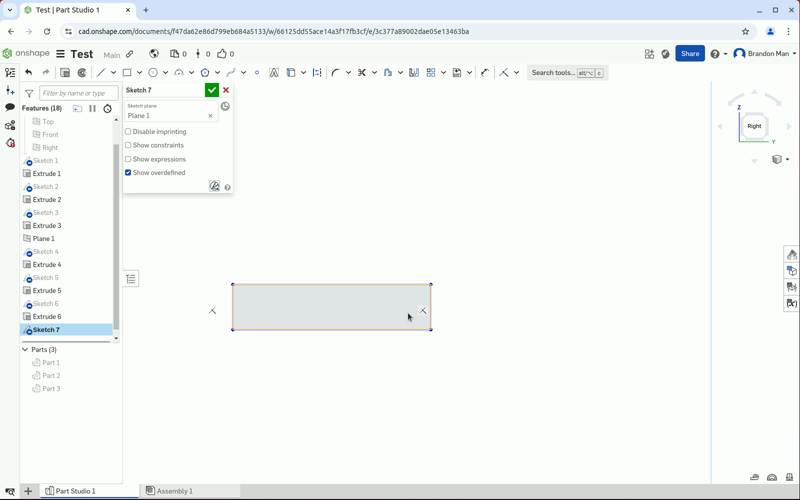
scroll(-6)
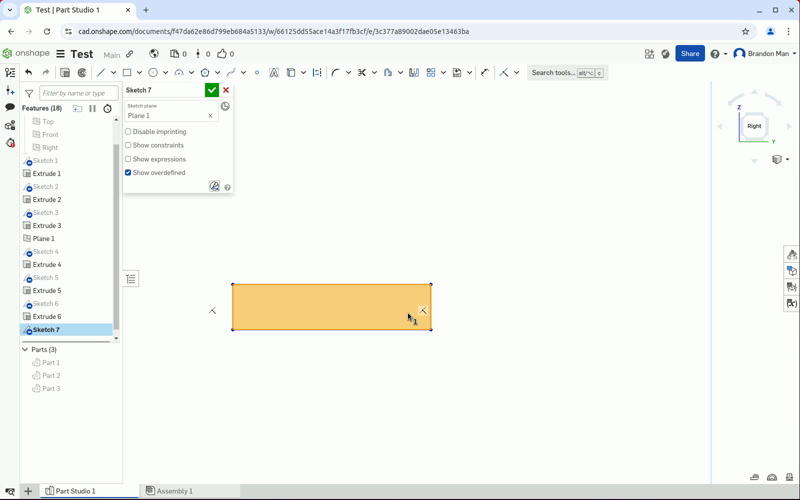
scroll(-6)
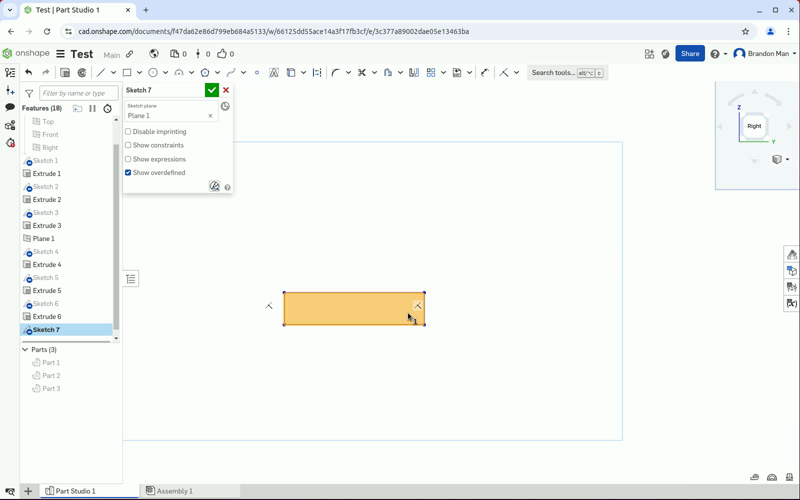
scroll(-6)
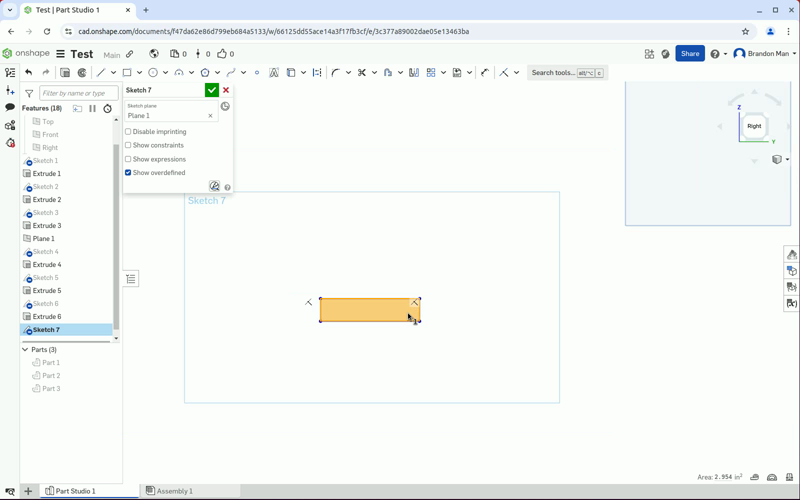
scroll(-6)
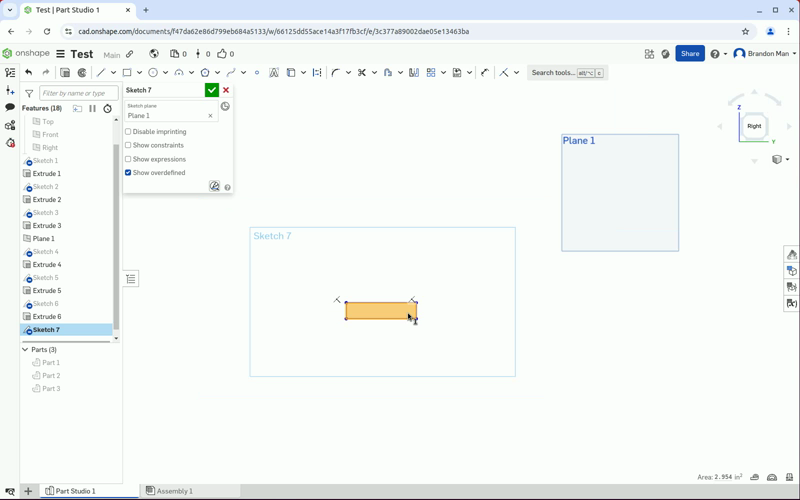
scroll(-6)
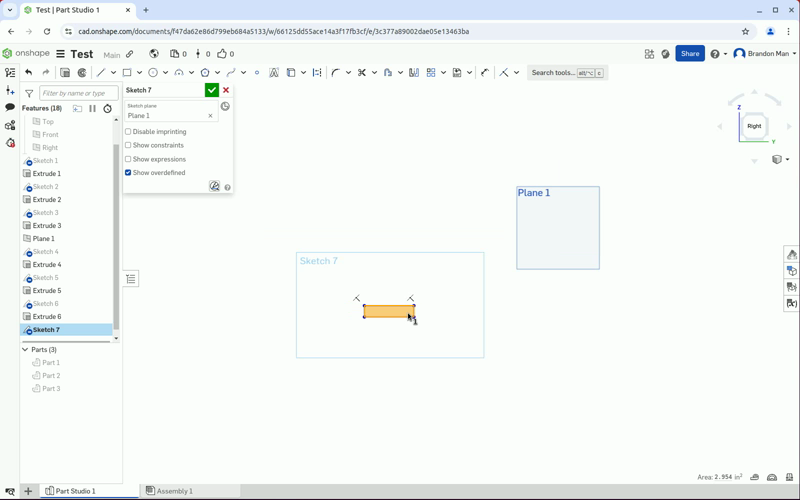
scroll(-6)
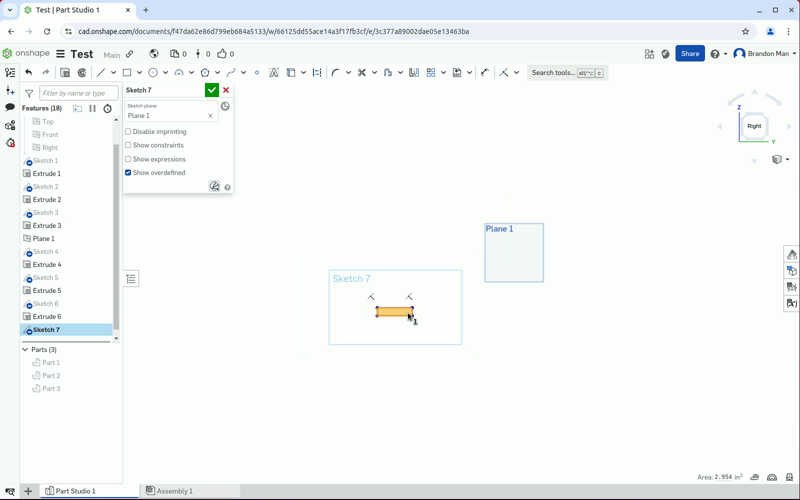
scroll(-6)
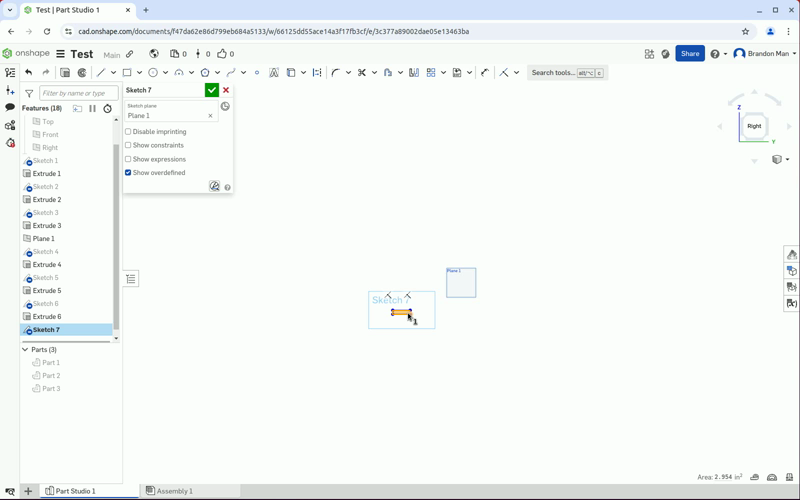
mouse_move(73, 352)
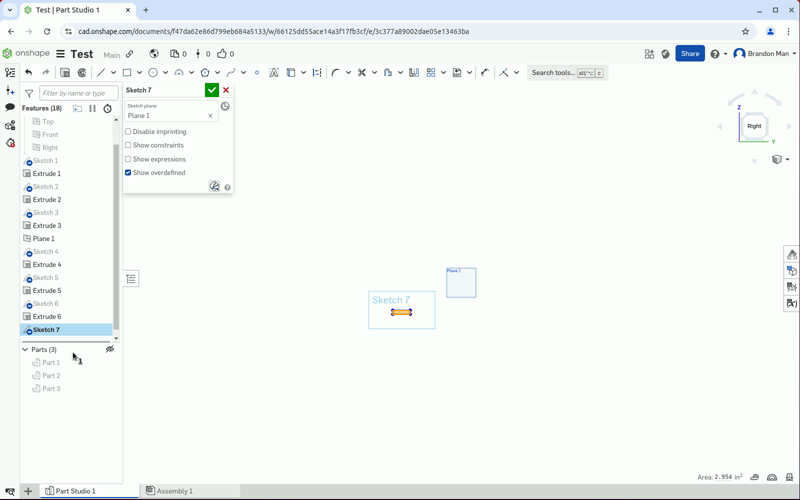
key(shift+y)
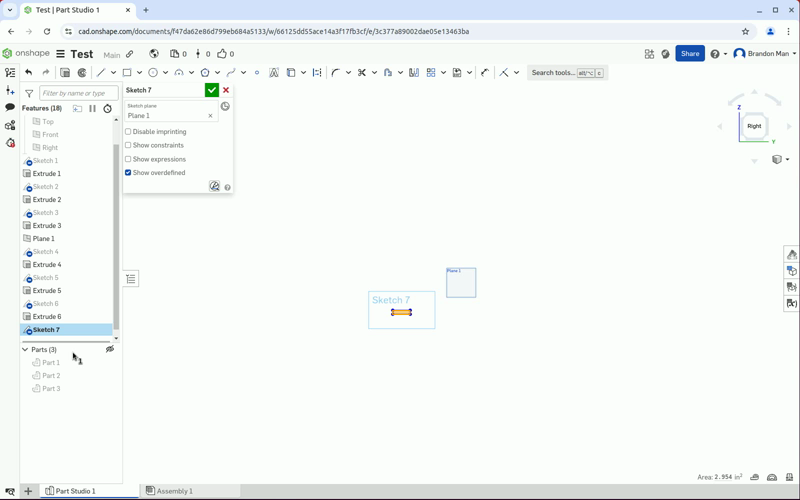
key(shift+e)
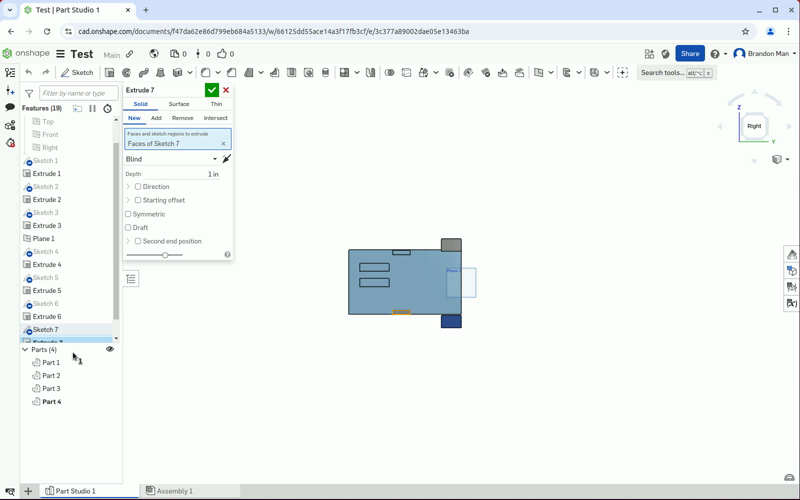
mouse_move(143, 106)
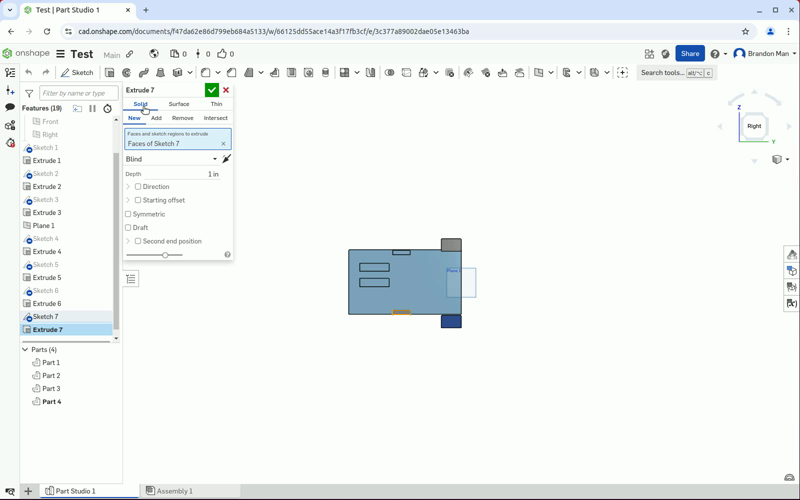
click(143, 106)
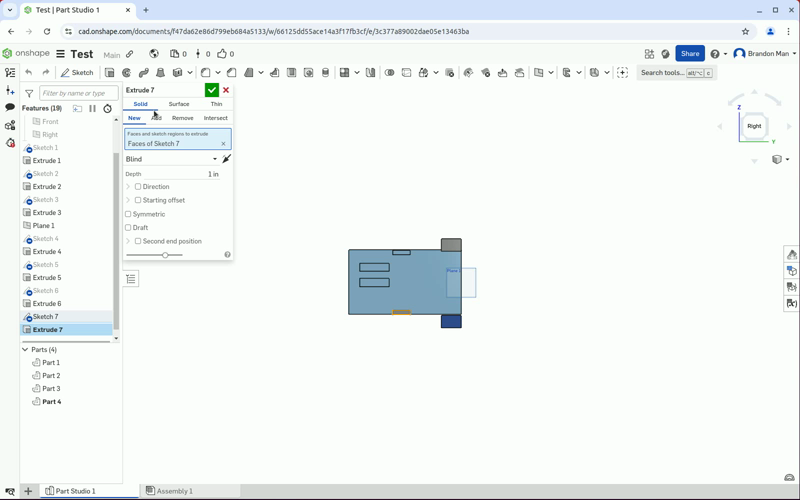
mouse_move(186, 120)
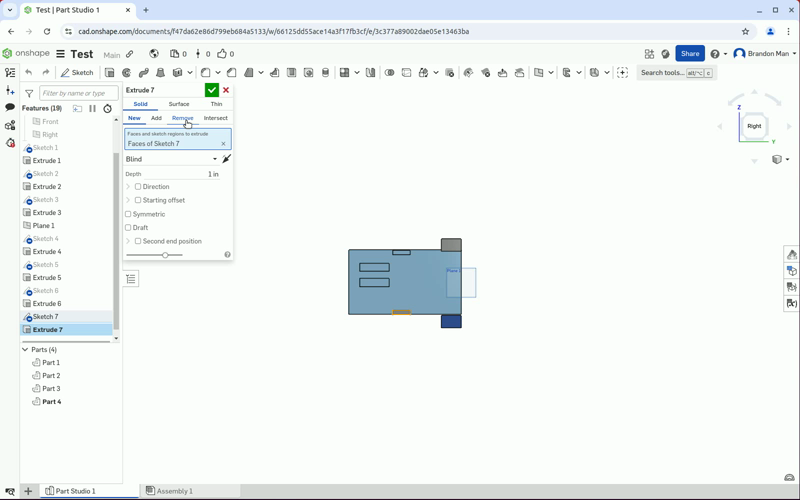
click(186, 120)
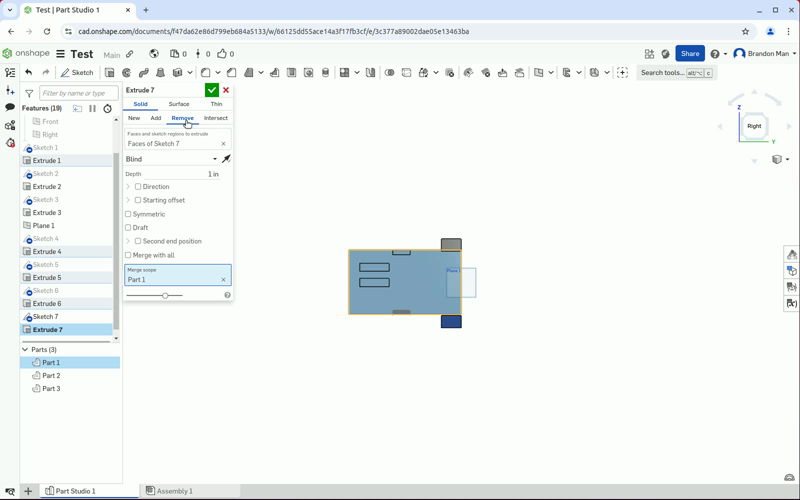
key(tab, 4)
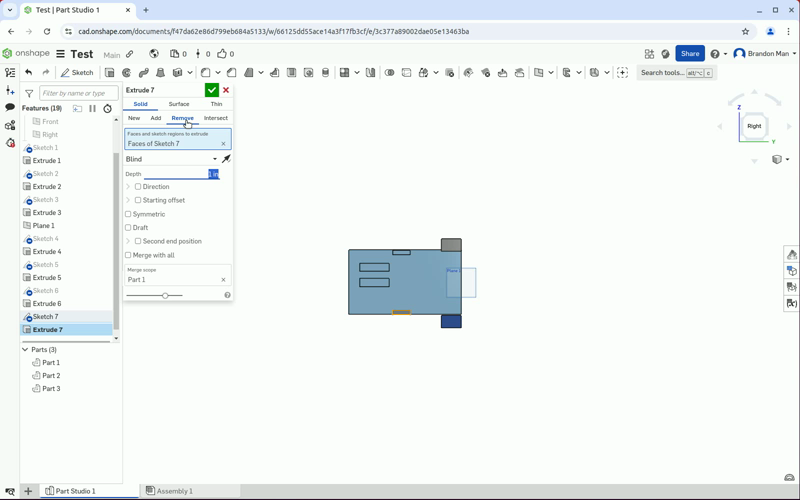
text(4.092)
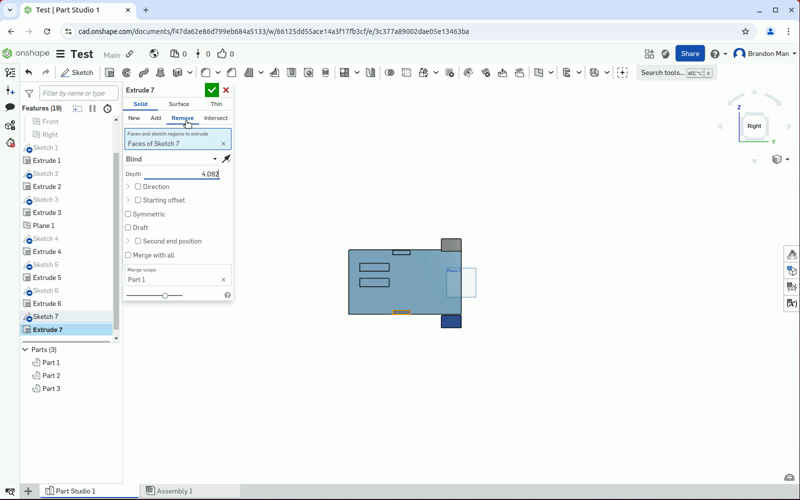
key(tab, 6)
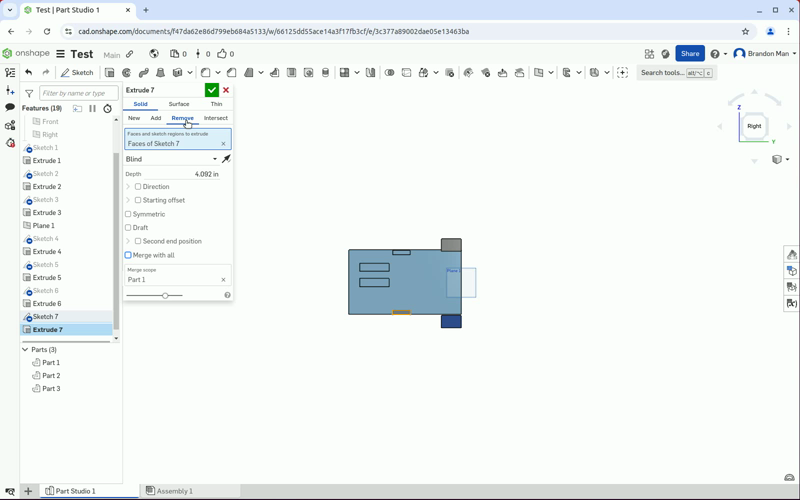
key(space)
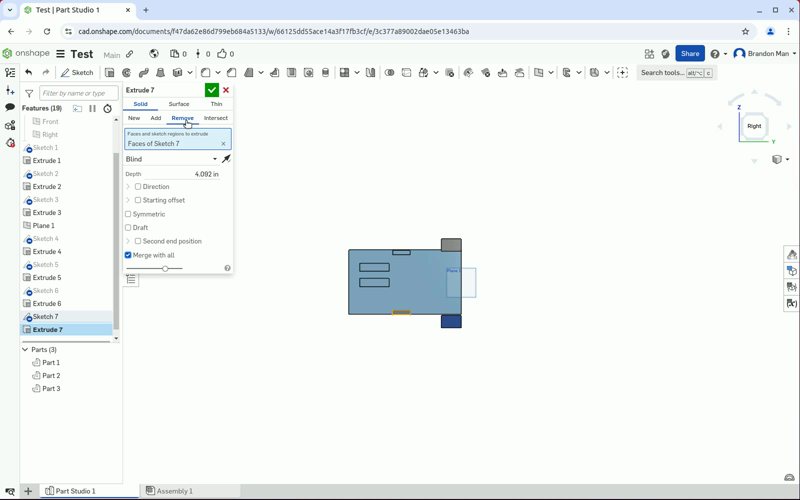
key(enter)
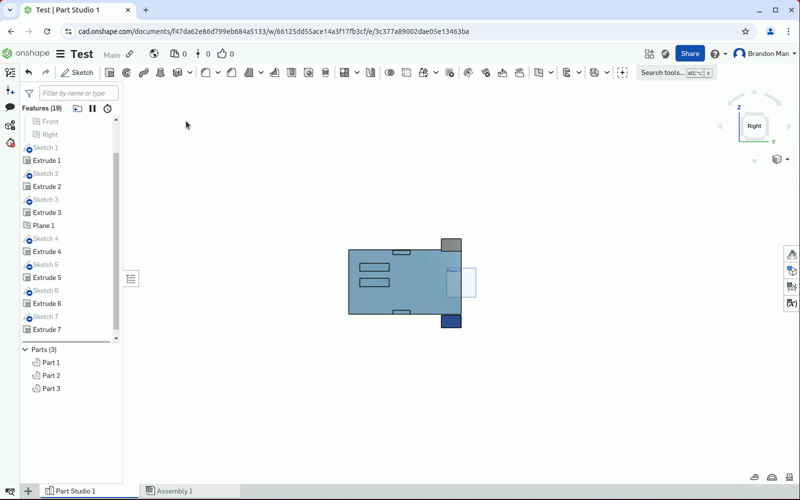
key(shift+h)
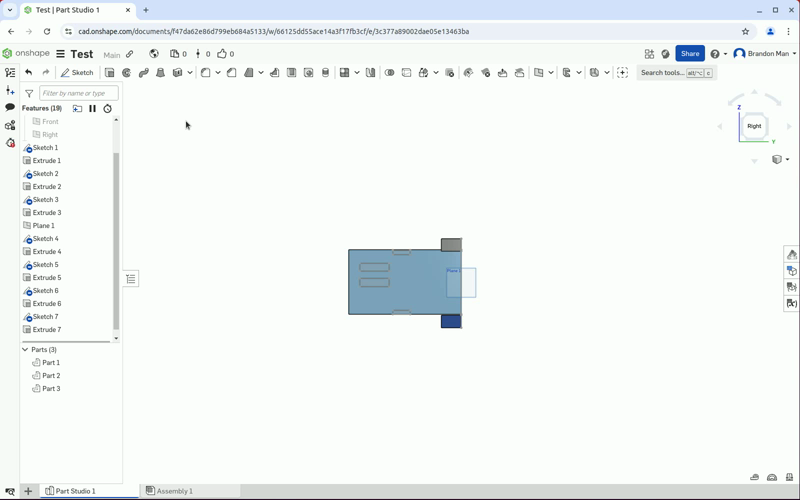
key(shift+h)
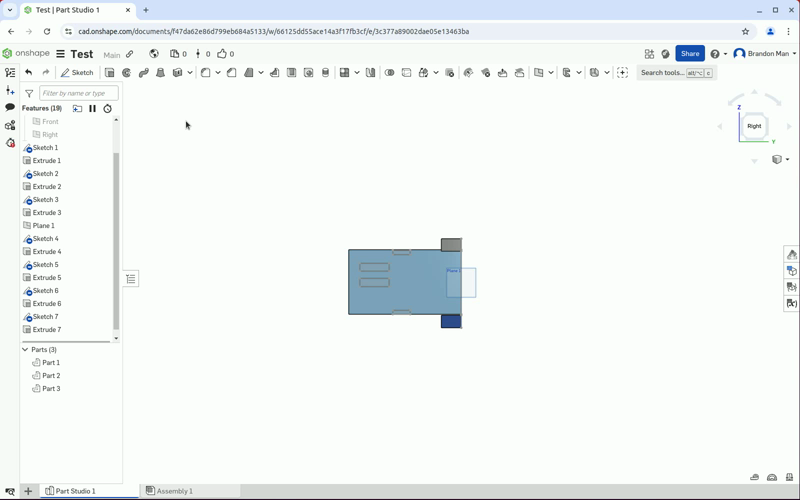
key(shift+7)
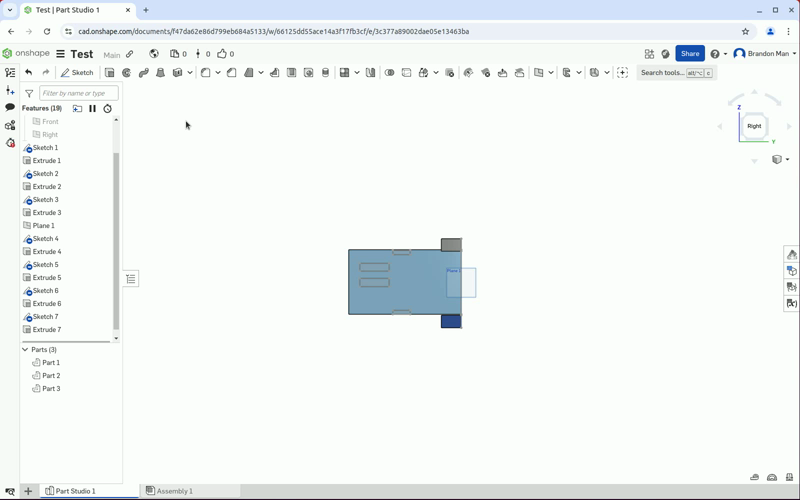
key(right, 2)
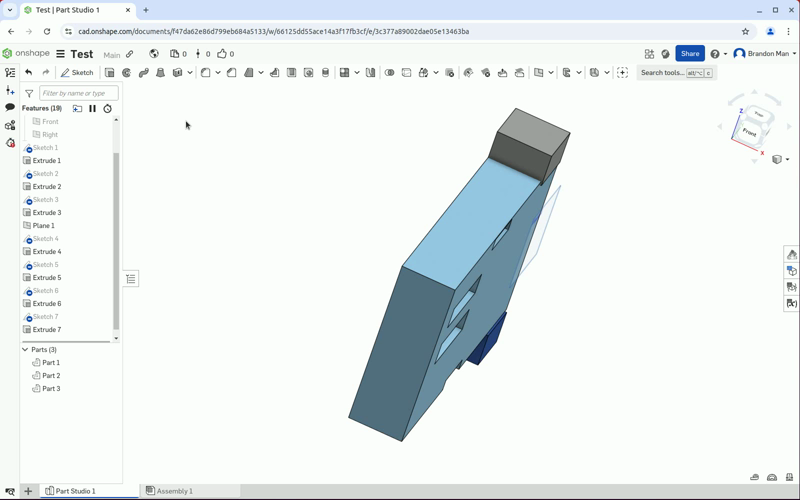
key(down, 2)
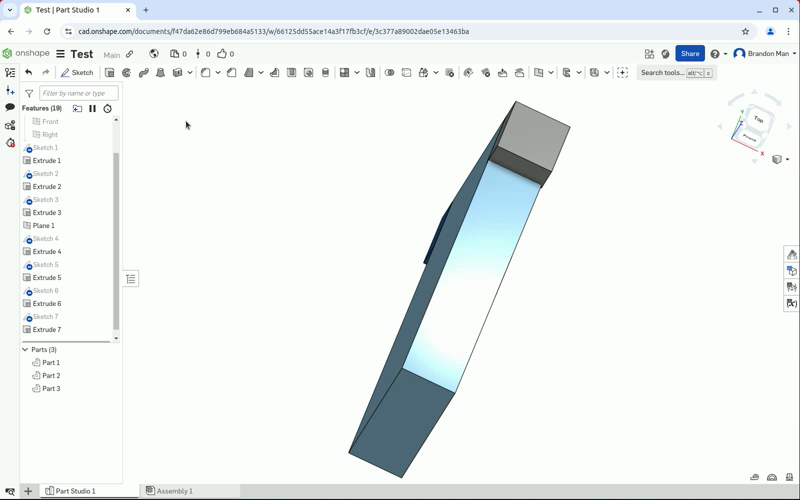
key(up, 2)
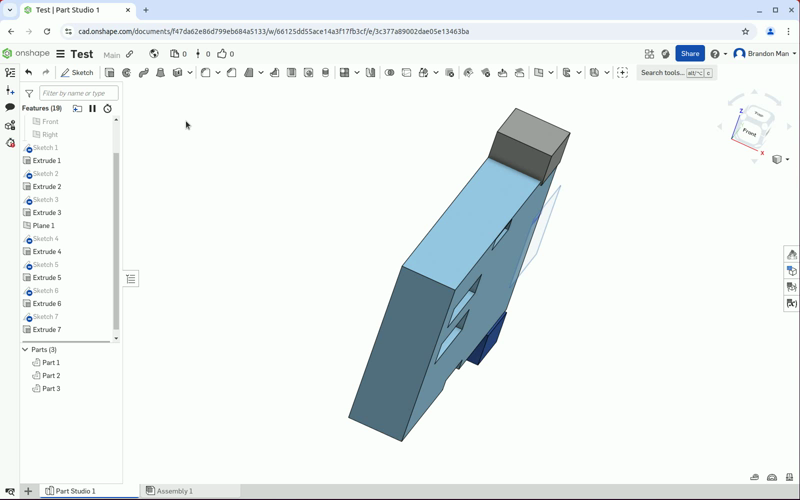
key(left, 2)
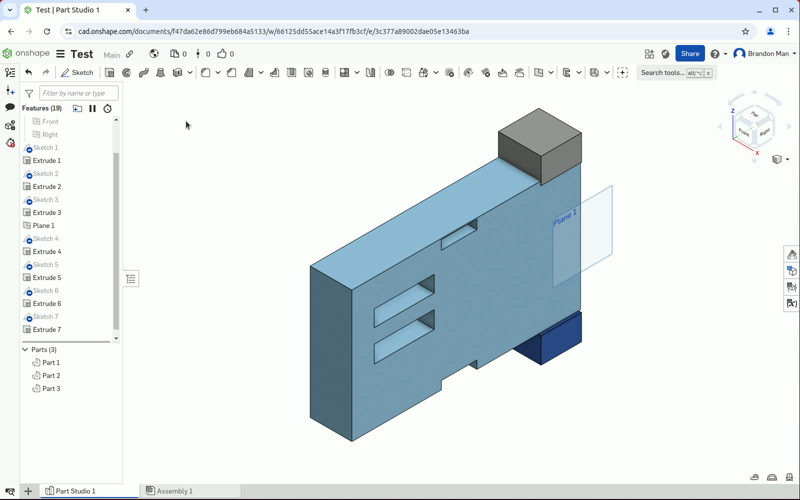
mouse_move(69, 150)
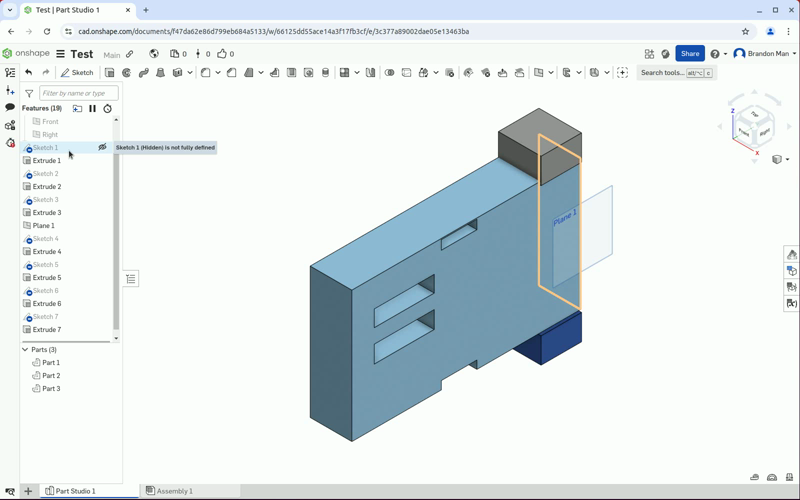
click(69, 150)